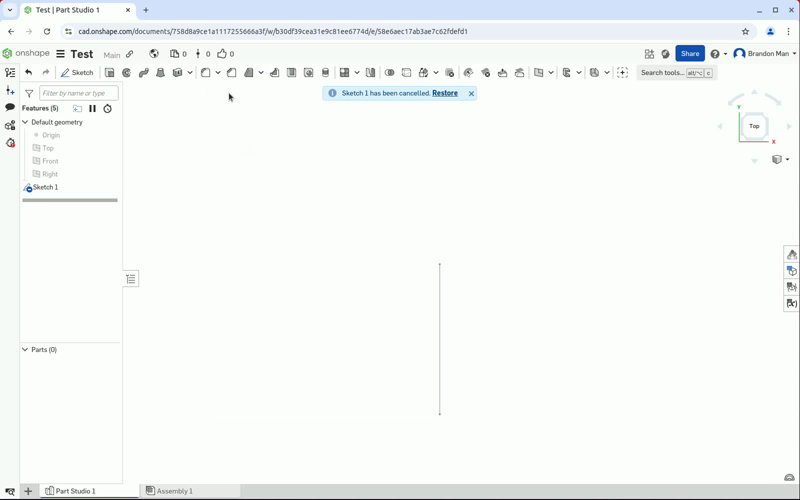
key(shift+h)
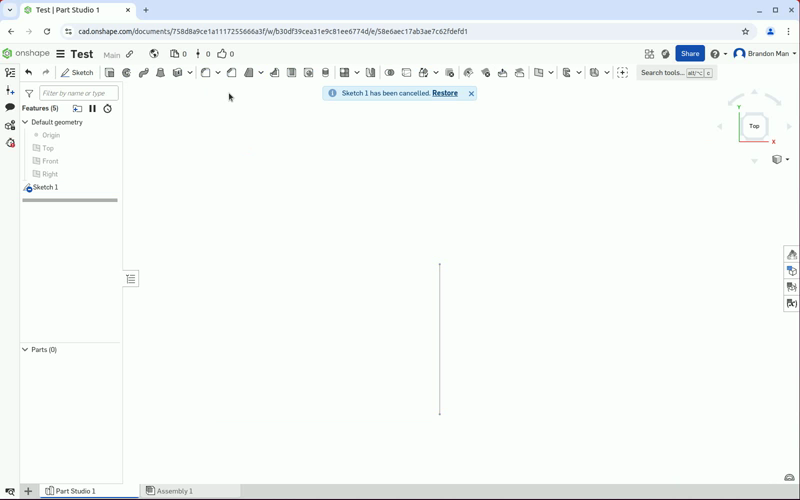
key(shift+s)
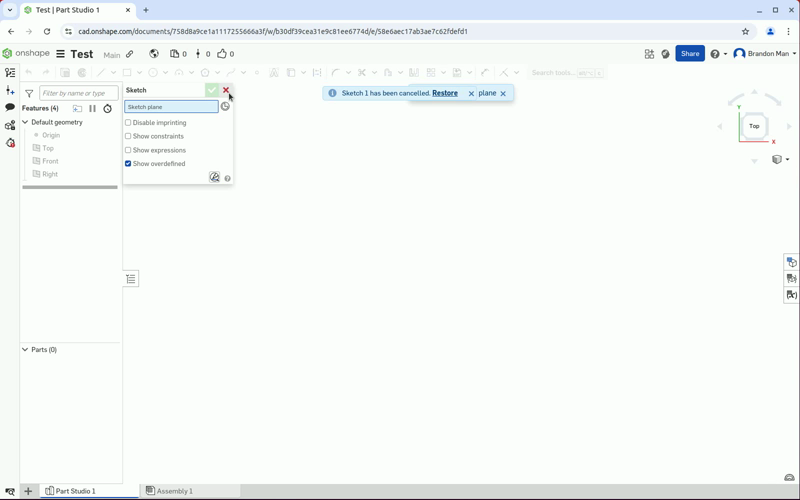
mouse_move(73, 150)
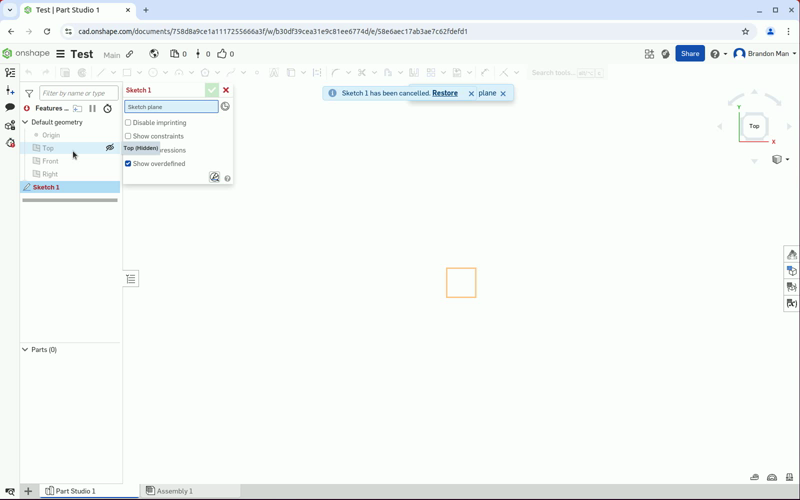
click(73, 150)
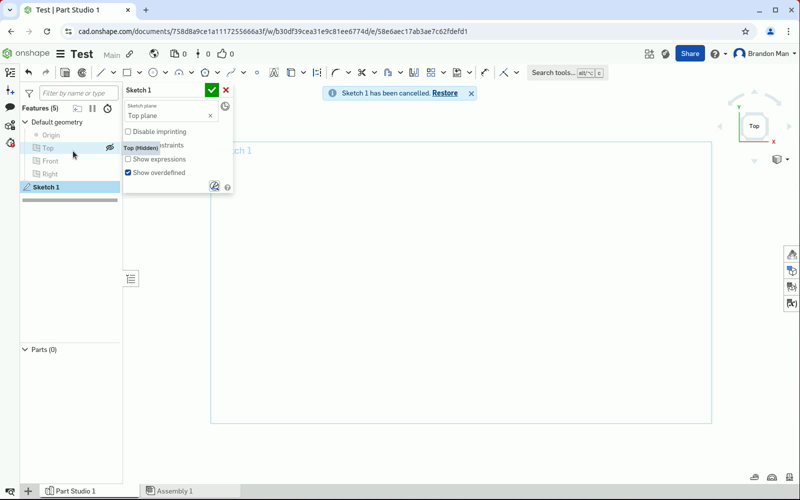
mouse_move(73, 352)
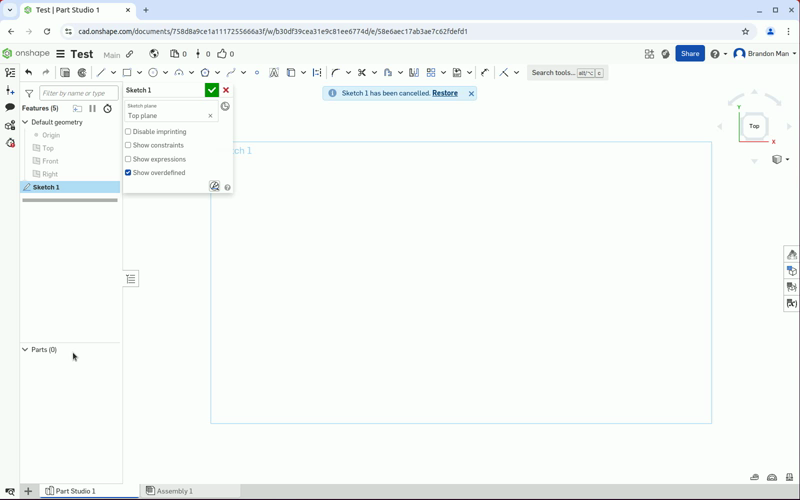
key(y)
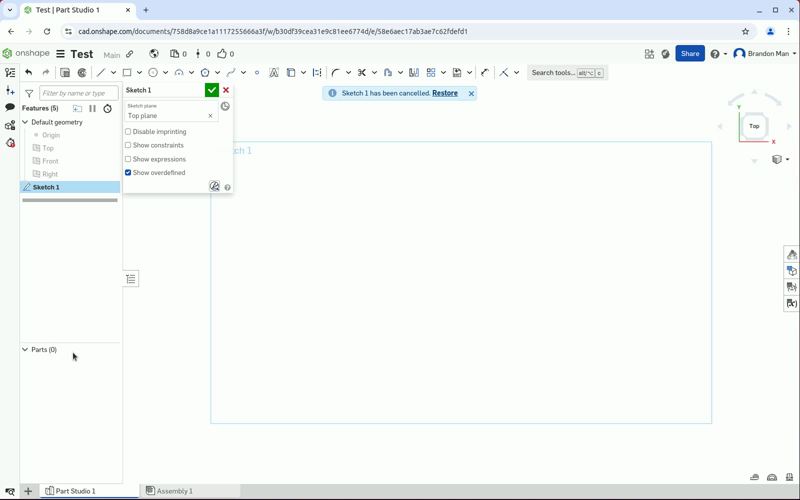
key(l)
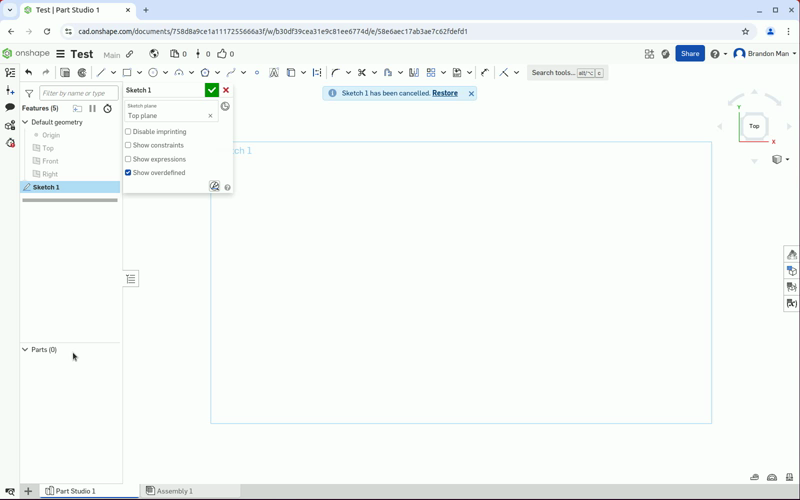
key_down(shift)
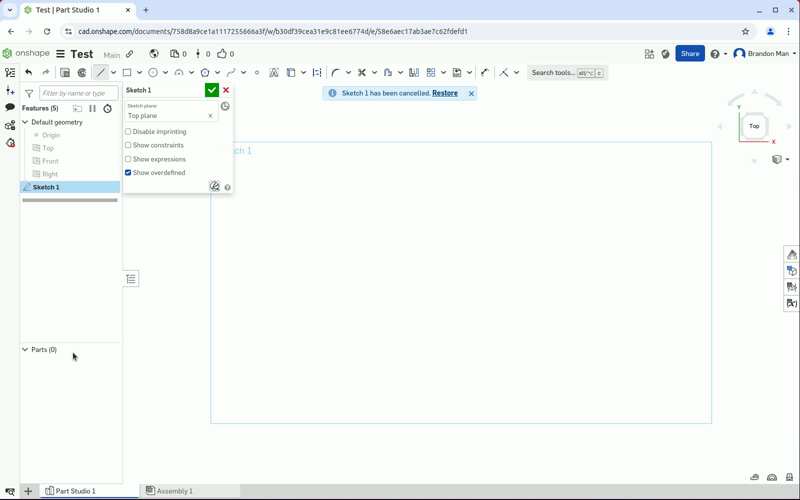
mouse_move(351, 335)
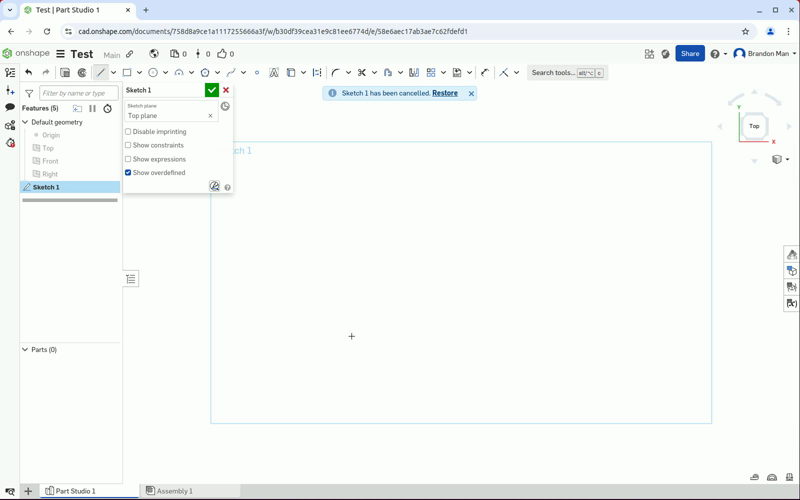
click(351, 335)
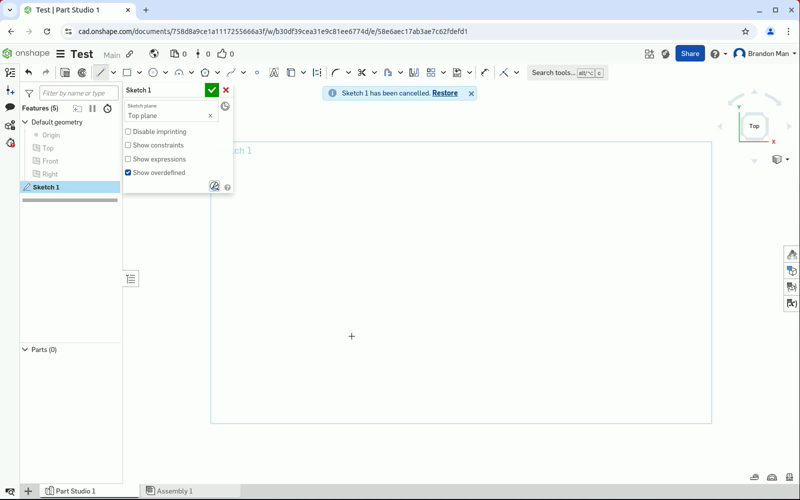
key_up(shift)
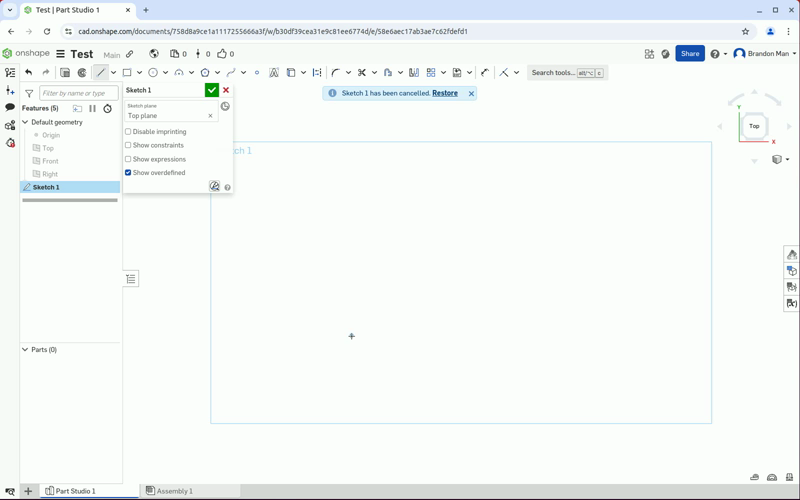
key_down(shift)
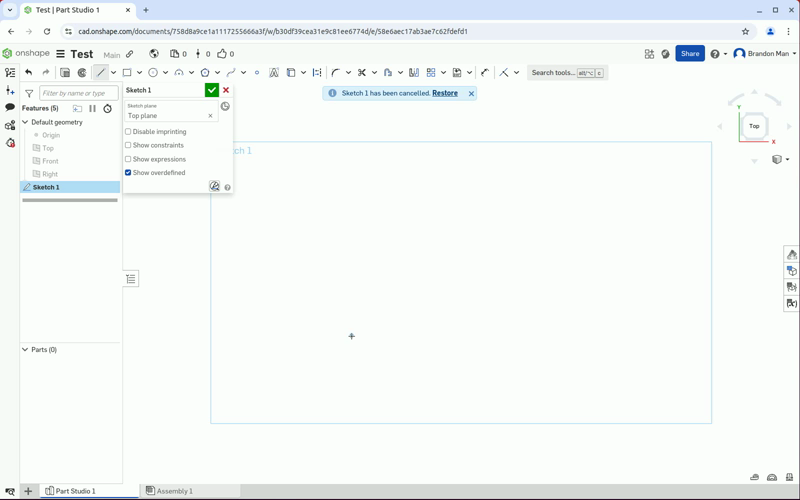
mouse_move(569, 335)
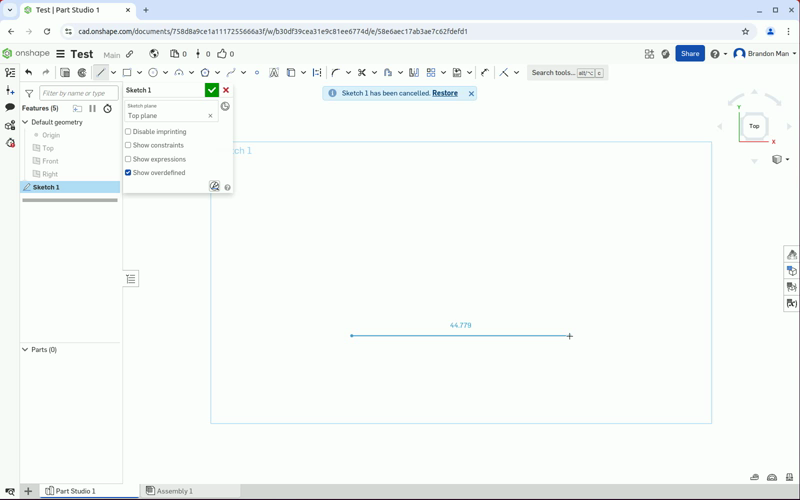
click(569, 335)
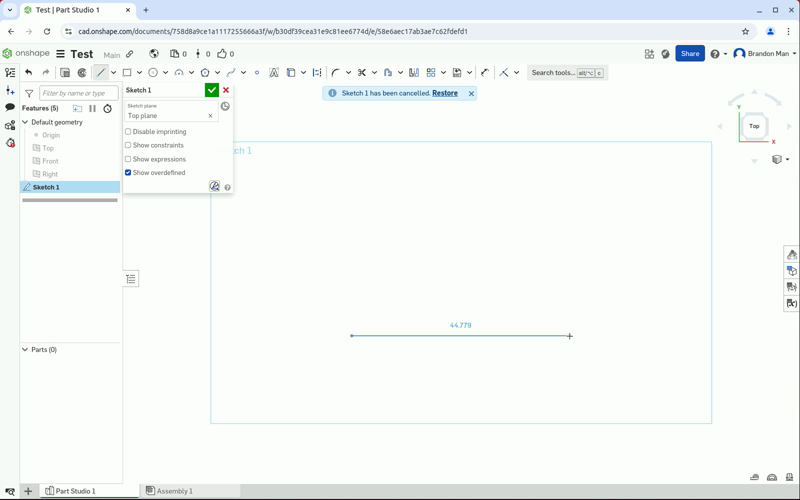
key_up(shift)
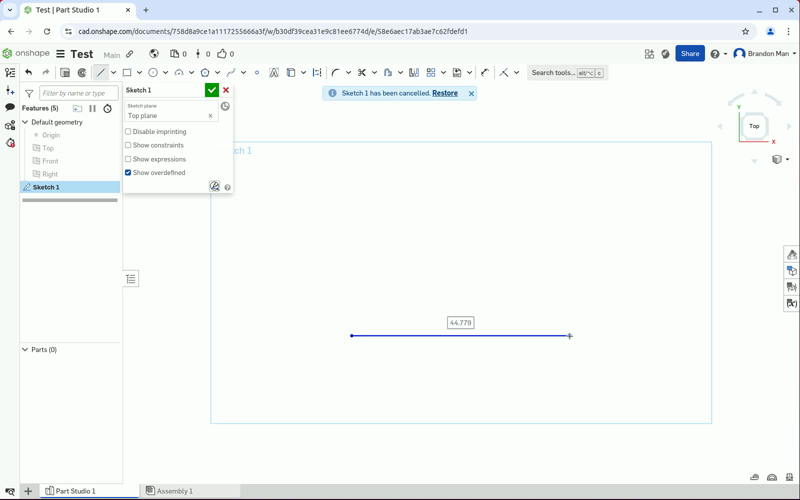
key_down(shift)
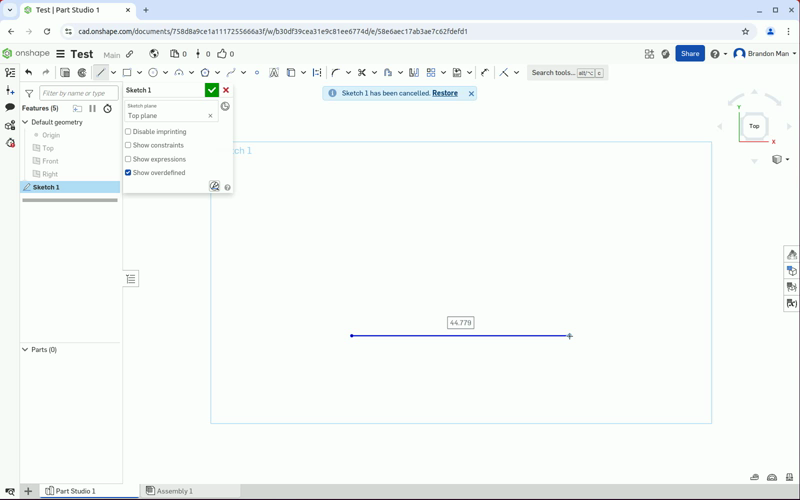
mouse_move(569, 230)
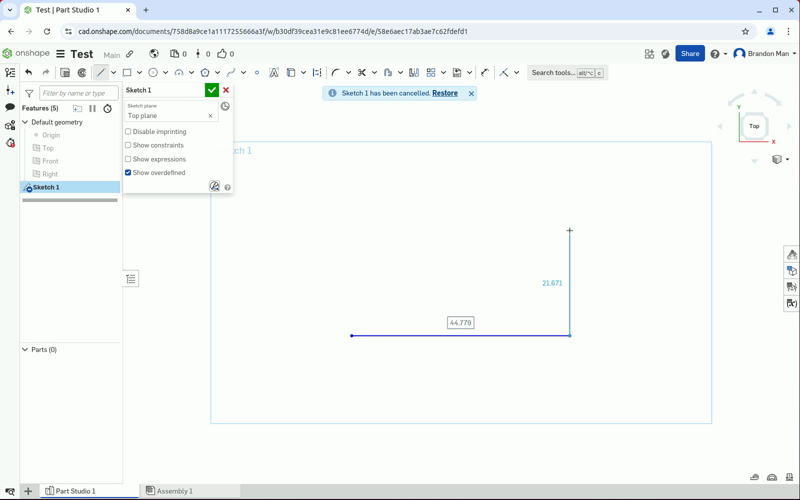
click(569, 230)
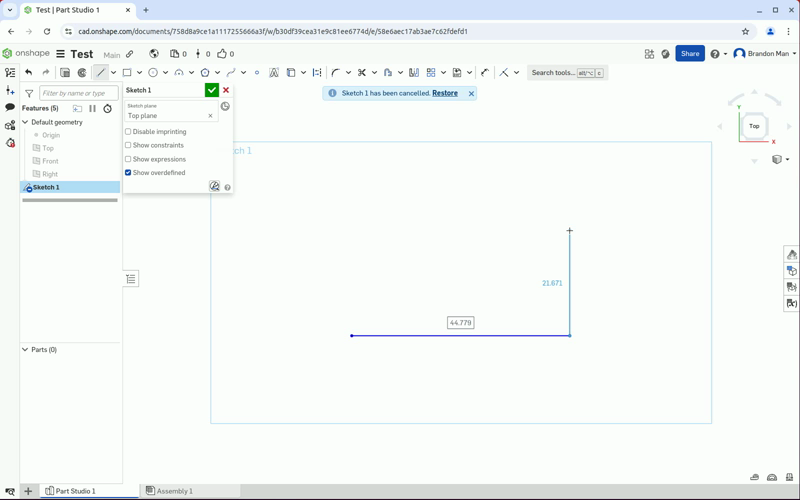
key_up(shift)
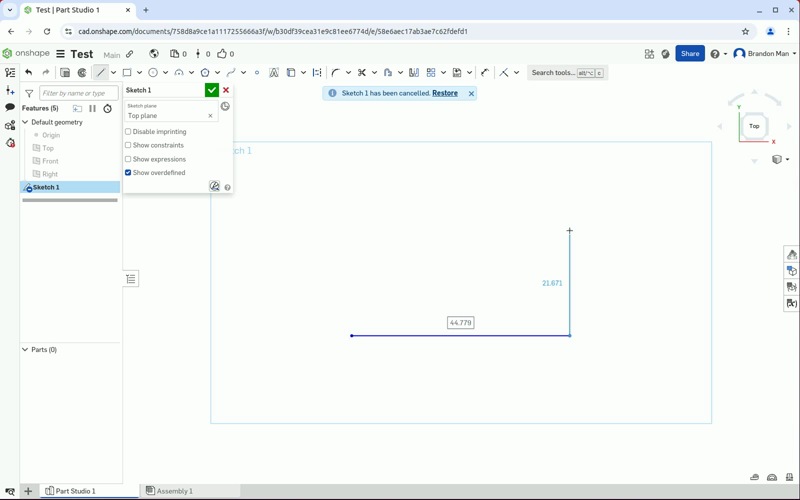
key_down(shift)
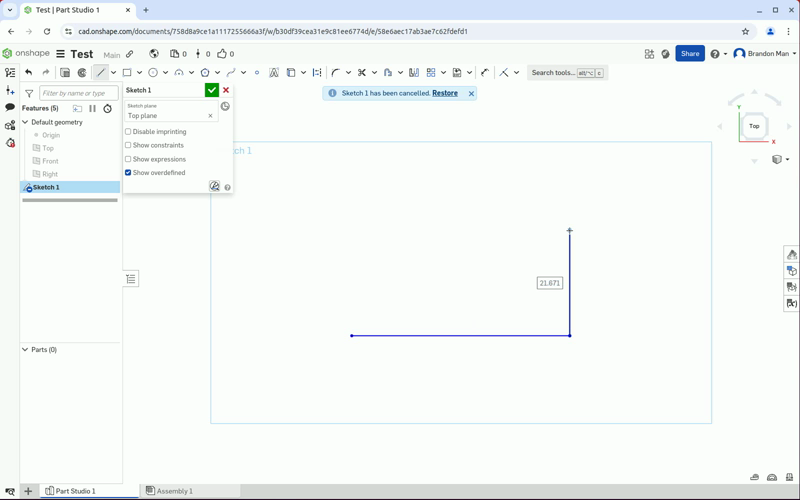
mouse_move(351, 230)
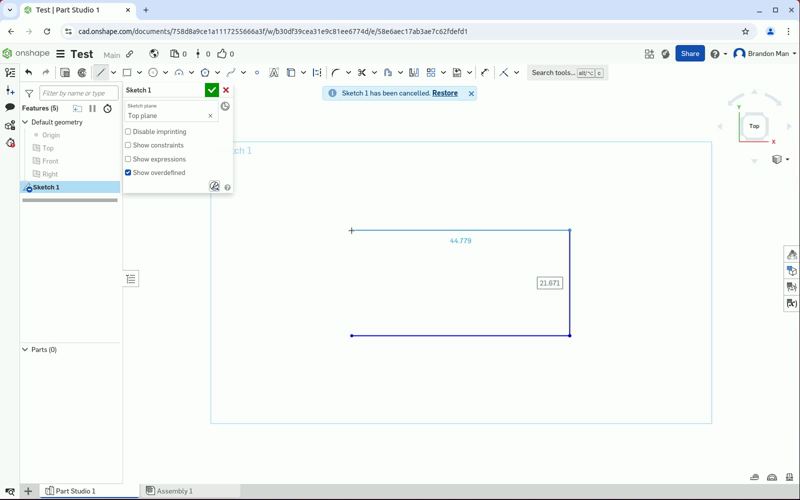
click(351, 230)
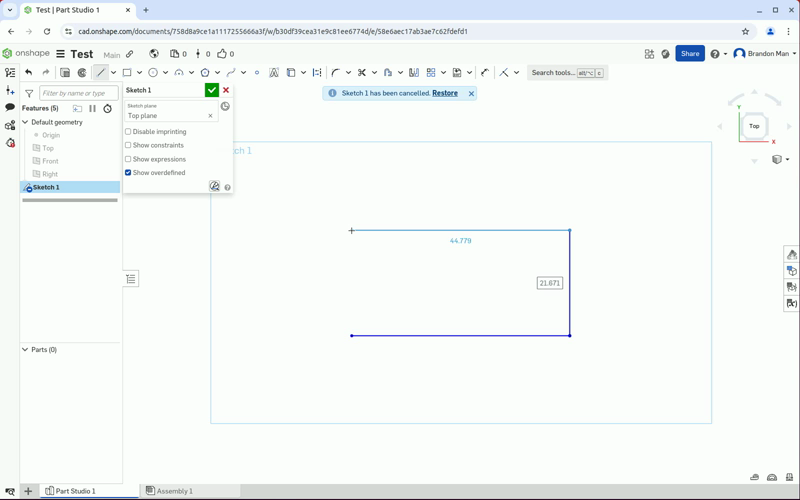
key_up(shift)
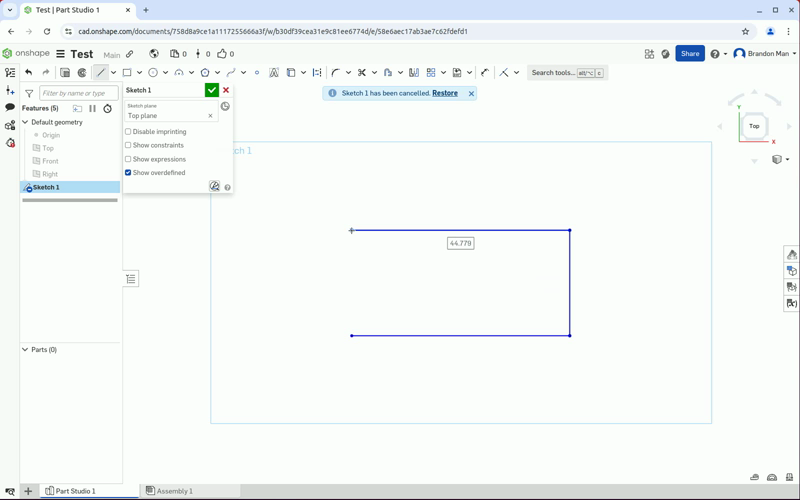
key_down(shift)
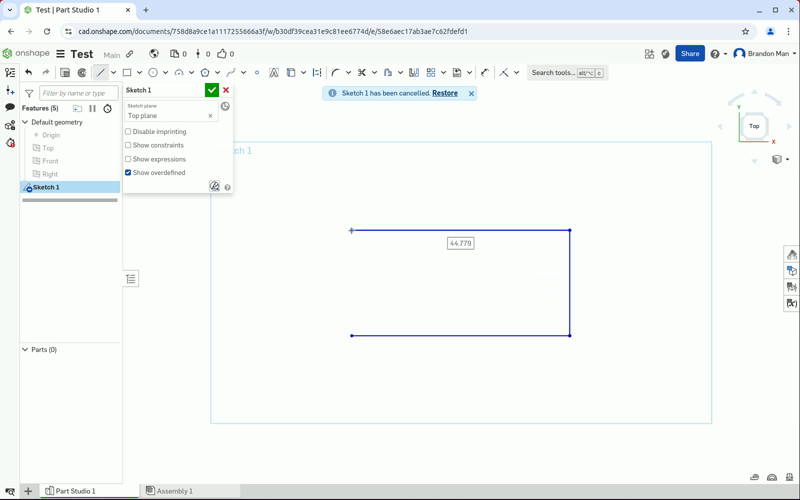
mouse_move(351, 335)
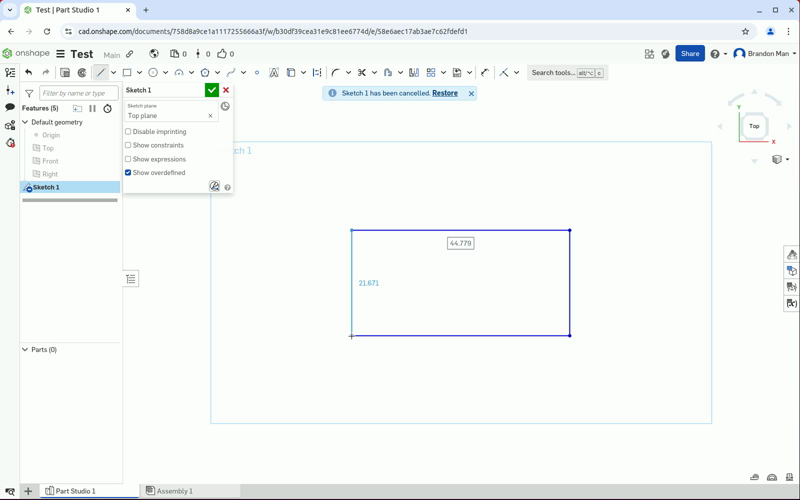
key_up(shift)
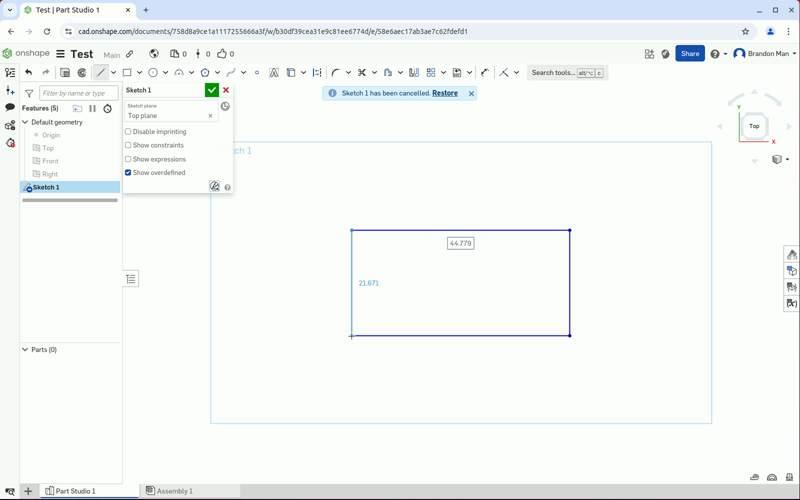
click(351, 335)
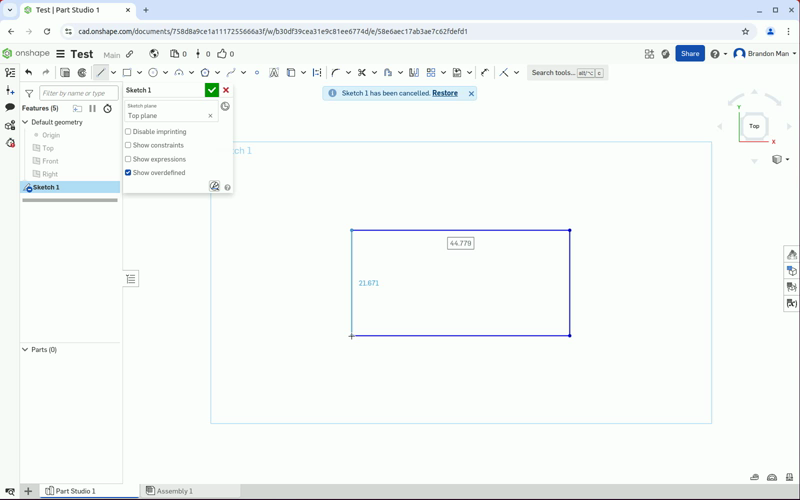
key(esc)
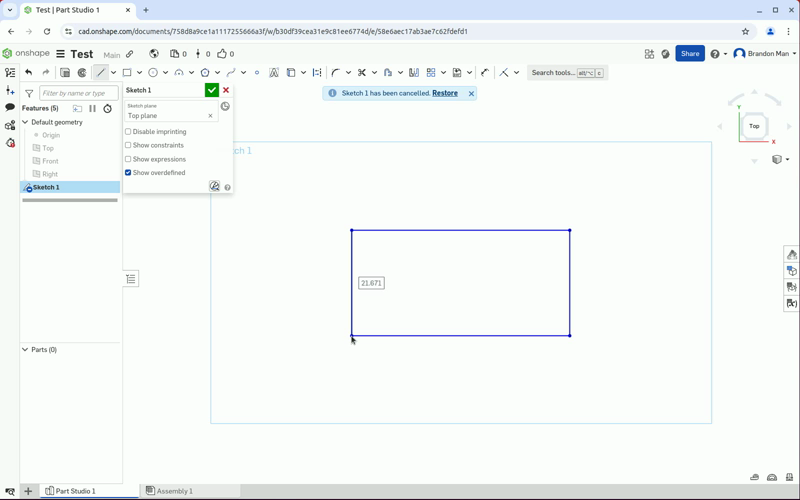
mouse_move(513, 293)
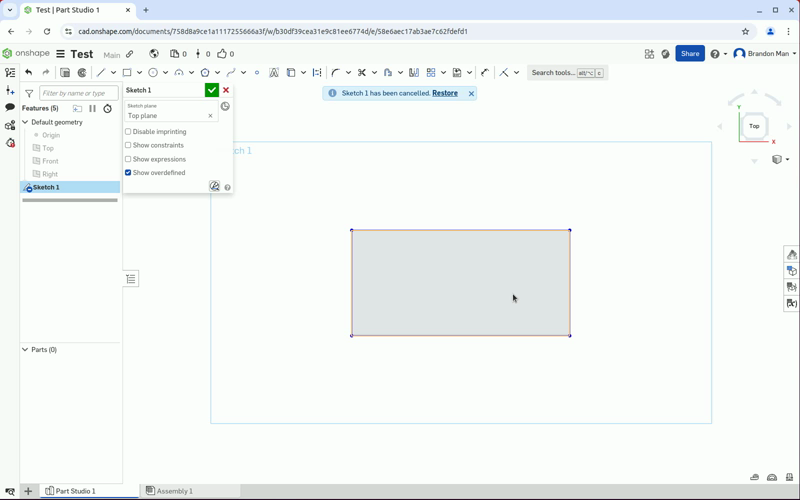
click(513, 293)
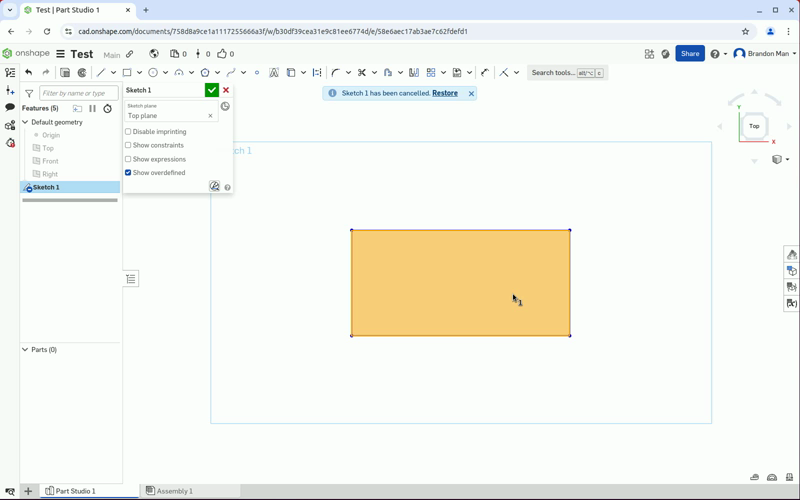
mouse_move(73, 352)
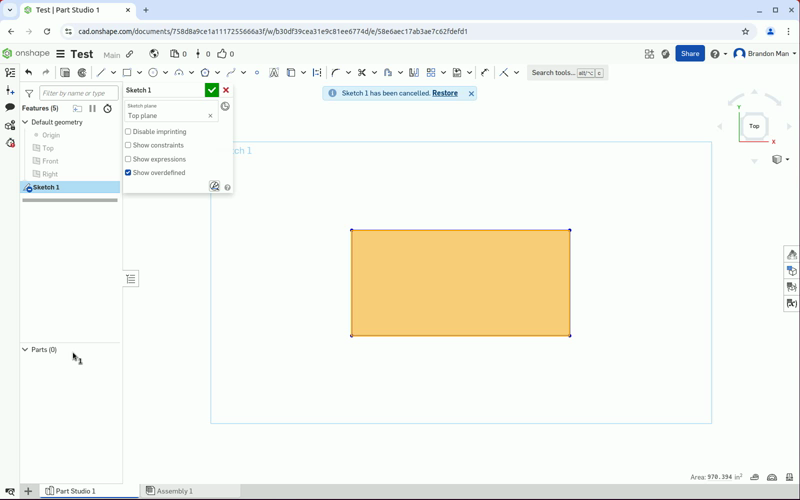
key(shift+y)
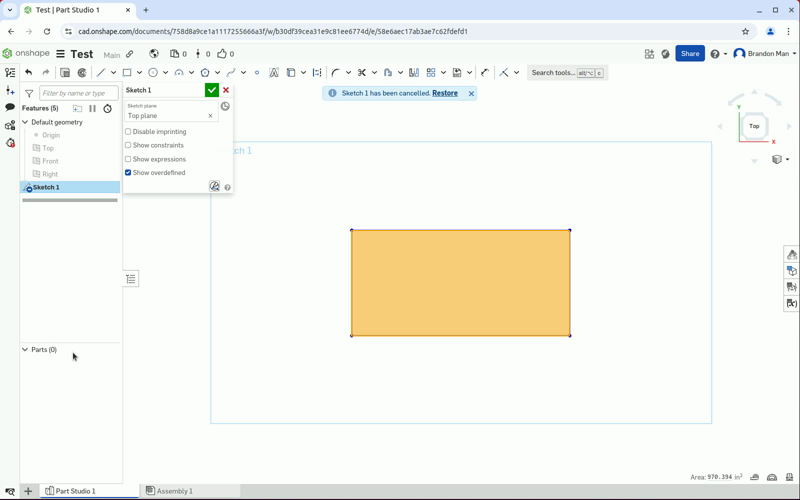
key(shift+e)
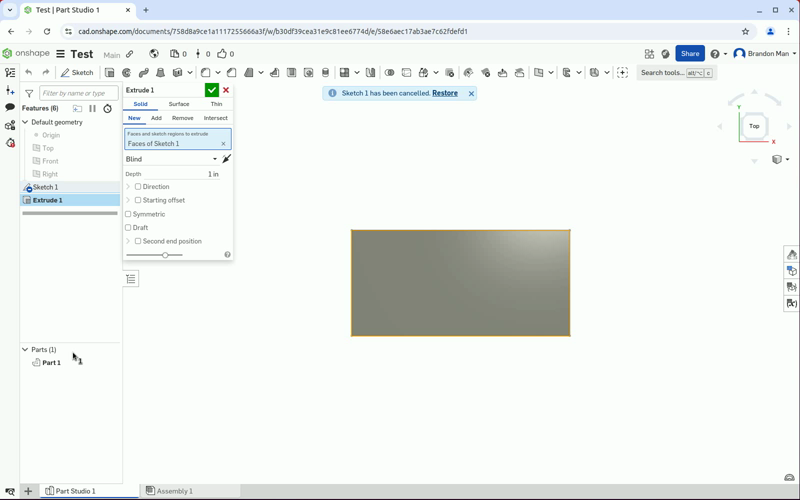
mouse_move(143, 106)
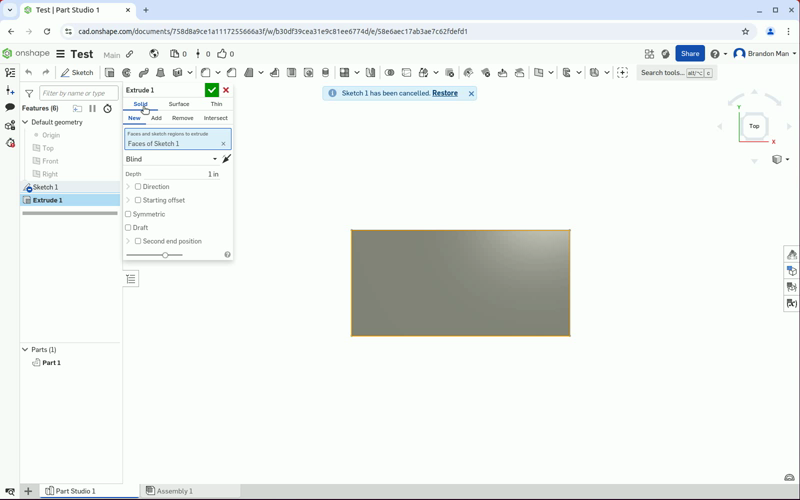
click(143, 106)
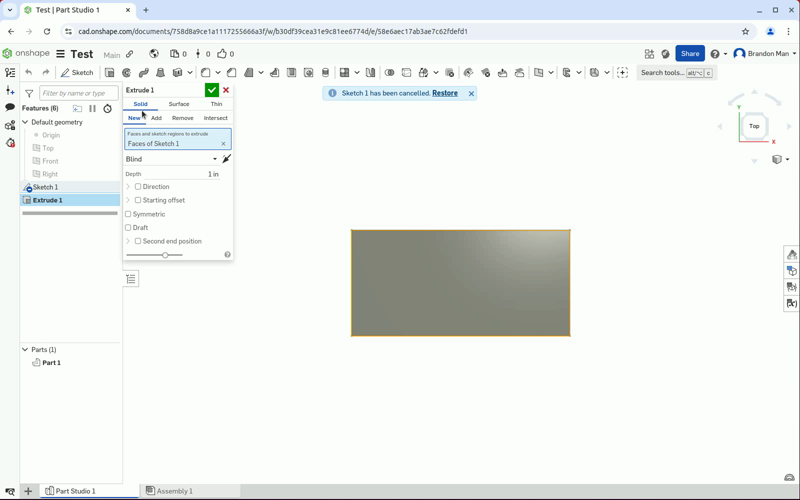
mouse_move(137, 120)
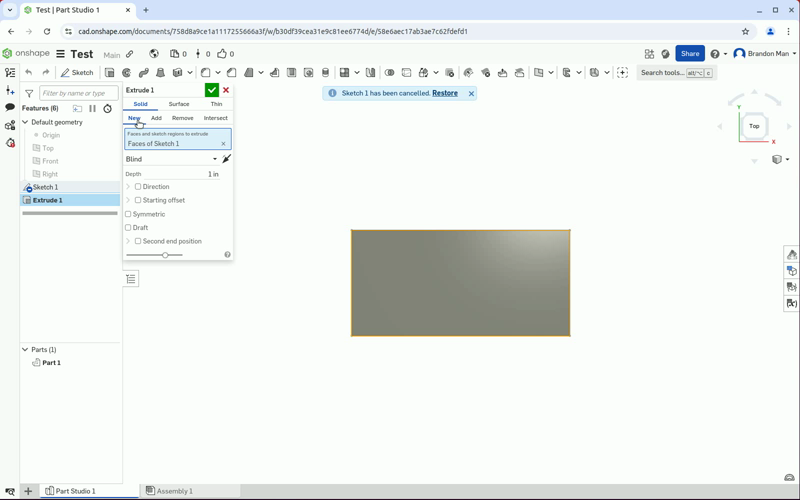
click(137, 120)
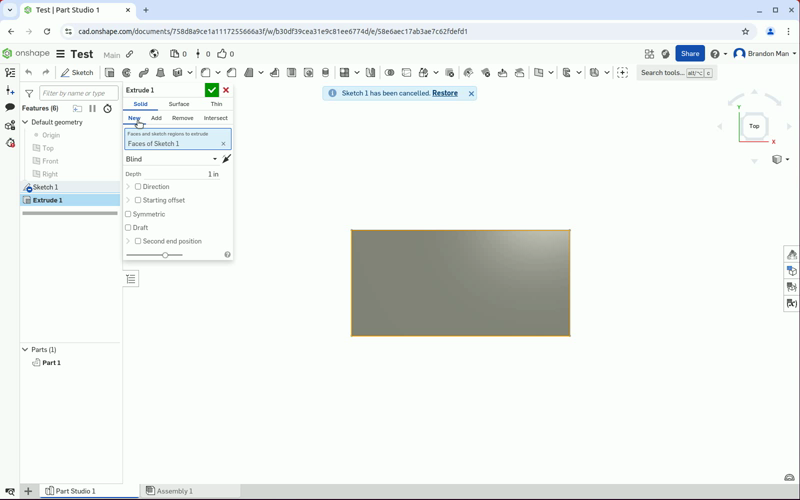
key(tab, 4)
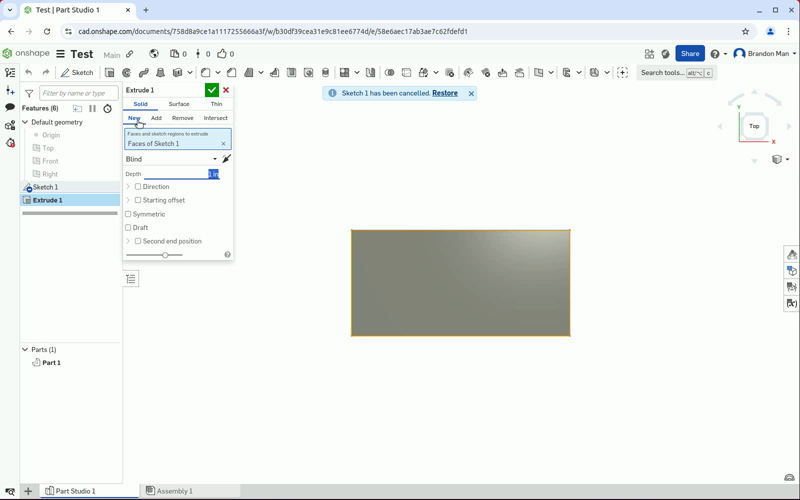
text(4.574)
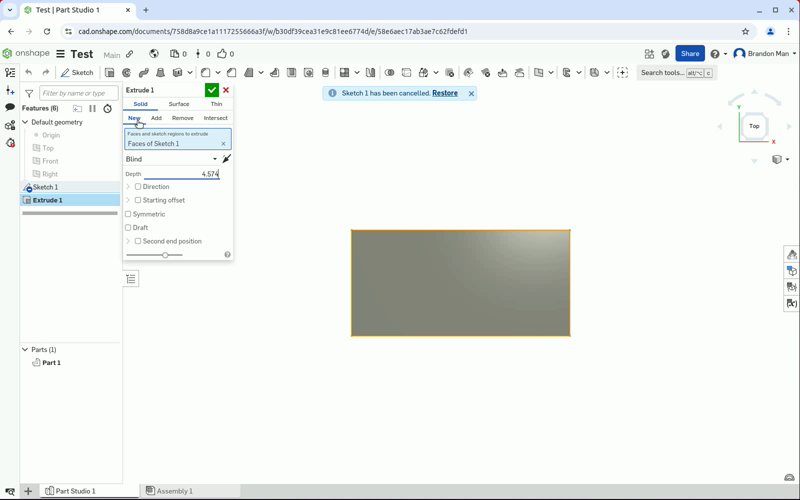
key(enter)
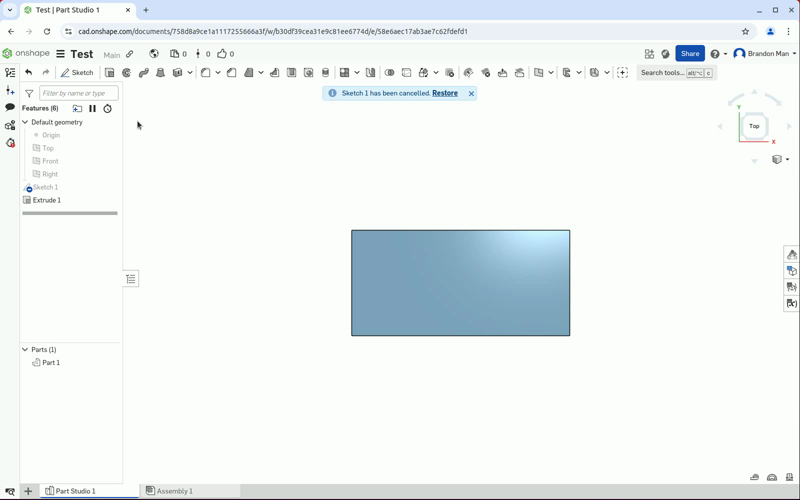
key(shift+h)
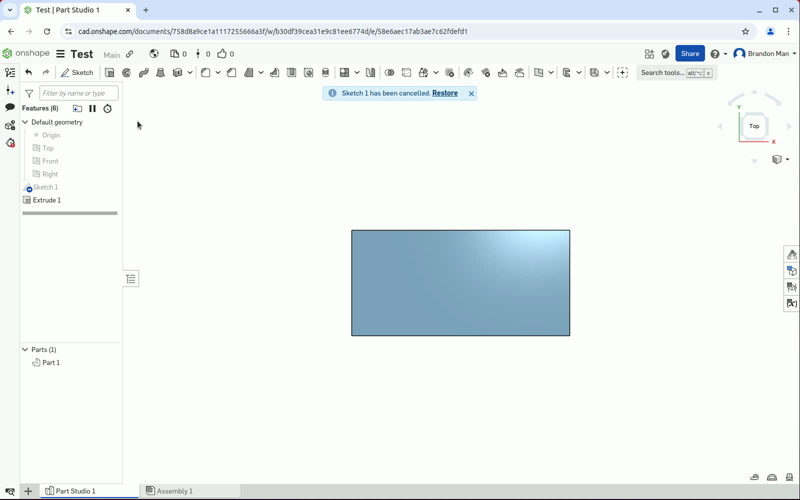
key(shift+h)
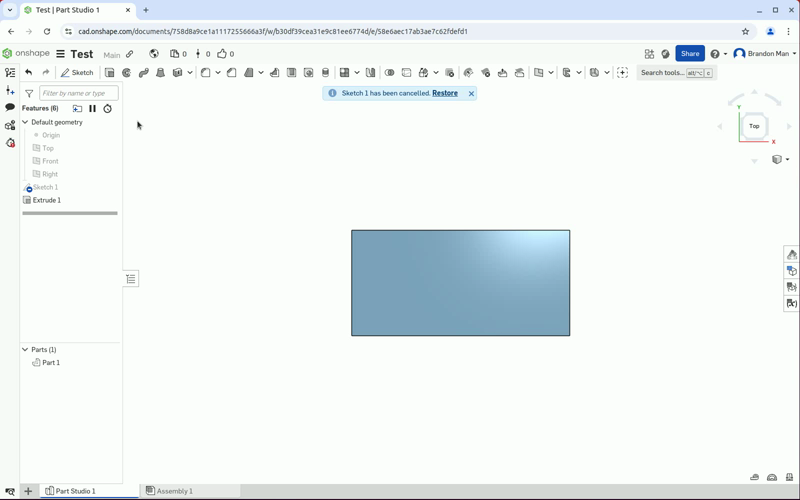
mouse_move(73, 189)
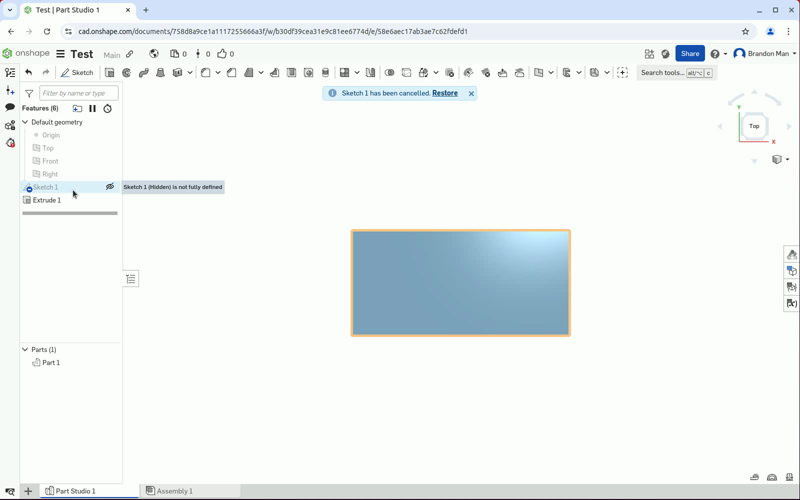
click(73, 189)
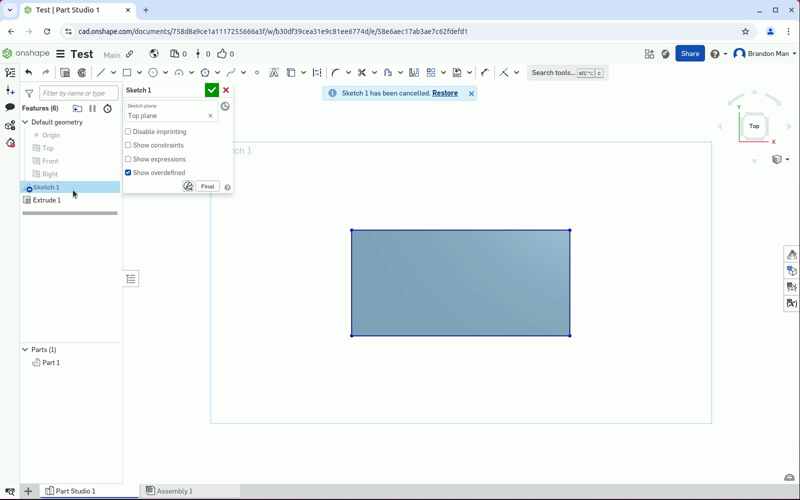
mouse_move(229, 92)
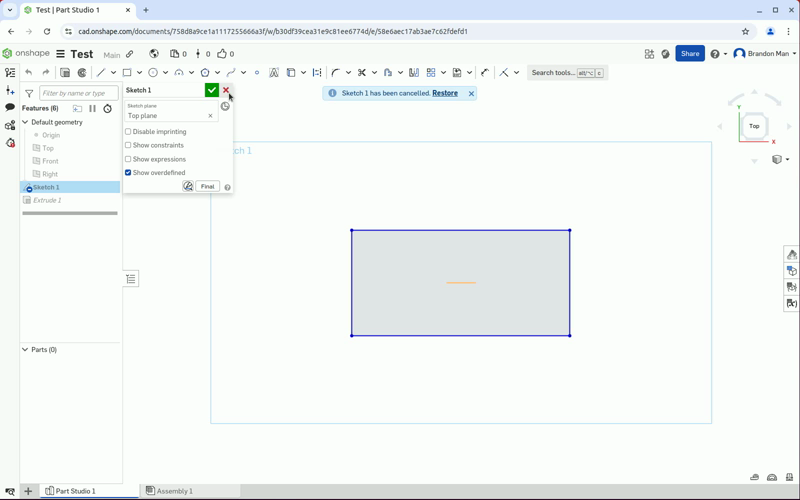
click(229, 92)
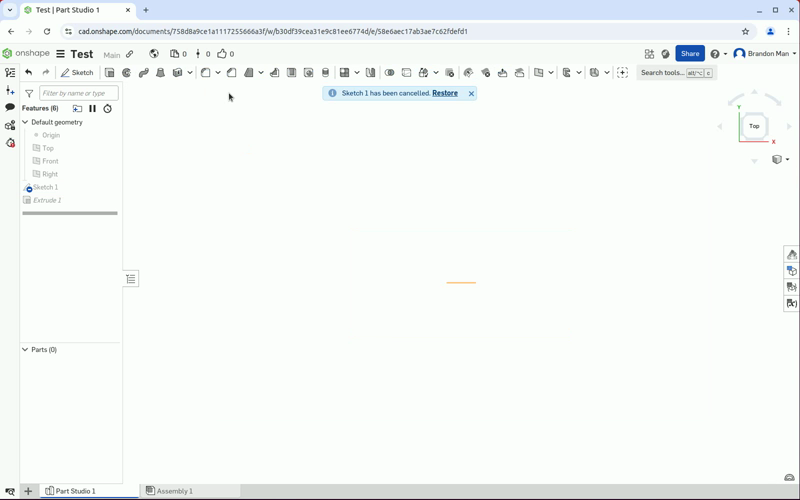
mouse_move(73, 352)
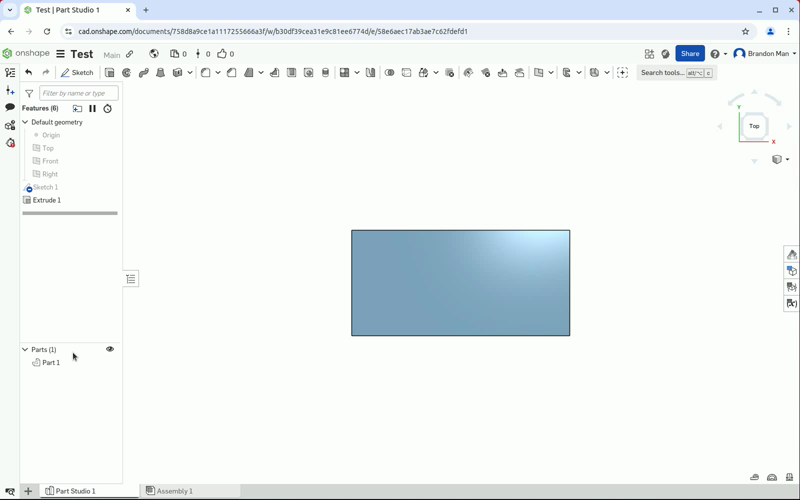
key(y)
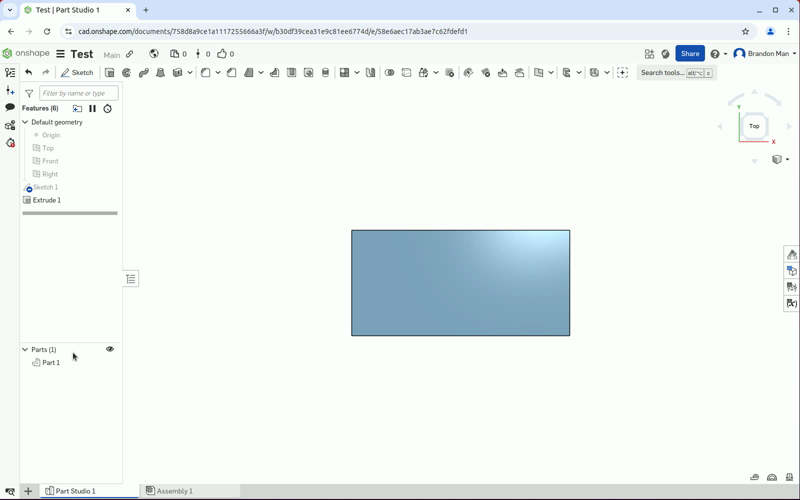
key(shift+p)
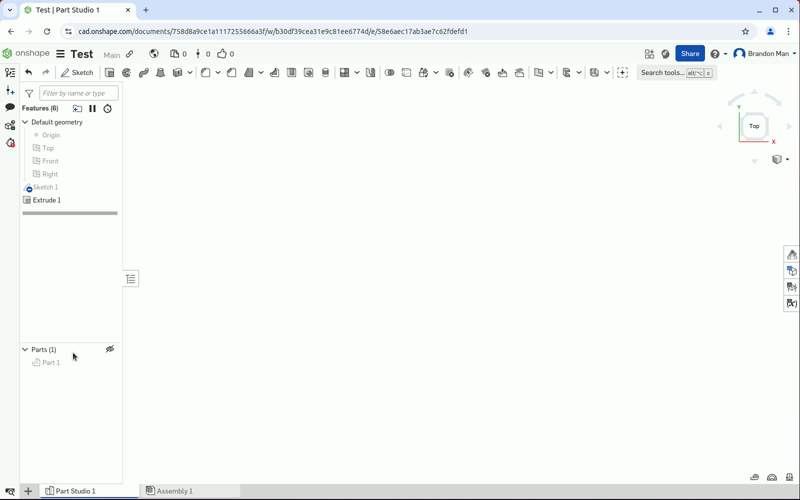
key(space)
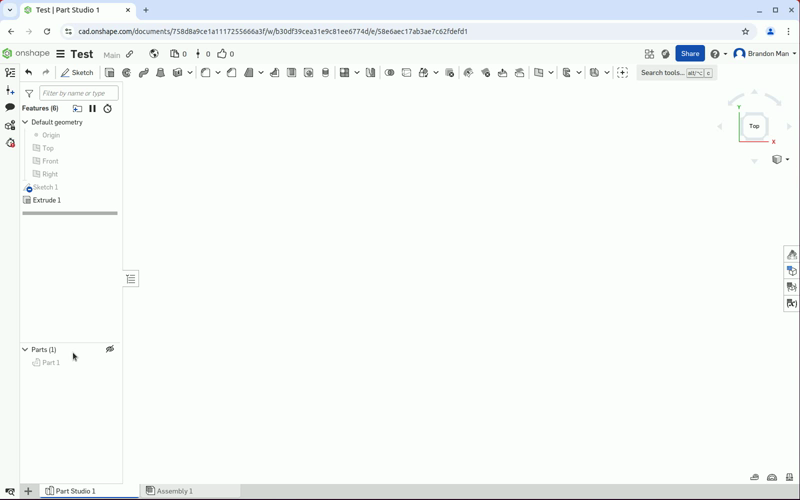
key_down(shift)
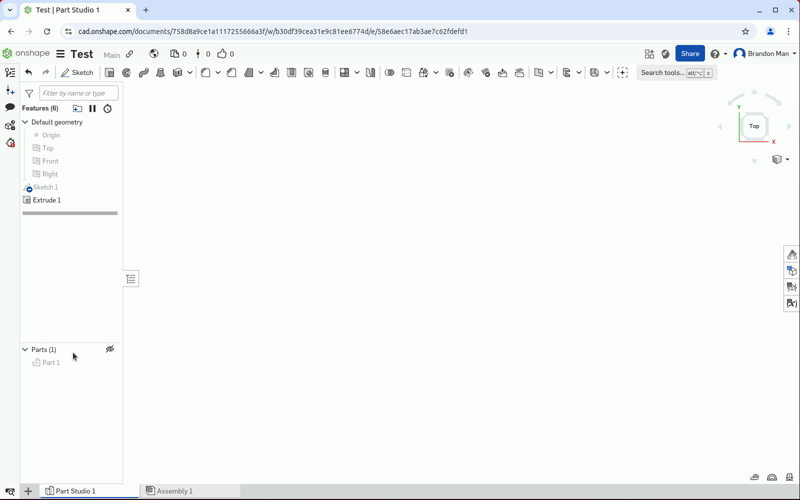
key(up)
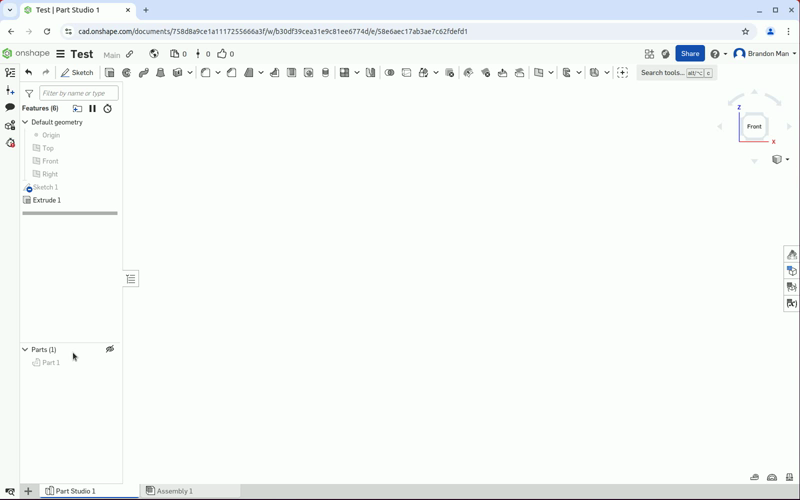
key_up(shift)
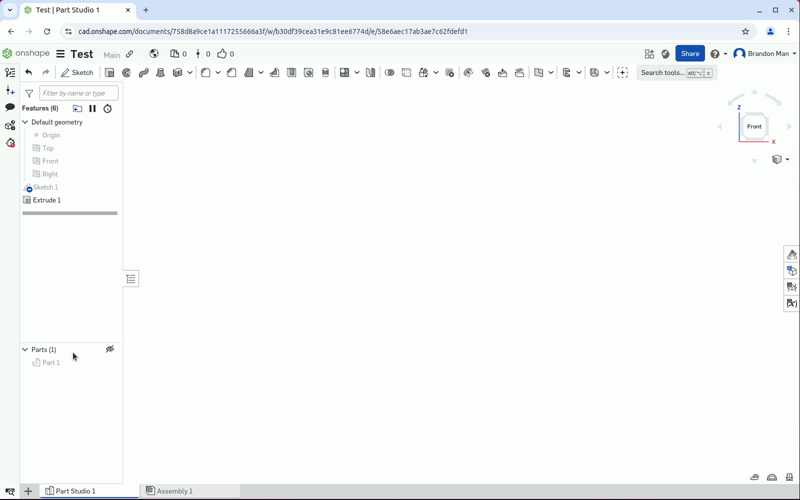
key(space)
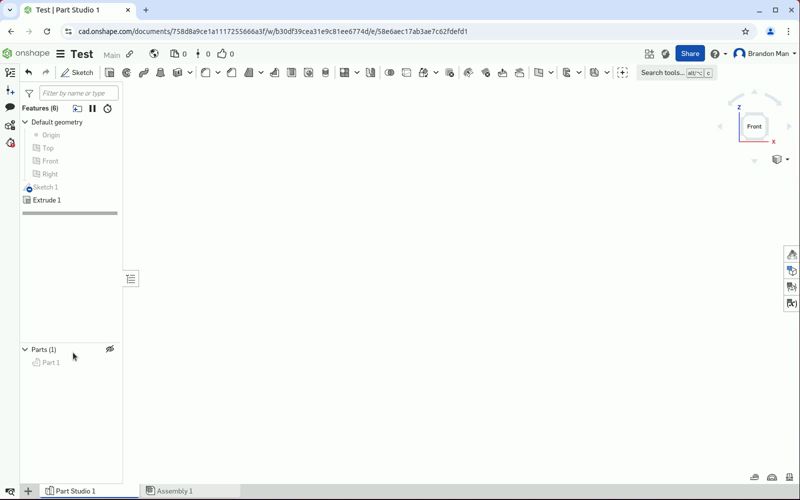
key_down(shift)
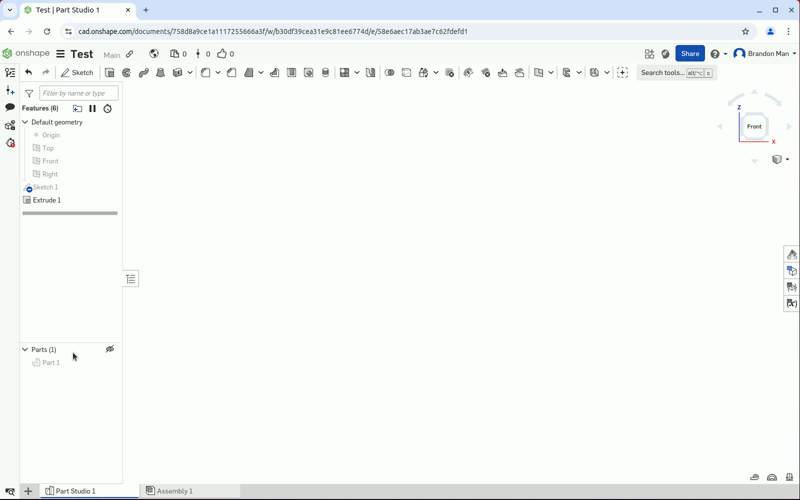
key(left)
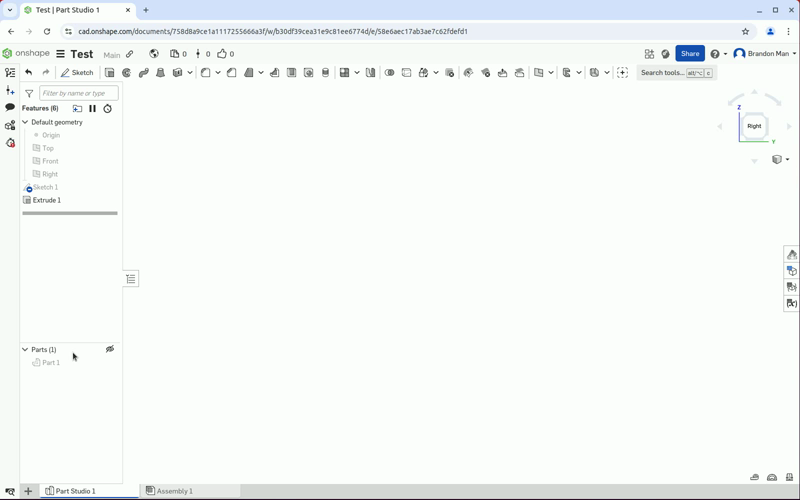
key_up(shift)
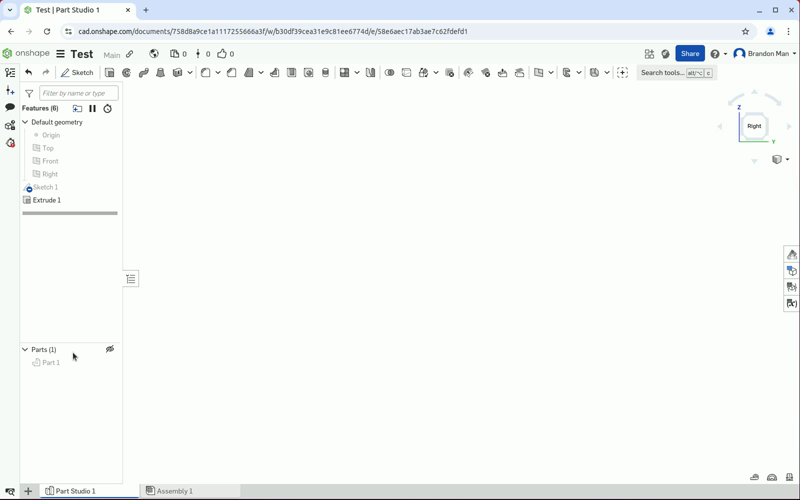
mouse_move(73, 352)
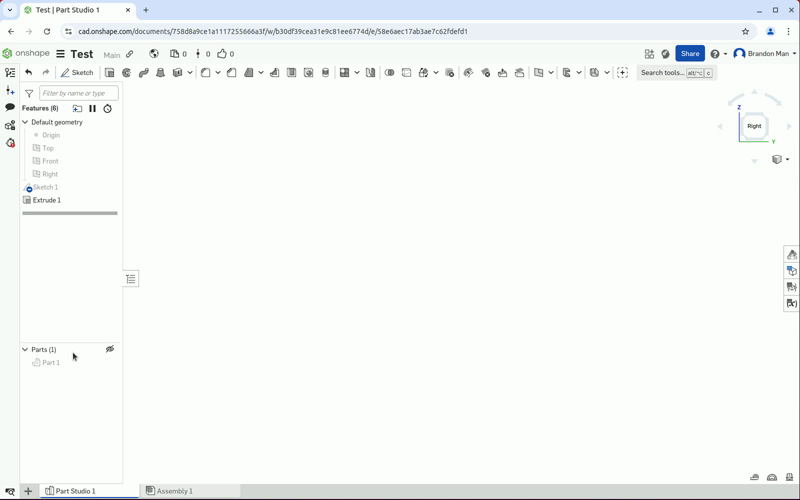
key(shift+y)
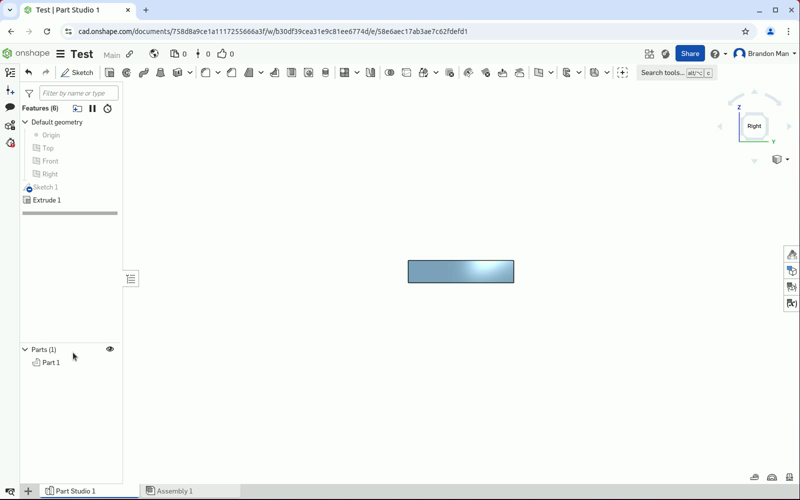
mouse_move(541, 75)
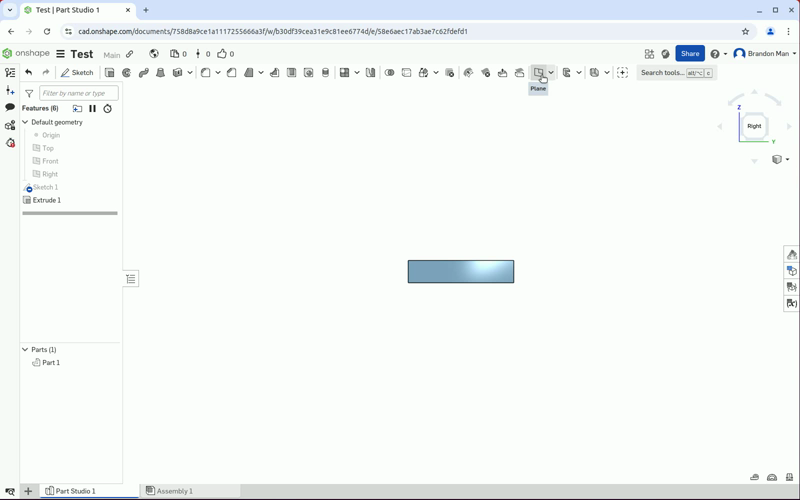
click(541, 75)
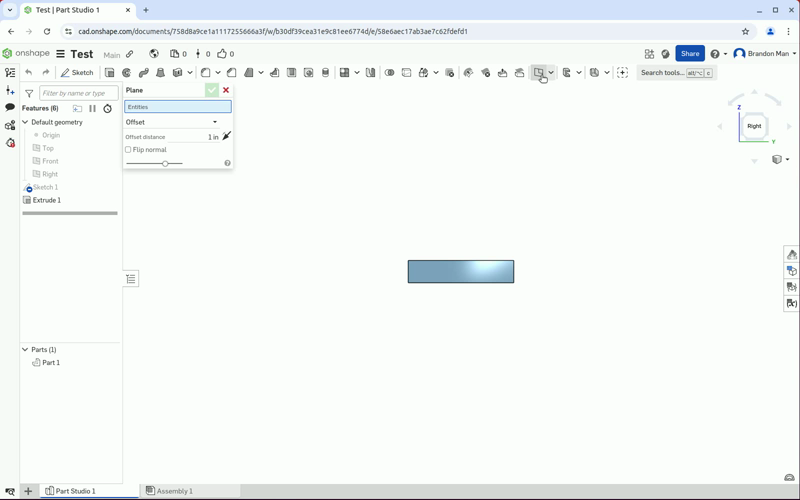
mouse_move(73, 176)
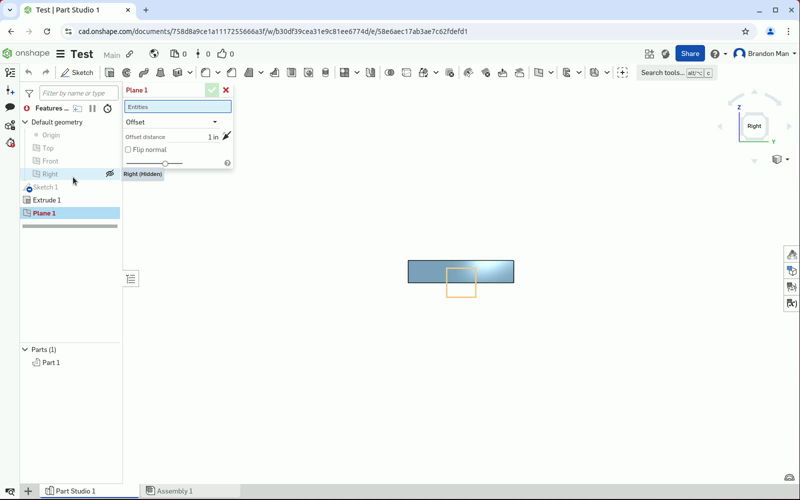
click(73, 176)
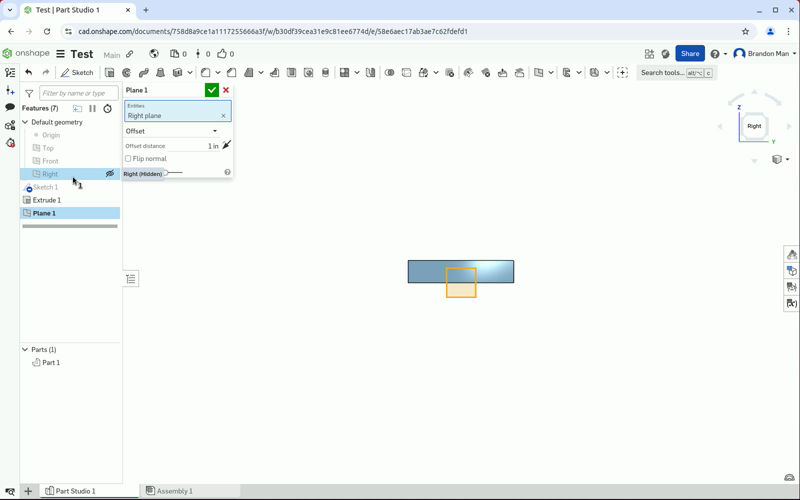
key(tab, 2)
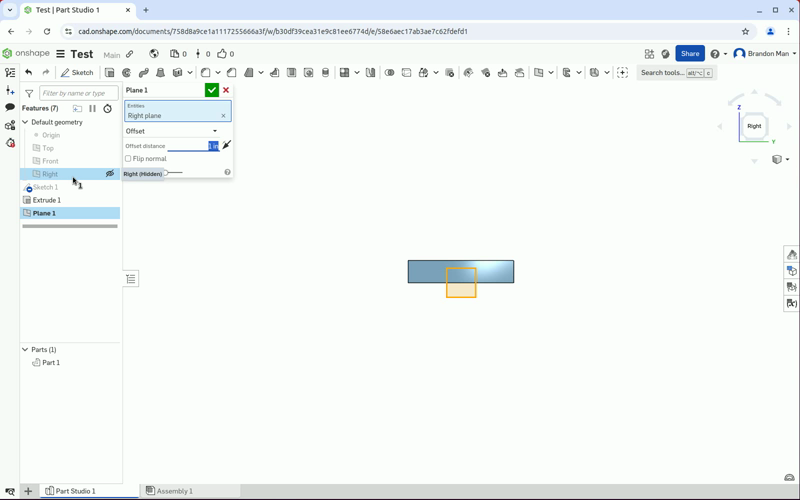
text(22.4)
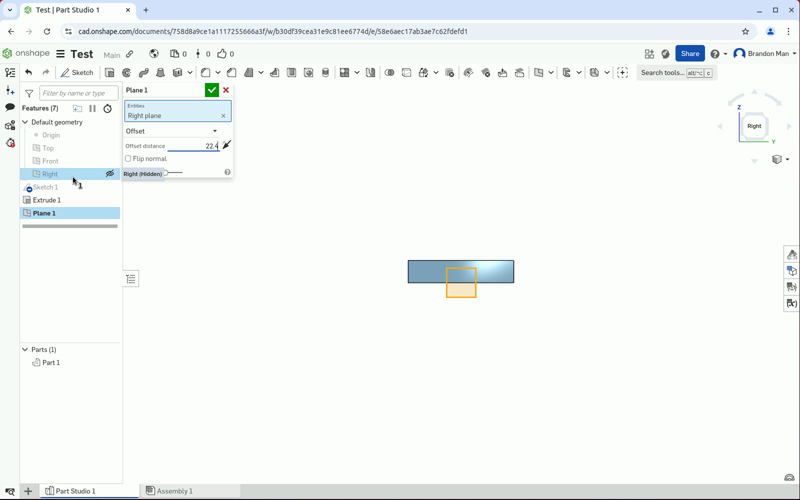
key(enter, 2)
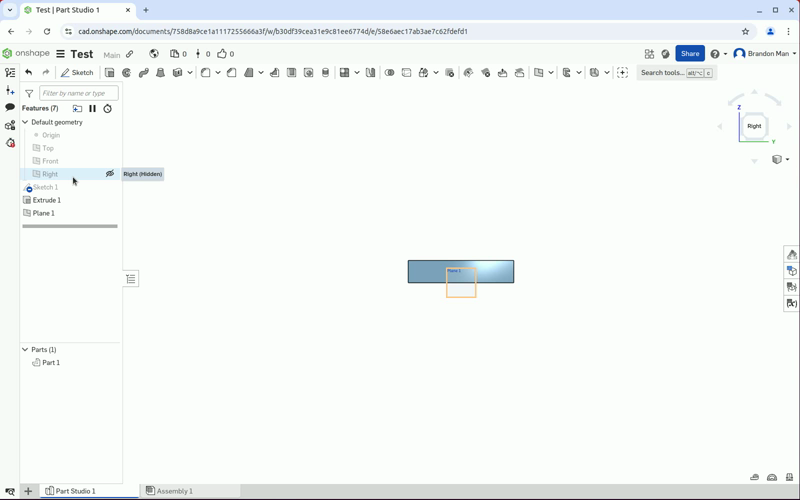
key(shift+s)
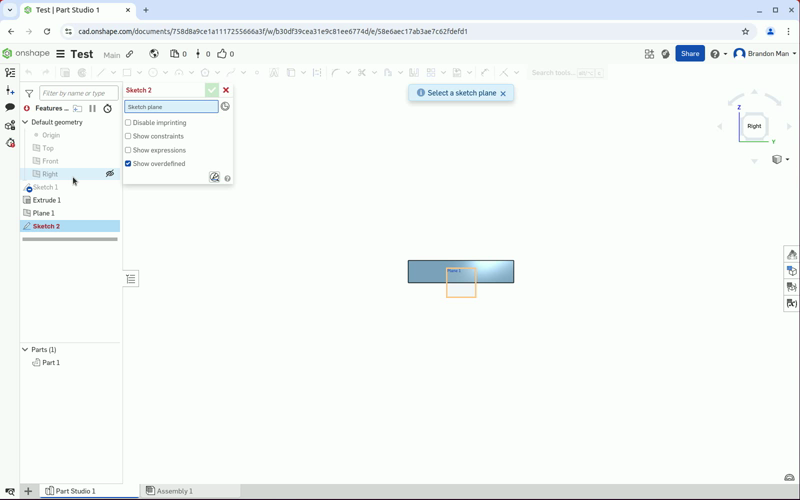
mouse_move(73, 215)
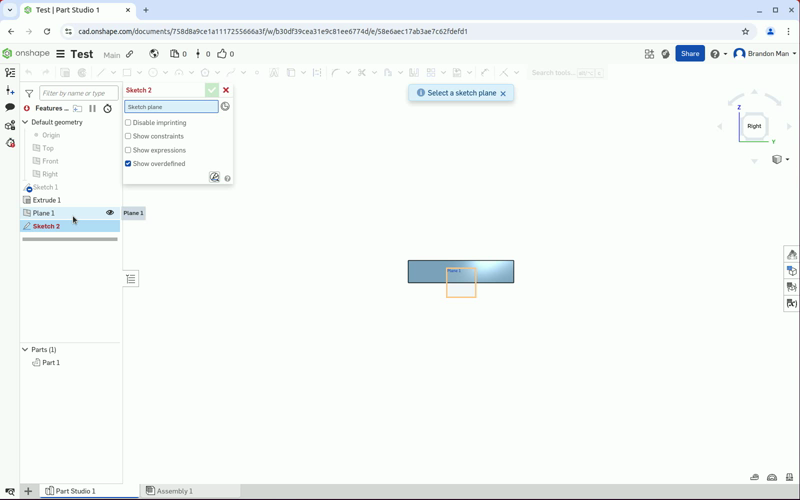
click(73, 215)
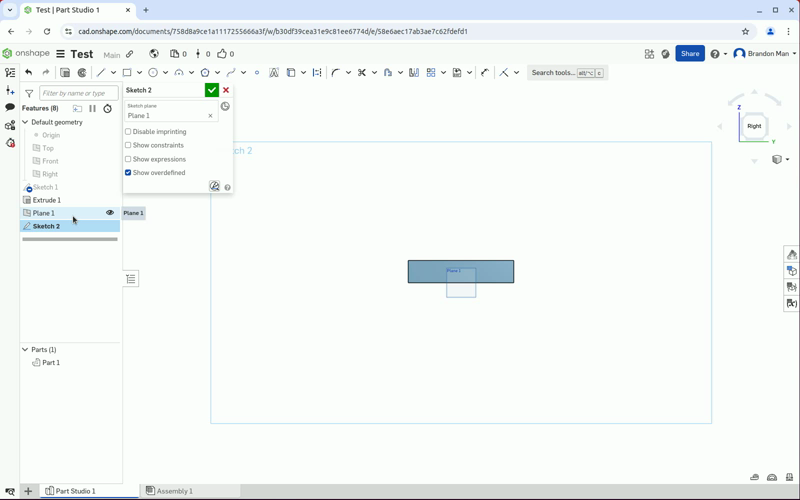
mouse_move(73, 352)
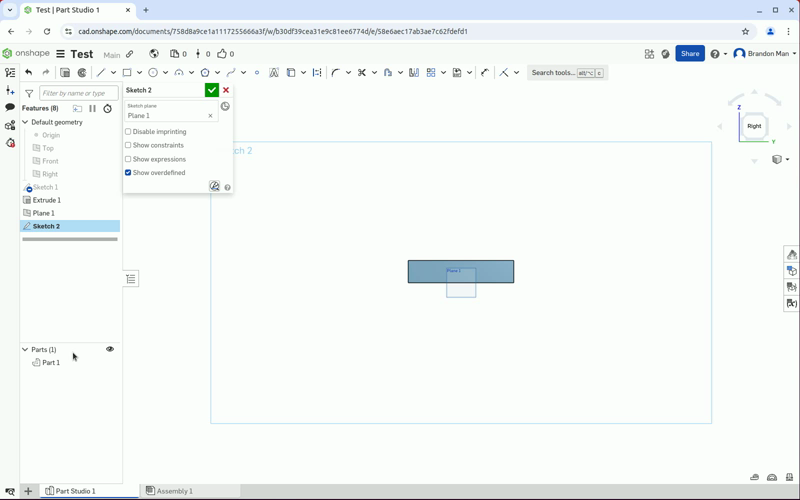
key(y)
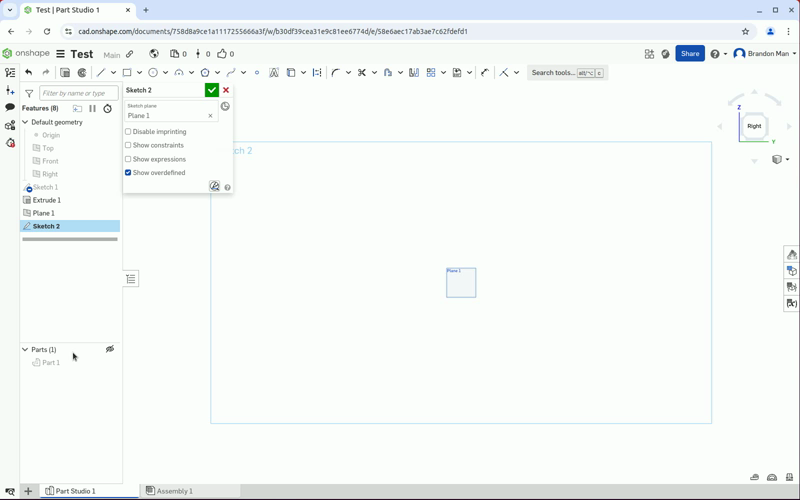
key(l)
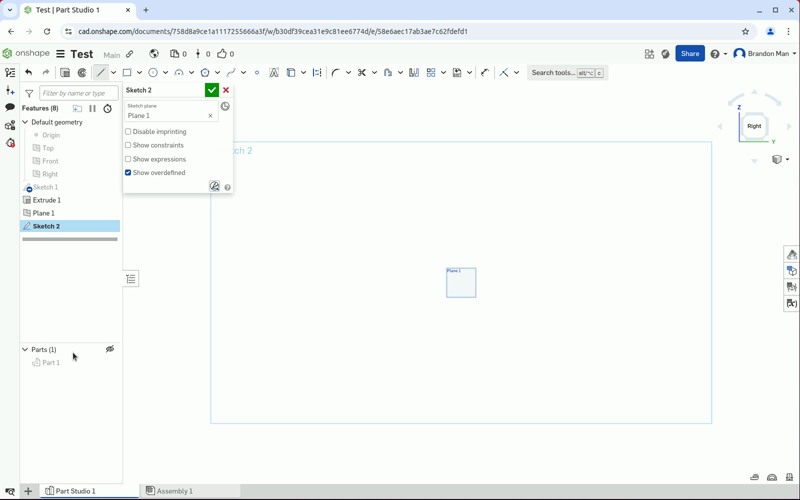
key_down(shift)
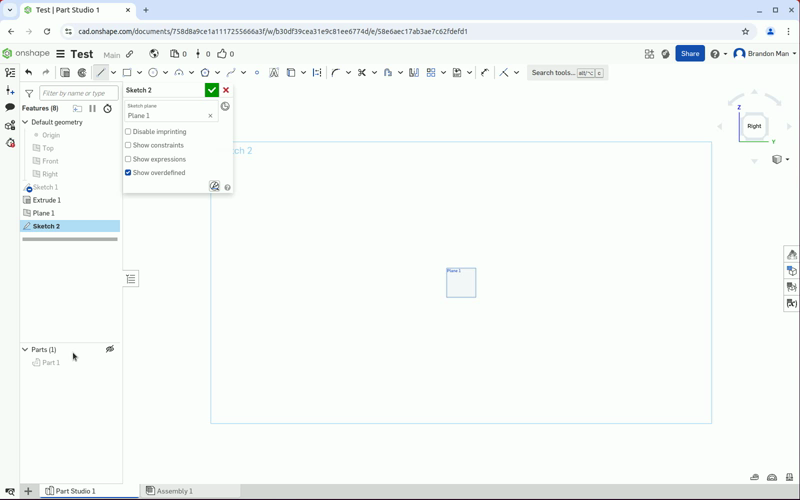
mouse_move(407, 282)
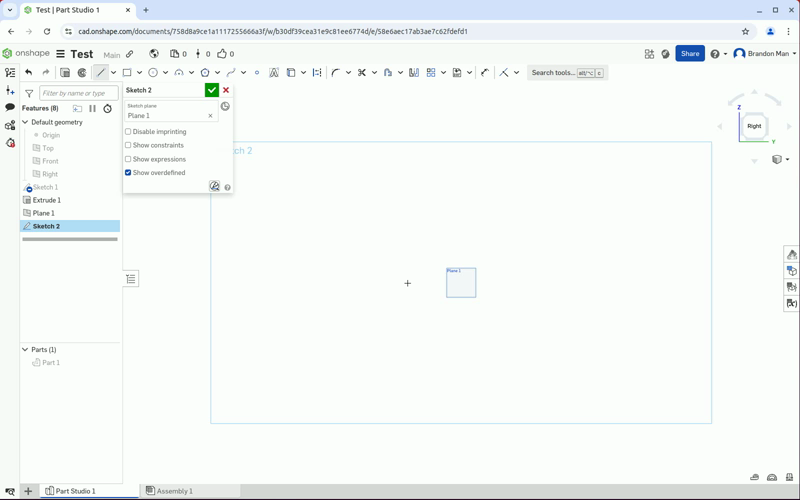
click(407, 282)
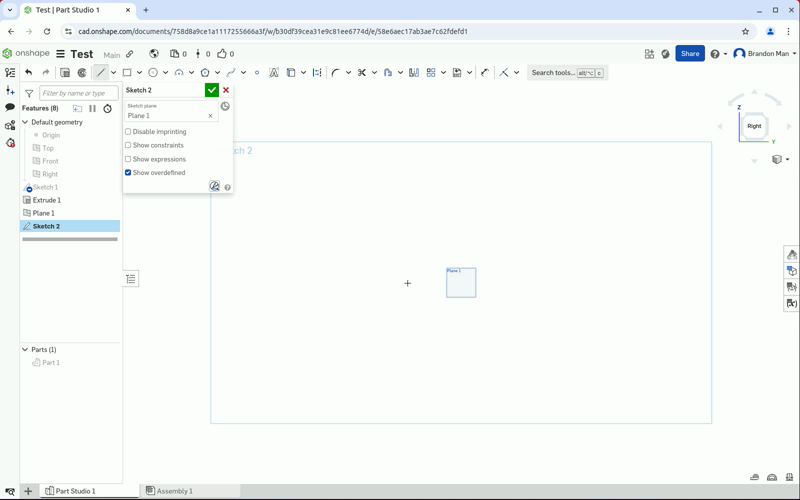
key_up(shift)
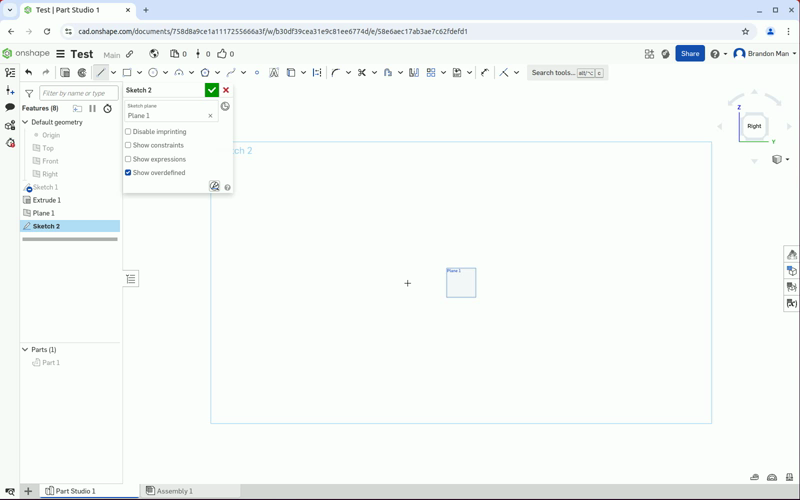
key_down(shift)
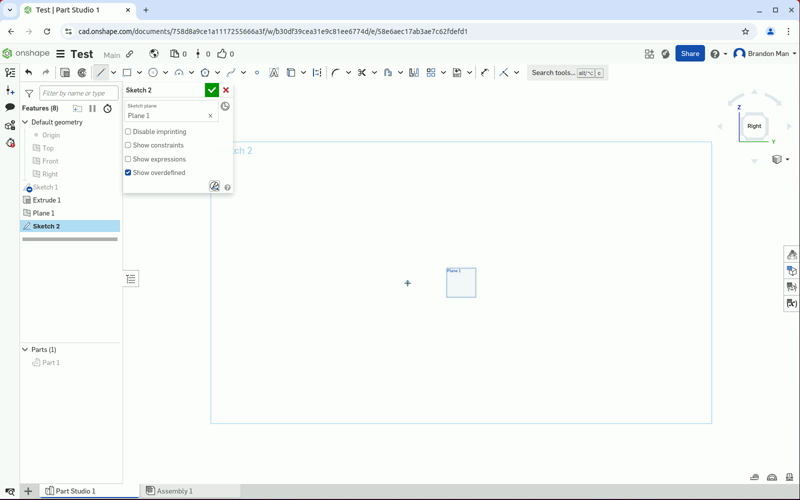
mouse_move(513, 282)
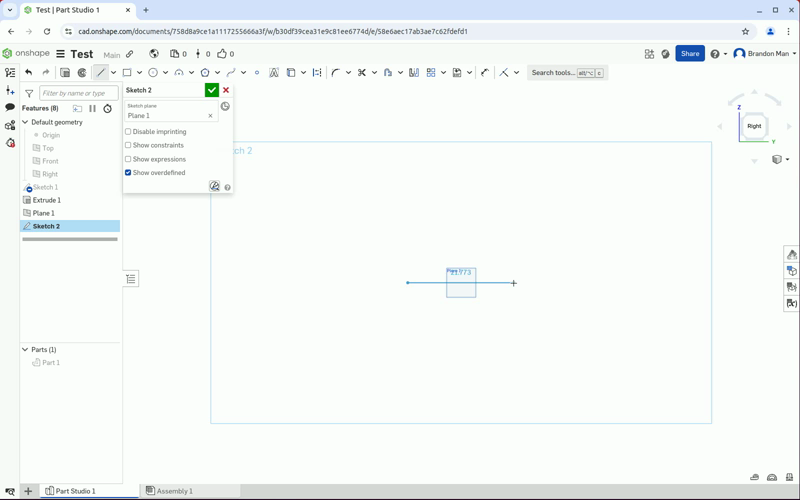
click(513, 282)
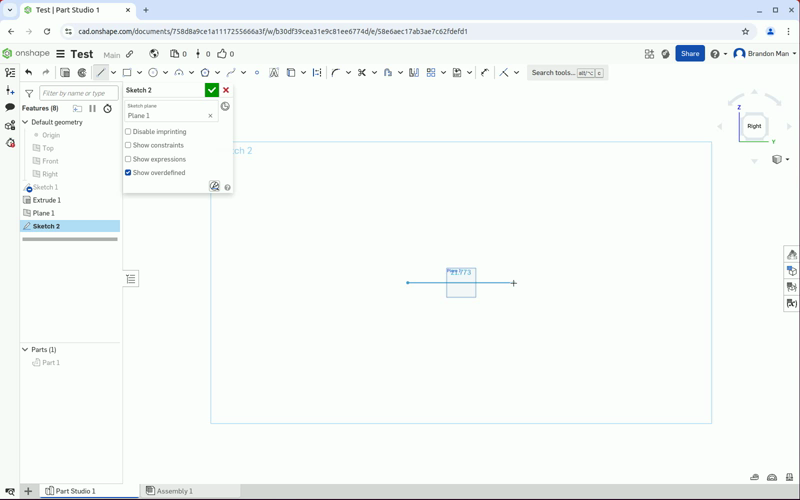
key_up(shift)
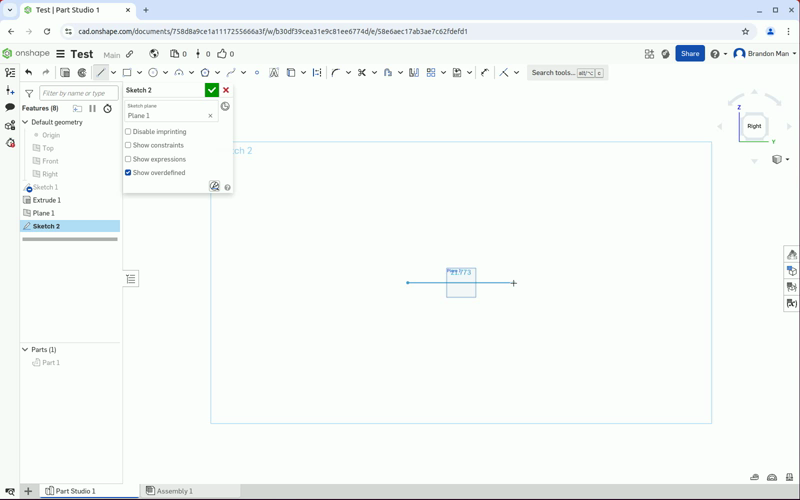
key_down(shift)
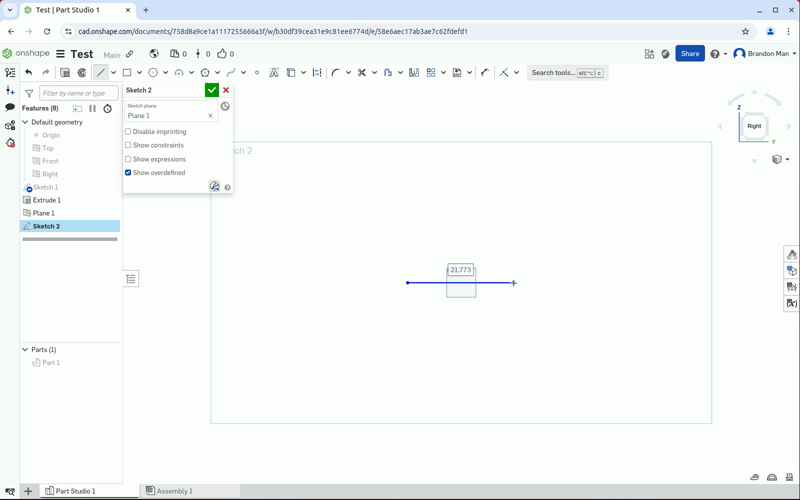
mouse_move(543, 282)
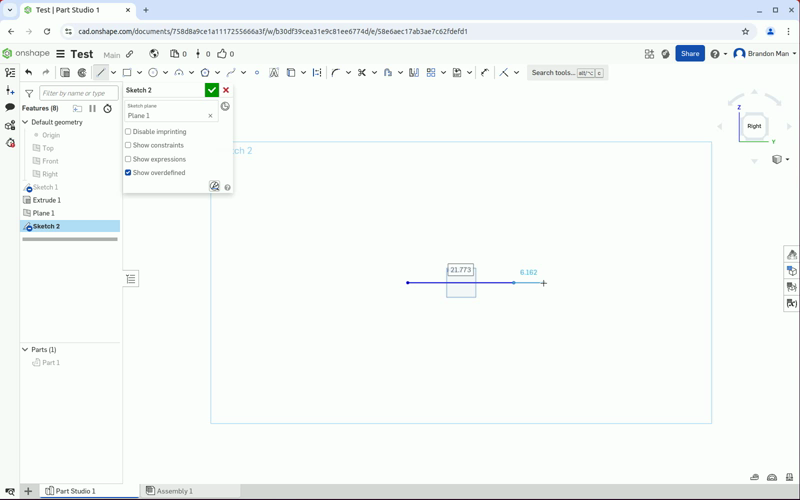
mouse_move(513, 260)
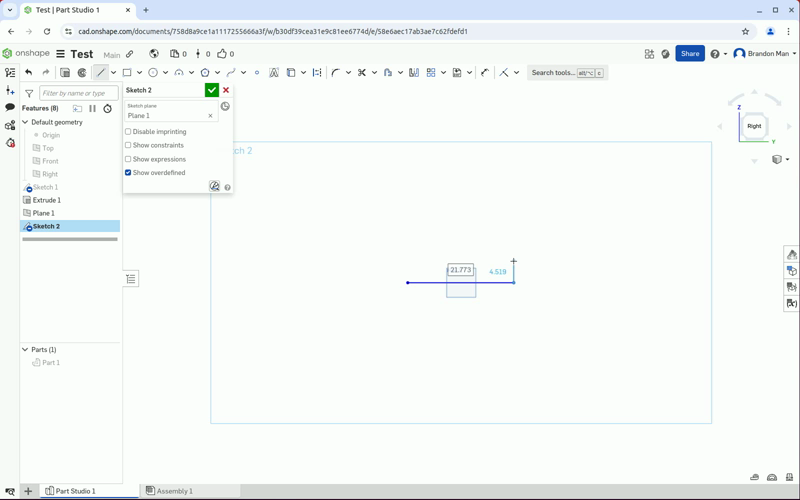
click(513, 260)
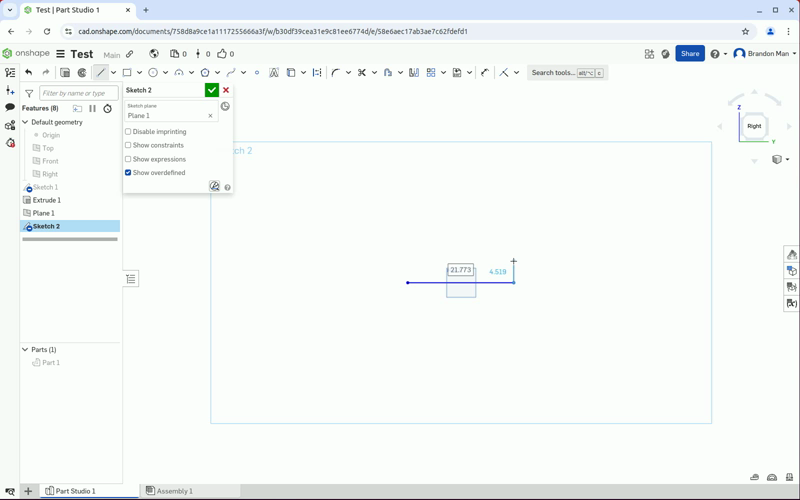
key_up(shift)
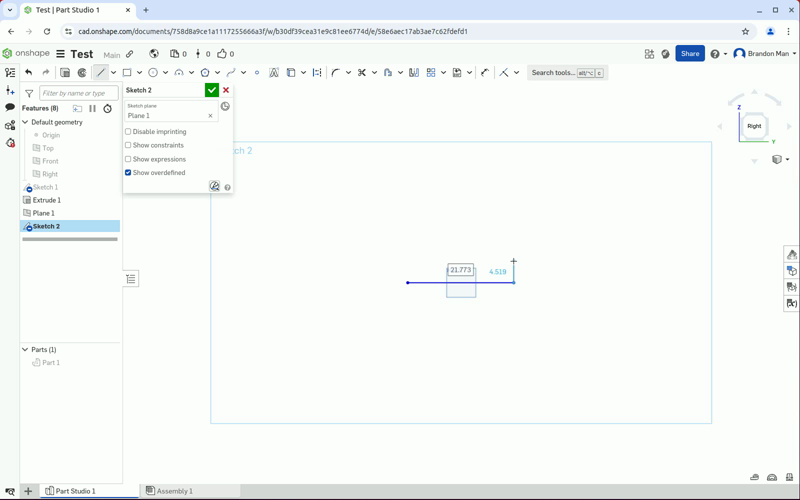
key_down(shift)
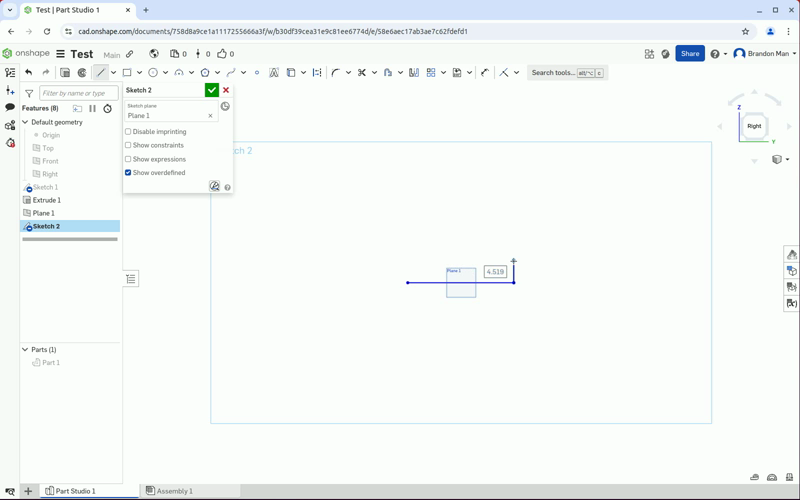
mouse_move(407, 260)
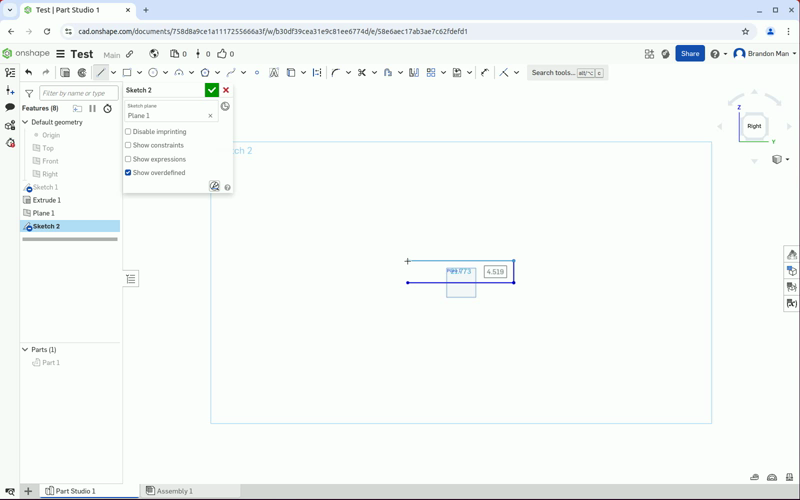
click(407, 260)
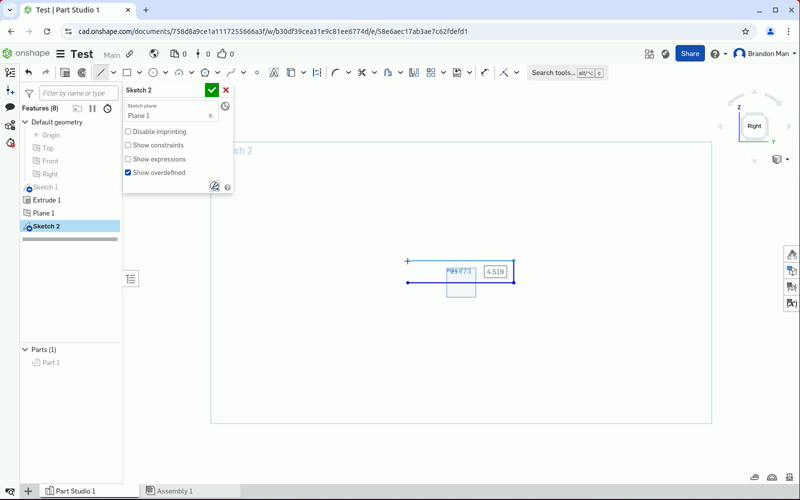
key_up(shift)
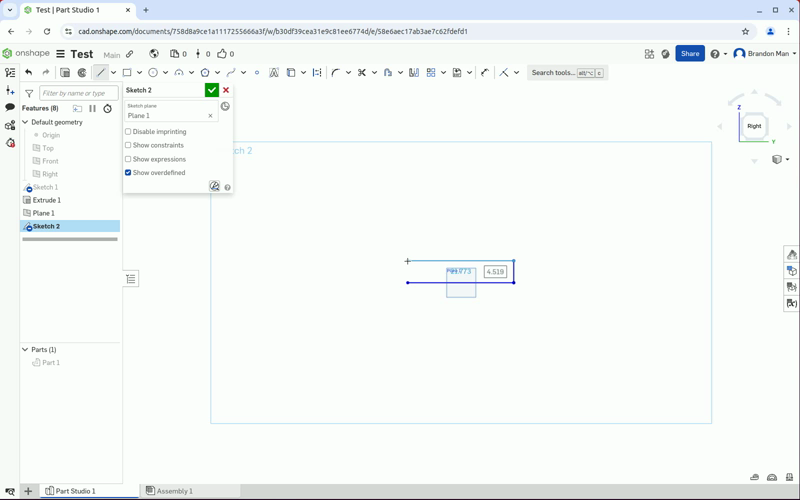
mouse_move(437, 260)
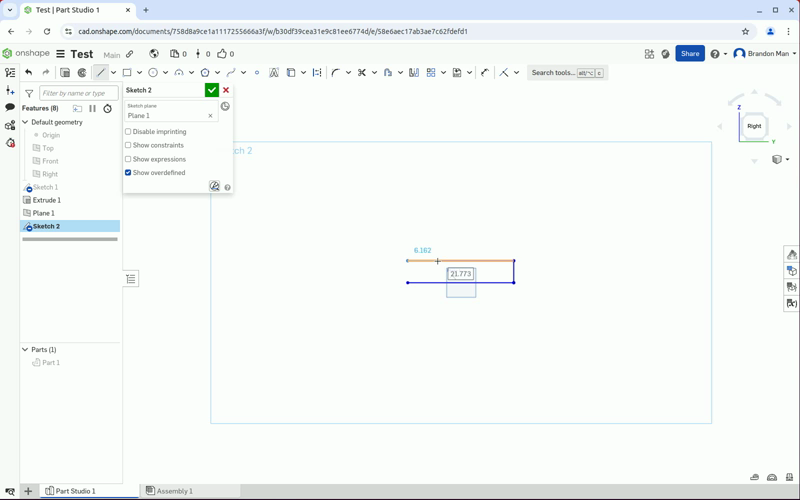
key_down(shift)
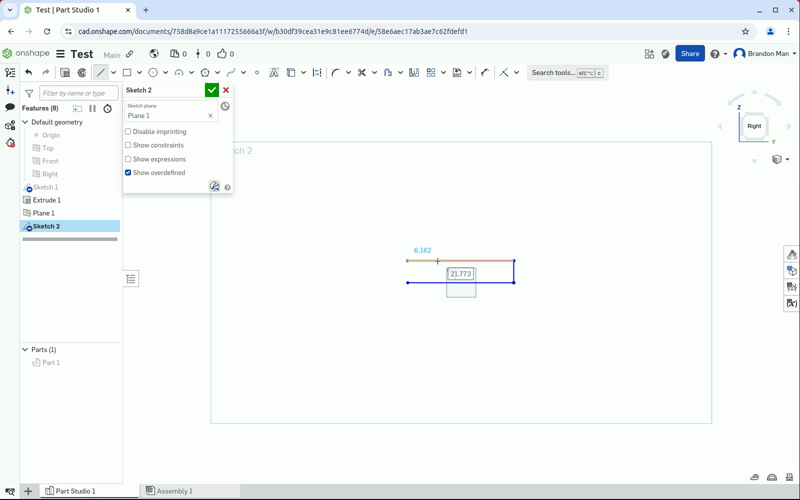
mouse_move(407, 282)
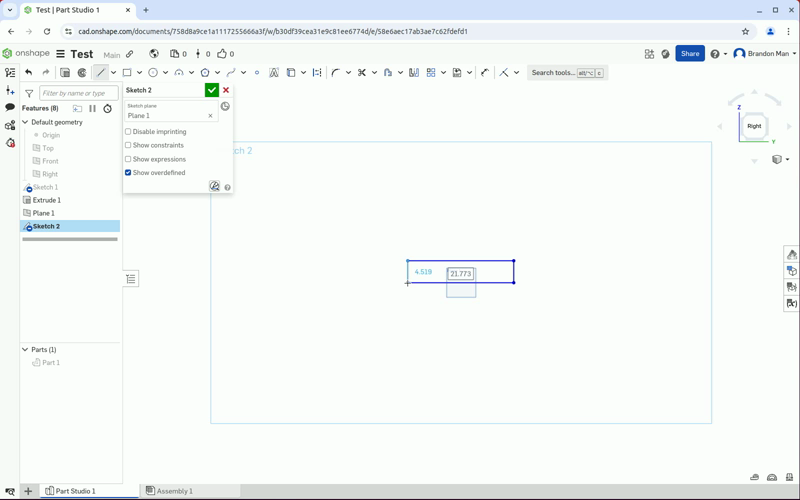
key_up(shift)
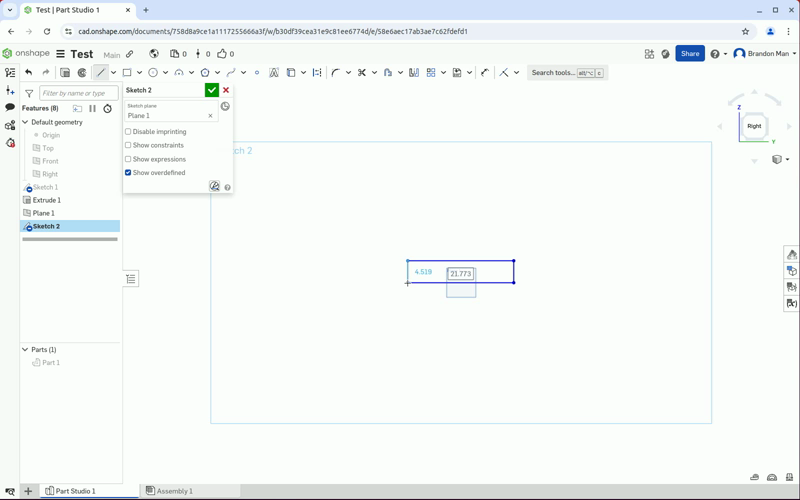
click(407, 282)
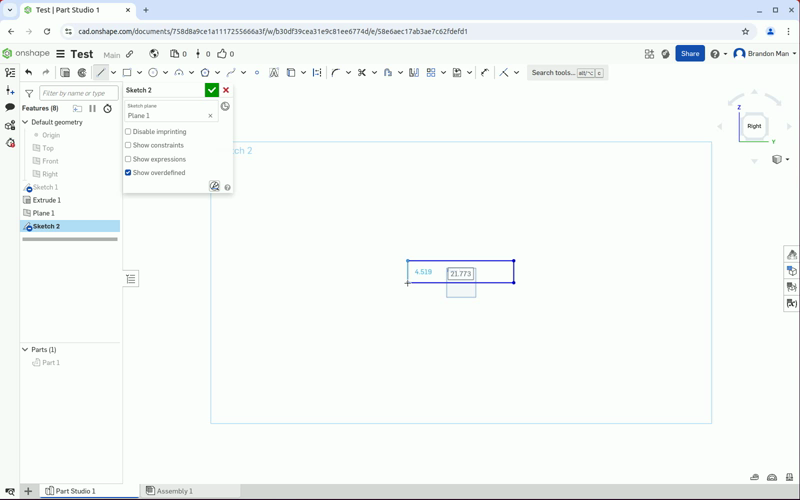
key(esc)
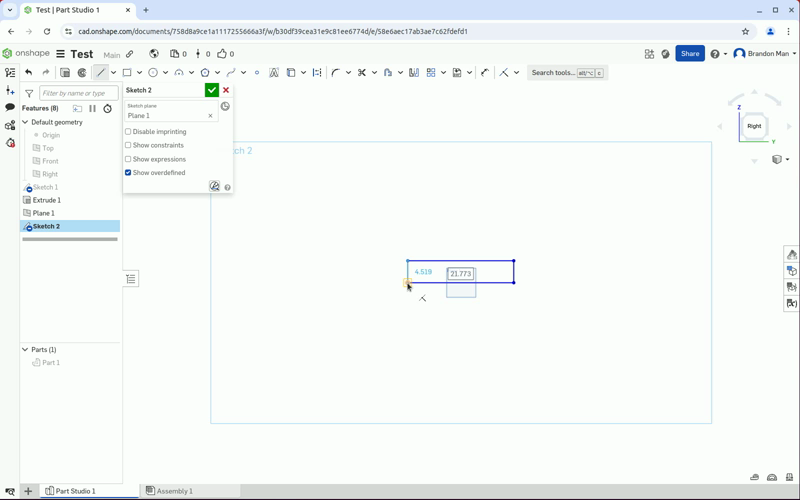
mouse_move(495, 274)
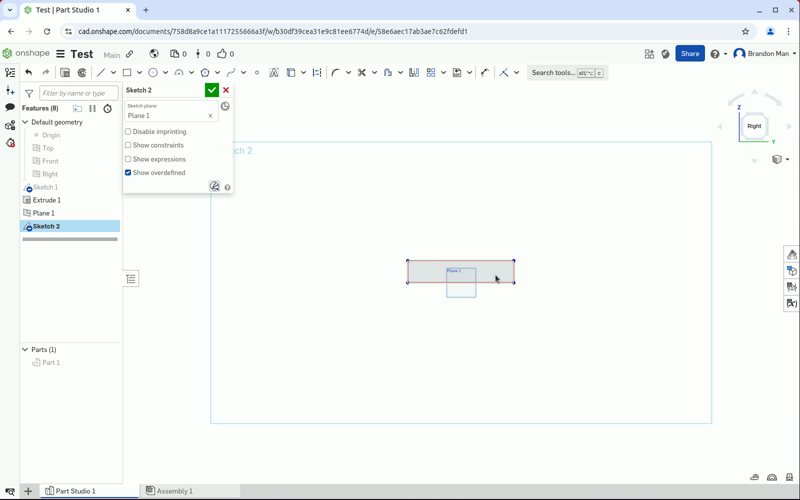
click(495, 274)
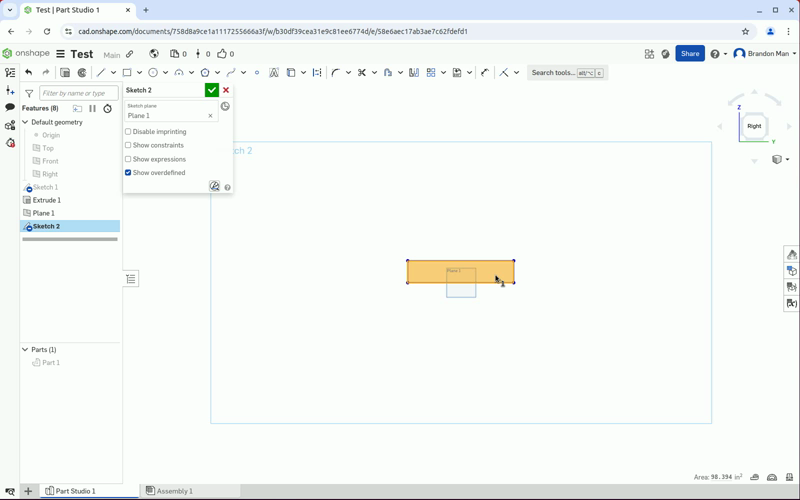
mouse_move(73, 352)
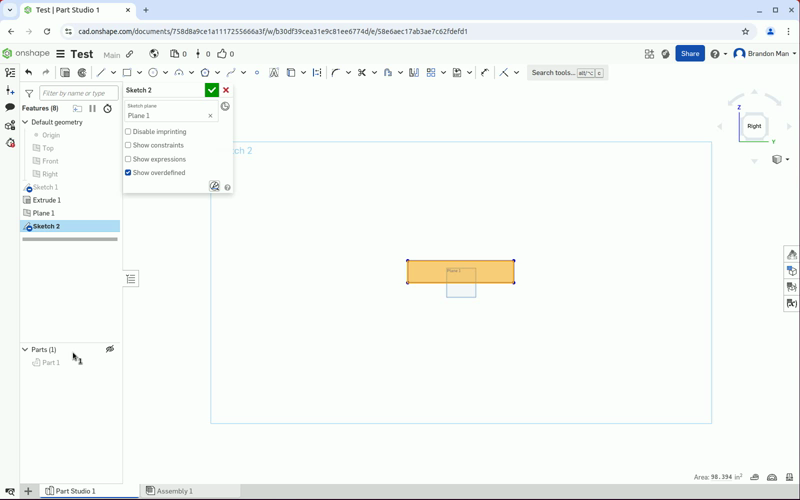
key(shift+y)
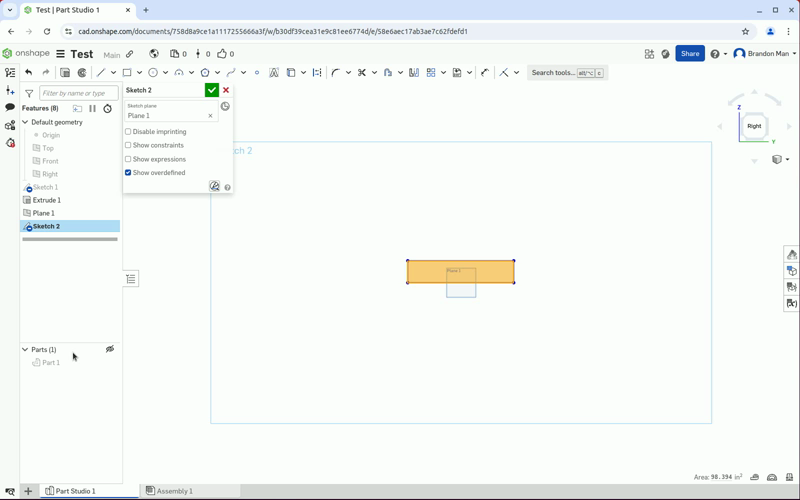
key(shift+e)
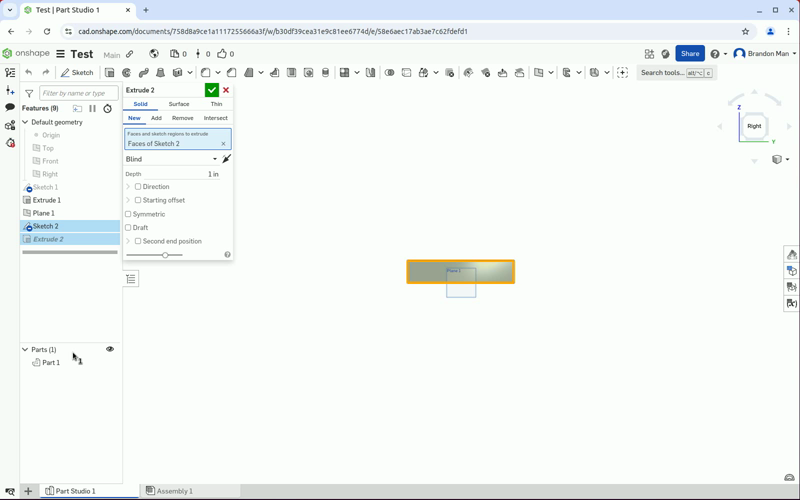
mouse_move(143, 106)
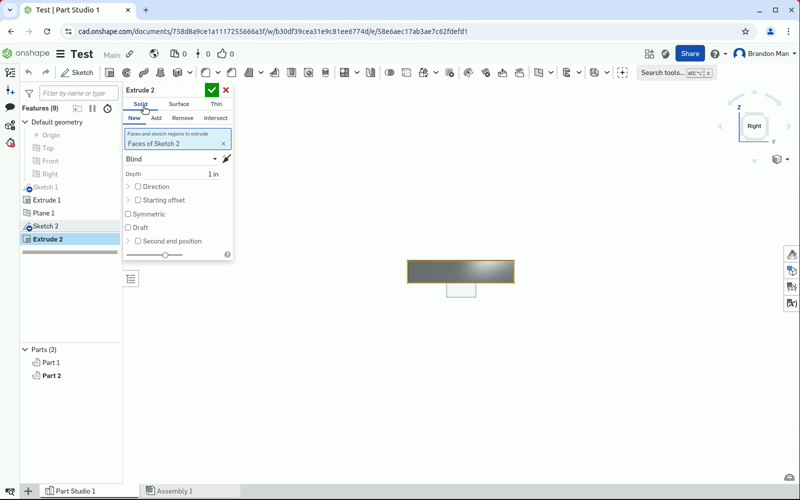
click(143, 106)
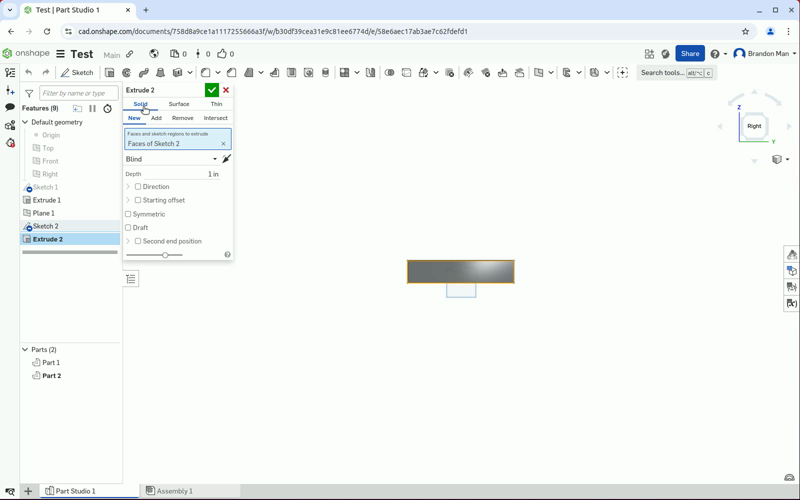
mouse_move(137, 120)
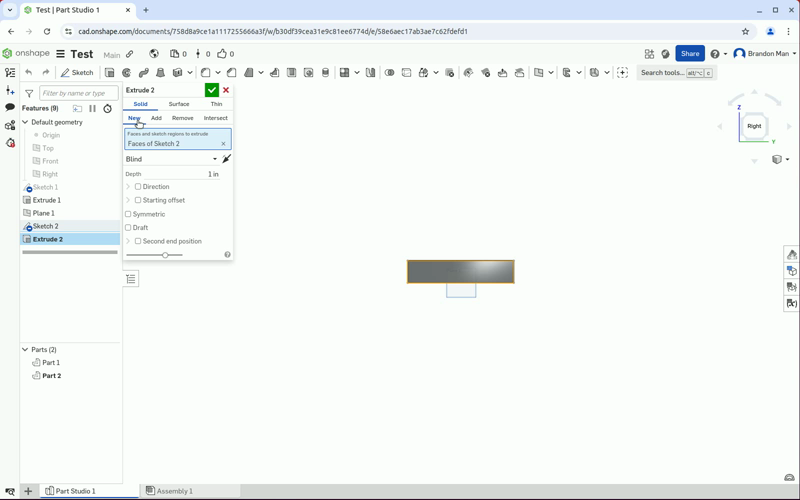
click(137, 120)
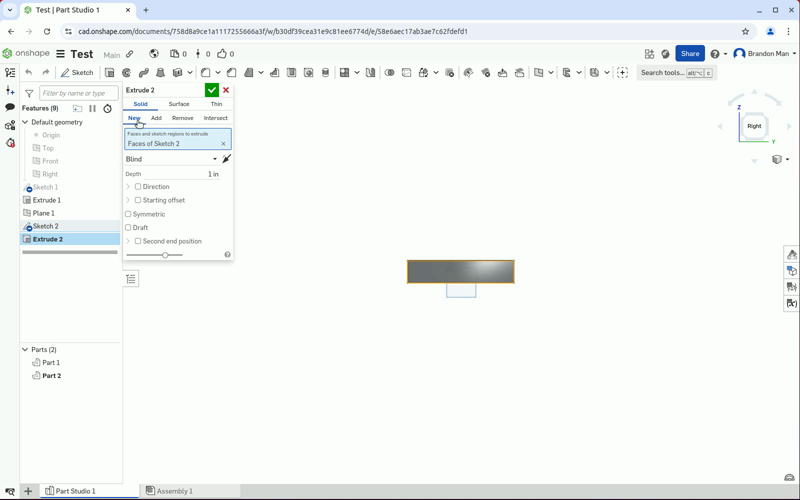
key(tab, 4)
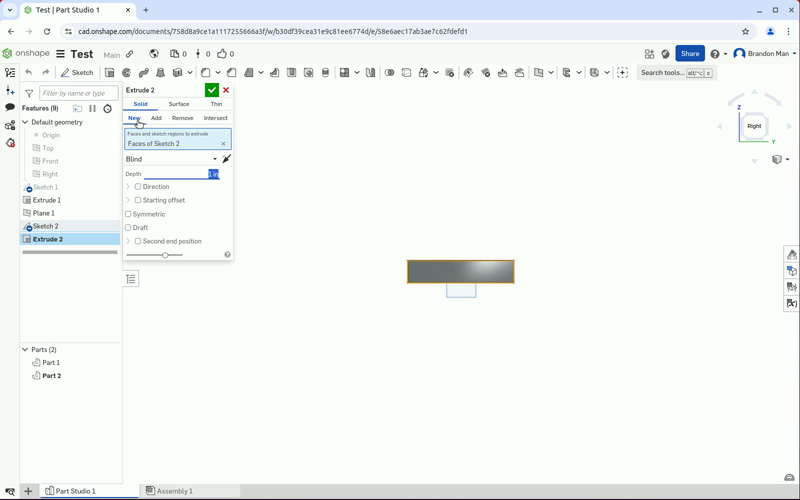
text(0.722)
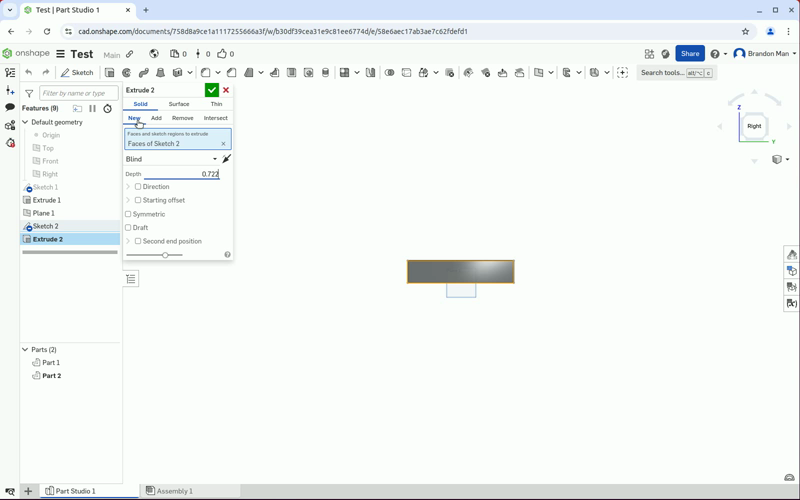
key(enter)
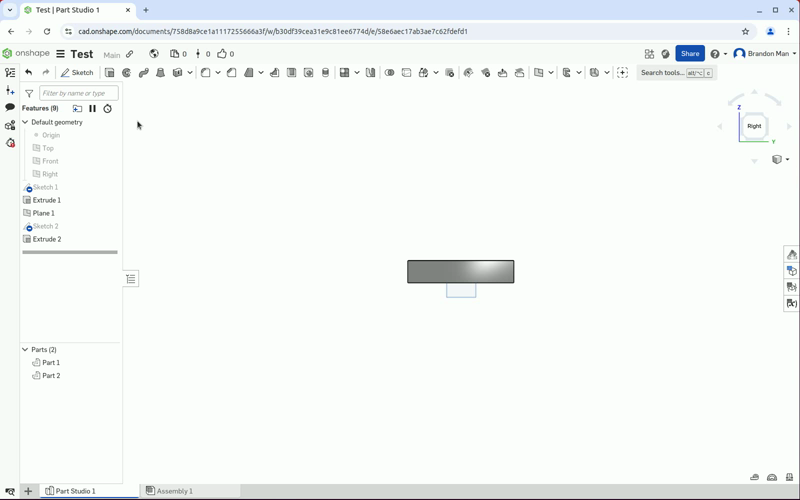
key(shift+h)
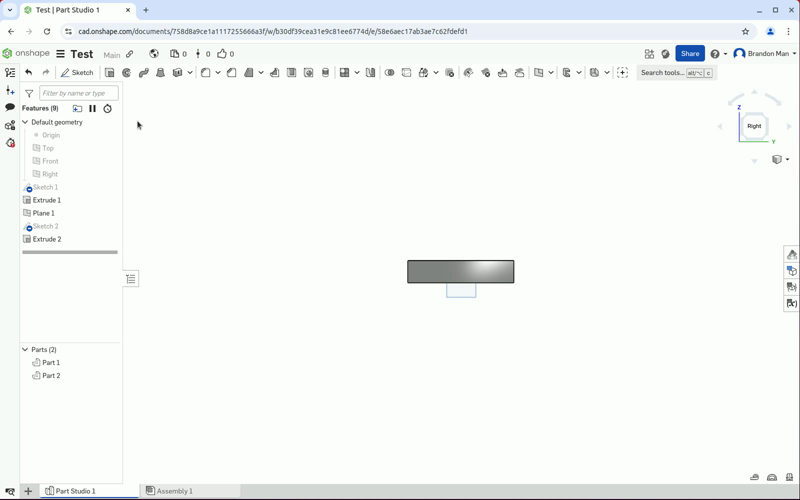
key(shift+h)
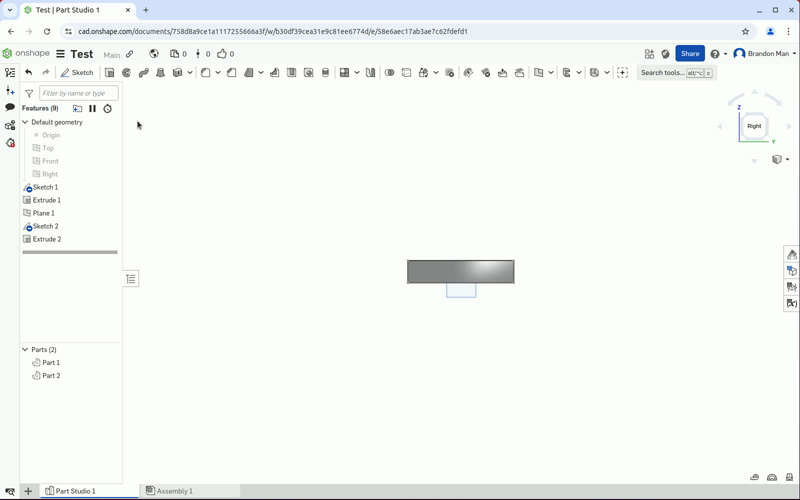
mouse_move(73, 189)
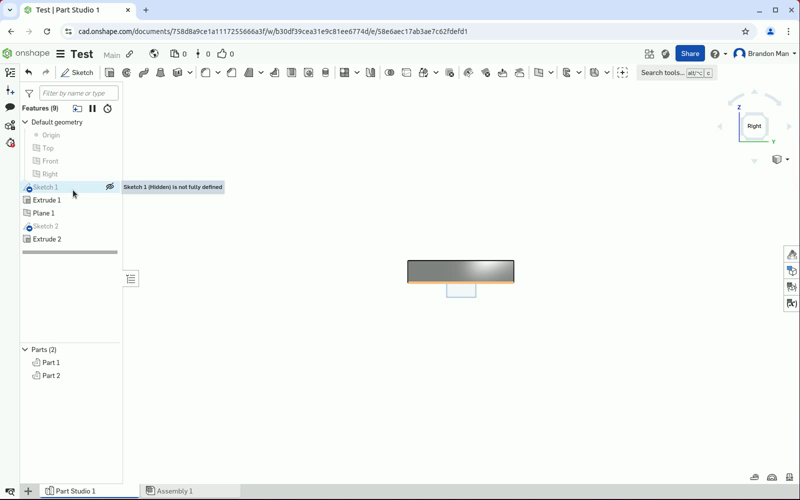
click(73, 189)
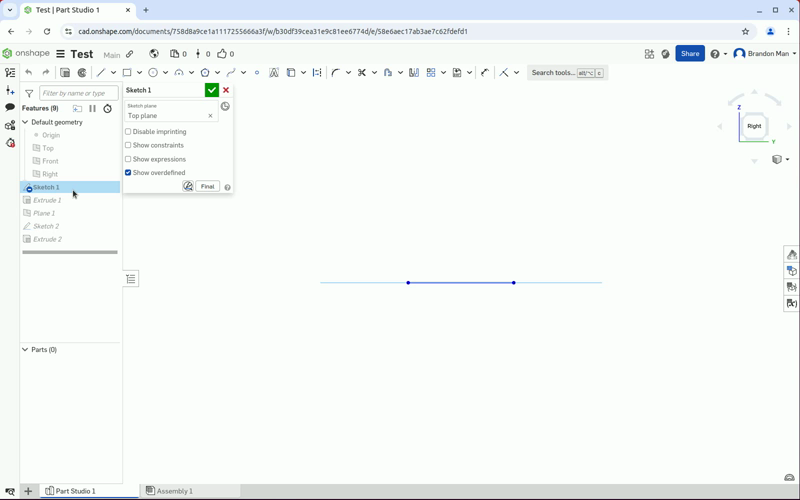
mouse_move(229, 92)
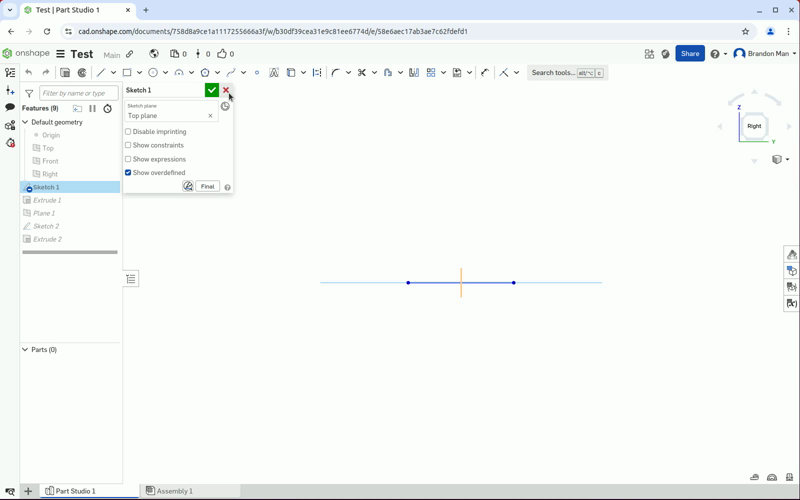
click(229, 92)
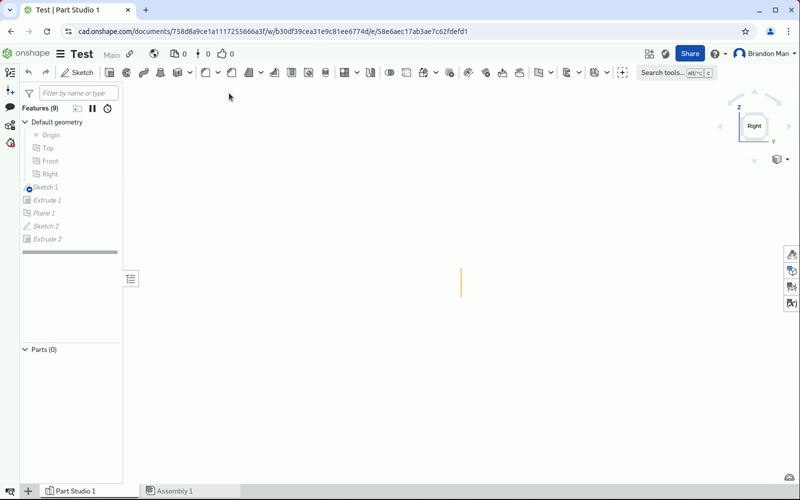
key(shift+s)
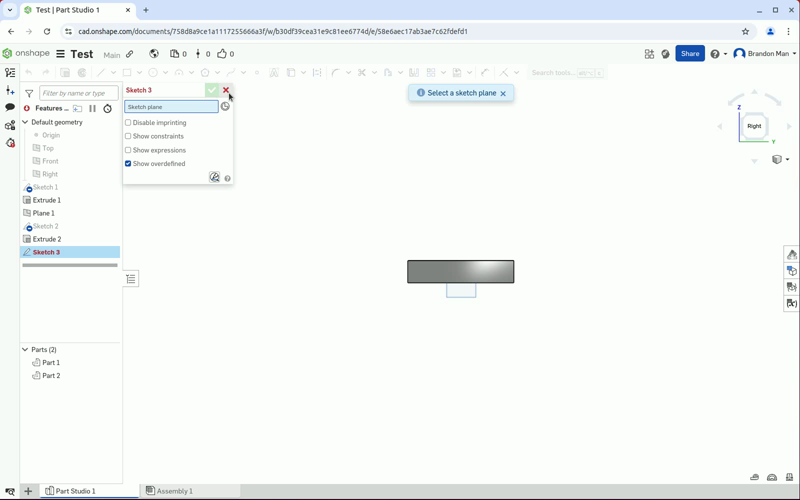
mouse_move(73, 215)
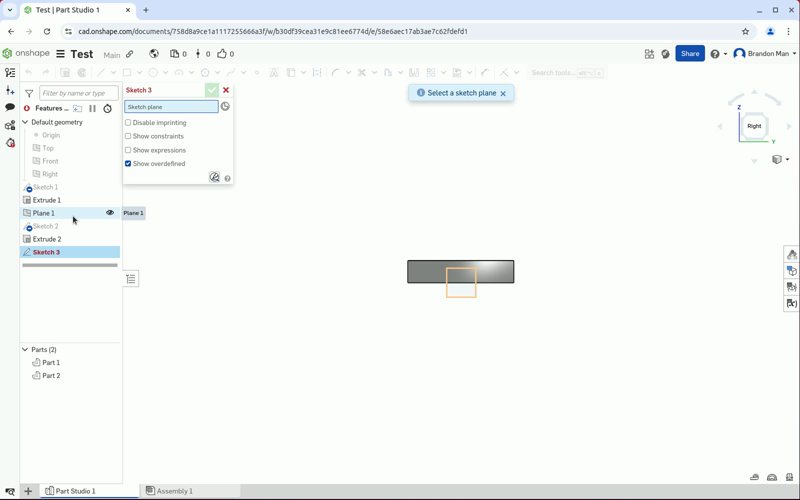
click(73, 215)
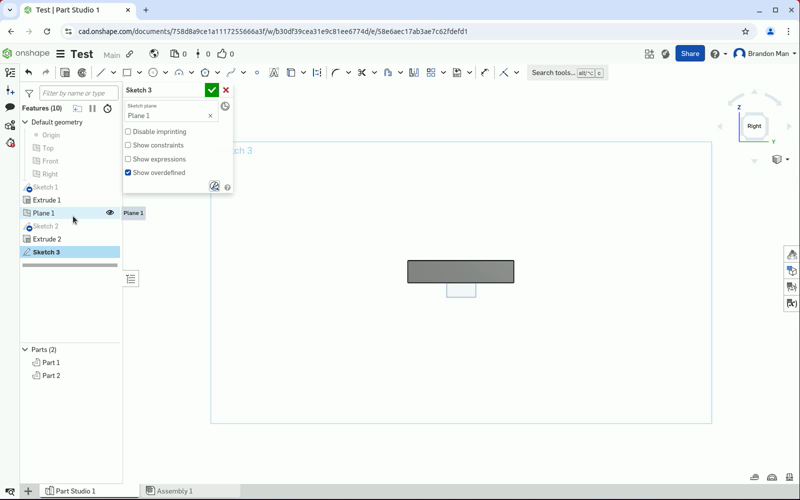
mouse_move(73, 352)
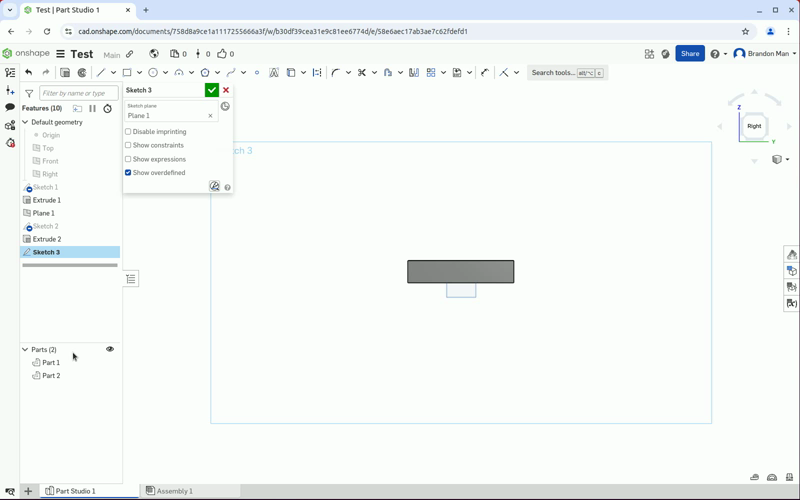
key(y)
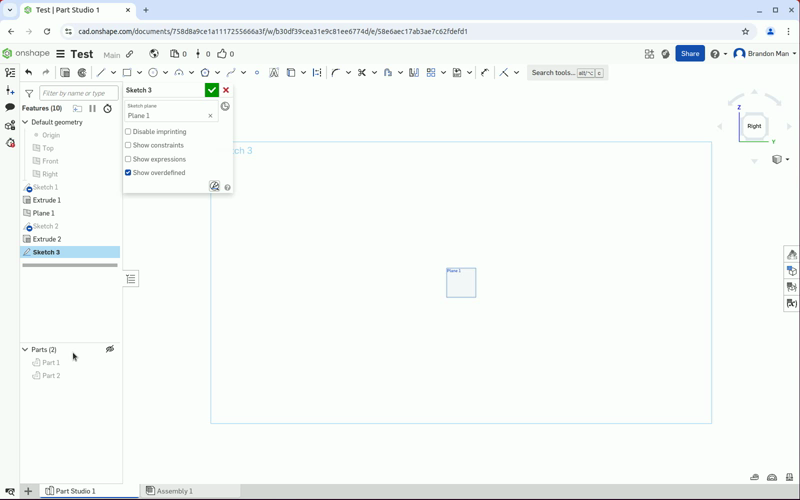
key(l)
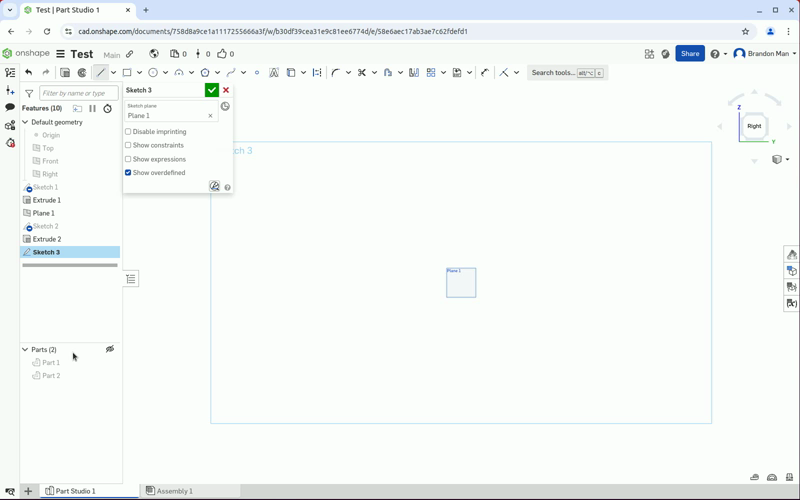
key_down(shift)
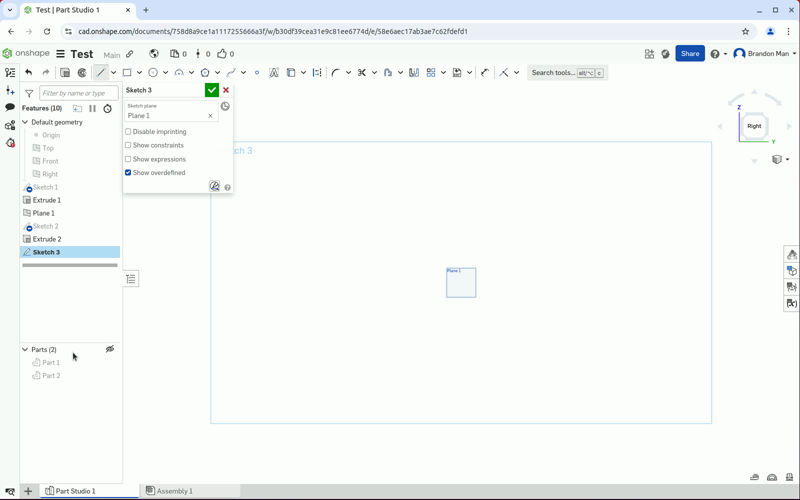
mouse_move(407, 260)
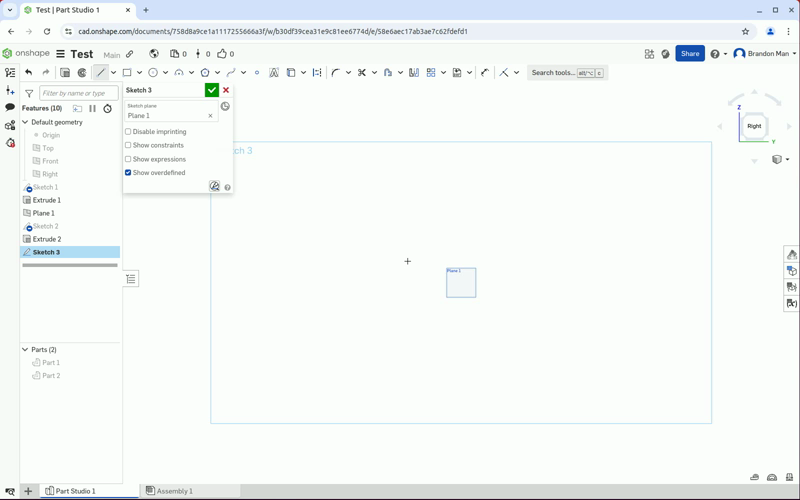
click(407, 260)
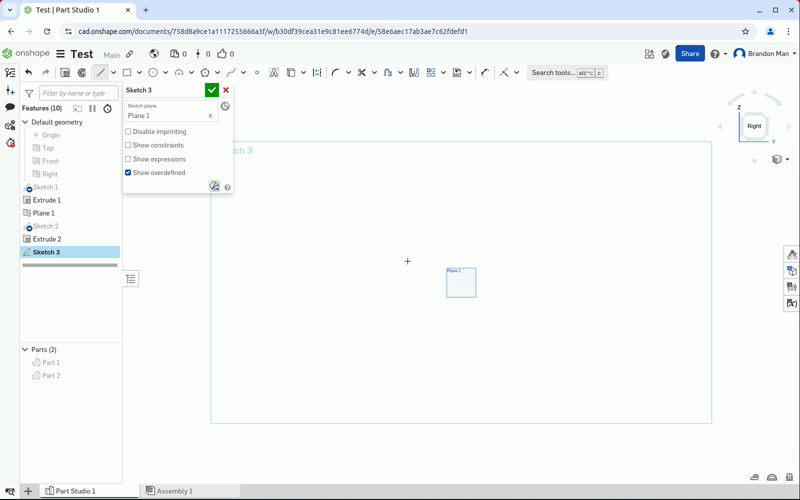
key_up(shift)
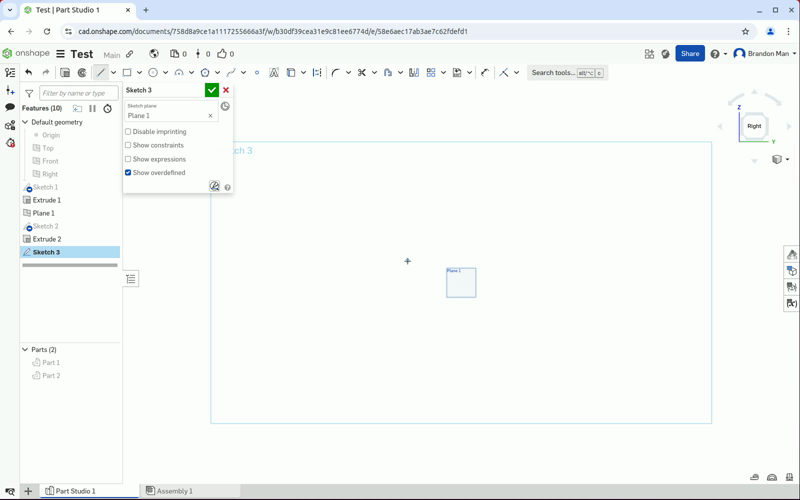
key_down(shift)
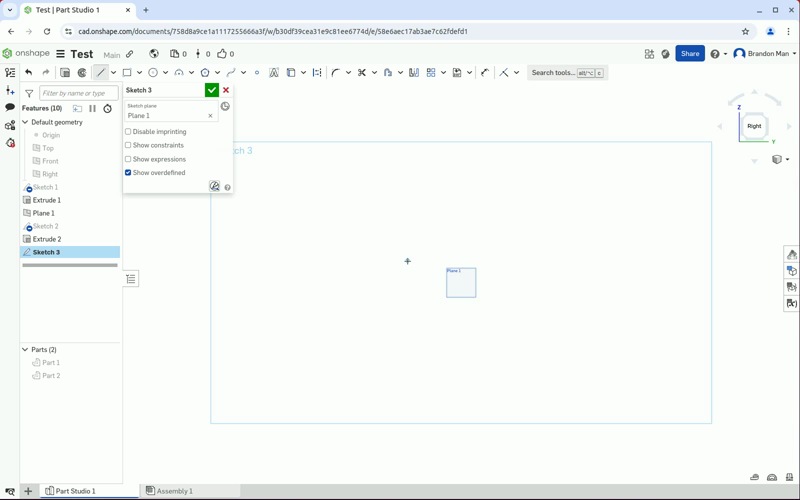
mouse_move(513, 260)
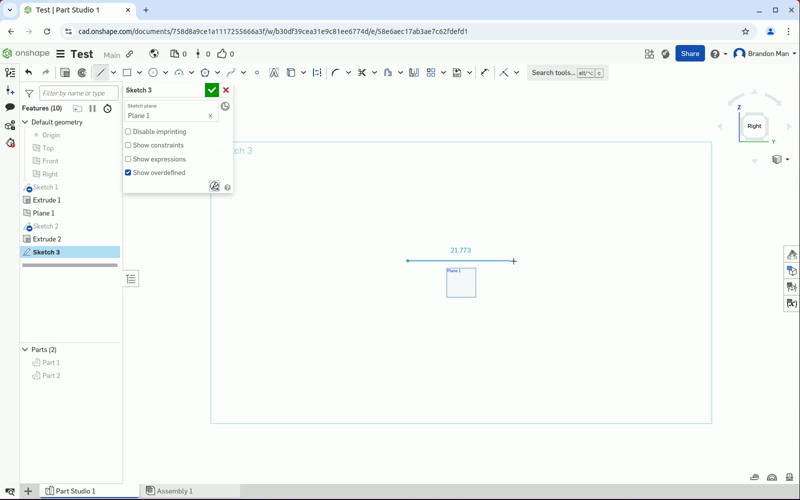
click(513, 260)
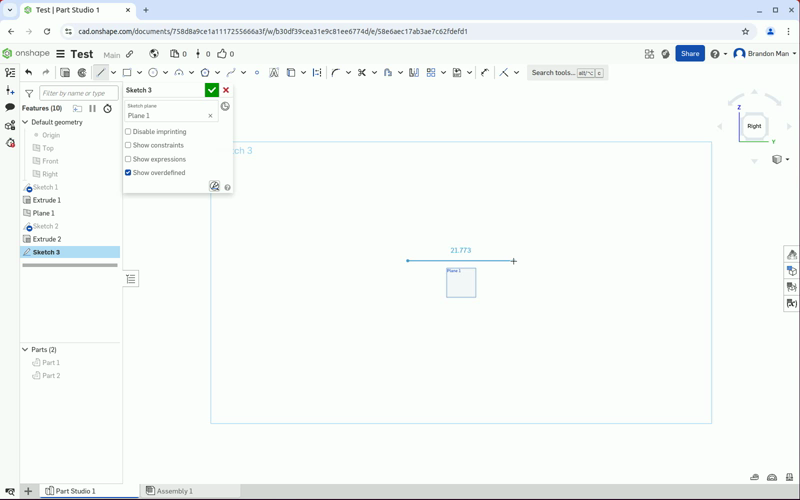
key_up(shift)
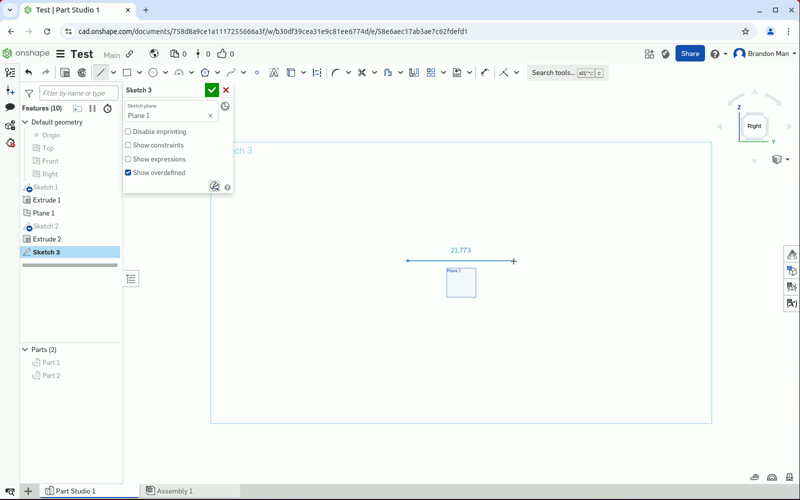
key_down(shift)
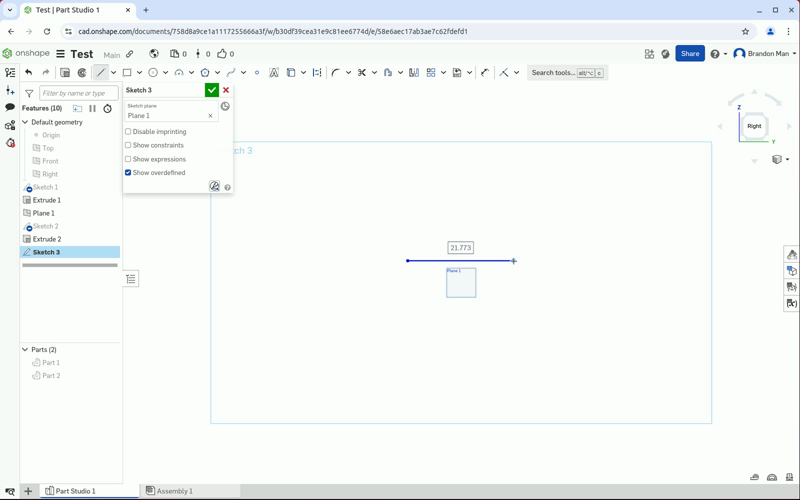
mouse_move(543, 260)
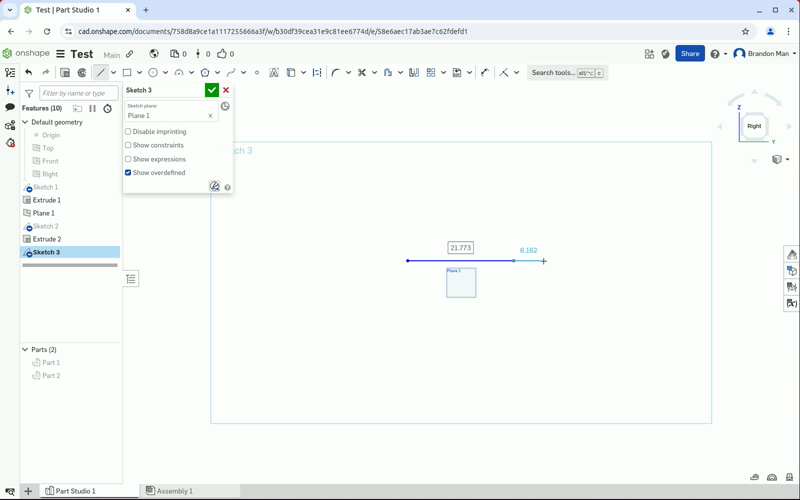
mouse_move(513, 257)
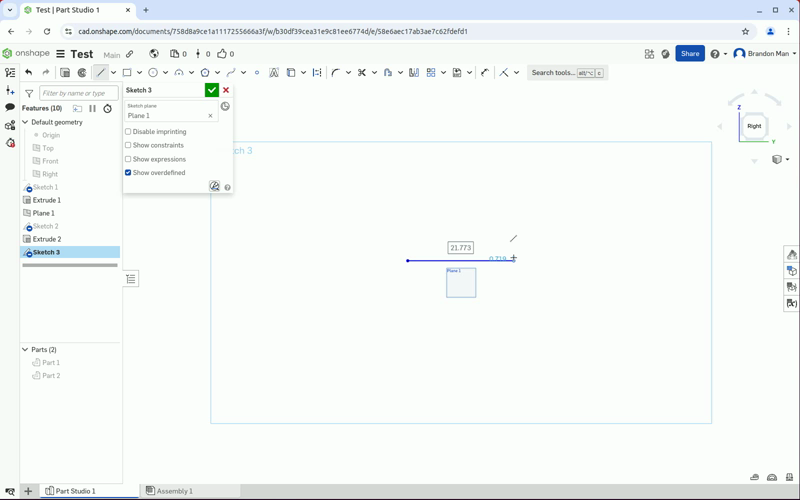
scroll(6)
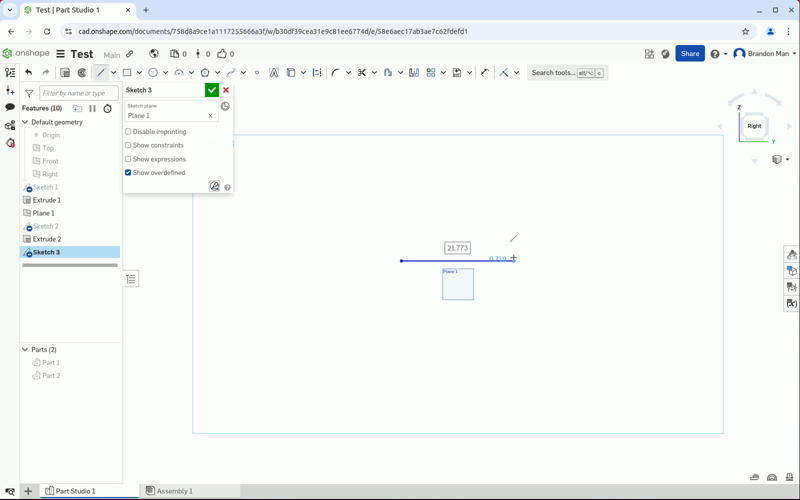
scroll(6)
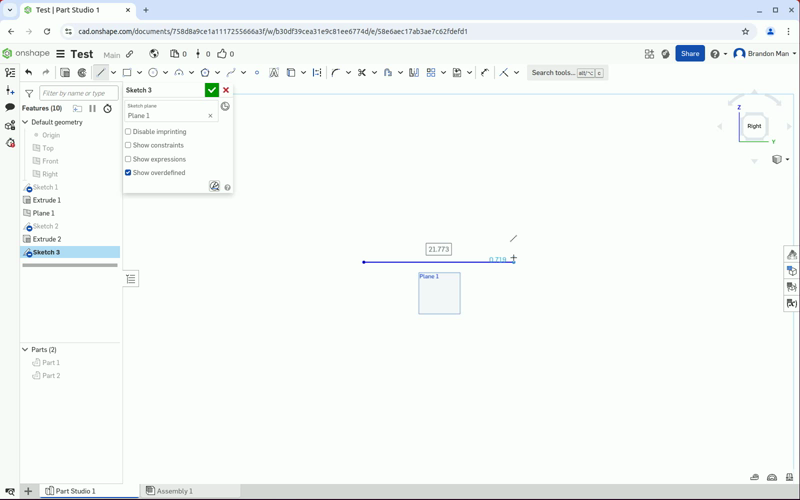
scroll(6)
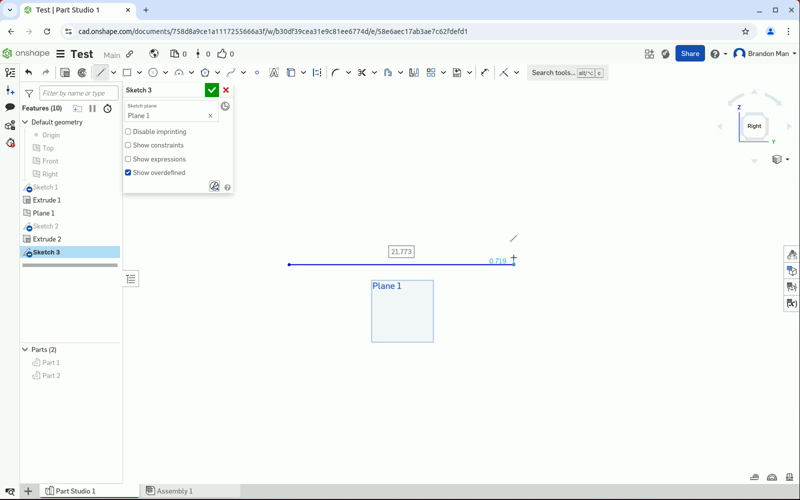
scroll(6)
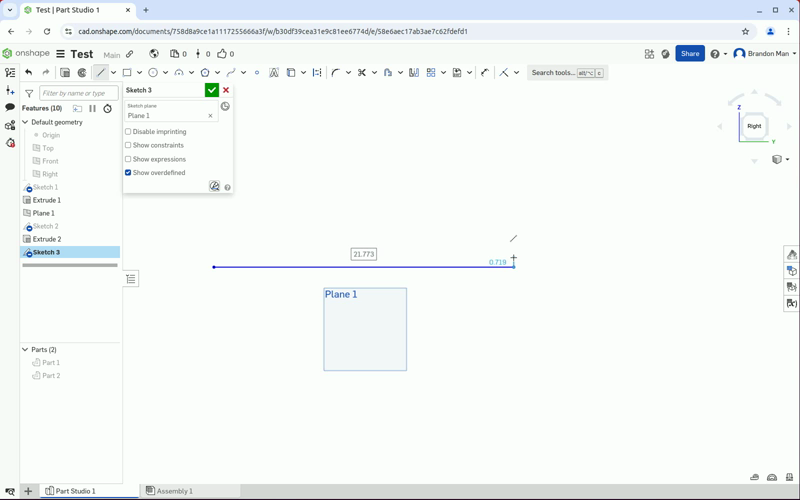
scroll(6)
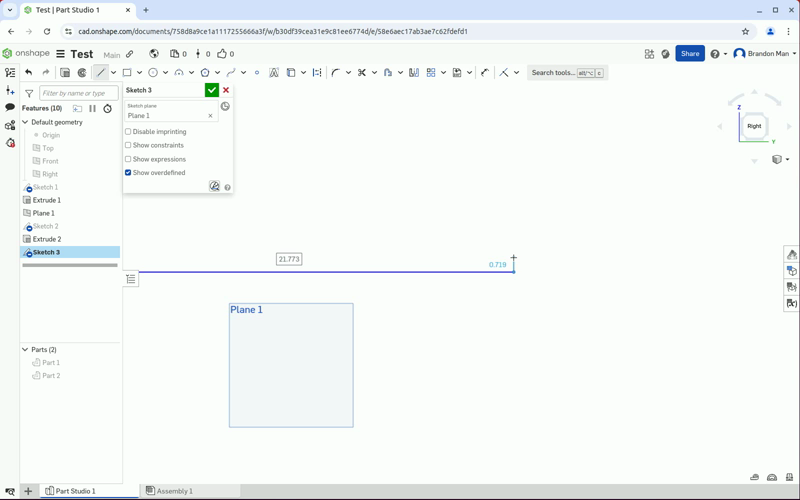
scroll(6)
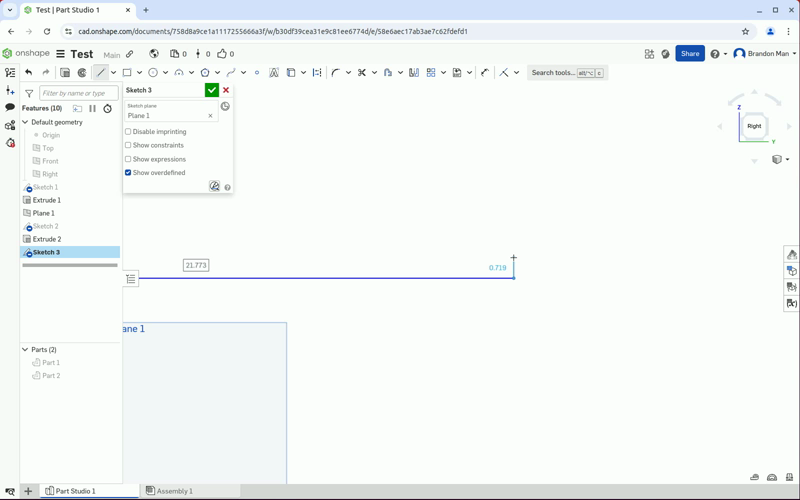
scroll(6)
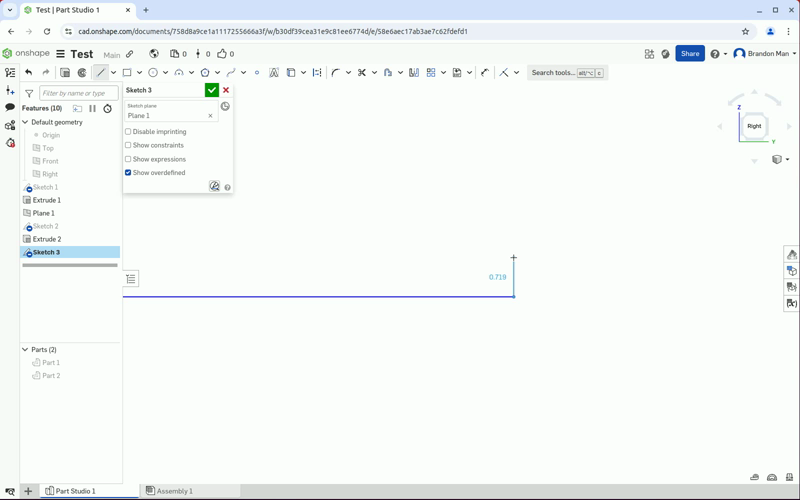
click(513, 257)
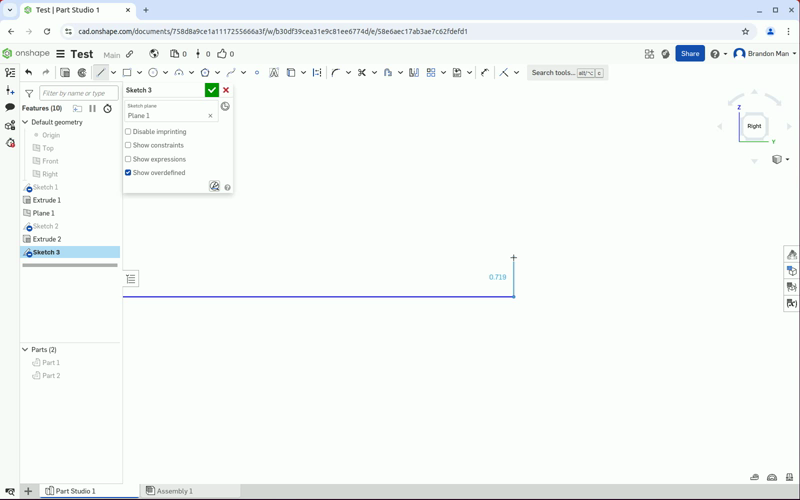
scroll(-6)
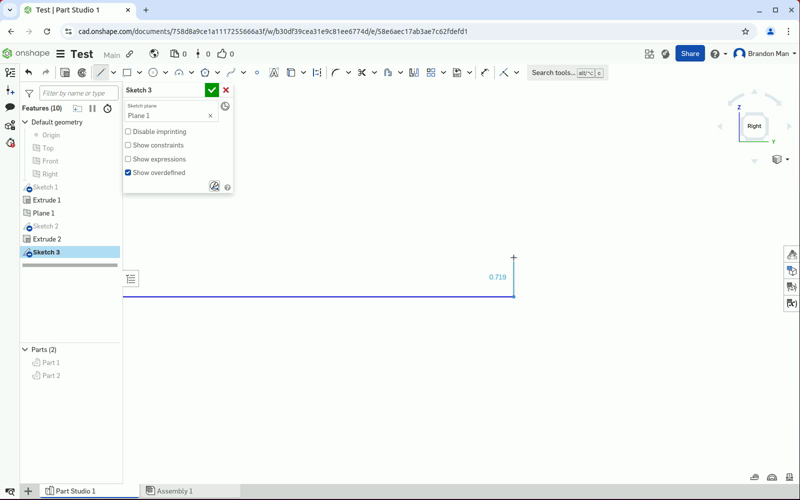
scroll(-6)
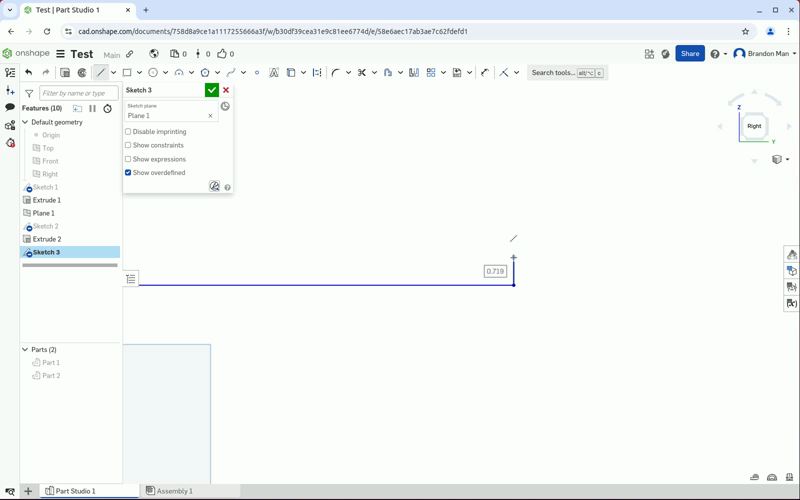
scroll(-6)
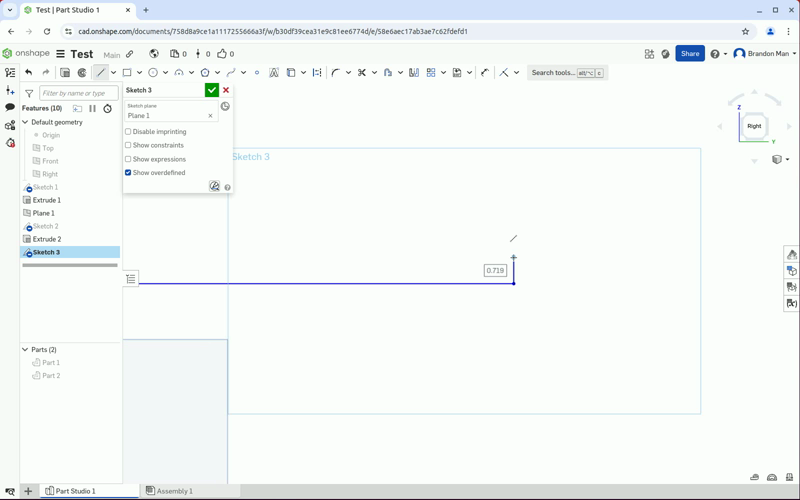
scroll(-6)
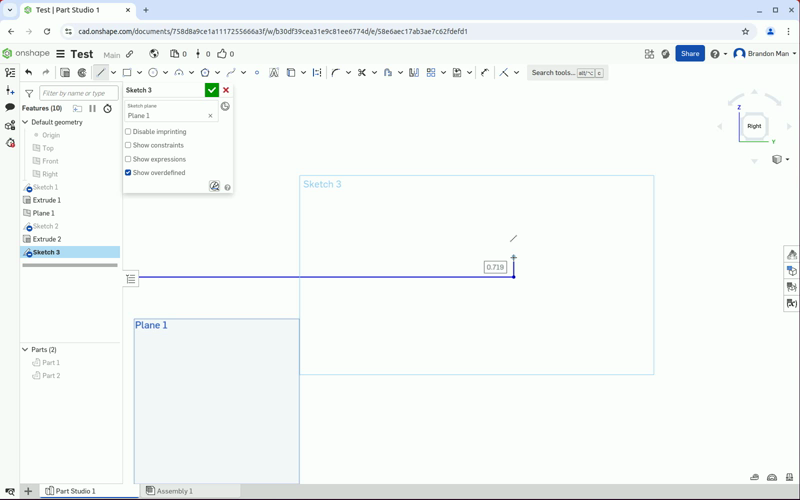
scroll(-6)
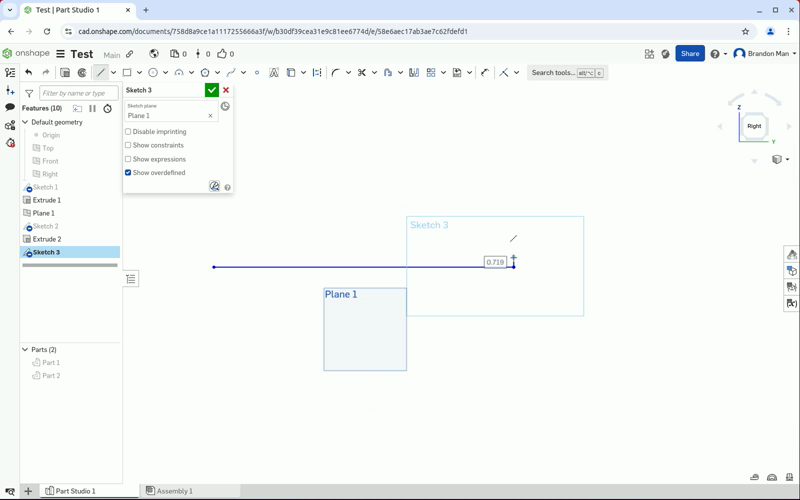
scroll(-6)
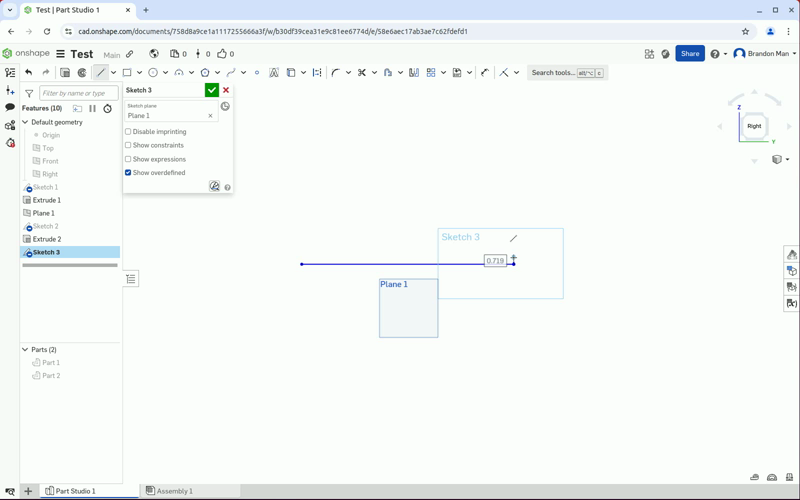
scroll(-6)
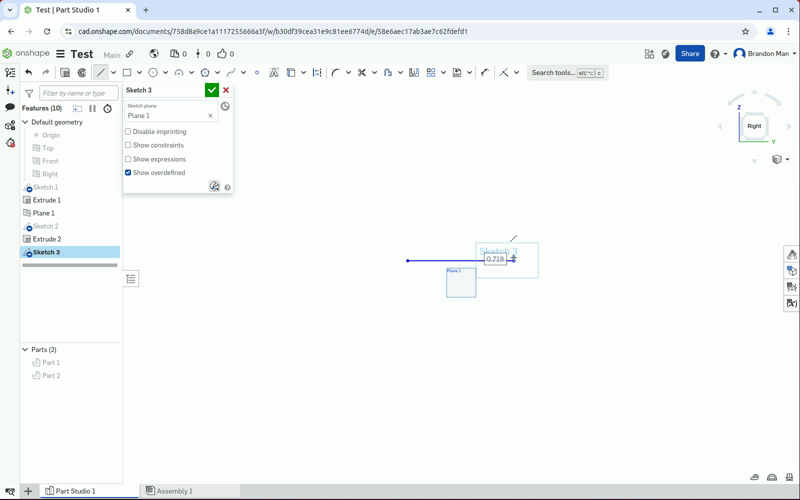
key_up(shift)
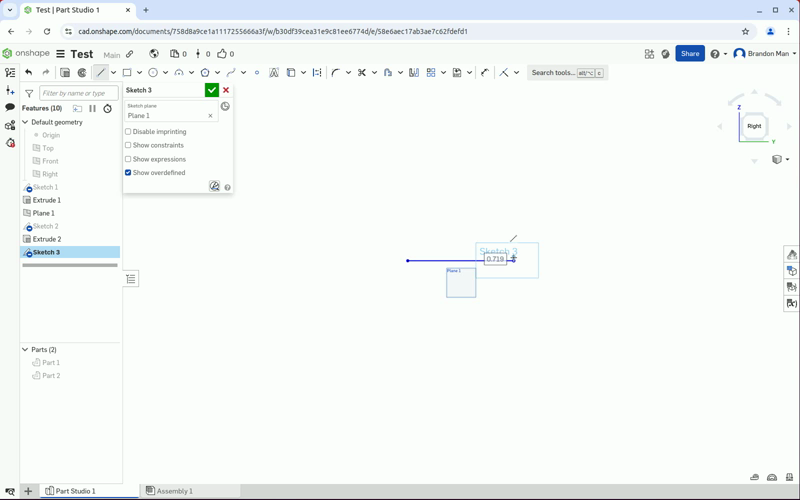
key_down(shift)
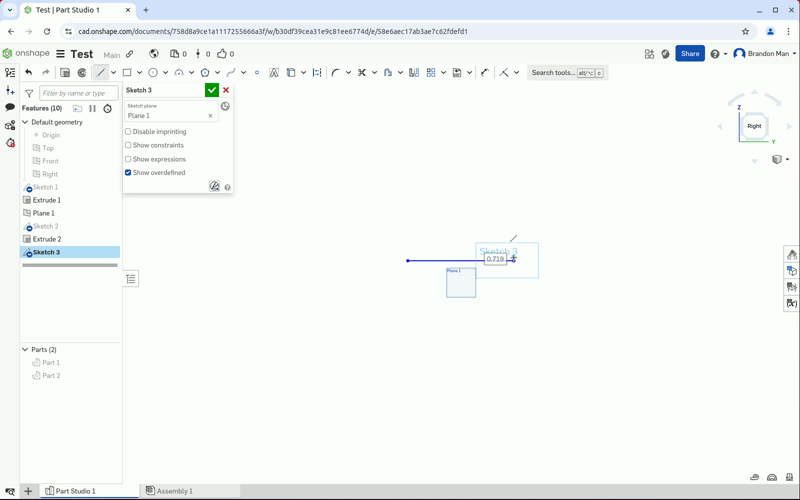
mouse_move(407, 257)
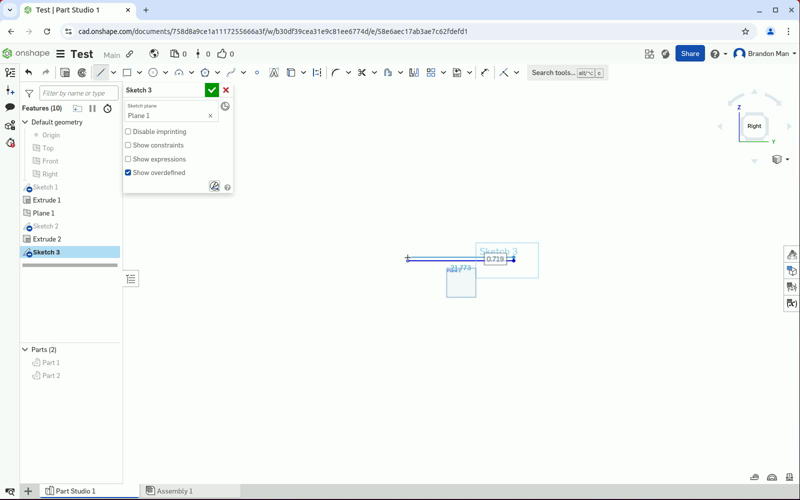
scroll(6)
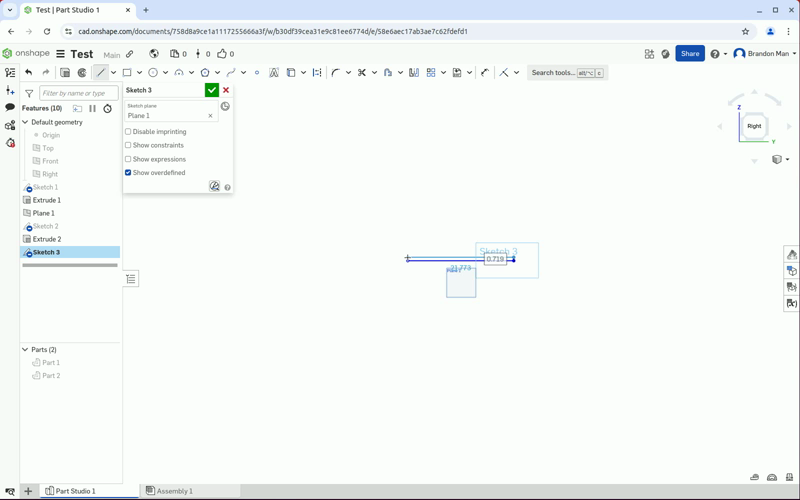
scroll(6)
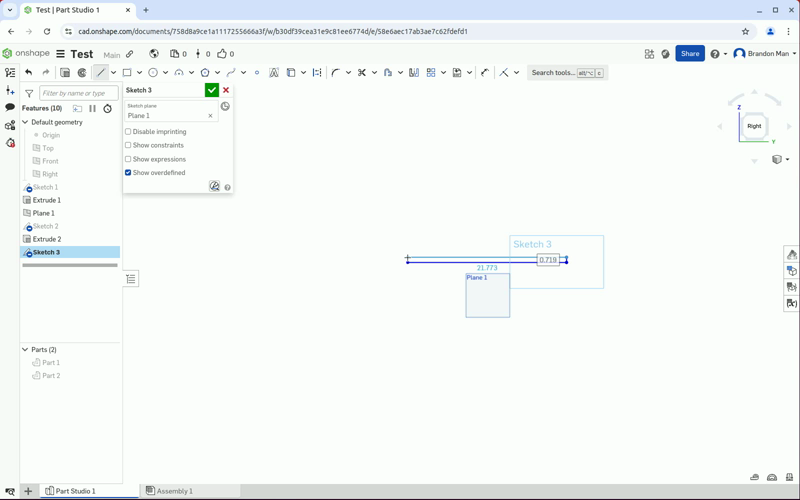
scroll(6)
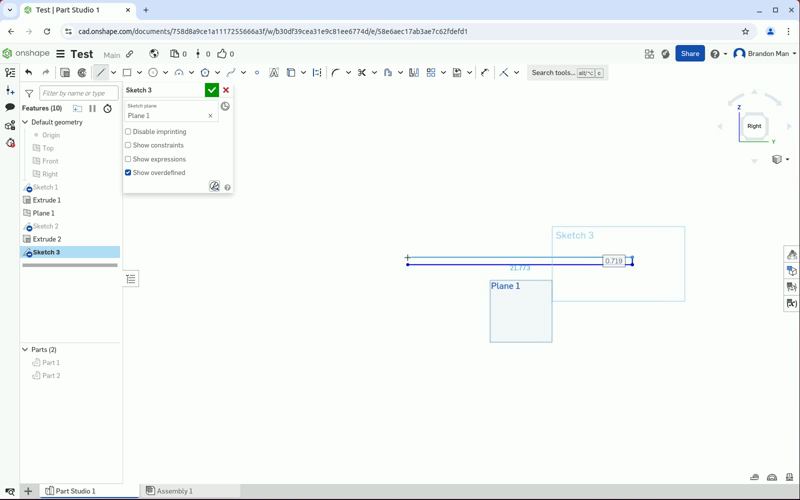
scroll(6)
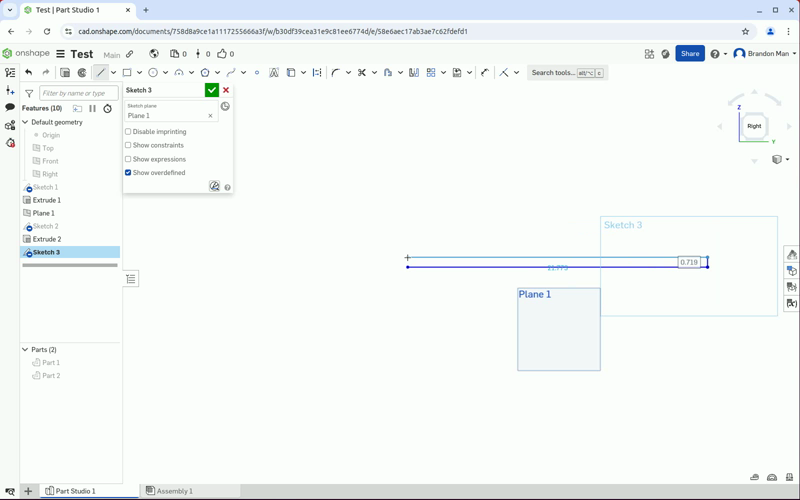
scroll(6)
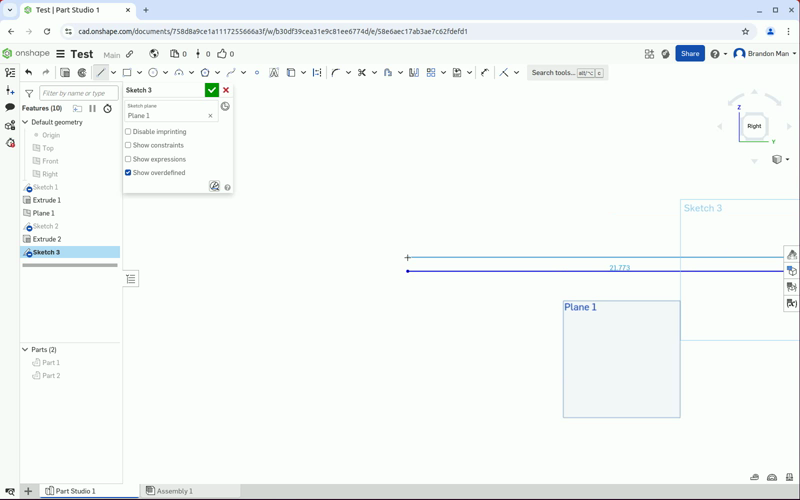
scroll(6)
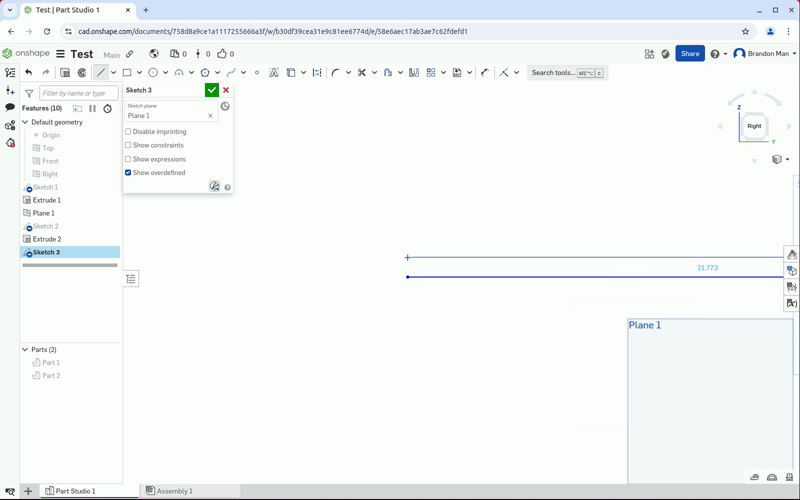
scroll(6)
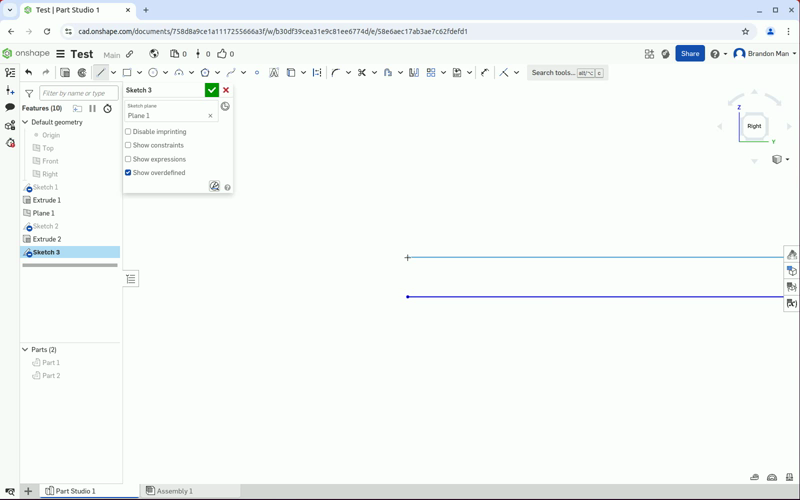
click(407, 257)
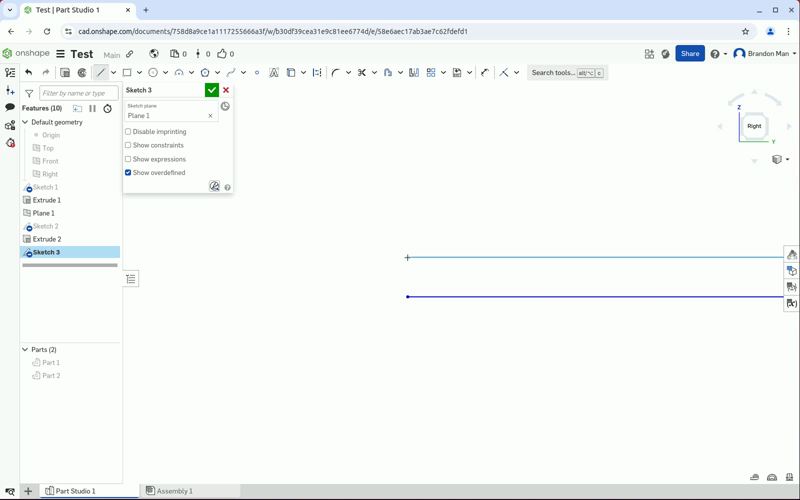
scroll(-6)
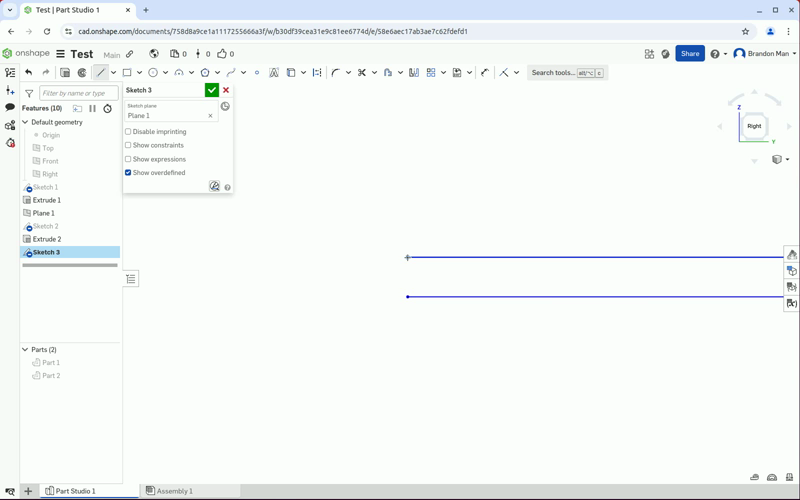
scroll(-6)
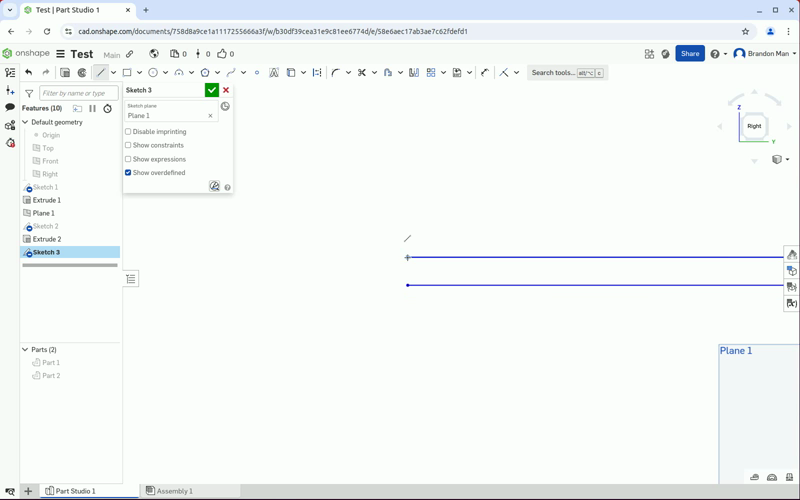
scroll(-6)
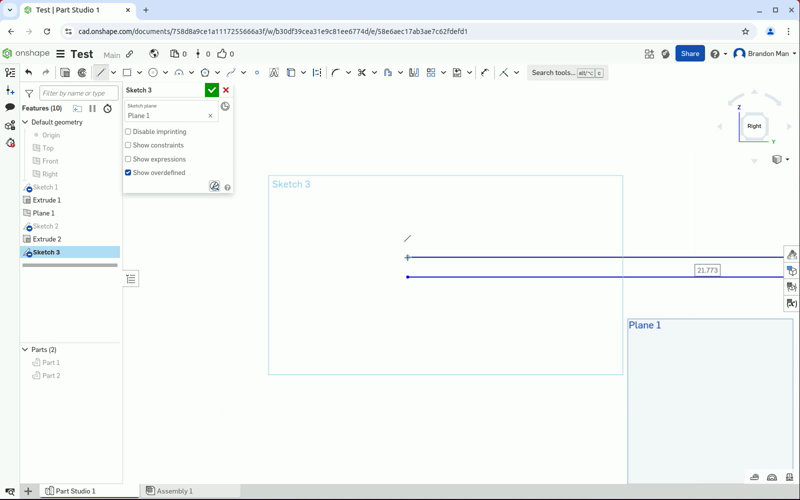
scroll(-6)
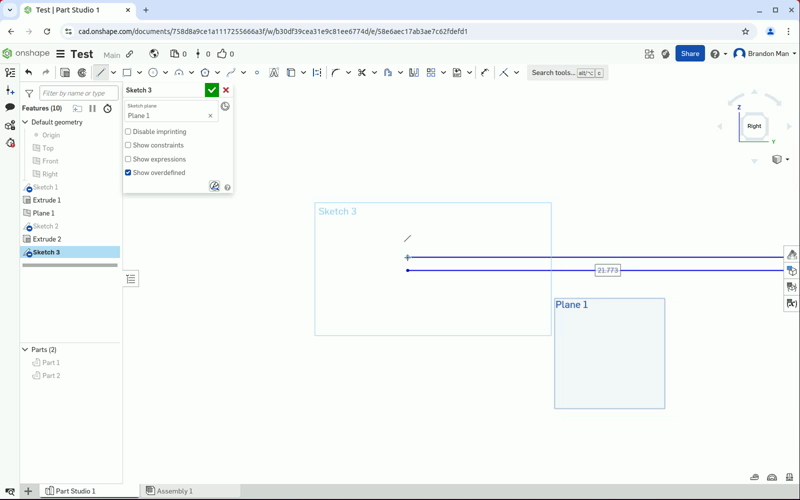
scroll(-6)
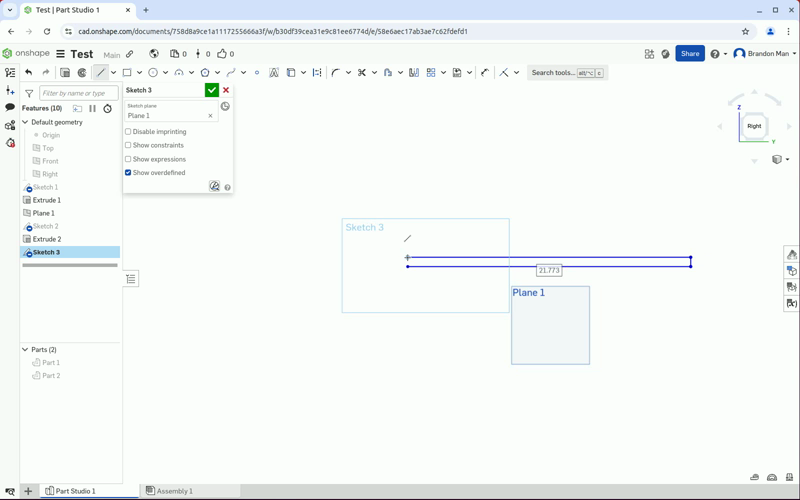
scroll(-6)
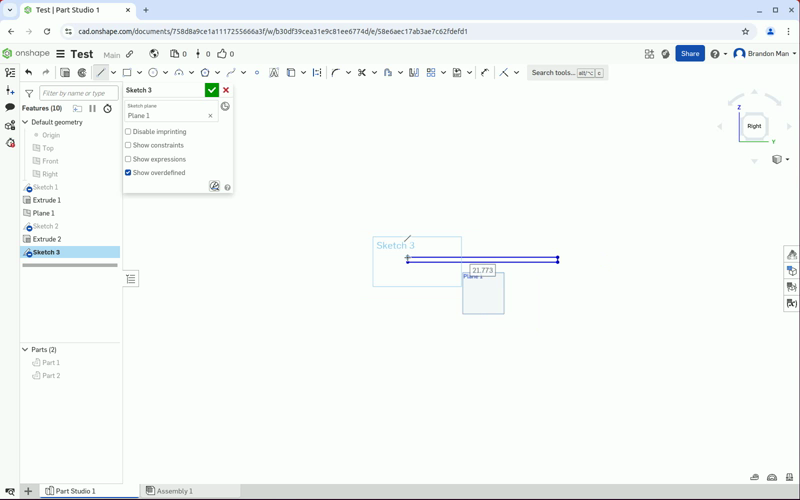
scroll(-6)
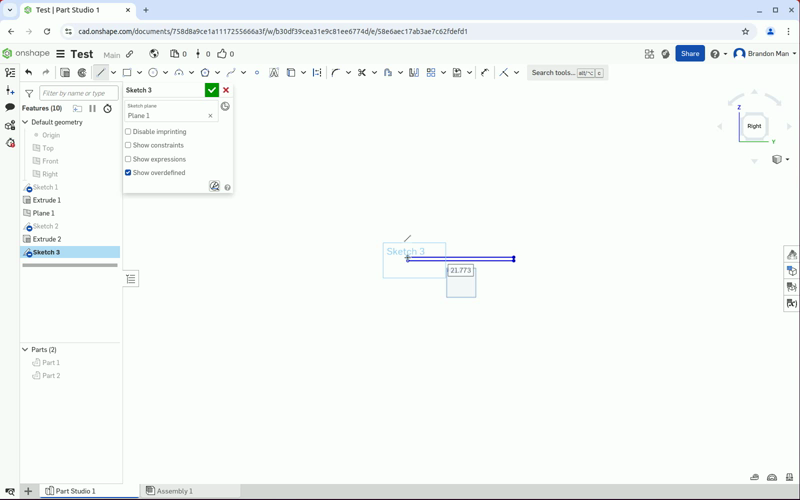
key_up(shift)
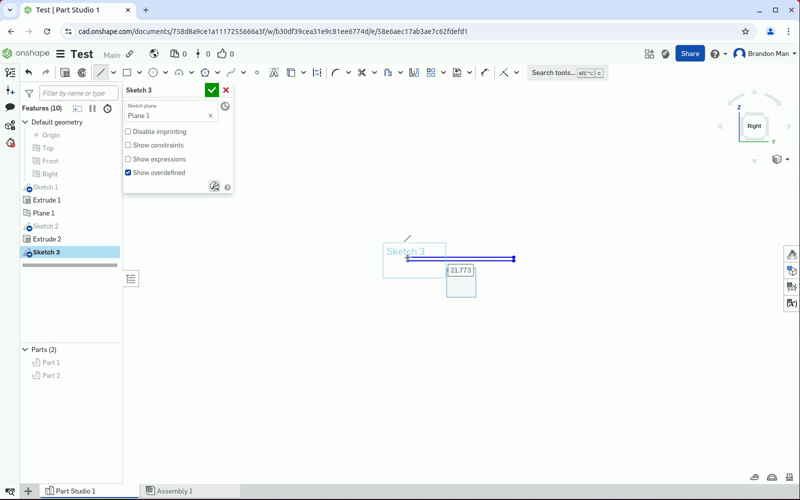
mouse_move(437, 257)
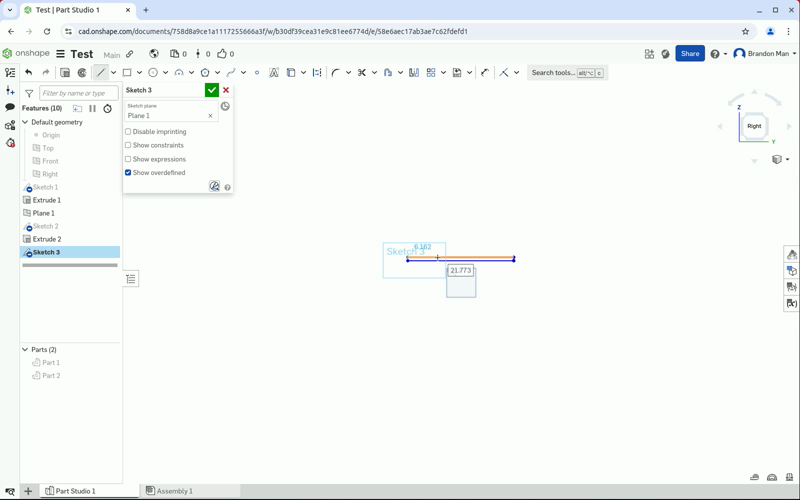
key_down(shift)
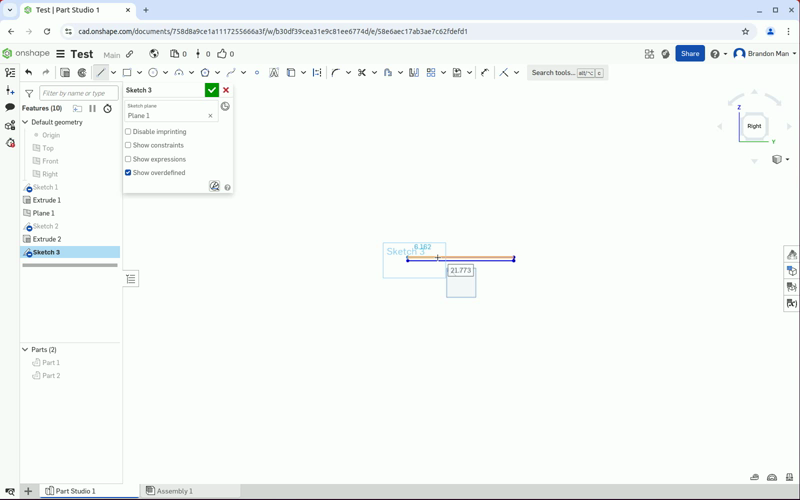
mouse_move(407, 260)
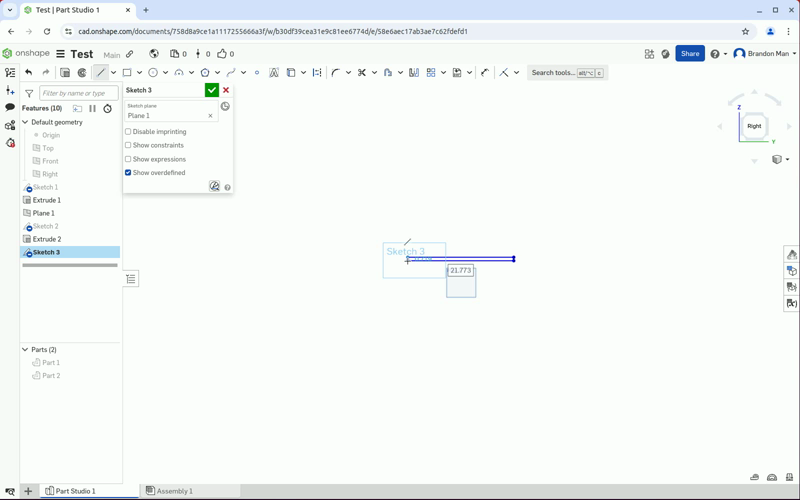
scroll(6)
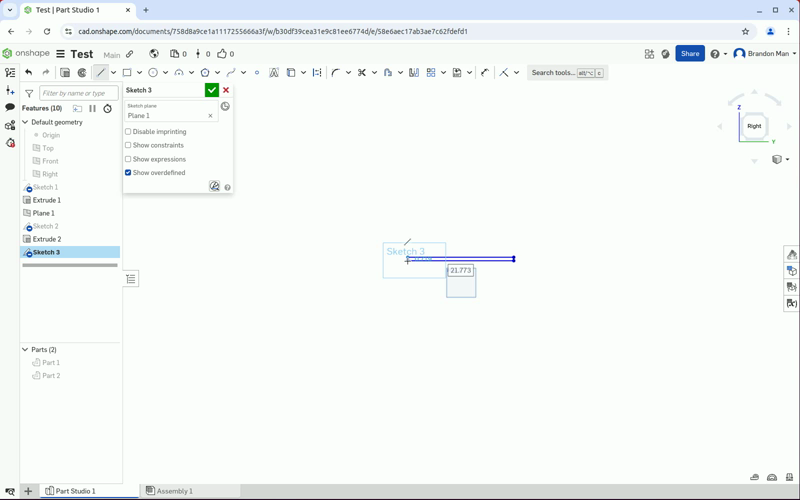
scroll(6)
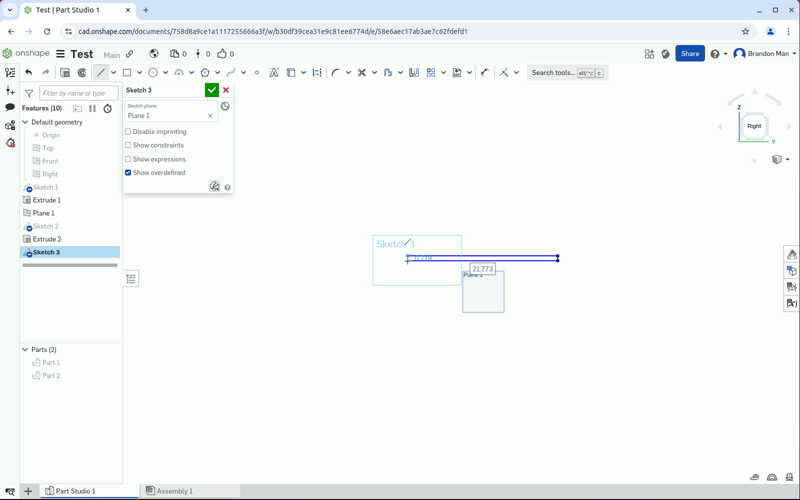
scroll(6)
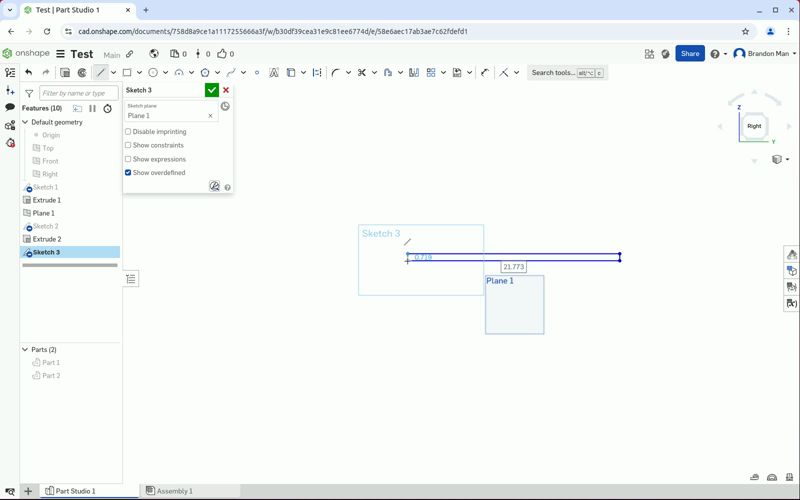
scroll(6)
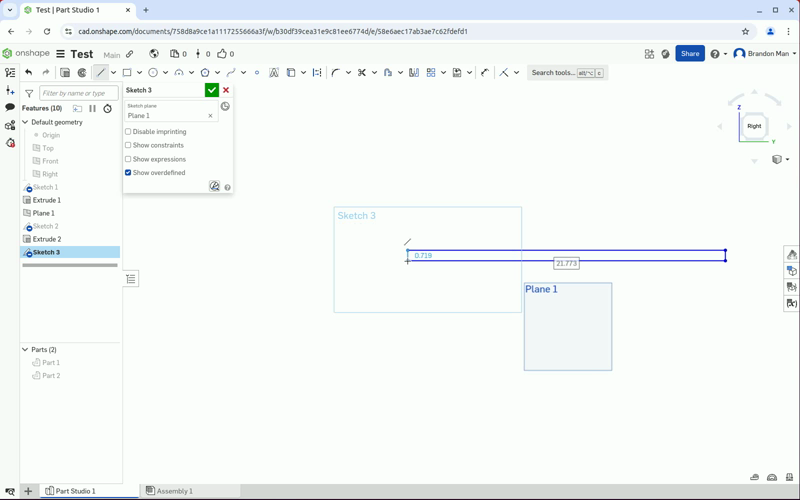
scroll(6)
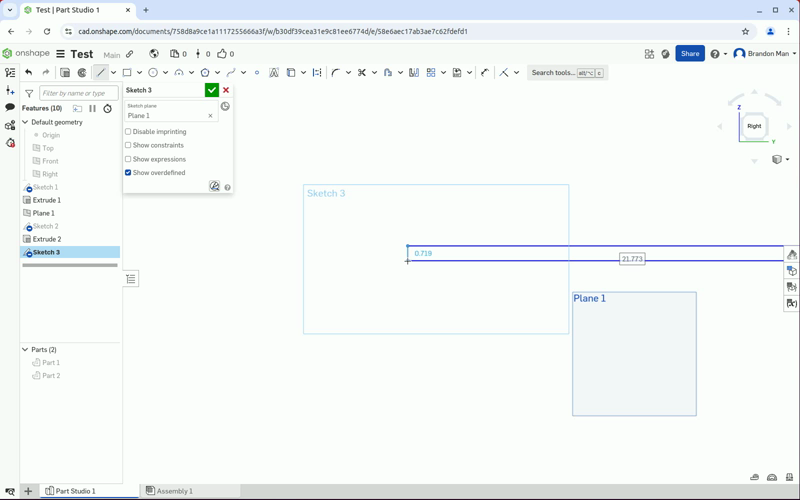
scroll(6)
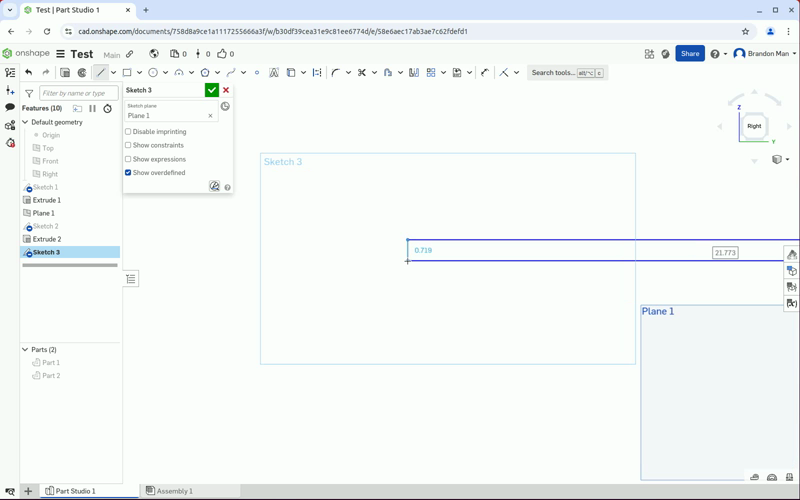
scroll(6)
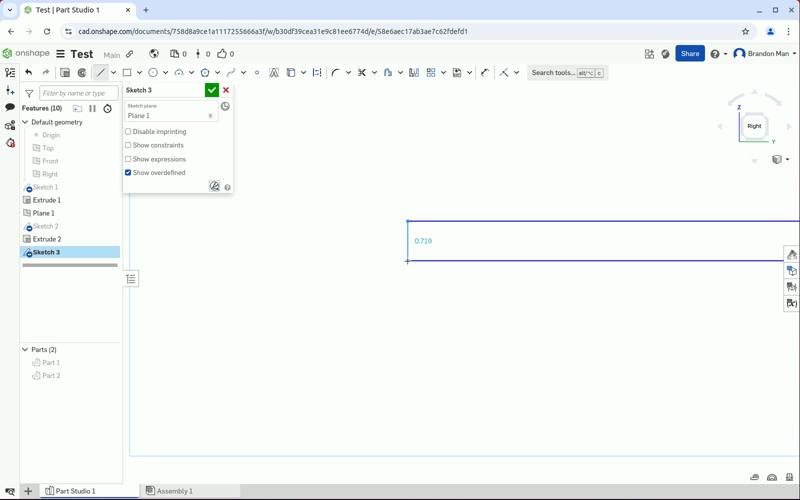
key_up(shift)
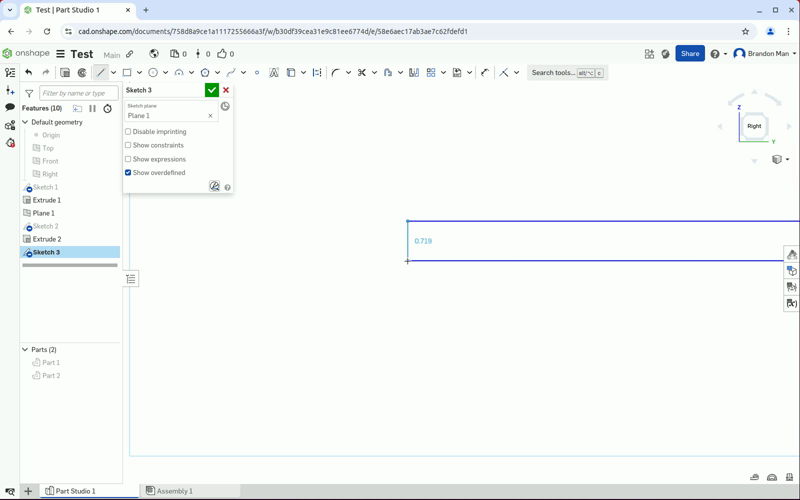
click(407, 260)
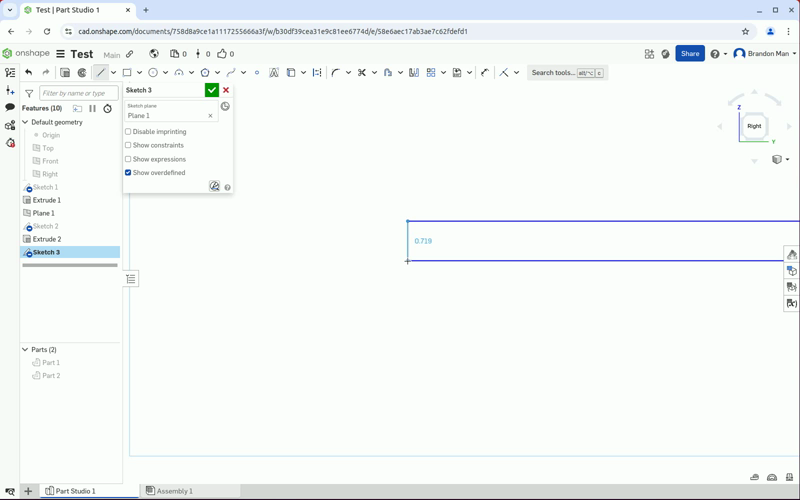
scroll(-6)
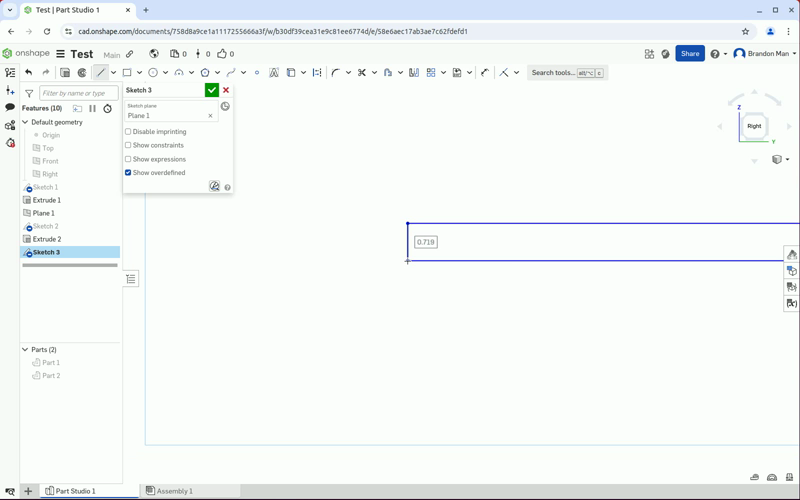
scroll(-6)
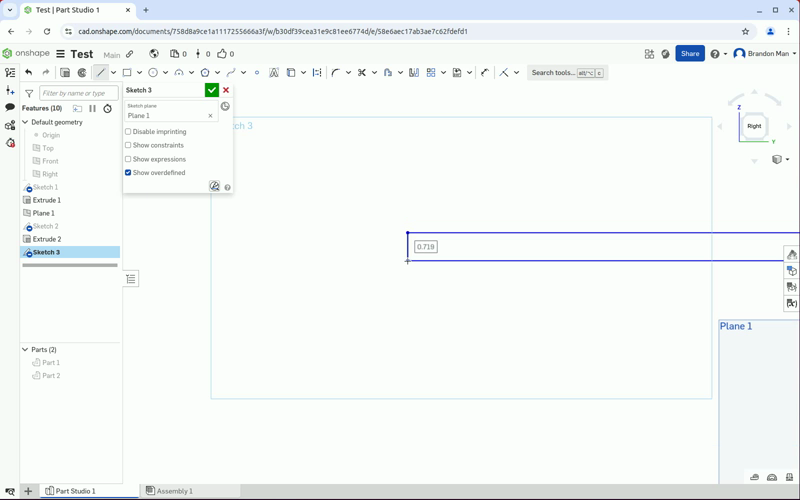
scroll(-6)
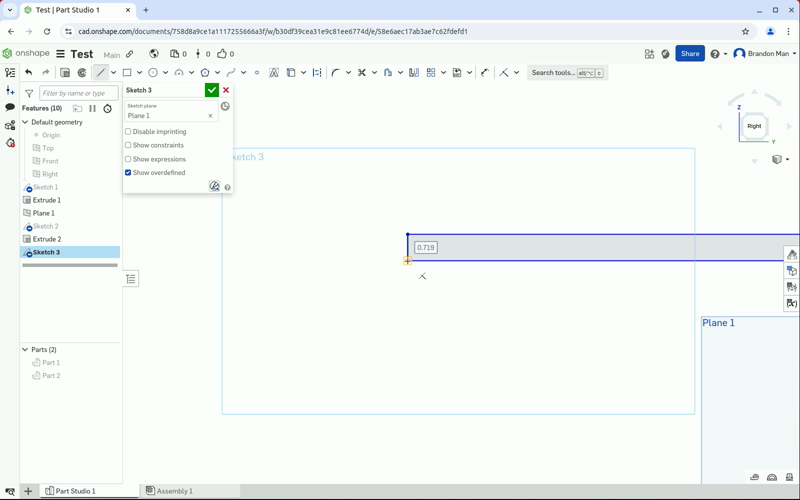
scroll(-6)
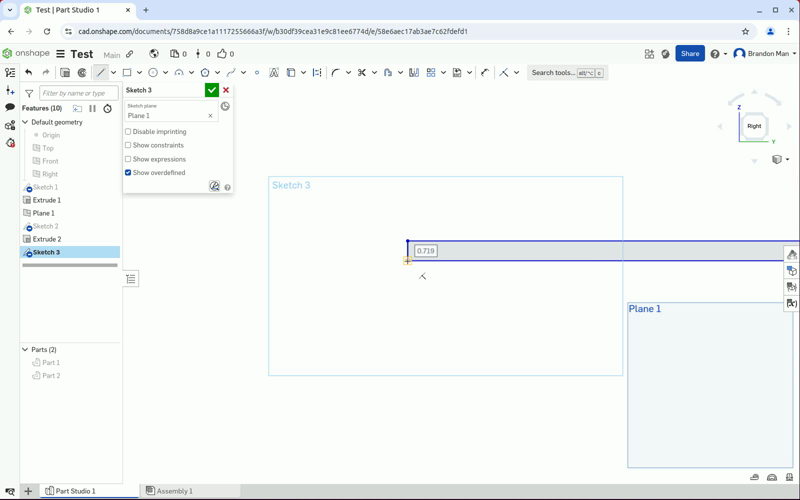
scroll(-6)
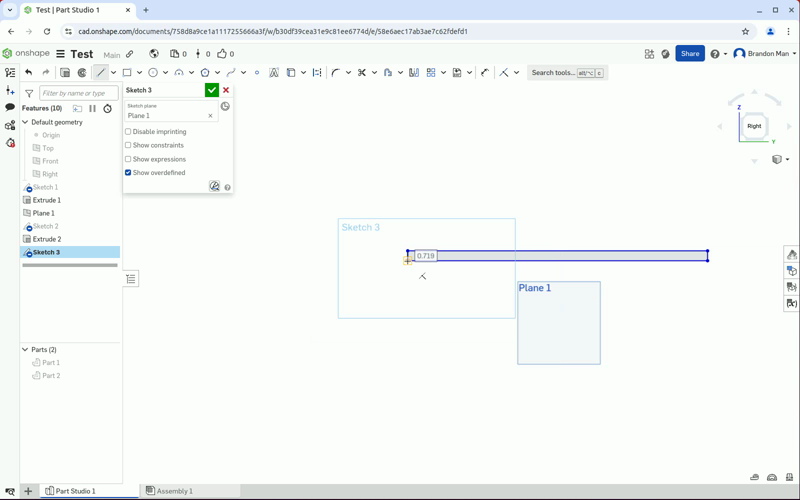
scroll(-6)
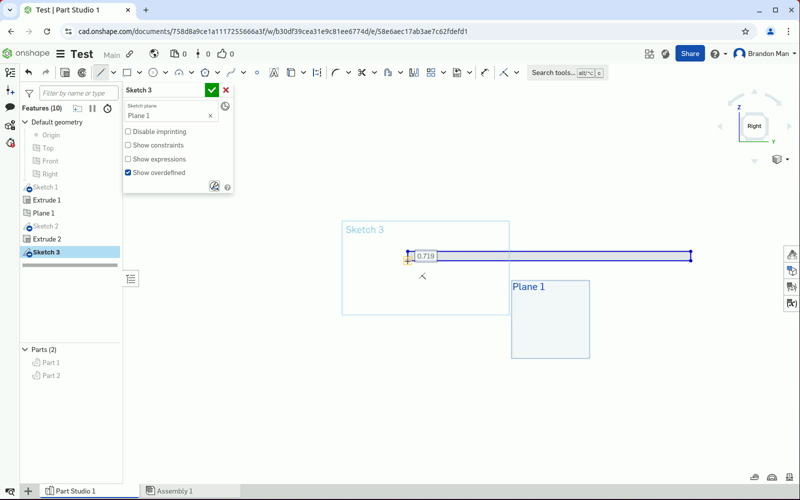
scroll(-6)
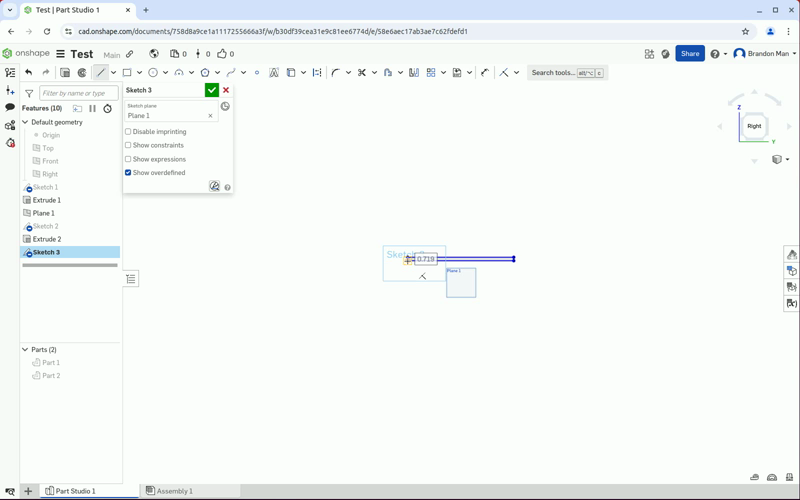
key(esc)
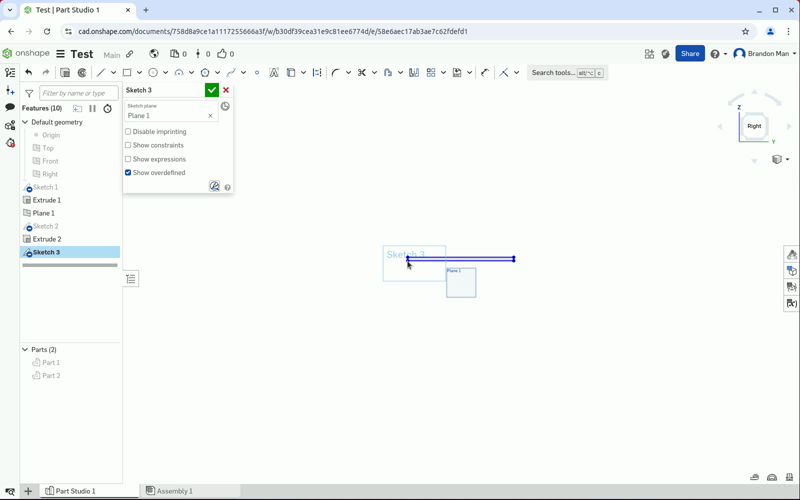
mouse_move(422, 257)
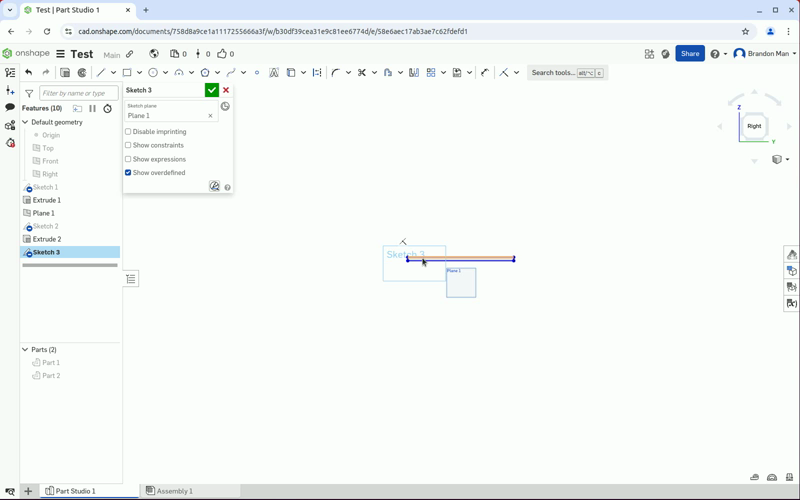
scroll(6)
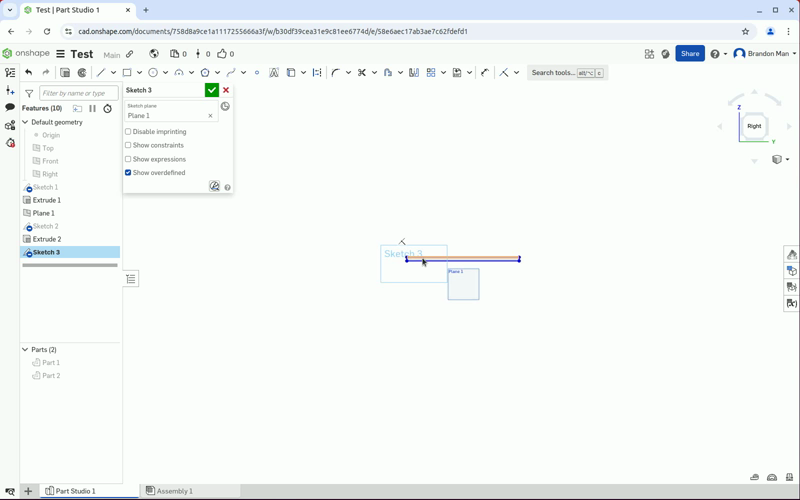
scroll(6)
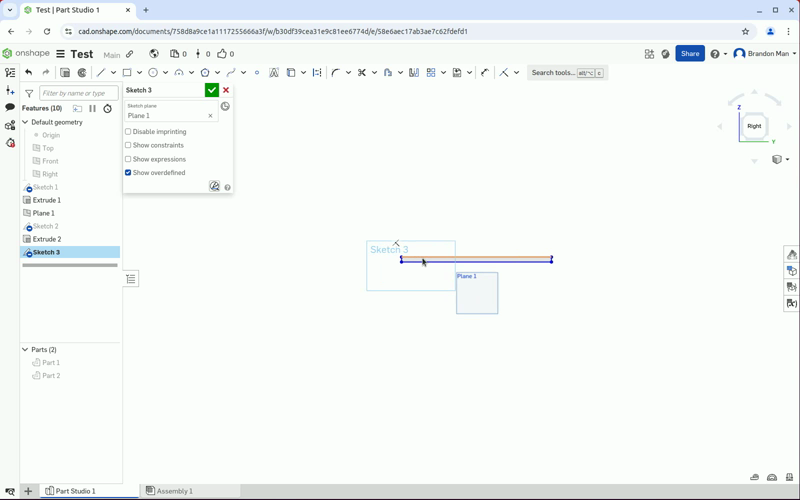
scroll(6)
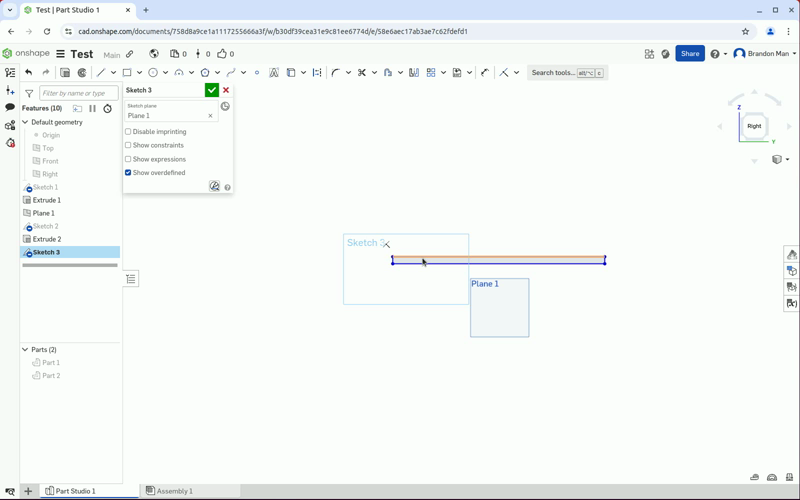
scroll(6)
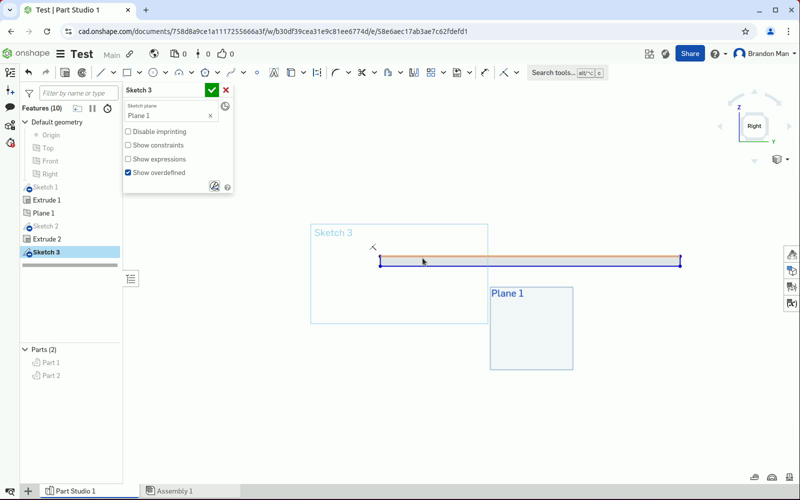
scroll(6)
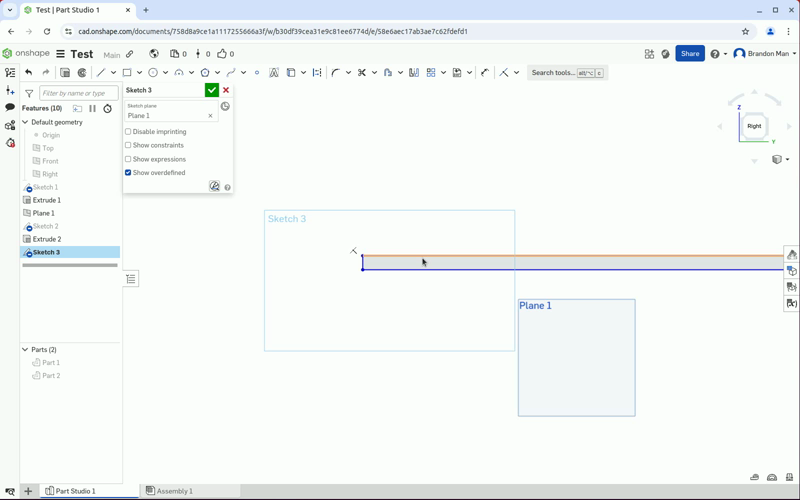
scroll(6)
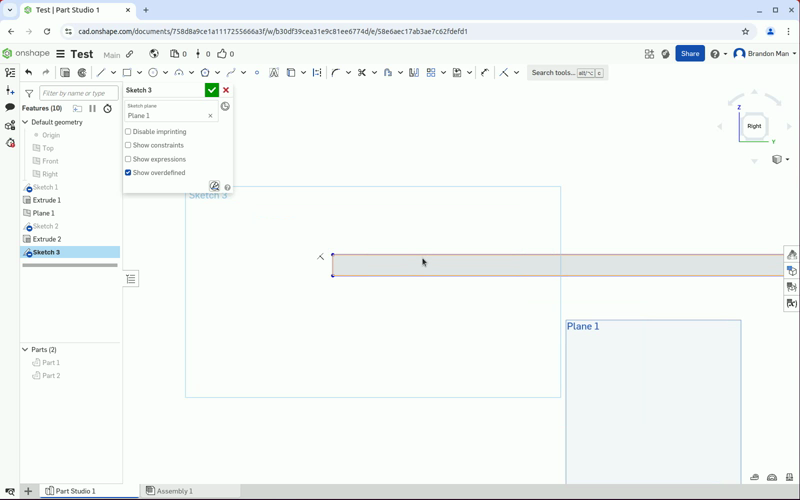
scroll(6)
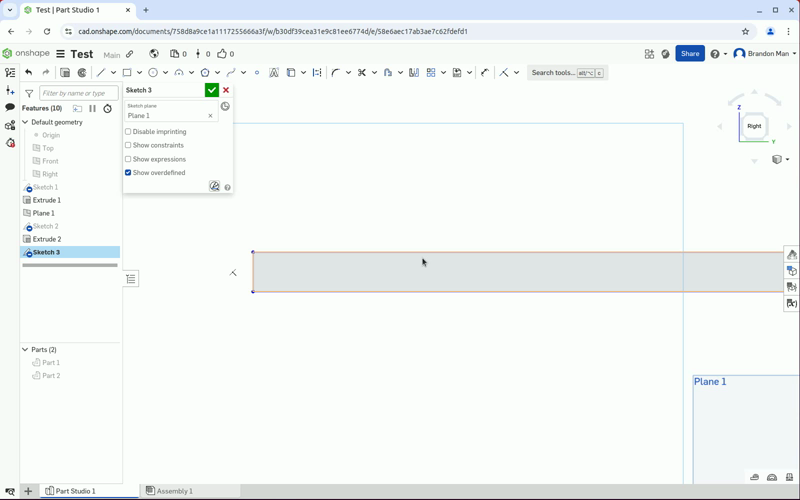
click(422, 257)
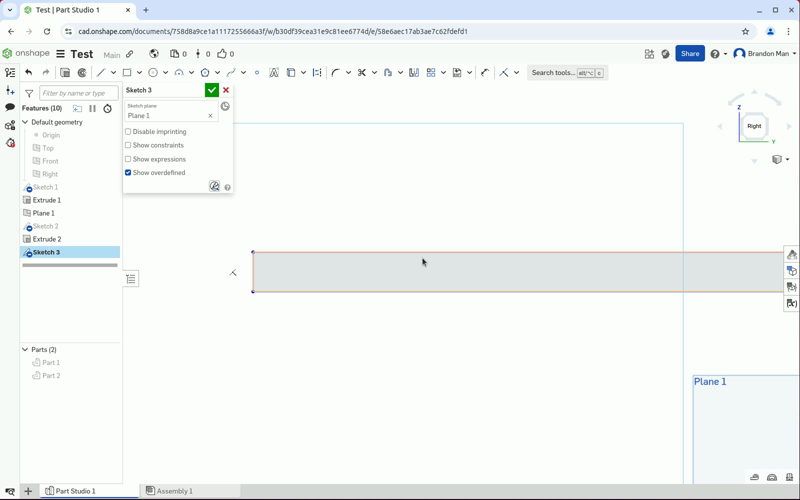
scroll(-6)
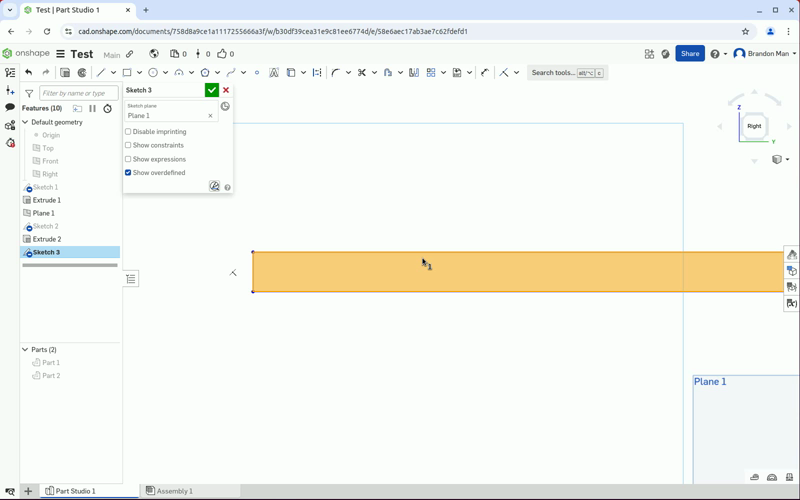
scroll(-6)
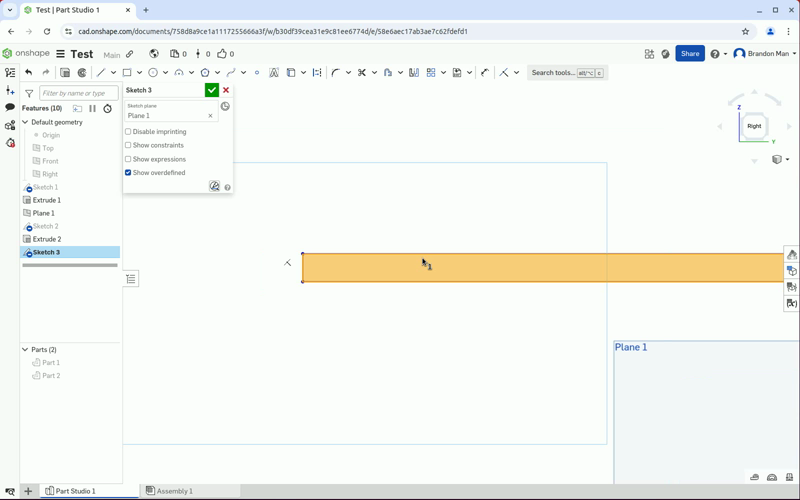
scroll(-6)
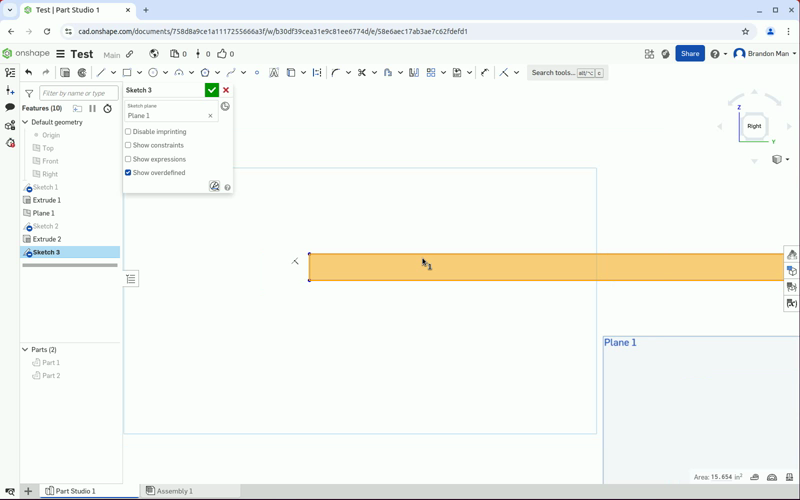
scroll(-6)
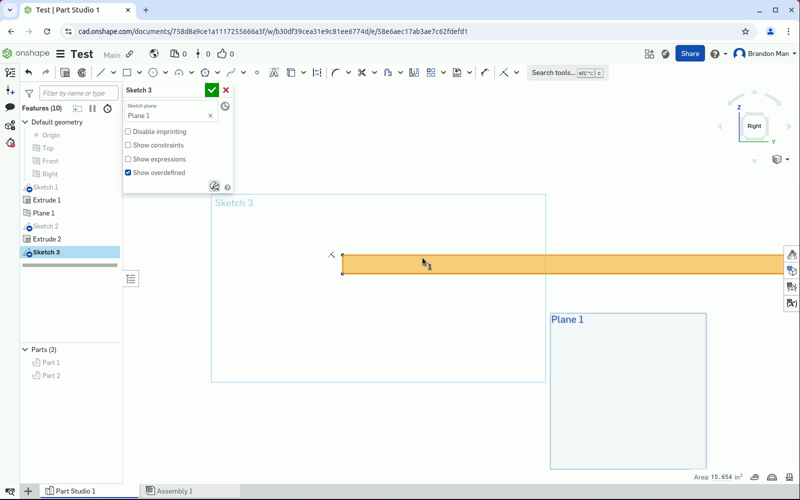
scroll(-6)
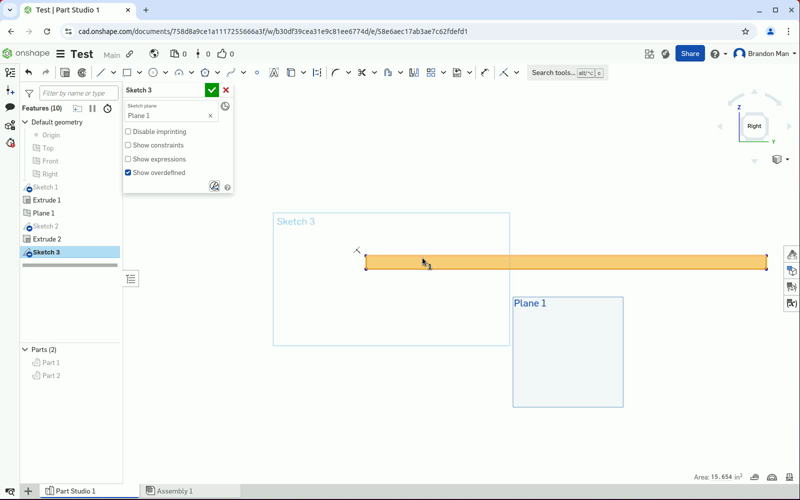
scroll(-6)
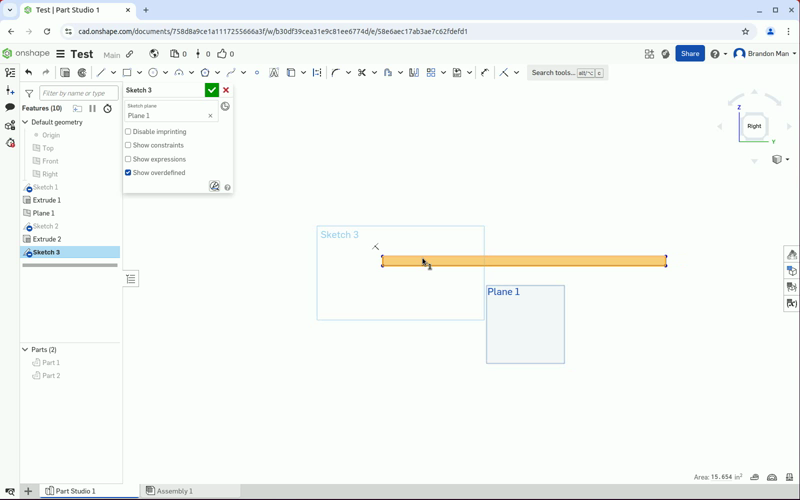
scroll(-6)
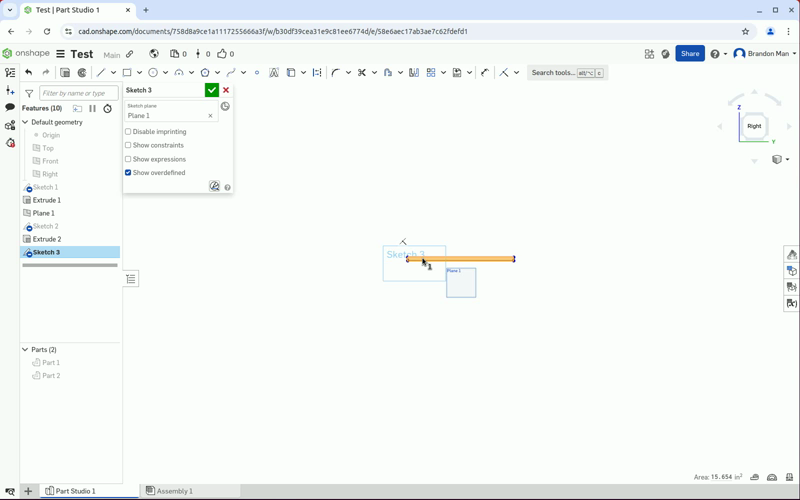
mouse_move(73, 352)
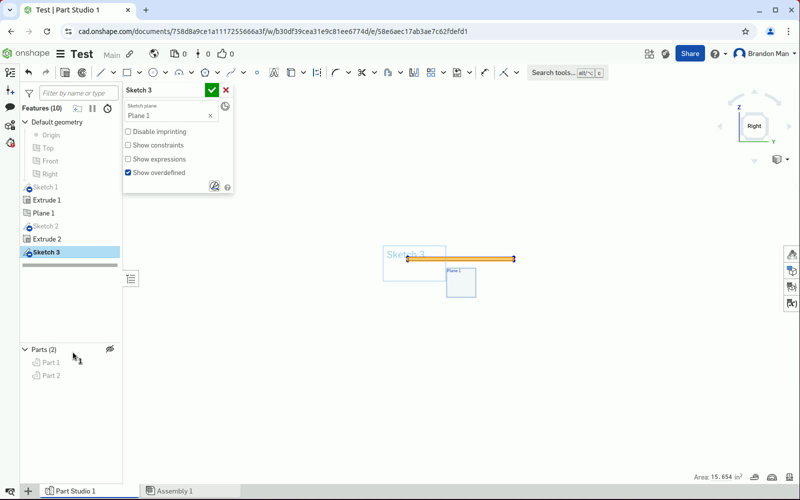
key(shift+y)
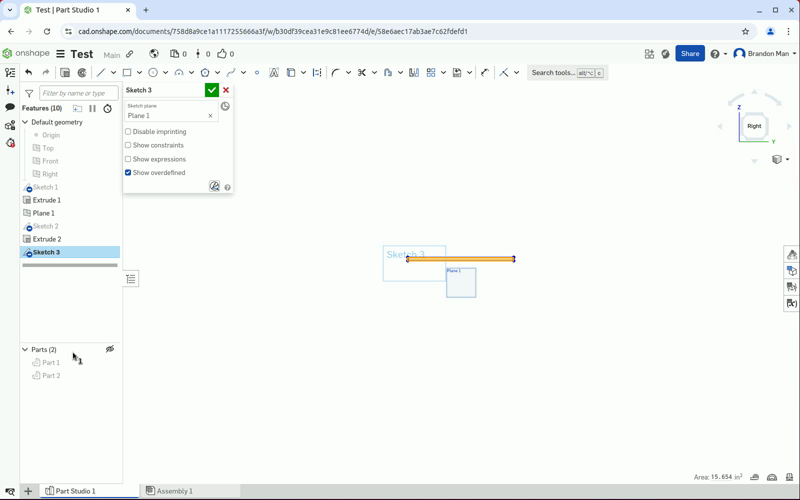
key(shift+e)
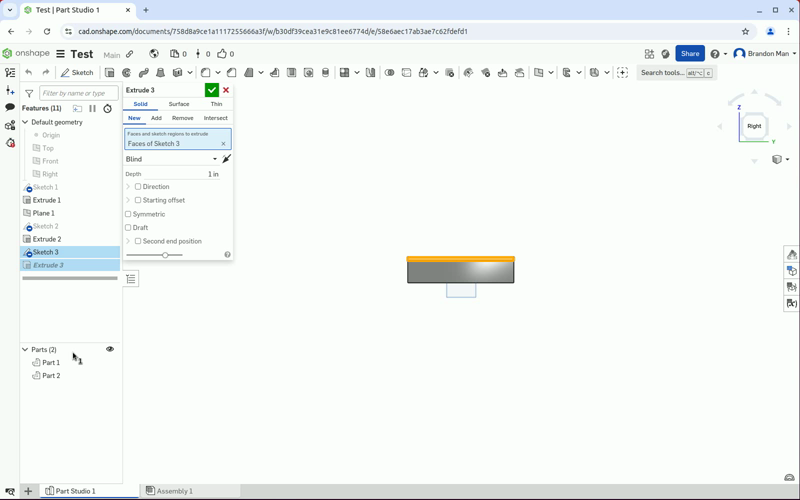
mouse_move(143, 106)
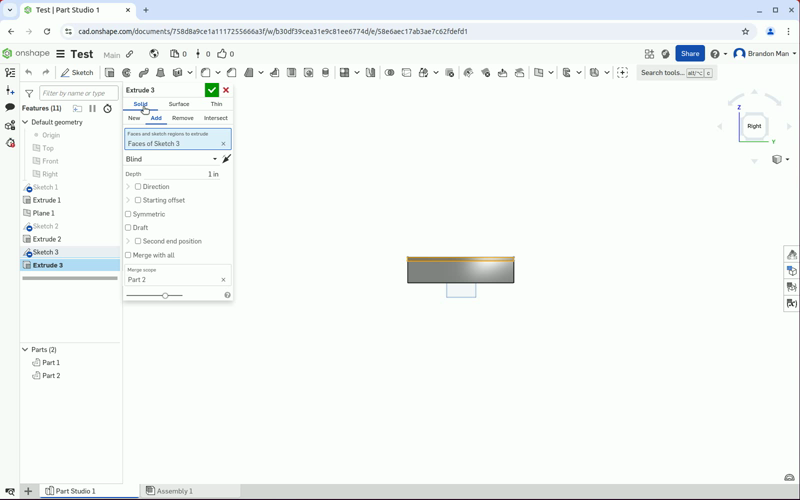
click(143, 106)
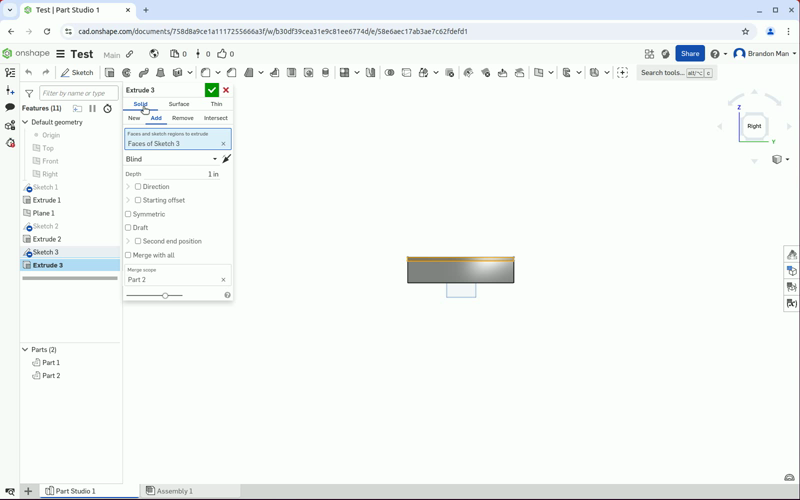
mouse_move(137, 120)
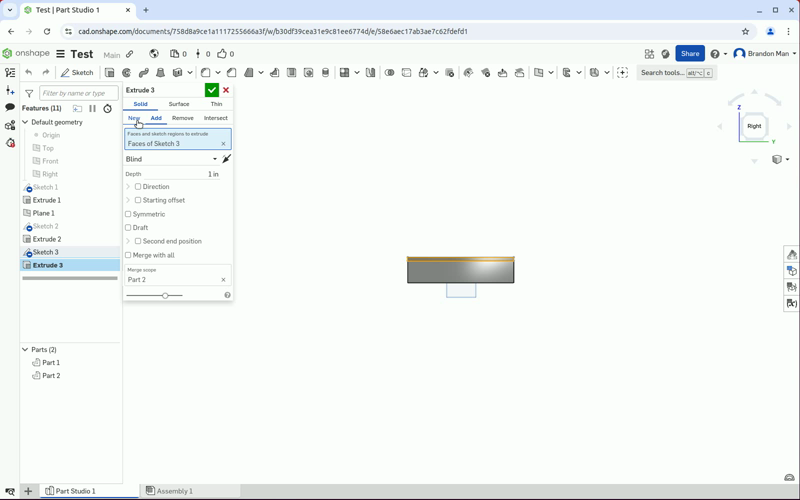
click(137, 120)
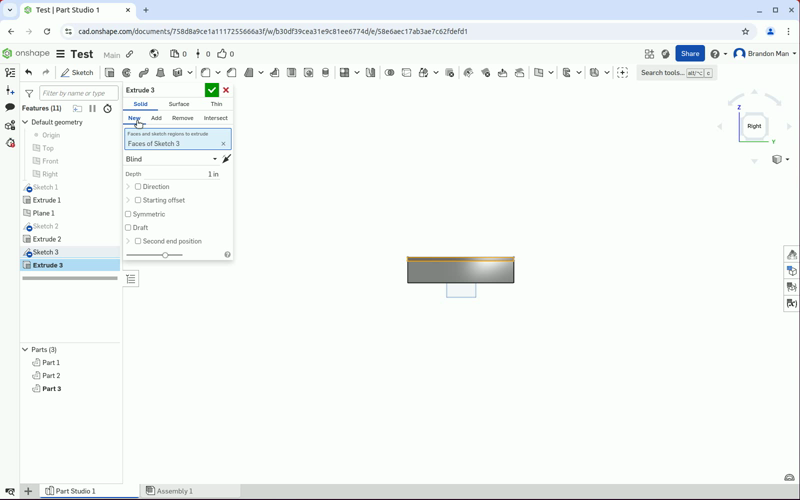
key(tab, 4)
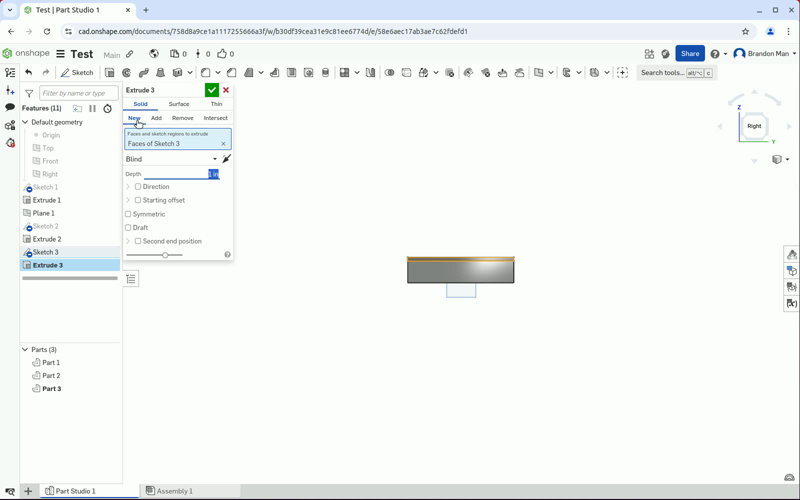
text(0.722)
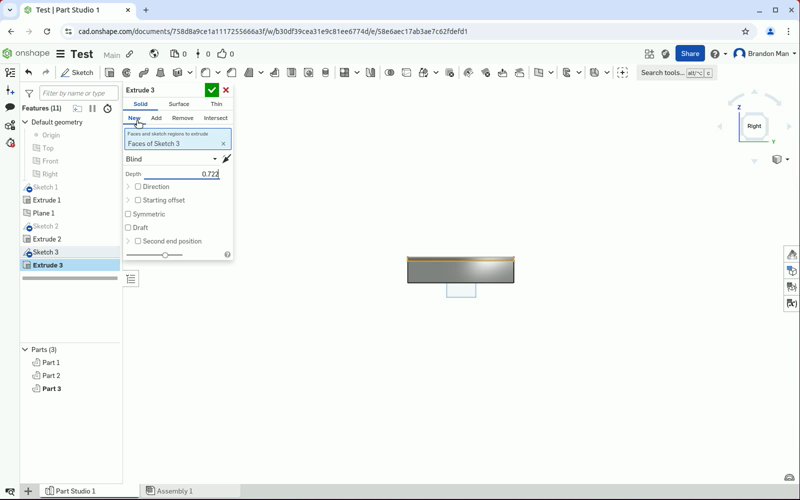
key(enter)
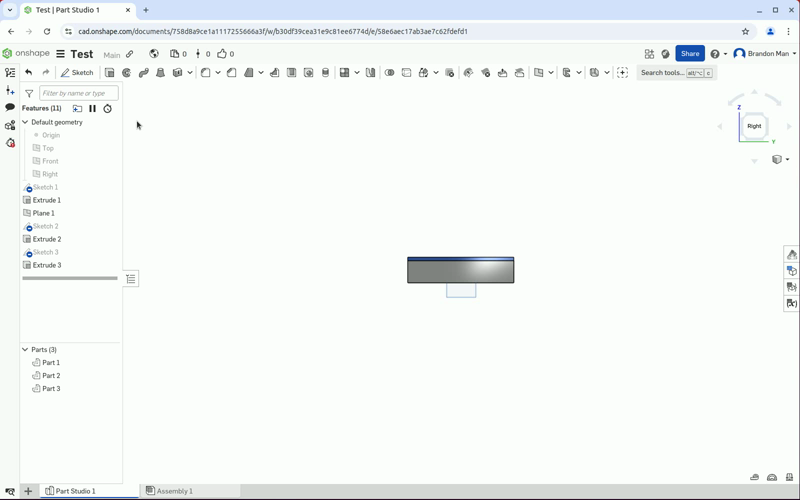
key(shift+h)
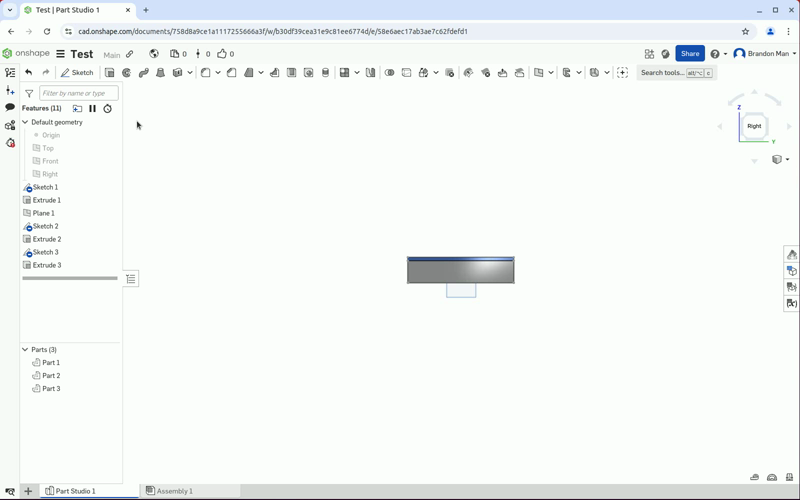
key(shift+h)
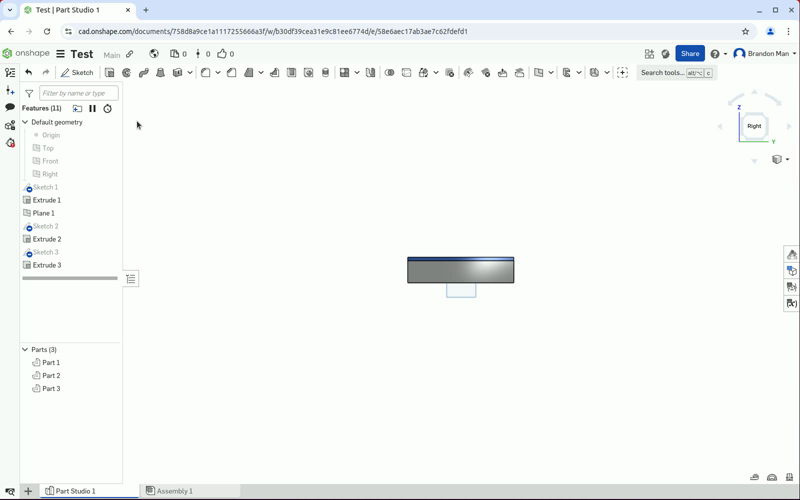
mouse_move(73, 189)
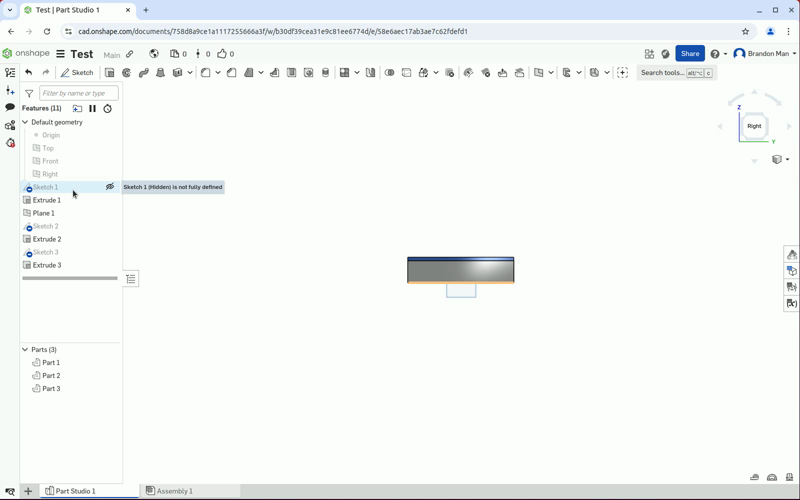
click(73, 189)
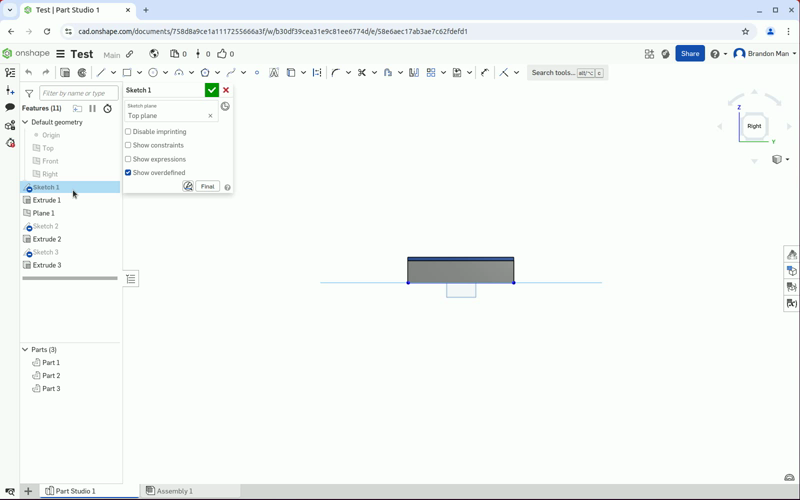
mouse_move(229, 92)
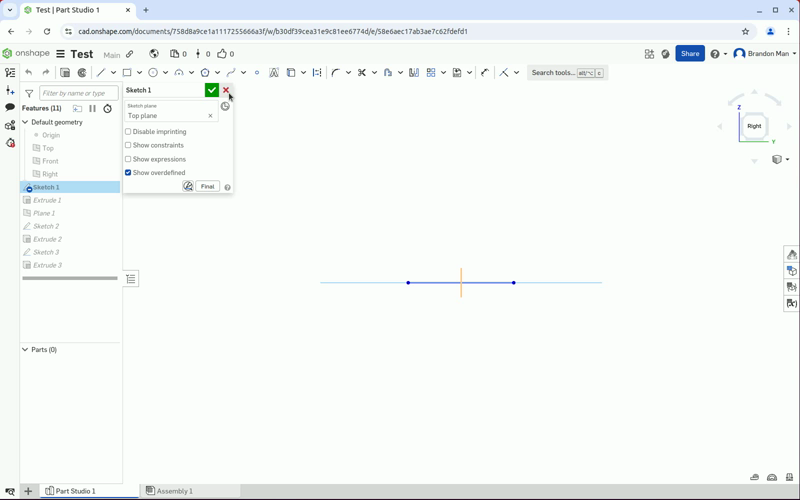
click(229, 92)
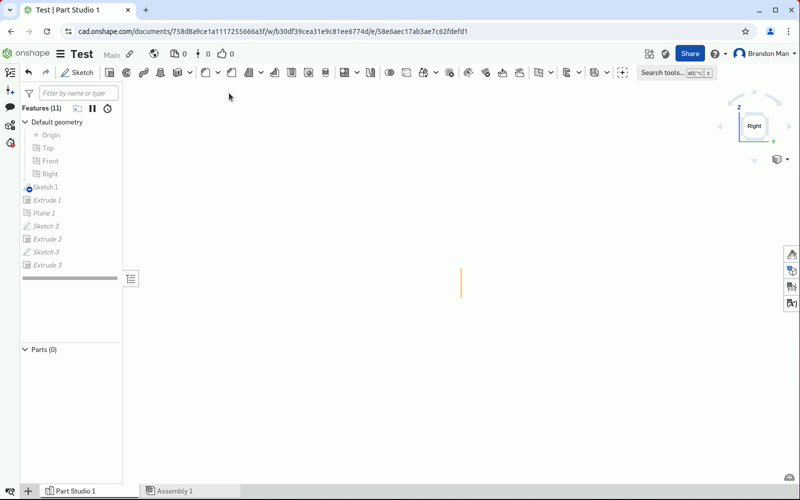
mouse_move(73, 352)
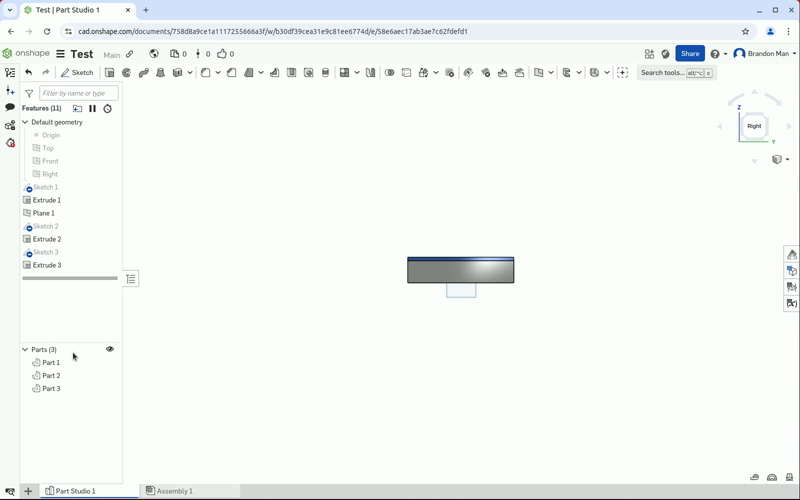
key(y)
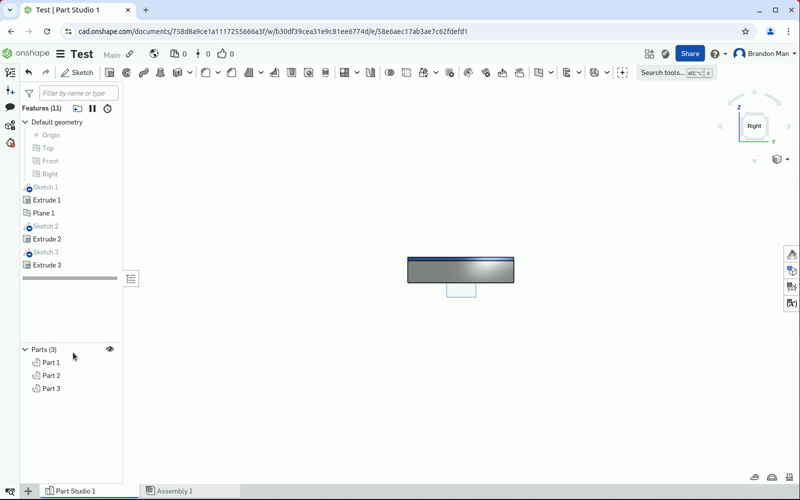
key(shift+p)
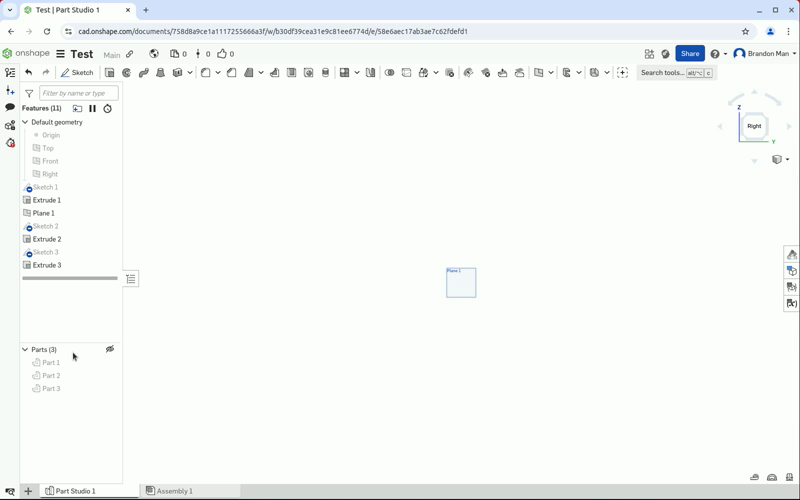
key(space)
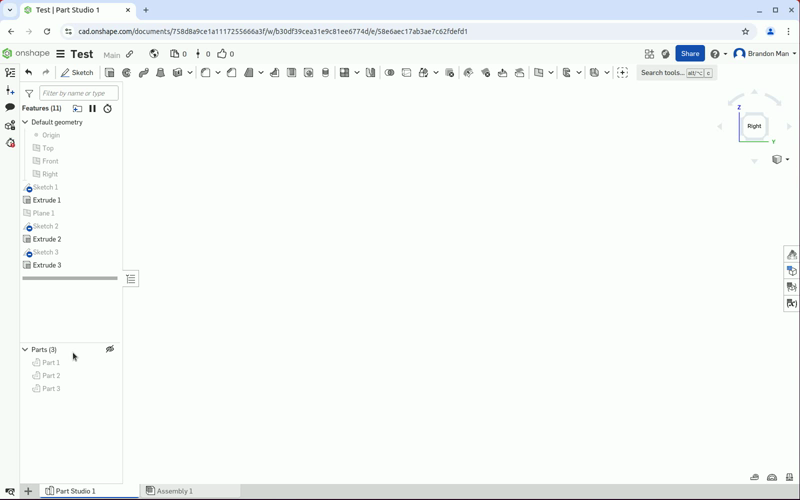
key_down(shift)
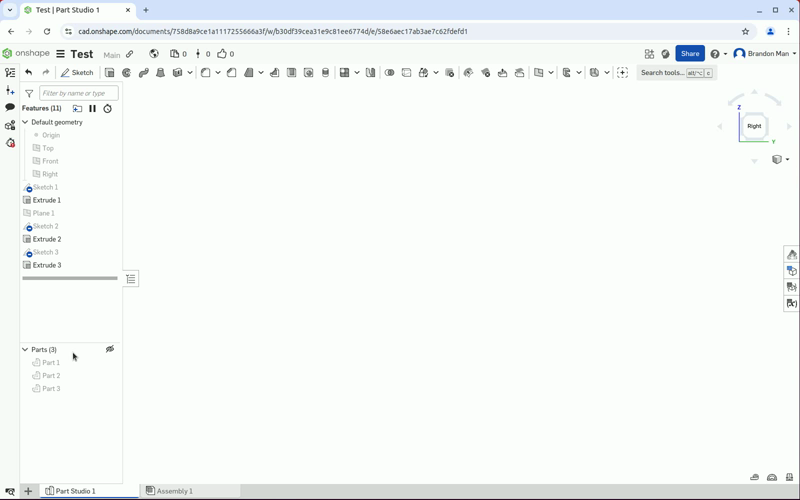
key(right)
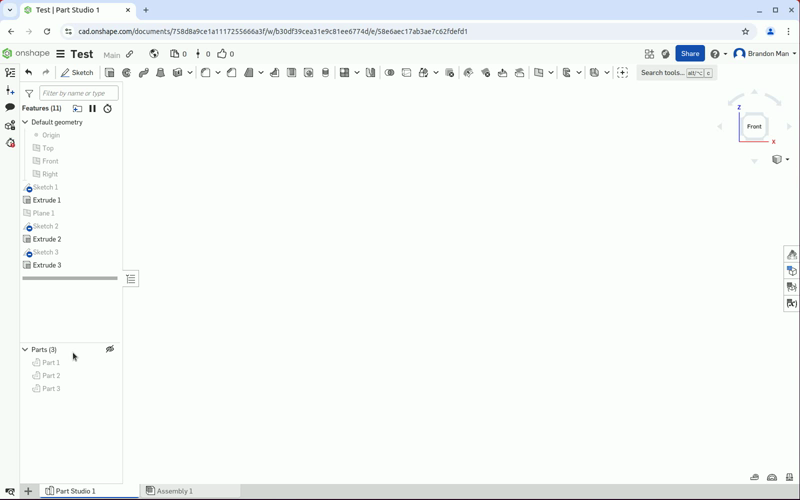
key_up(shift)
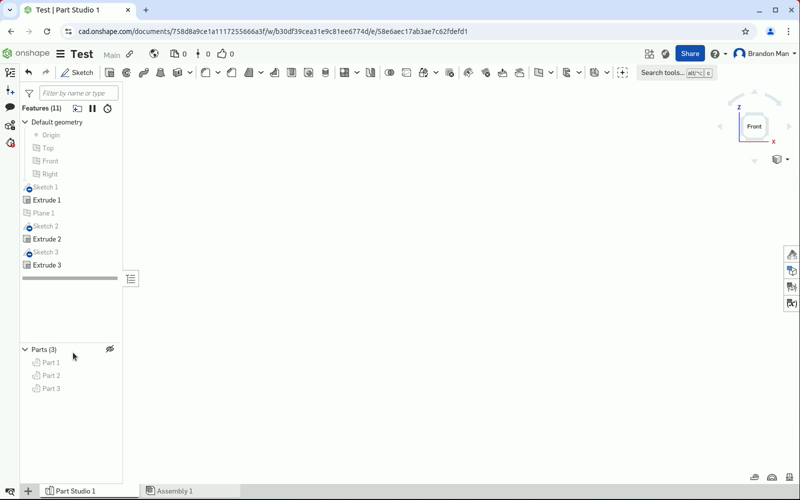
mouse_move(73, 352)
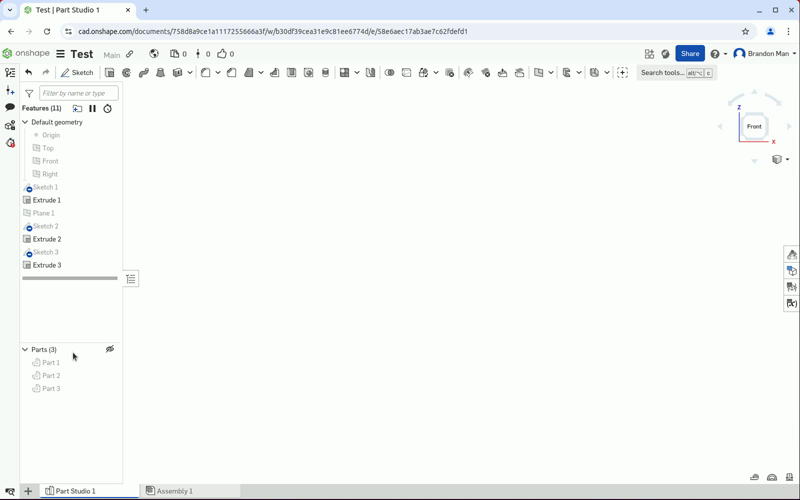
key(shift+y)
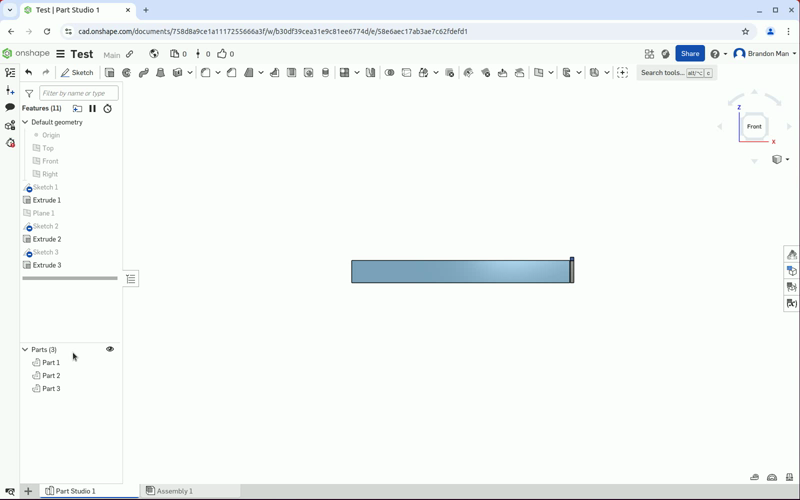
mouse_move(541, 75)
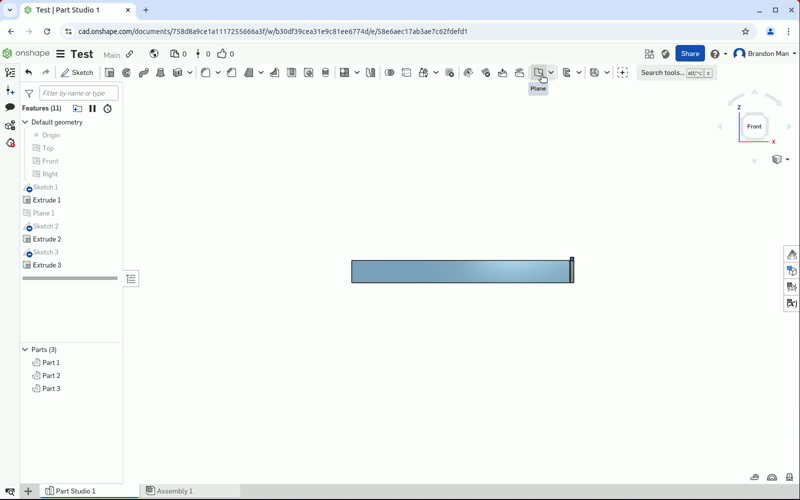
click(541, 75)
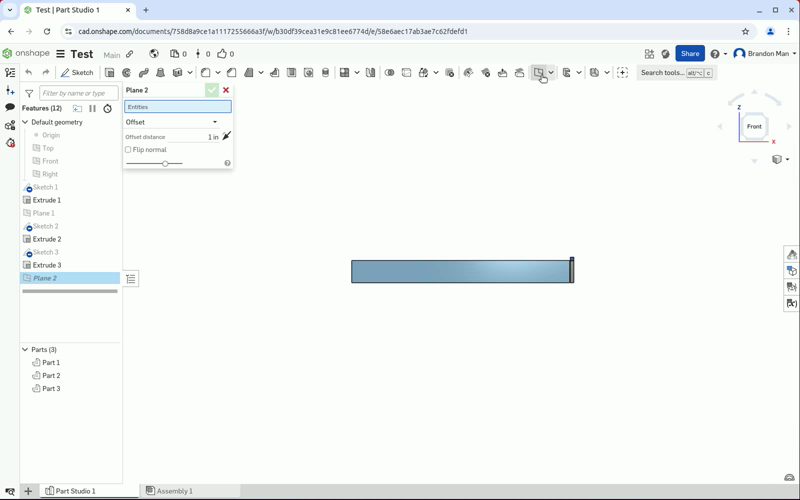
mouse_move(73, 163)
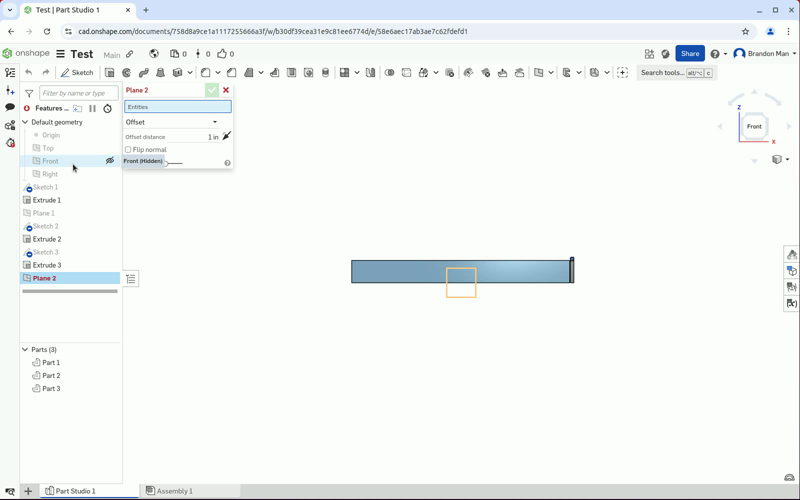
click(73, 163)
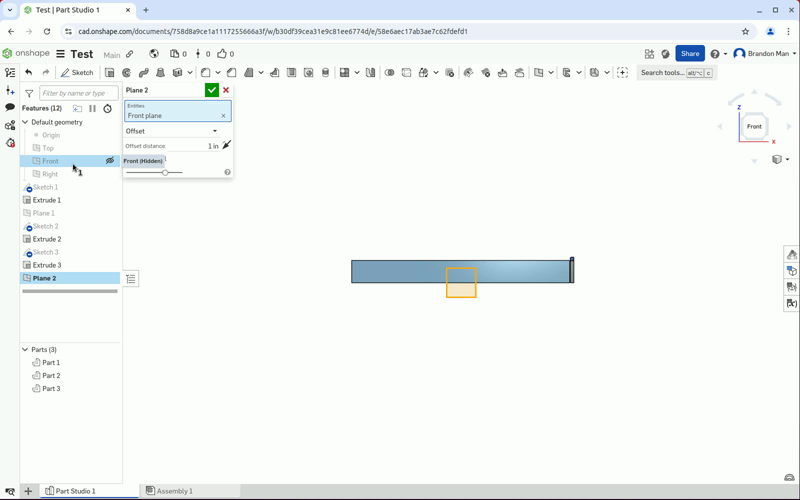
key(tab, 2)
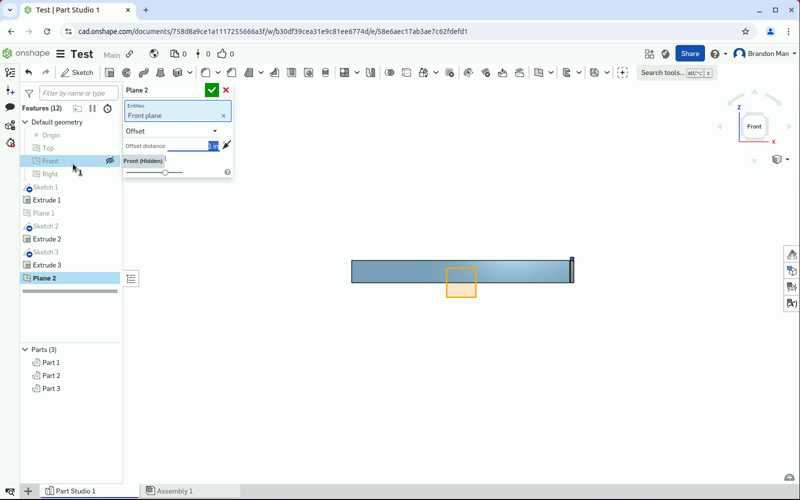
text(10.845)
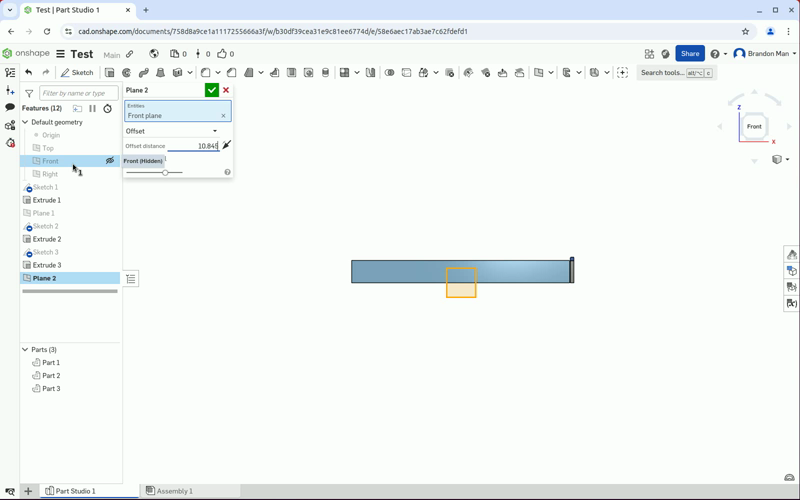
key(enter, 2)
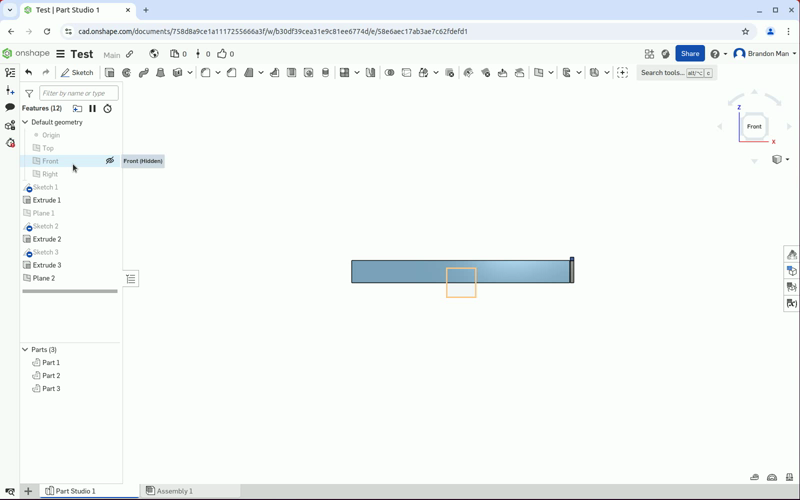
key(shift+s)
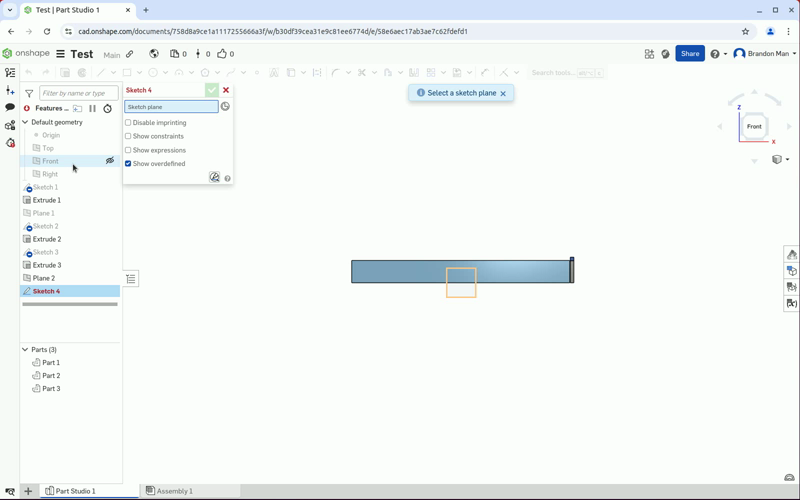
mouse_move(73, 280)
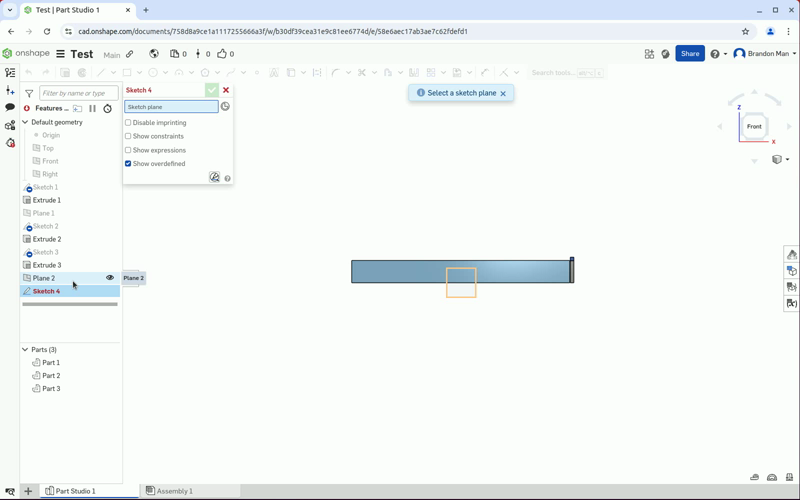
click(73, 280)
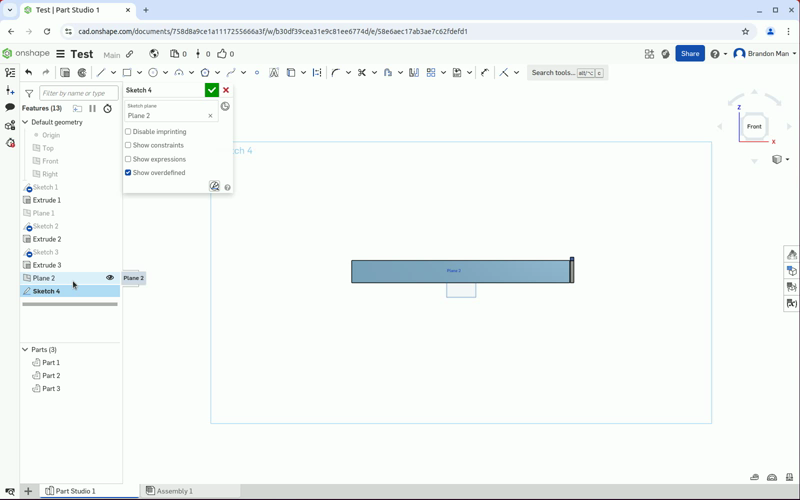
mouse_move(73, 352)
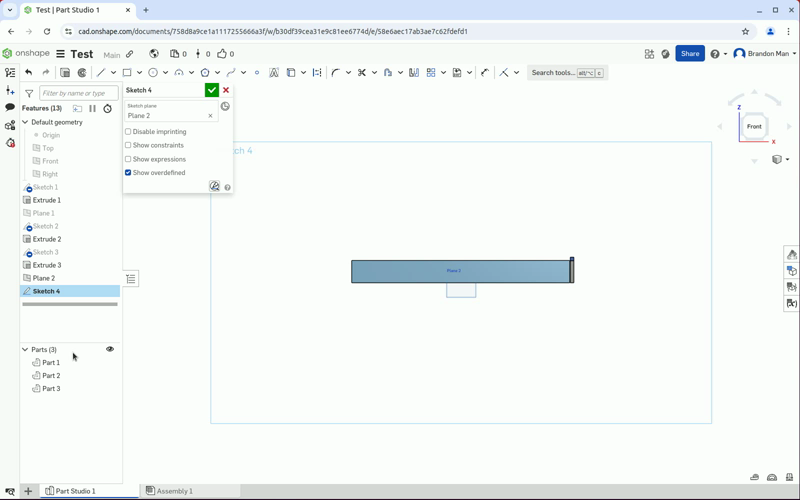
key(y)
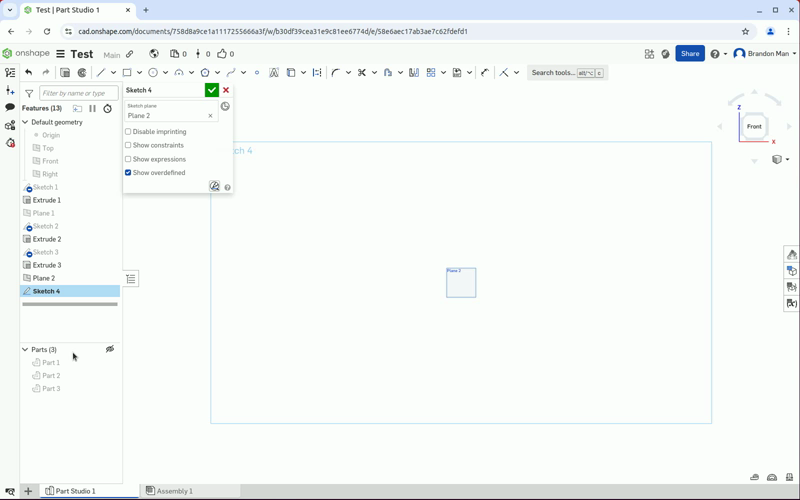
key(l)
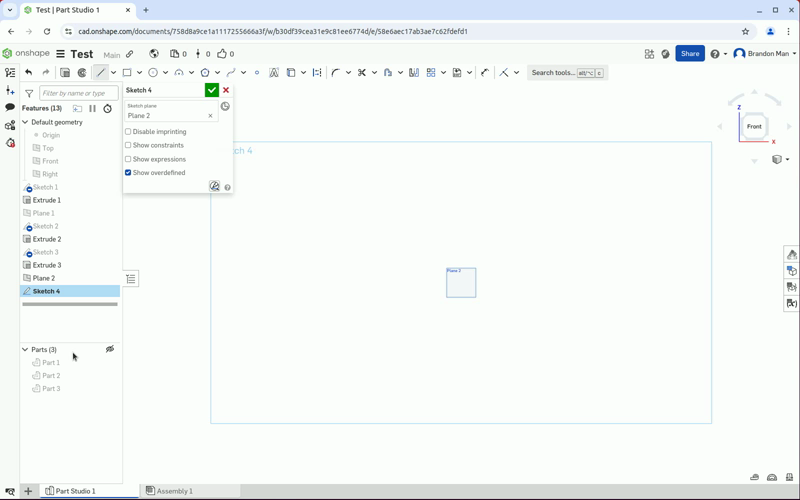
key_down(shift)
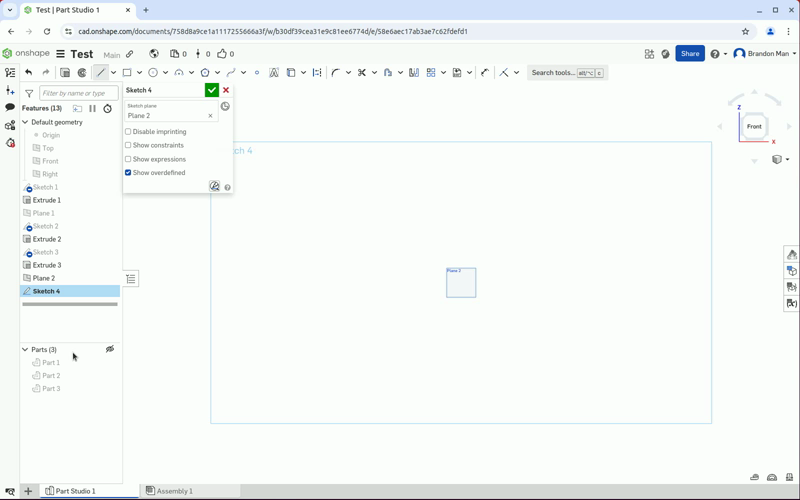
mouse_move(348, 282)
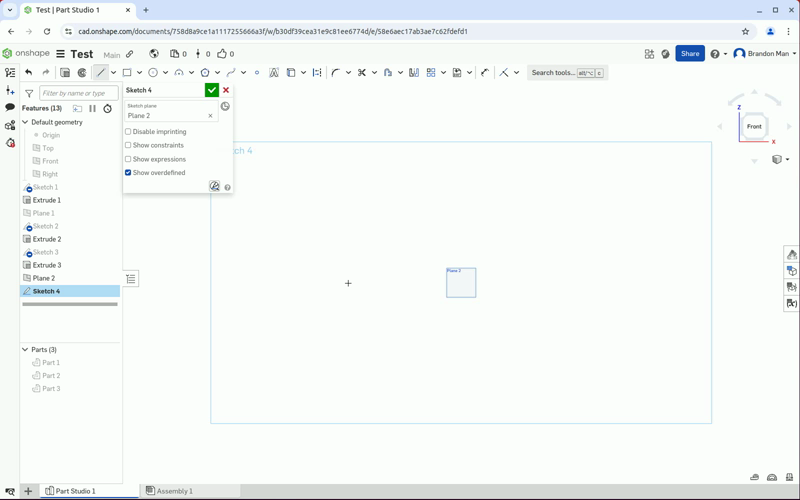
click(348, 282)
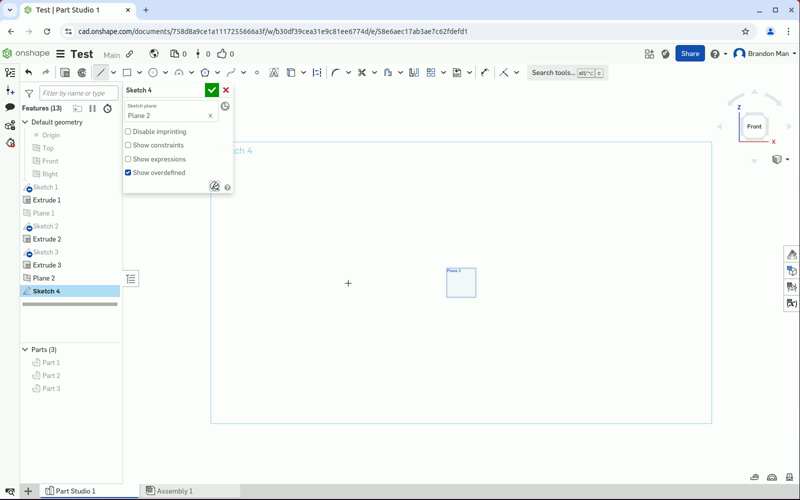
key_up(shift)
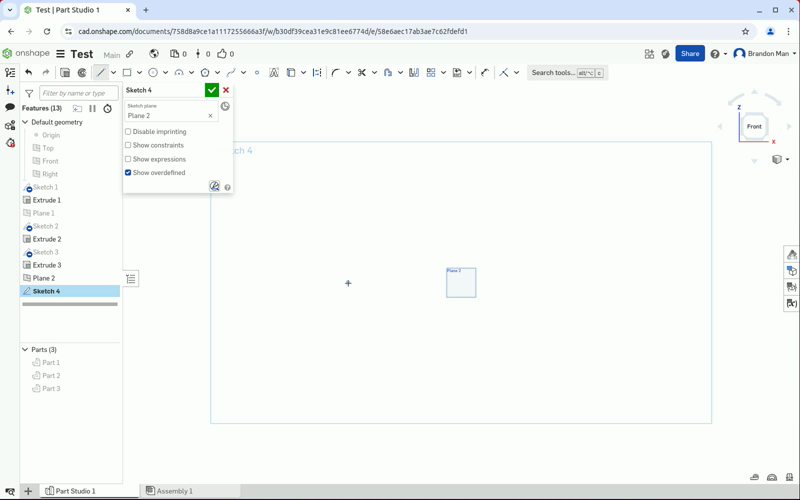
key_down(shift)
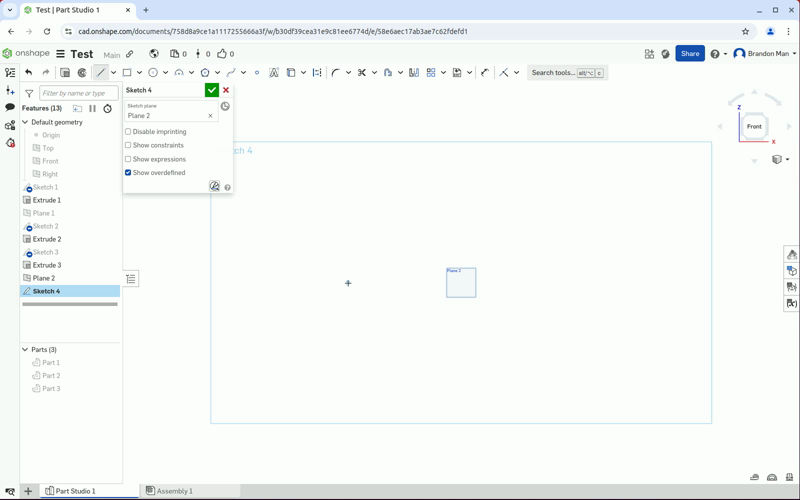
mouse_move(378, 282)
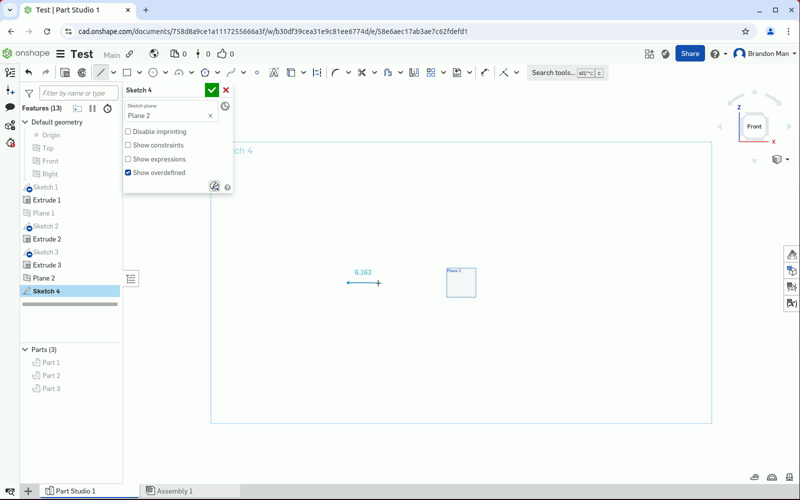
mouse_move(350, 282)
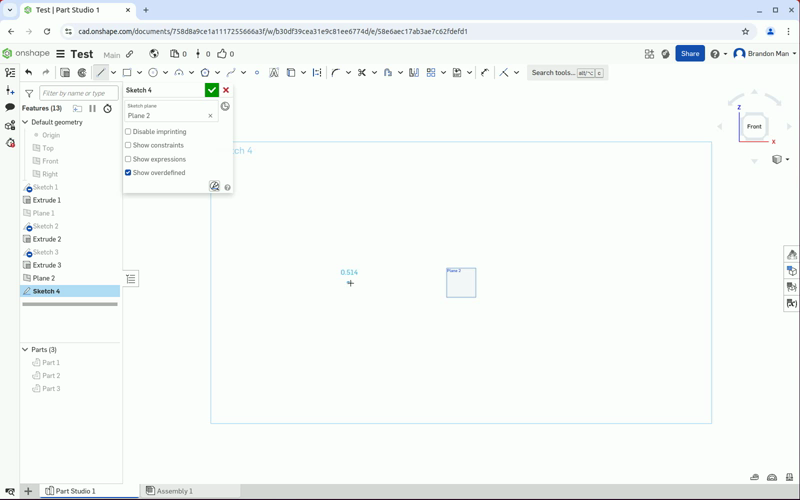
scroll(6)
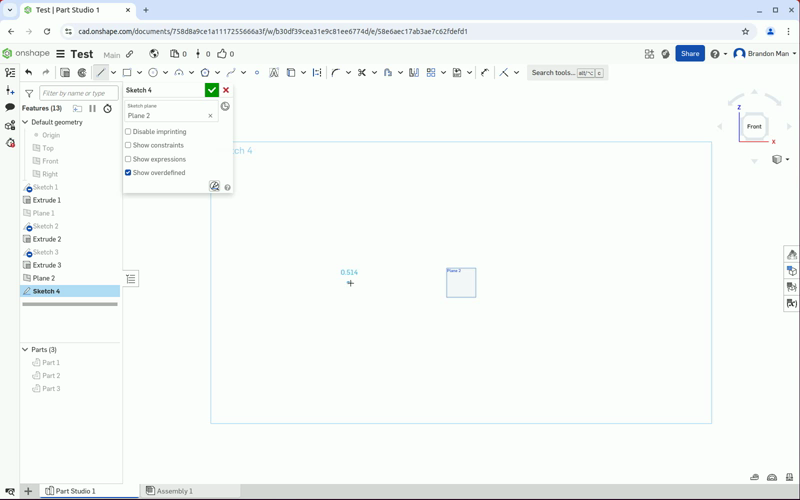
scroll(6)
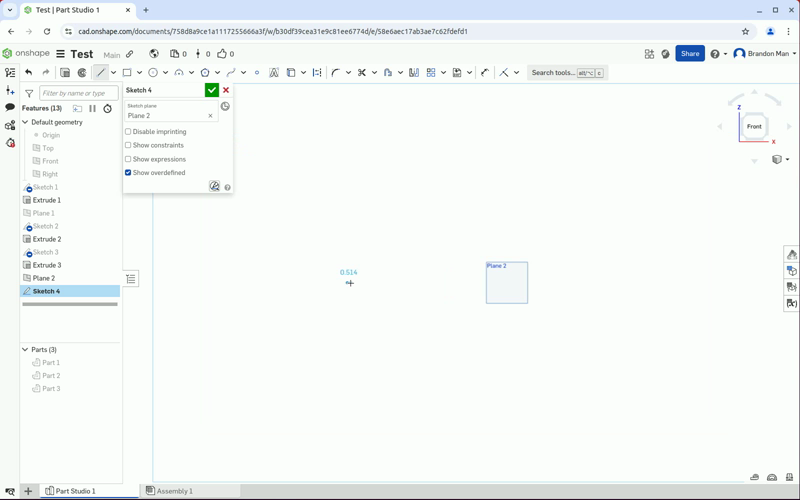
scroll(6)
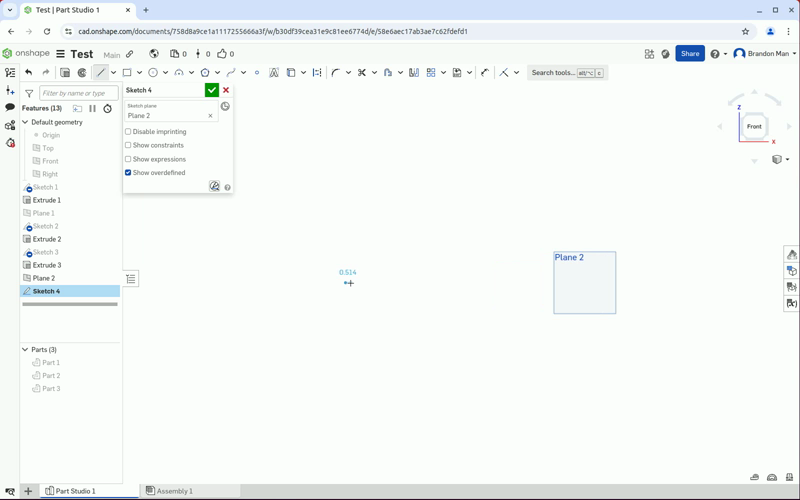
scroll(6)
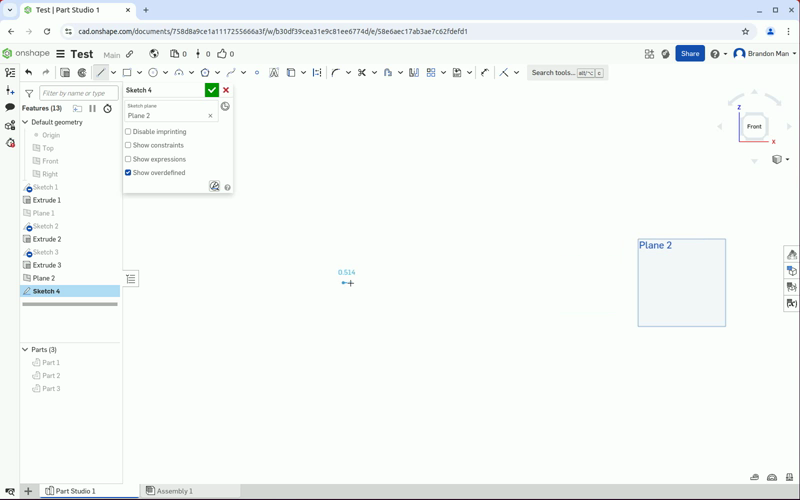
scroll(6)
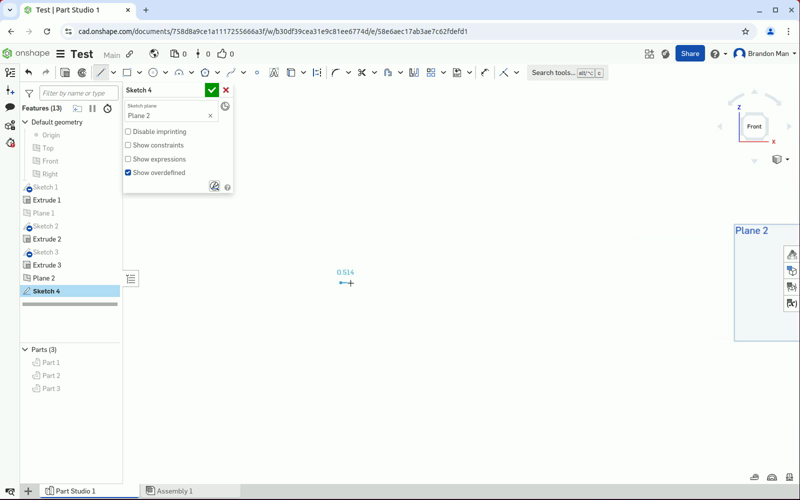
scroll(6)
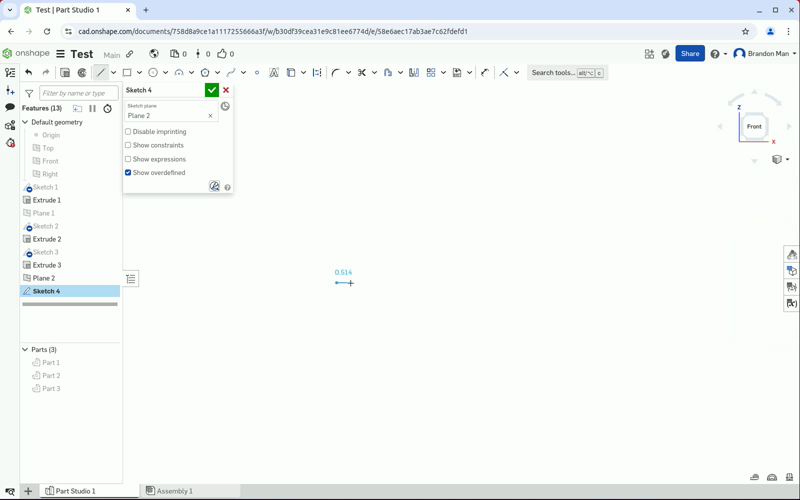
scroll(6)
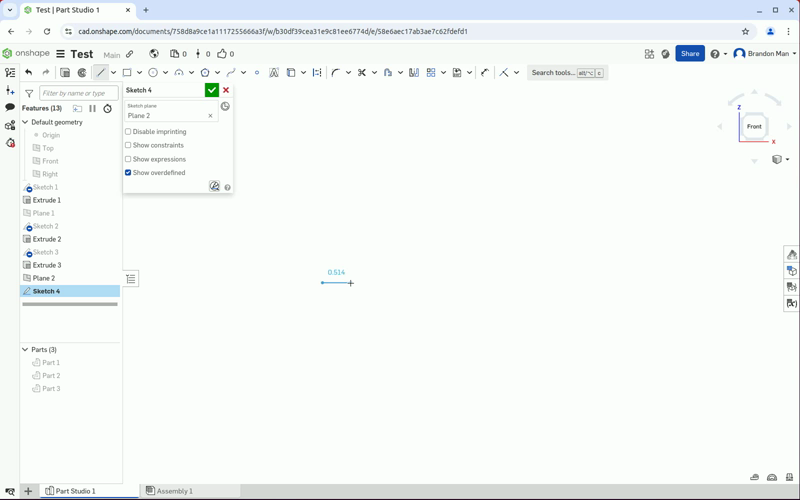
click(350, 282)
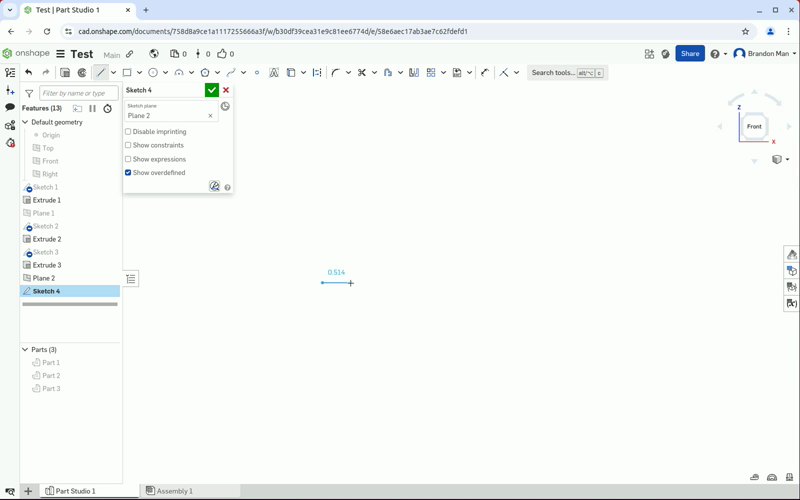
scroll(-6)
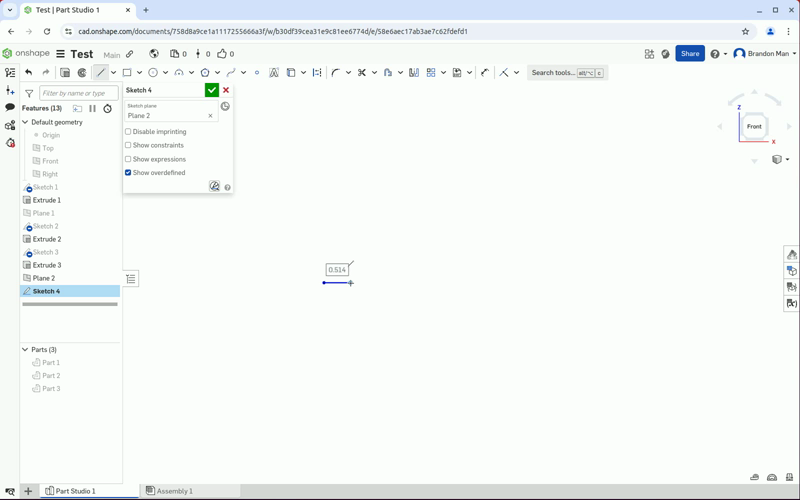
scroll(-6)
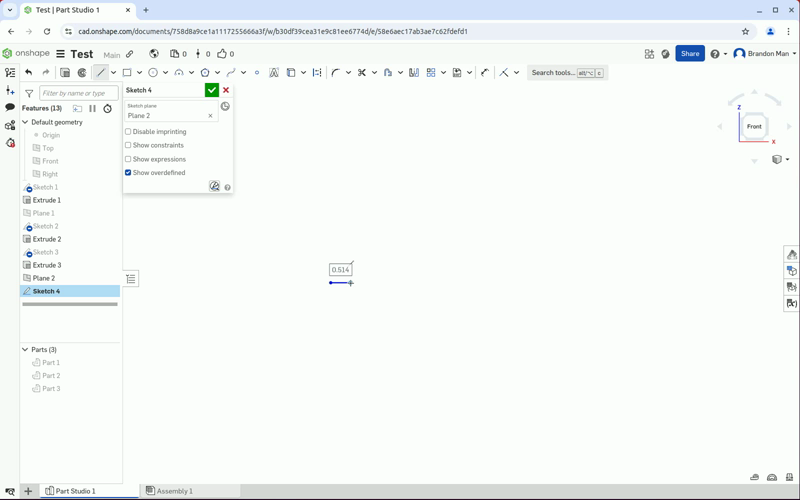
scroll(-6)
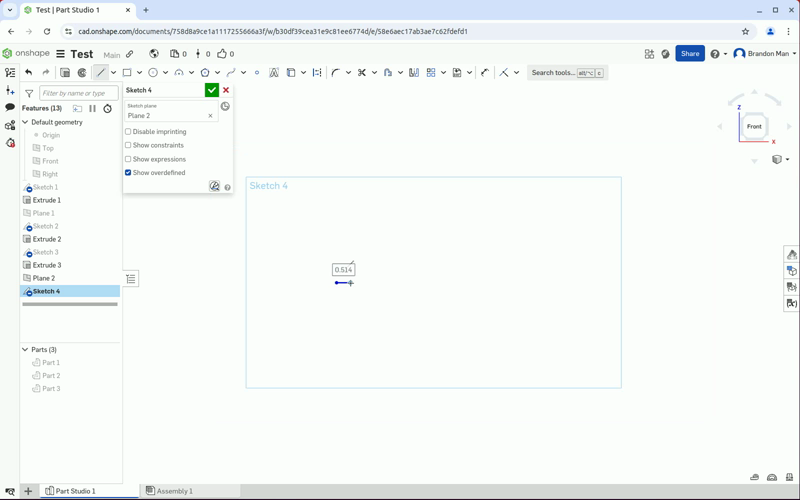
scroll(-6)
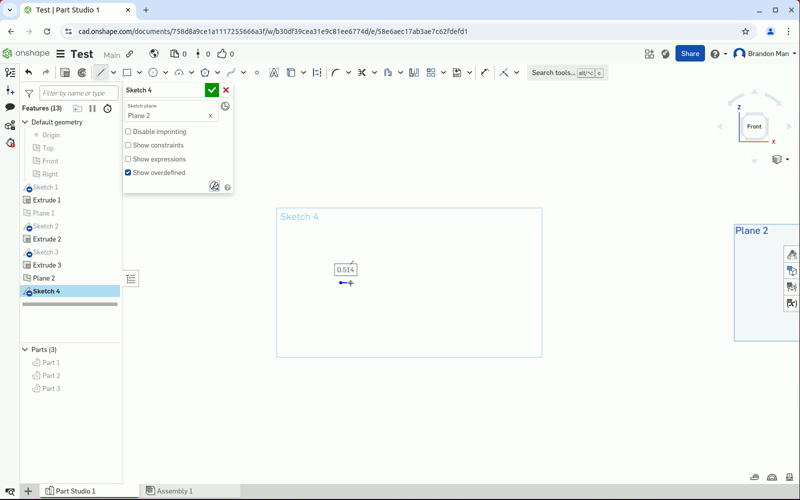
scroll(-6)
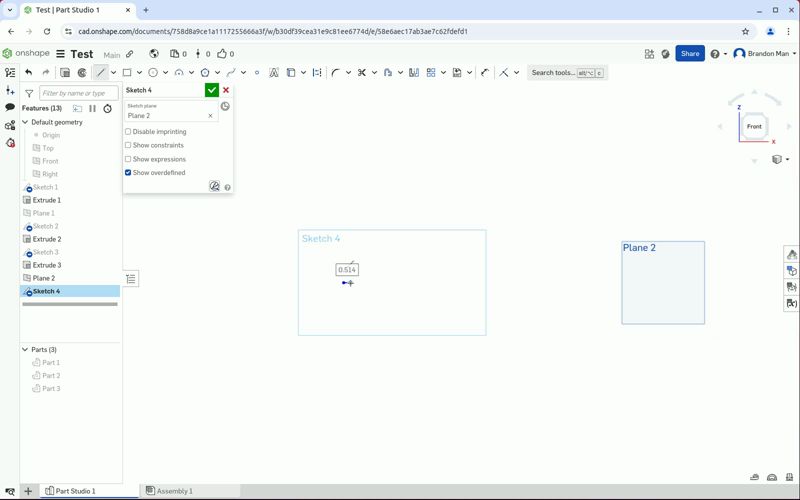
scroll(-6)
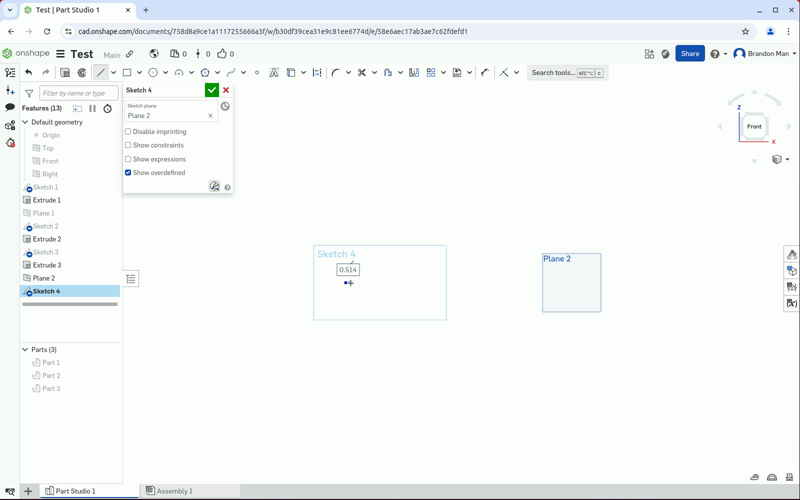
scroll(-6)
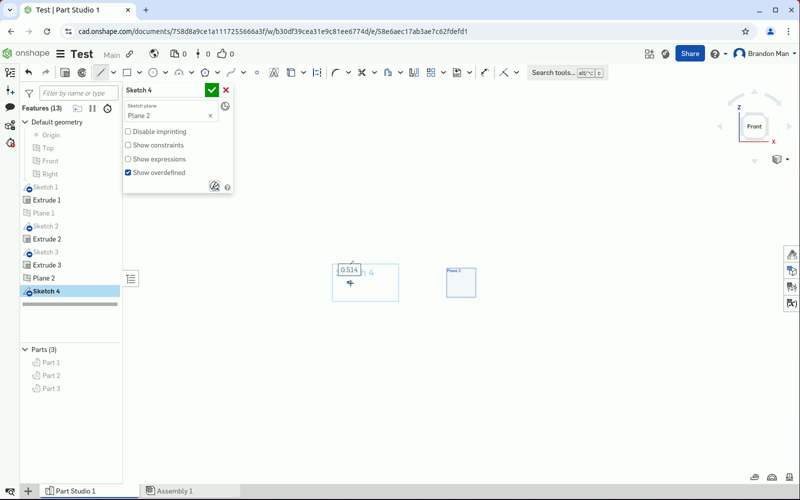
key_up(shift)
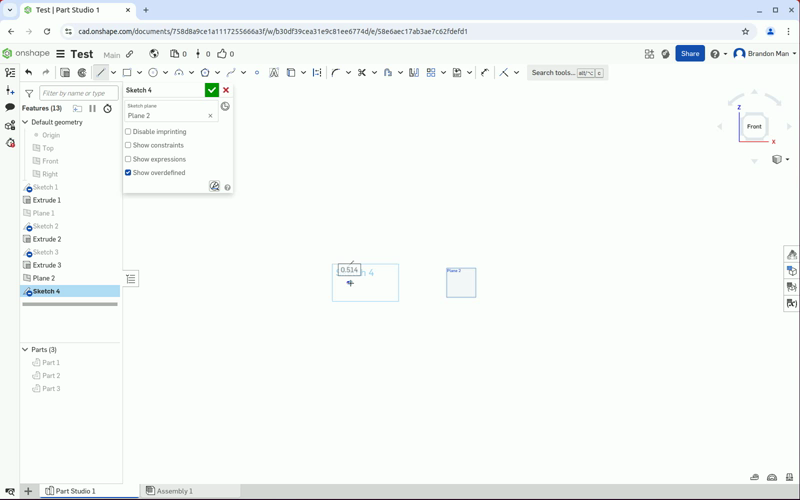
key_down(shift)
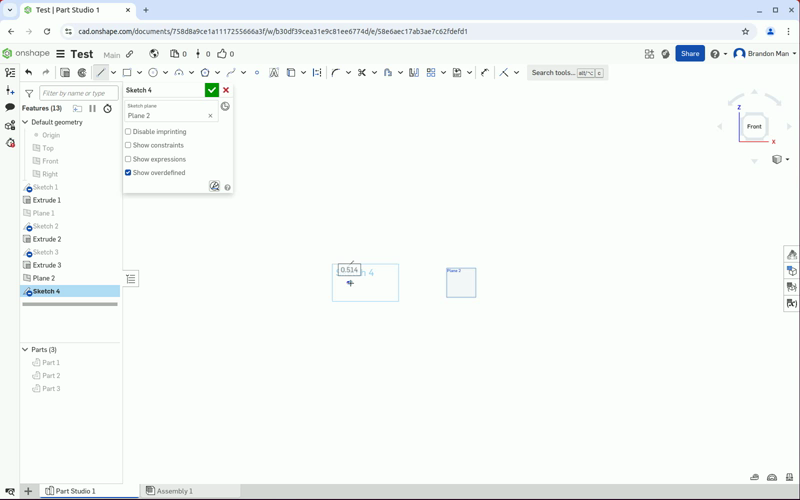
mouse_move(380, 282)
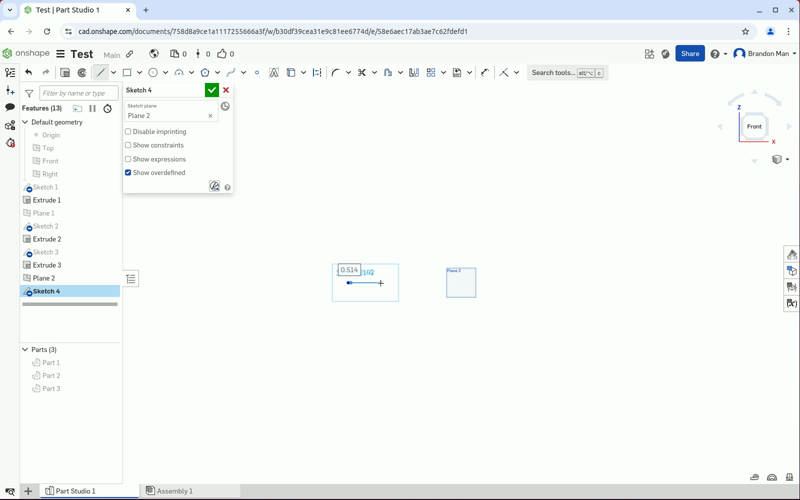
mouse_move(350, 259)
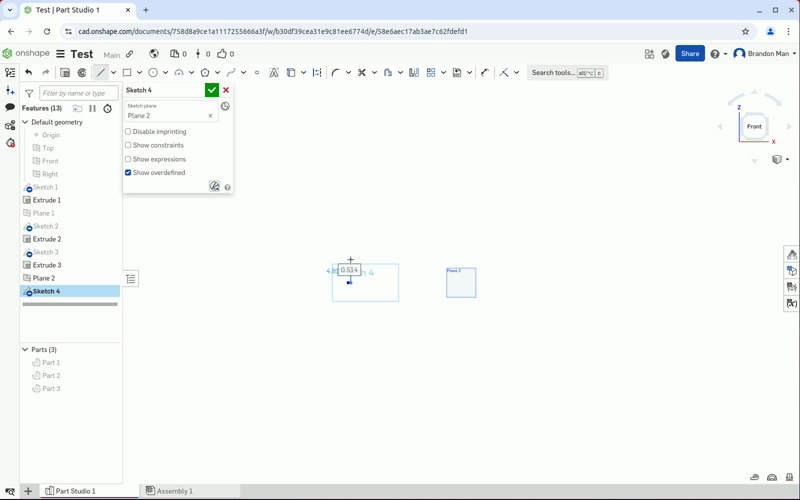
click(350, 259)
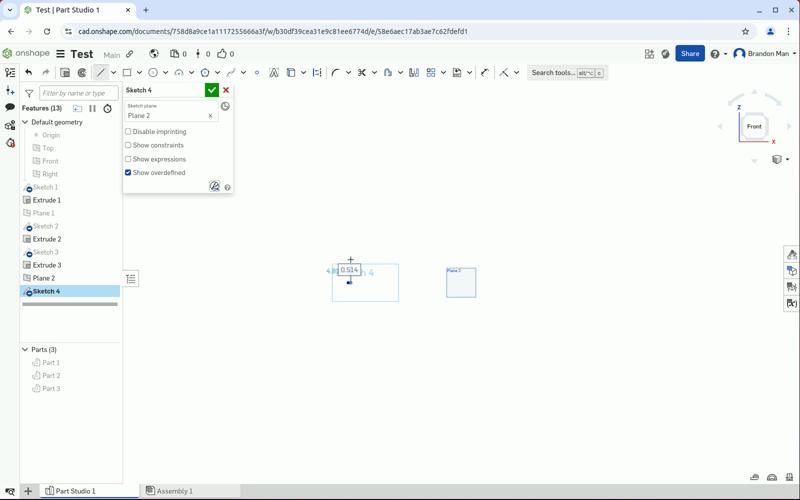
key_up(shift)
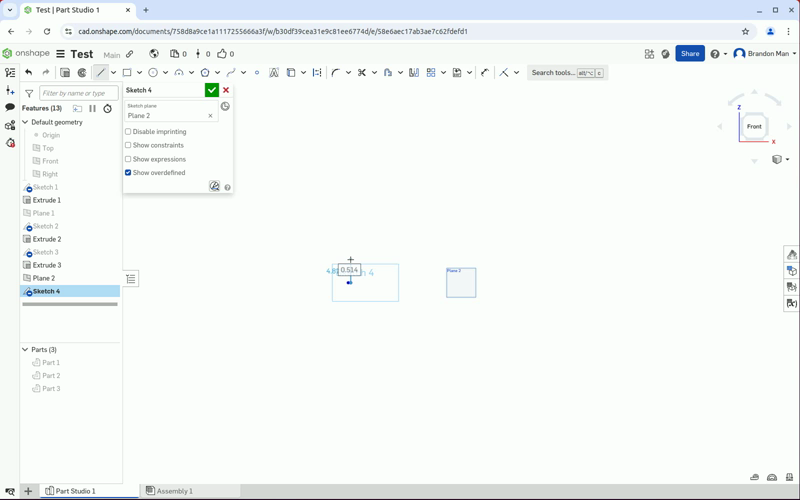
key_down(shift)
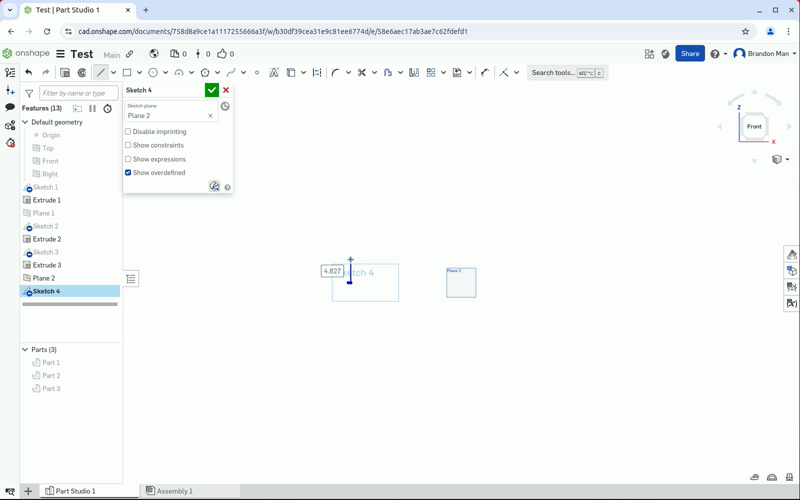
mouse_move(569, 259)
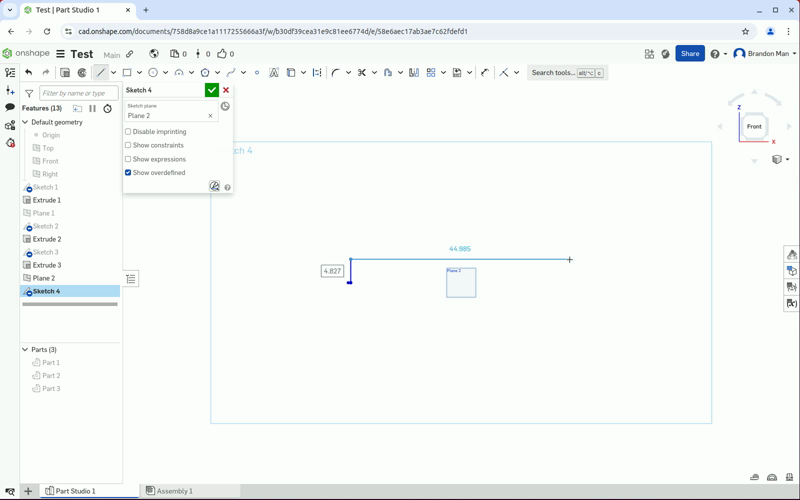
click(569, 259)
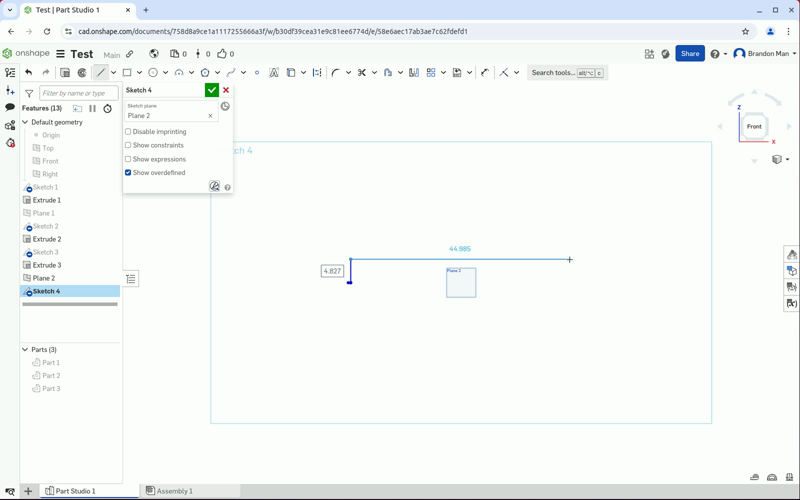
key_up(shift)
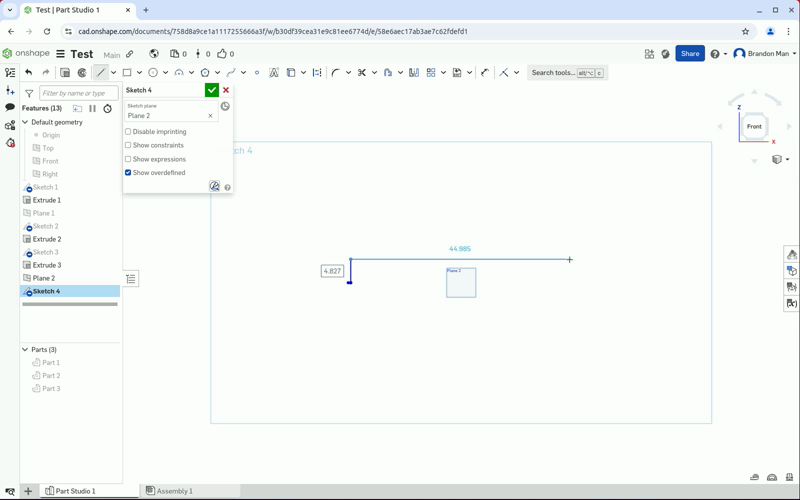
key_down(shift)
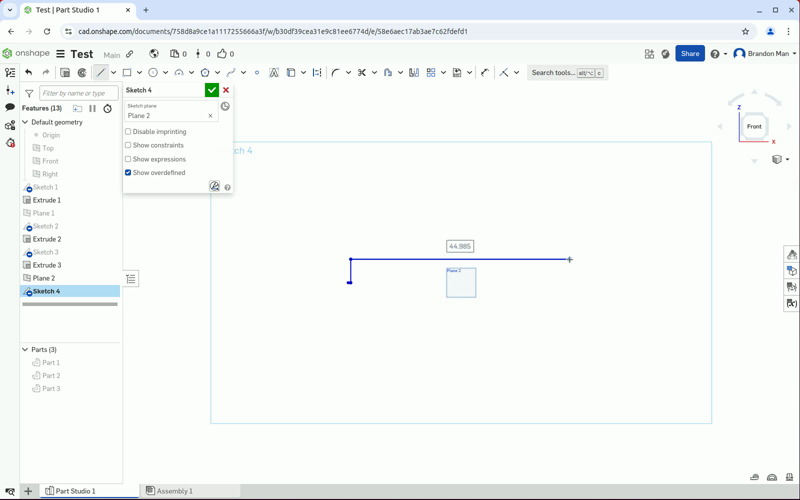
mouse_move(589, 259)
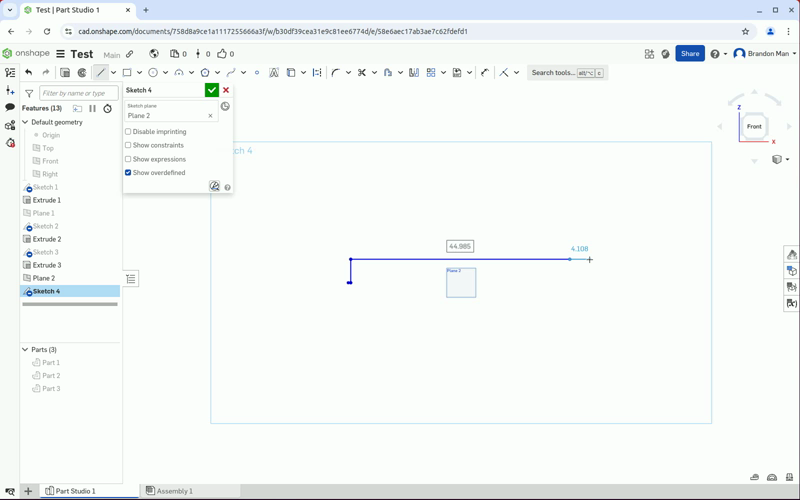
mouse_move(569, 282)
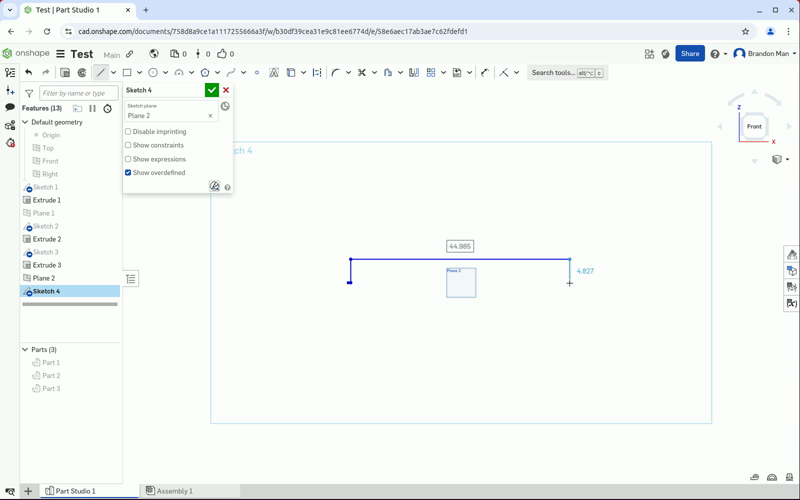
click(569, 282)
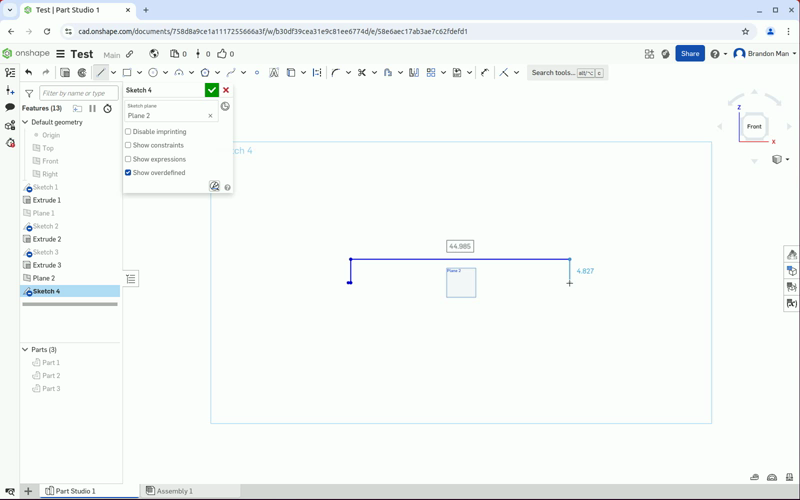
key_up(shift)
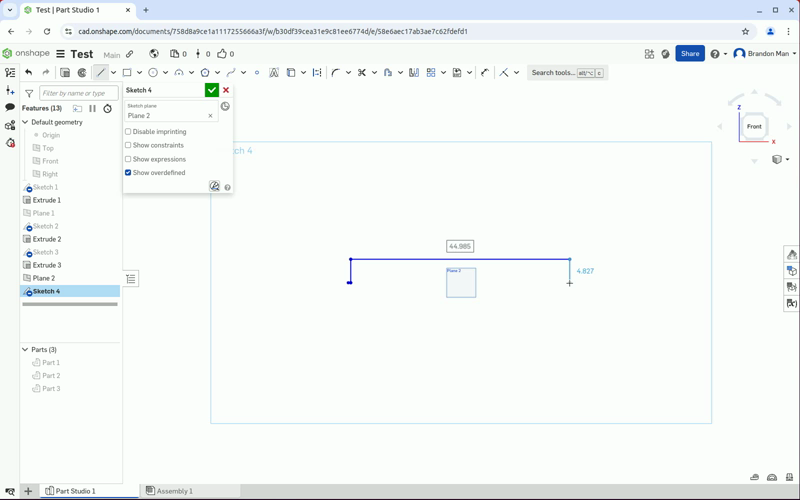
key_down(shift)
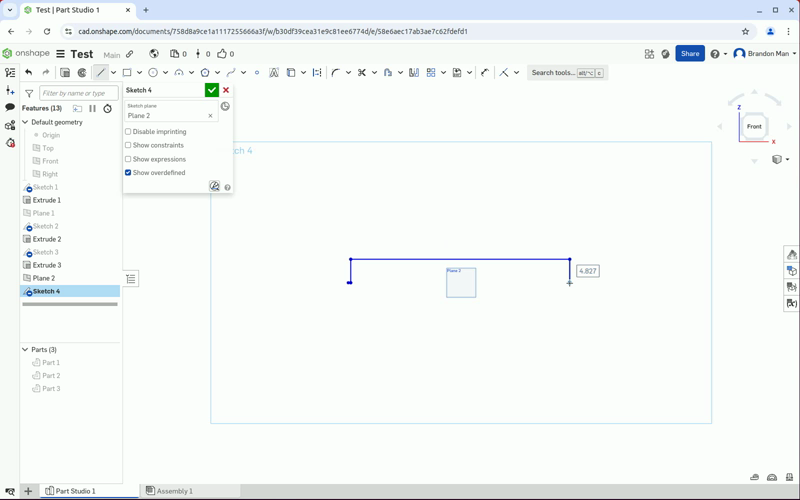
mouse_move(589, 282)
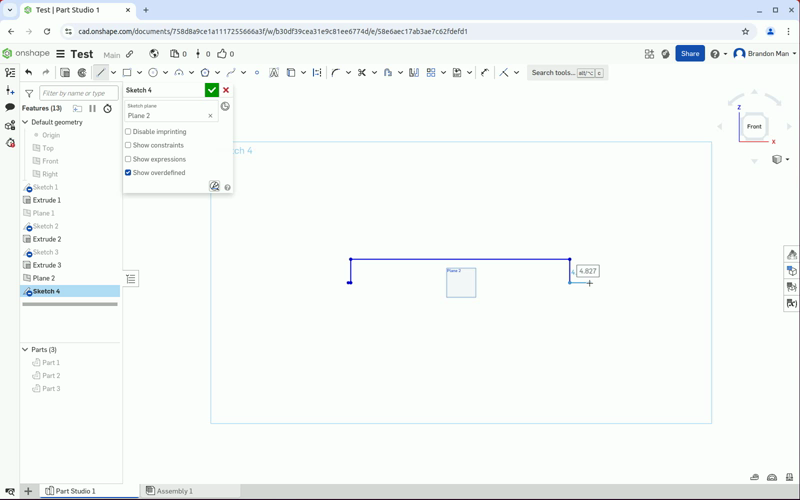
mouse_move(572, 282)
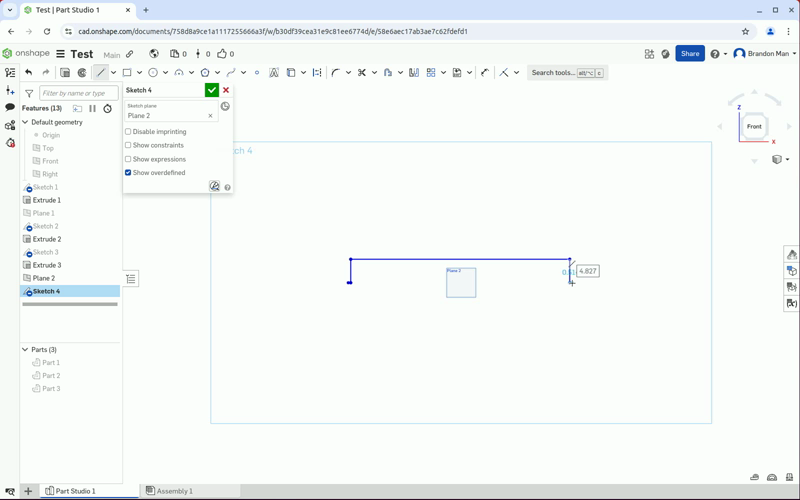
scroll(6)
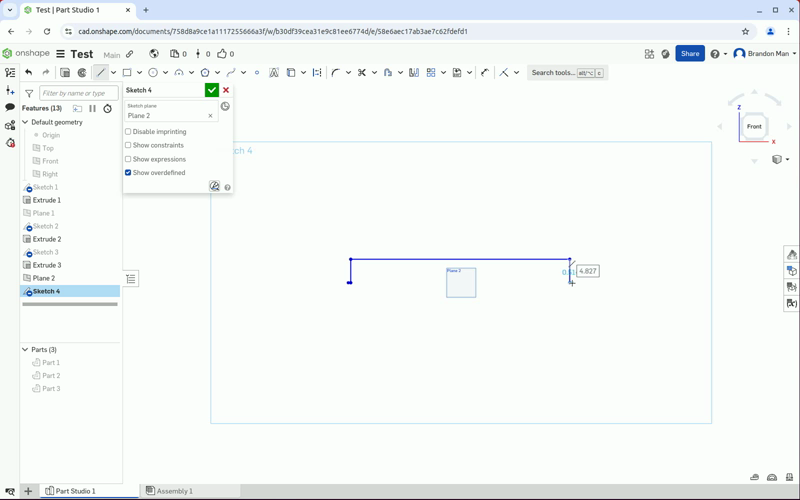
scroll(6)
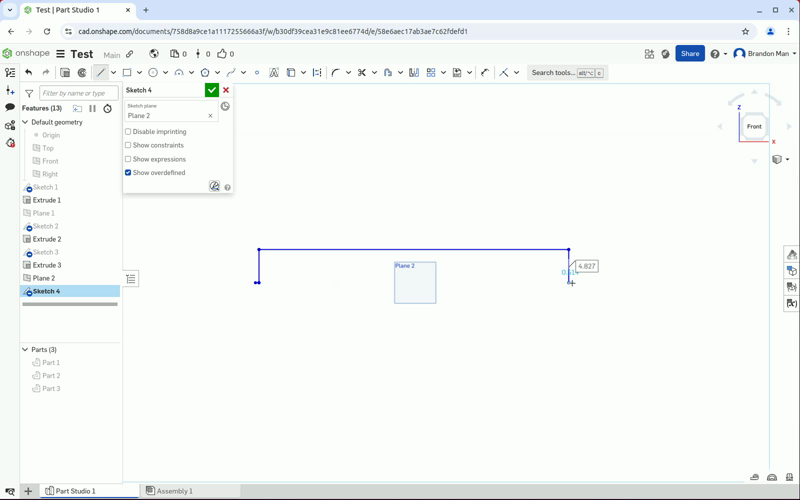
scroll(6)
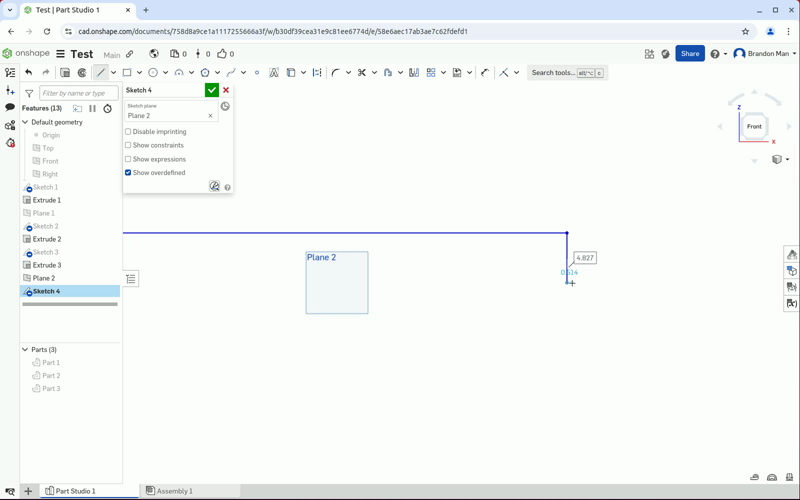
scroll(6)
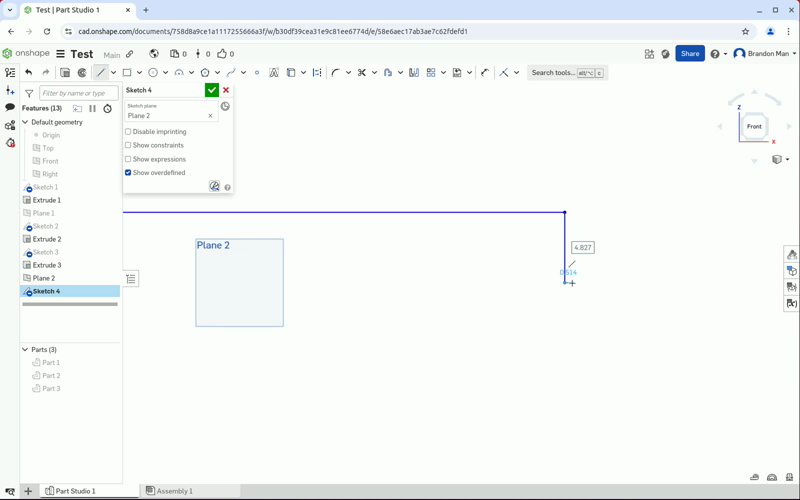
scroll(6)
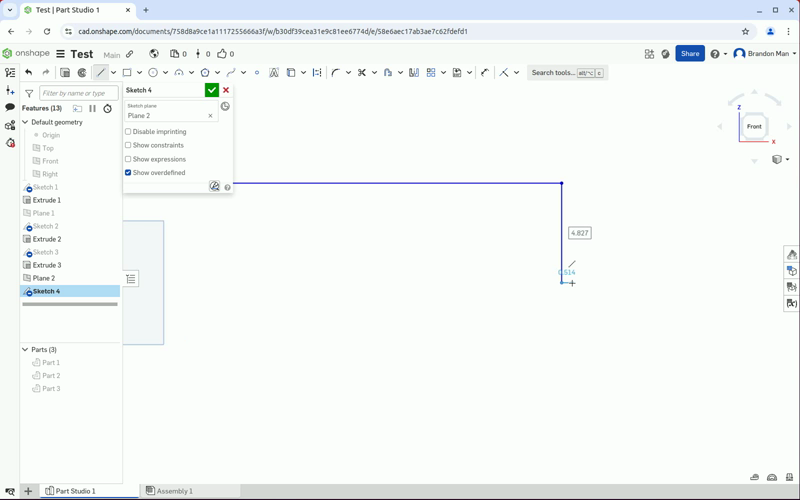
scroll(6)
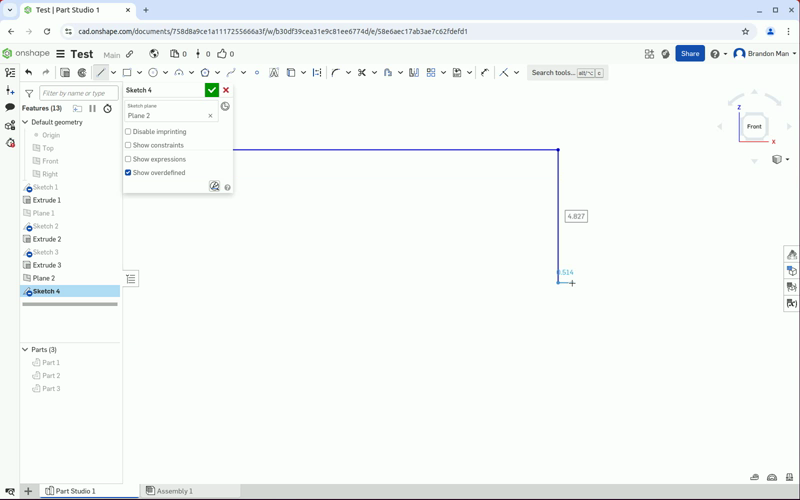
scroll(6)
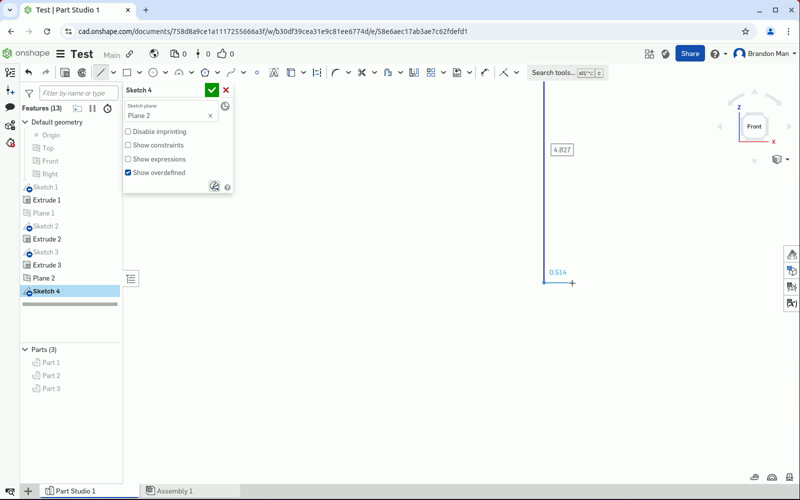
click(572, 282)
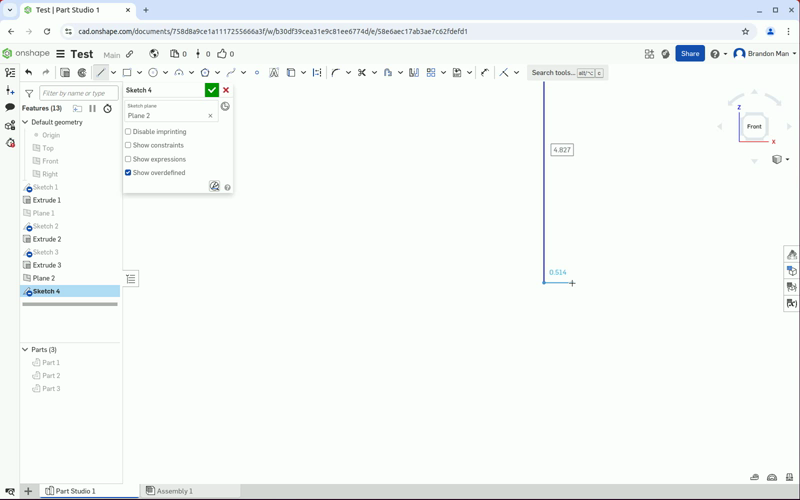
scroll(-6)
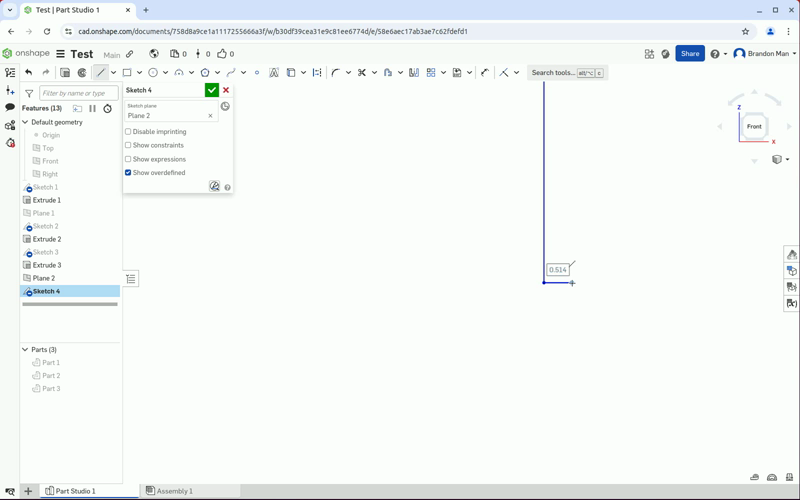
scroll(-6)
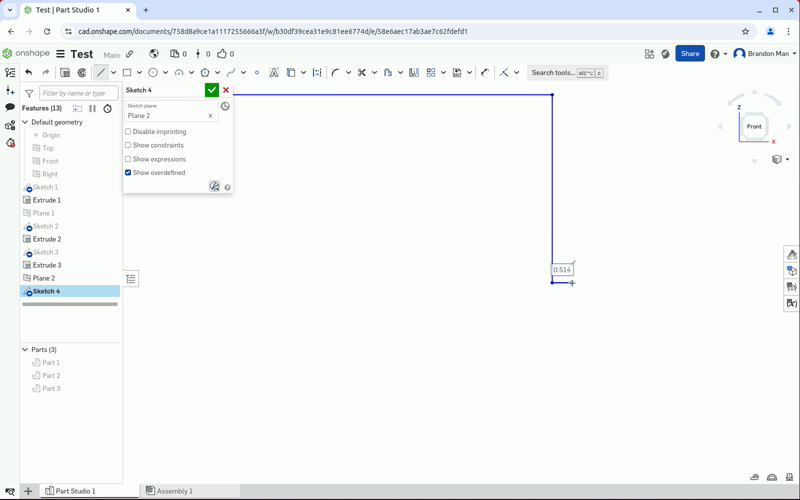
scroll(-6)
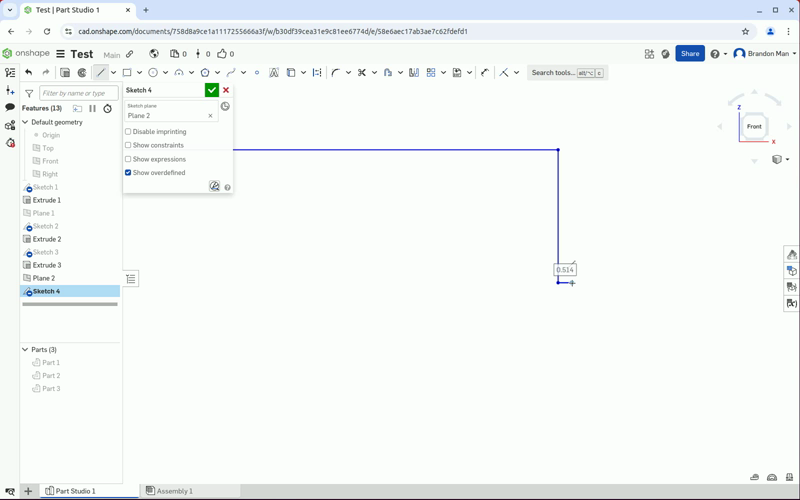
scroll(-6)
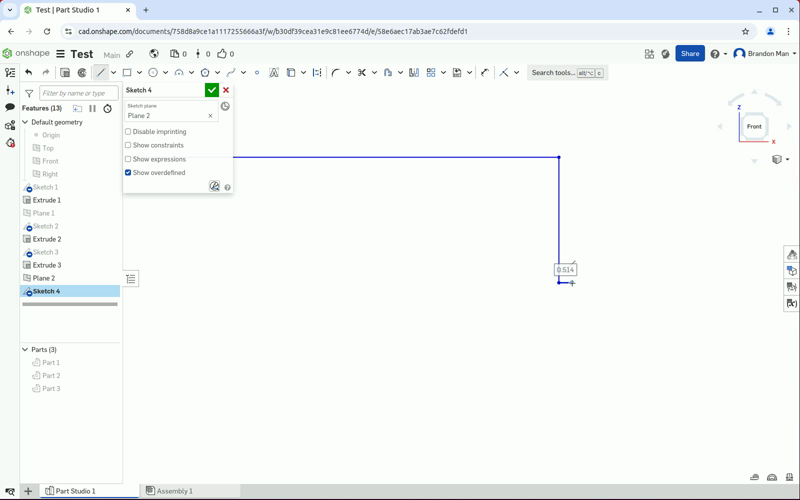
scroll(-6)
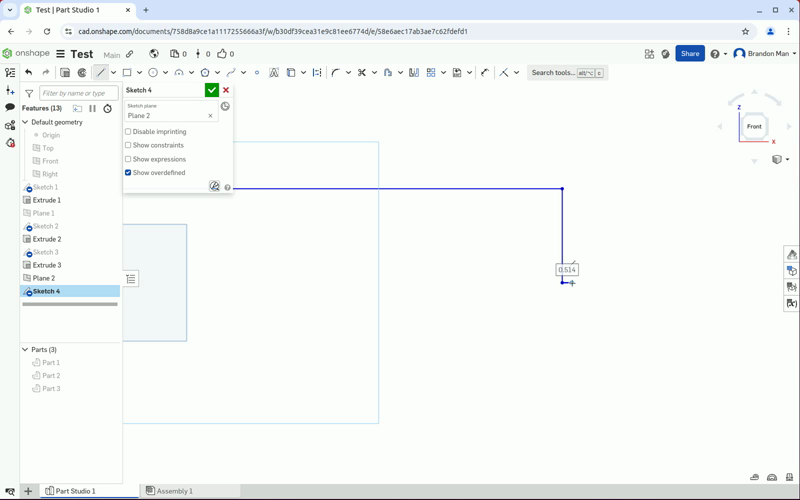
scroll(-6)
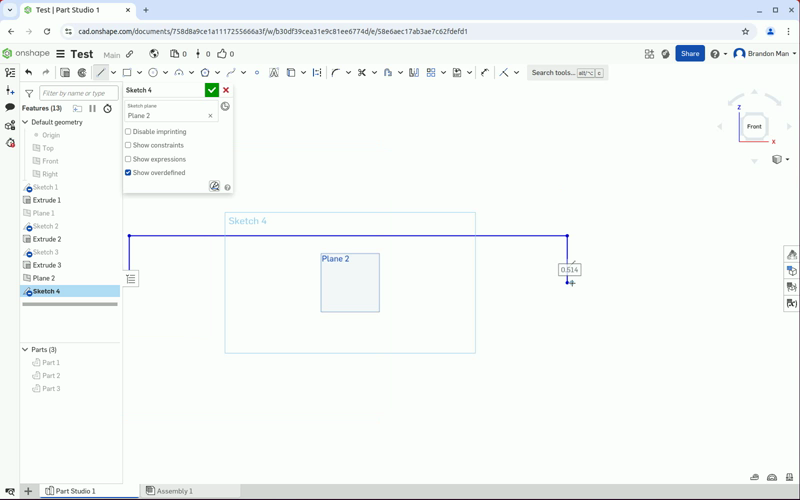
scroll(-6)
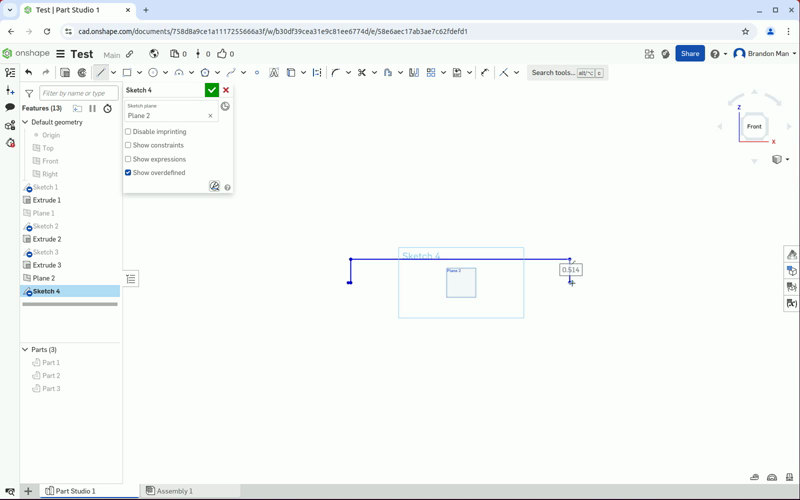
key_up(shift)
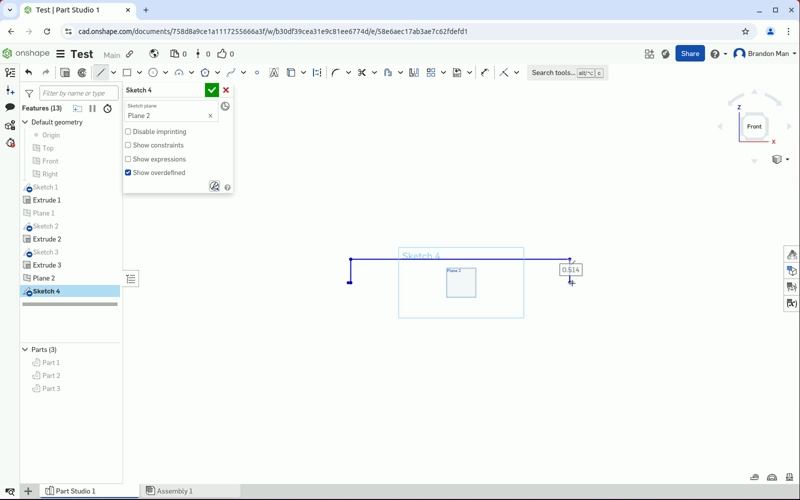
key_down(shift)
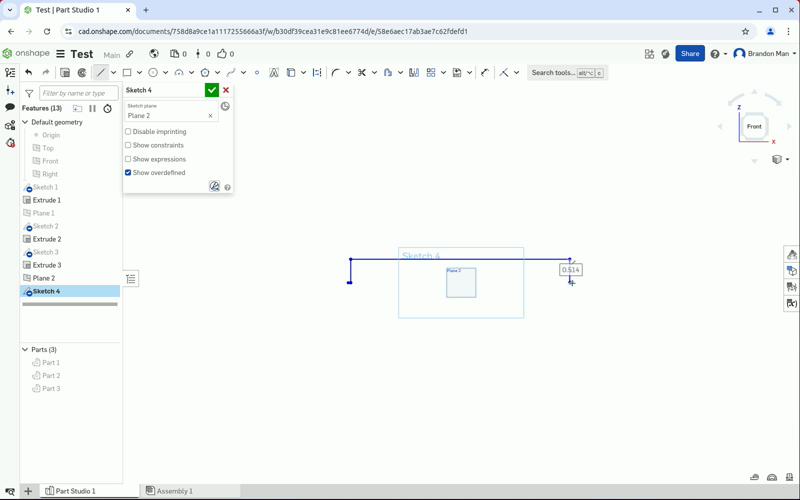
mouse_move(589, 282)
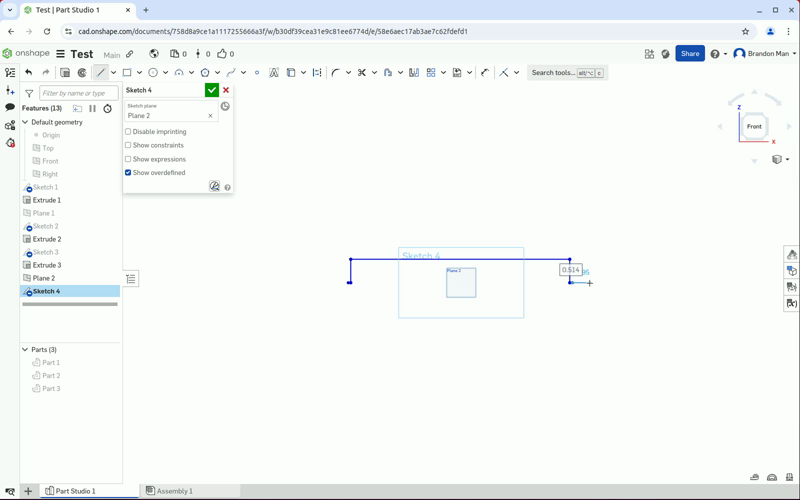
mouse_move(572, 257)
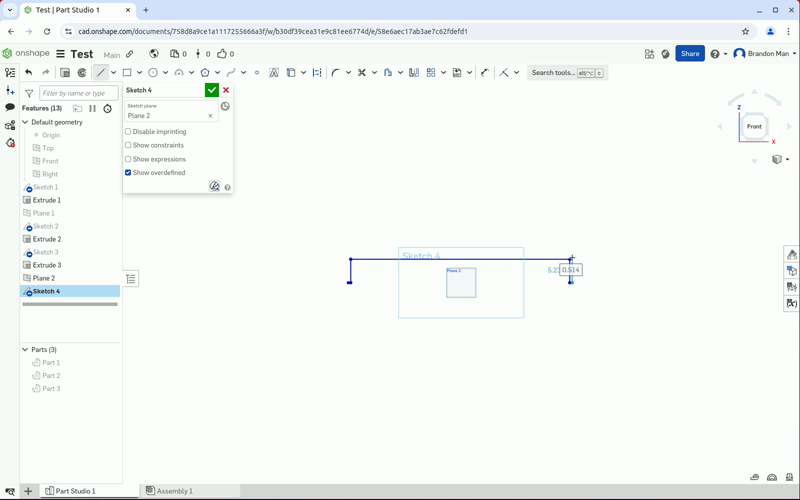
scroll(6)
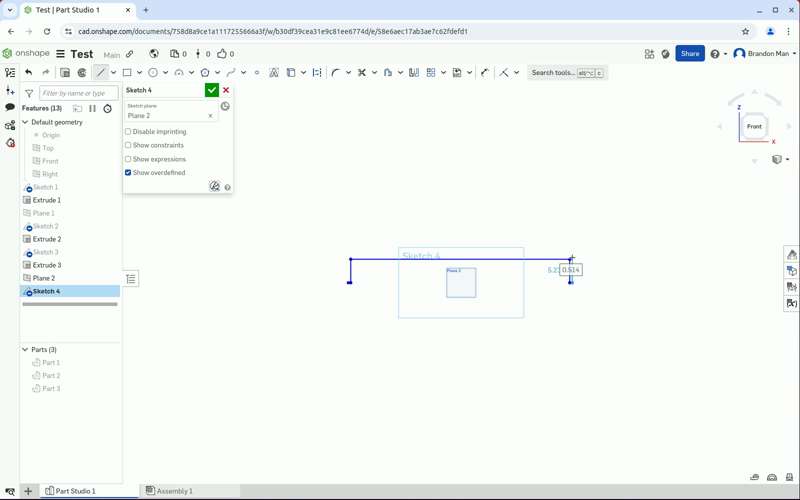
scroll(6)
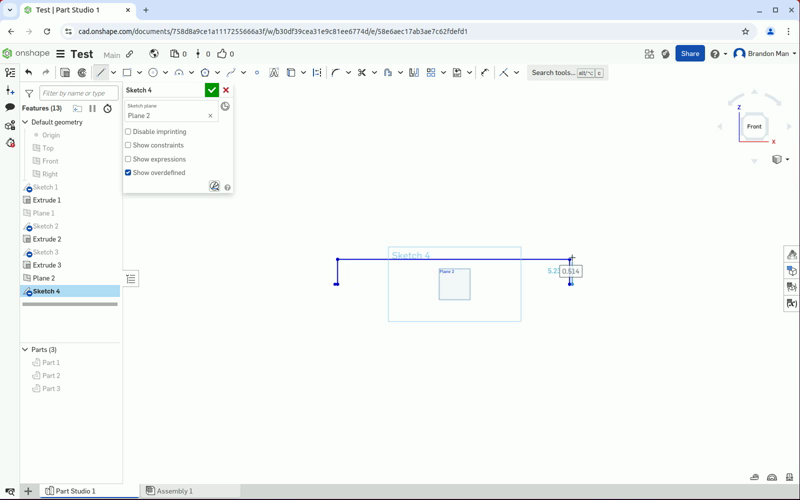
scroll(6)
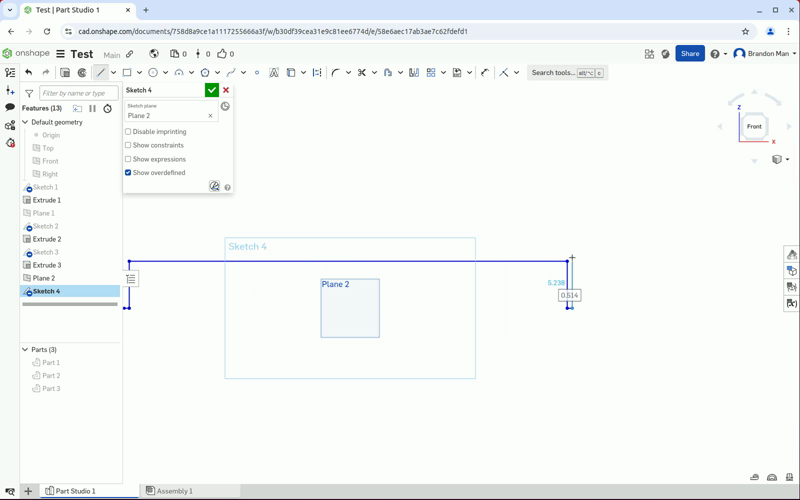
scroll(6)
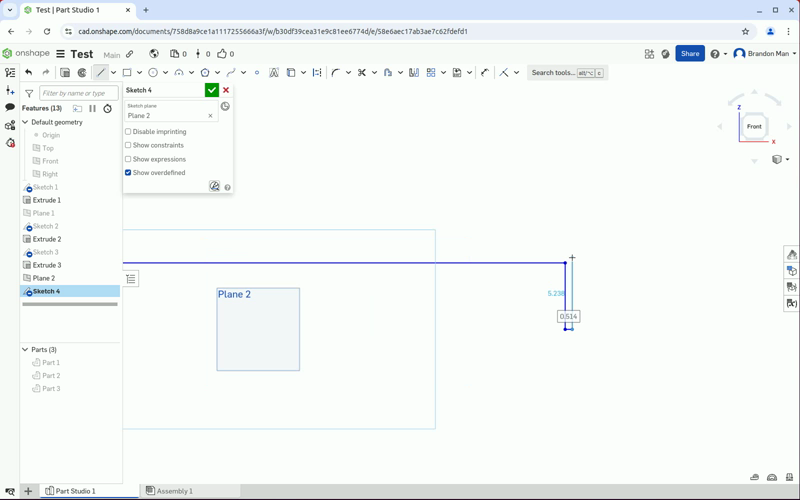
scroll(6)
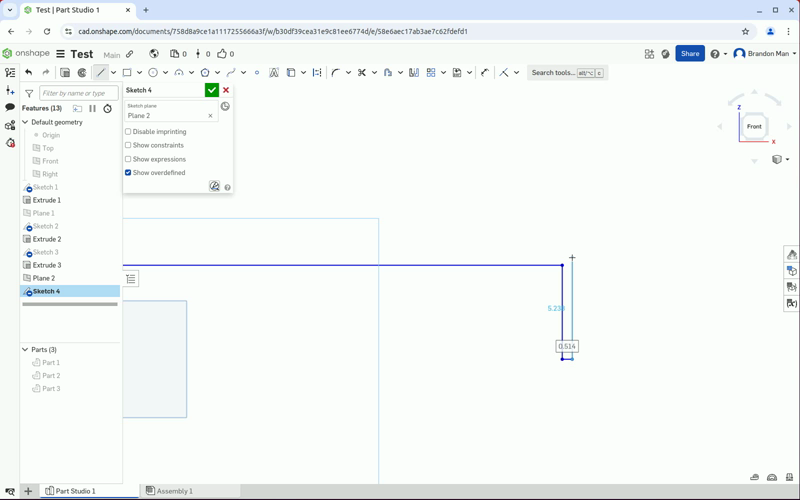
scroll(6)
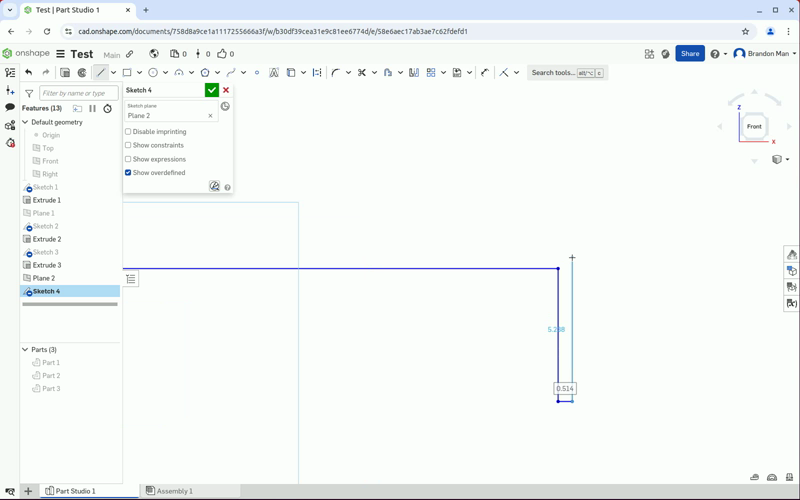
scroll(6)
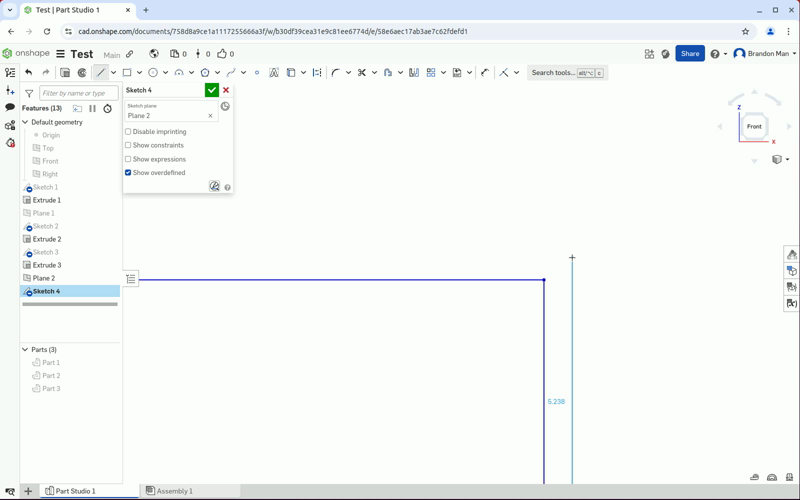
click(572, 257)
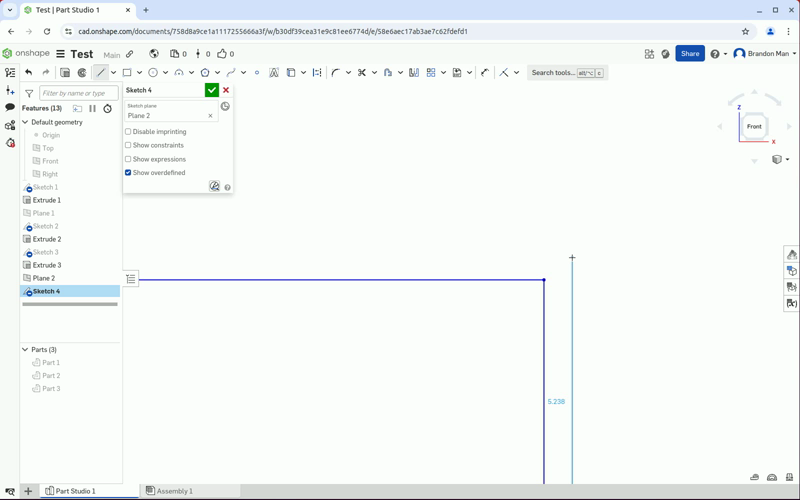
scroll(-6)
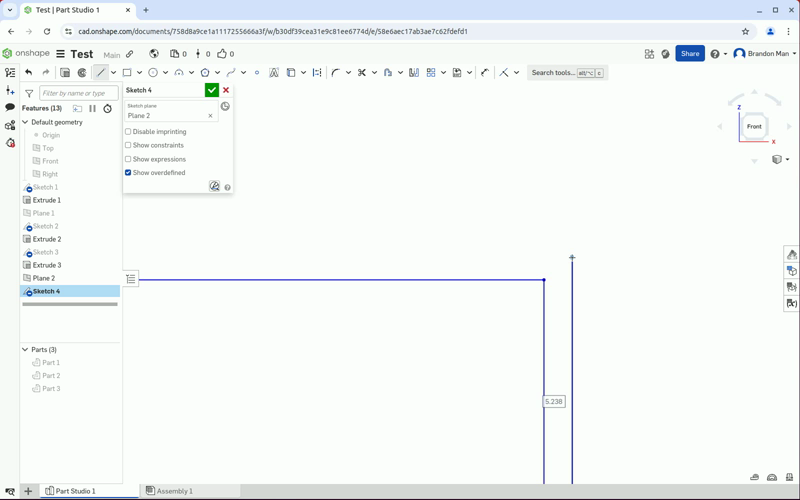
scroll(-6)
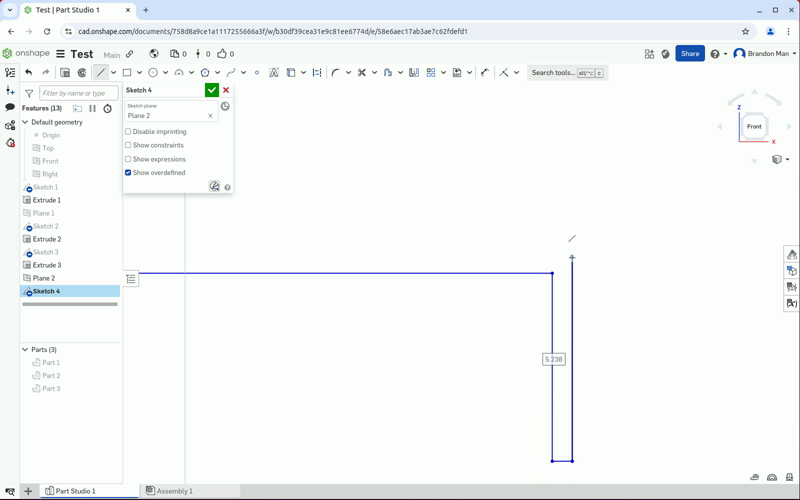
scroll(-6)
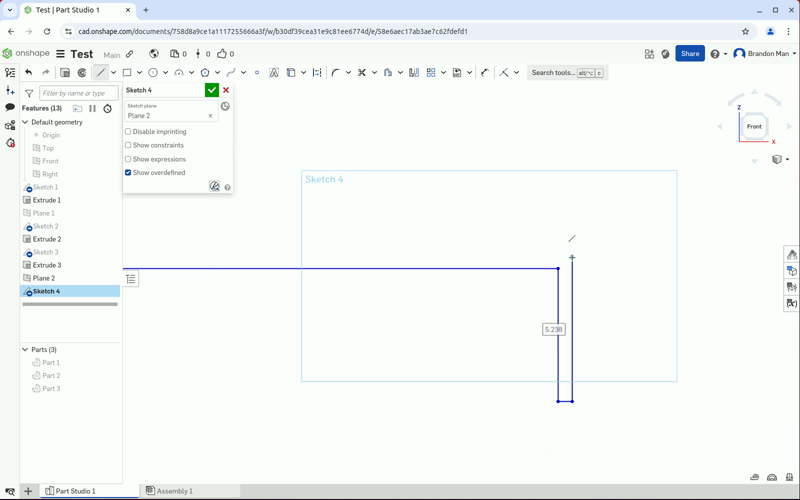
scroll(-6)
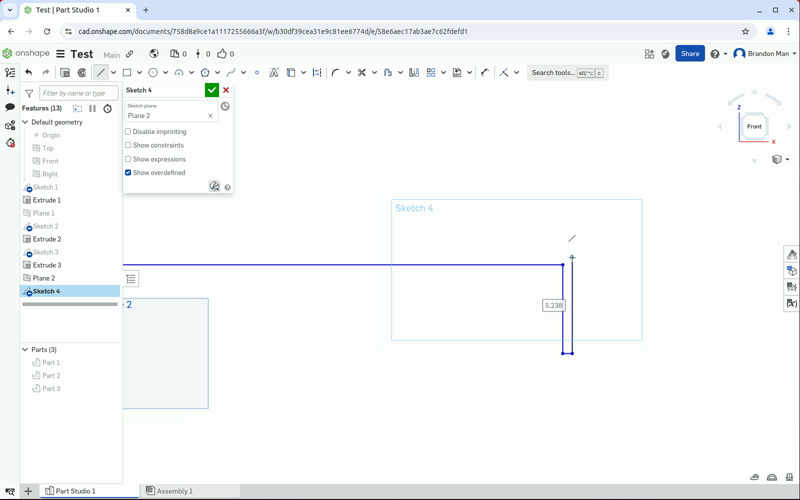
scroll(-6)
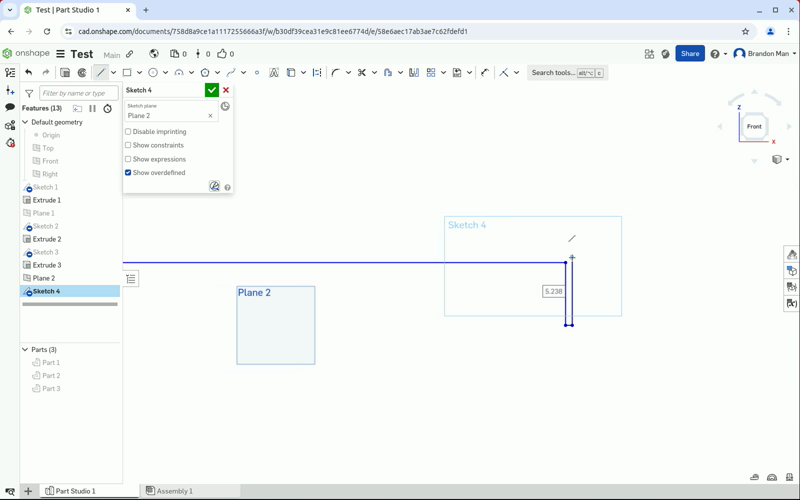
scroll(-6)
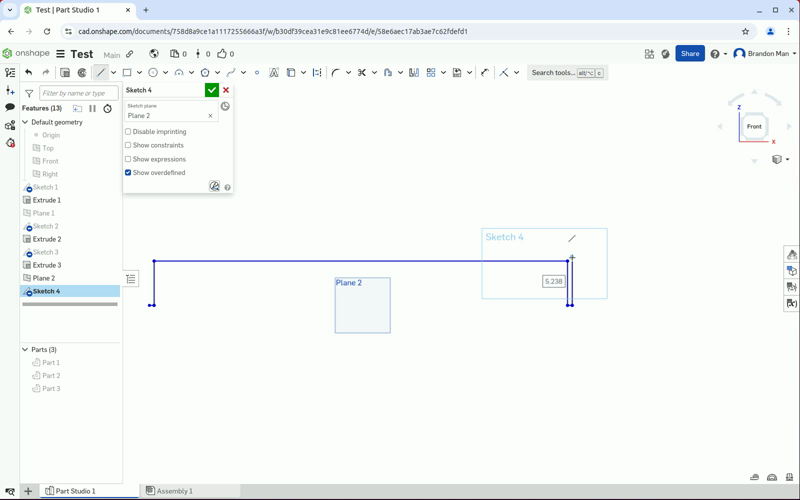
scroll(-6)
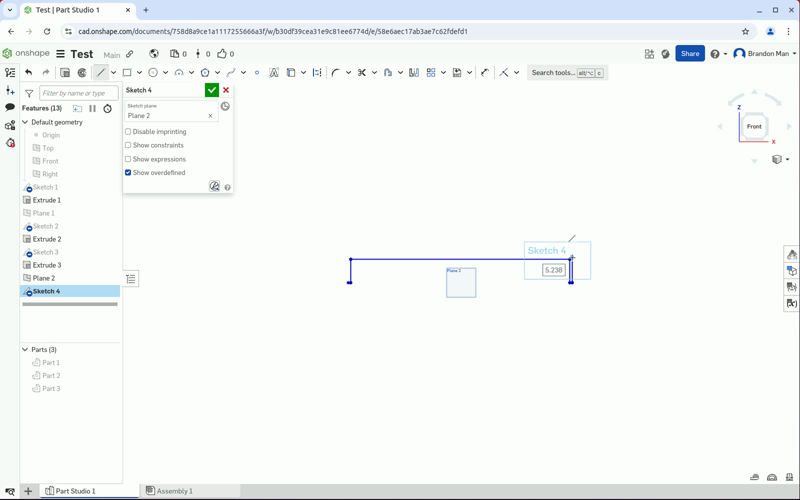
key_up(shift)
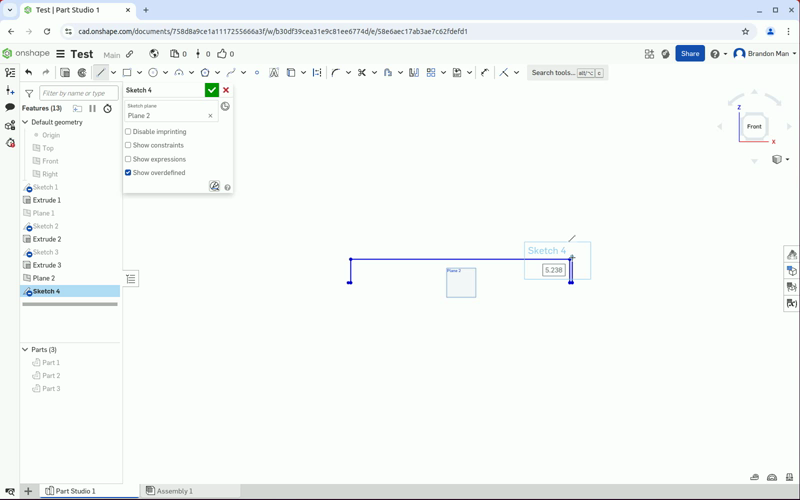
key_down(shift)
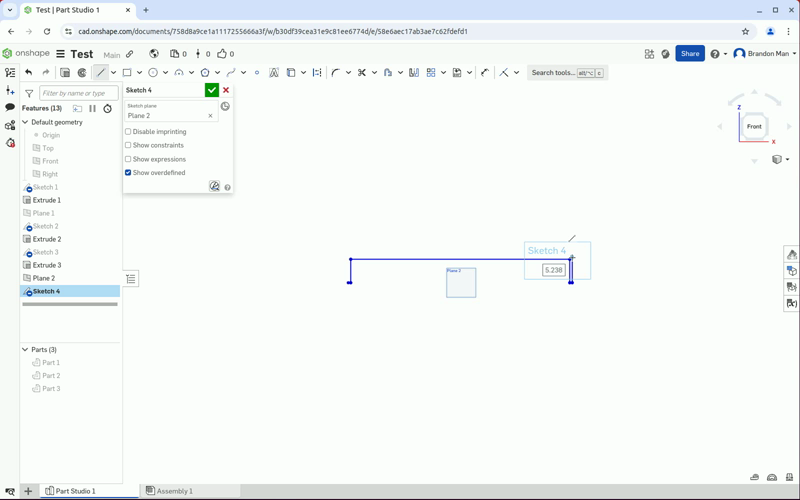
mouse_move(348, 257)
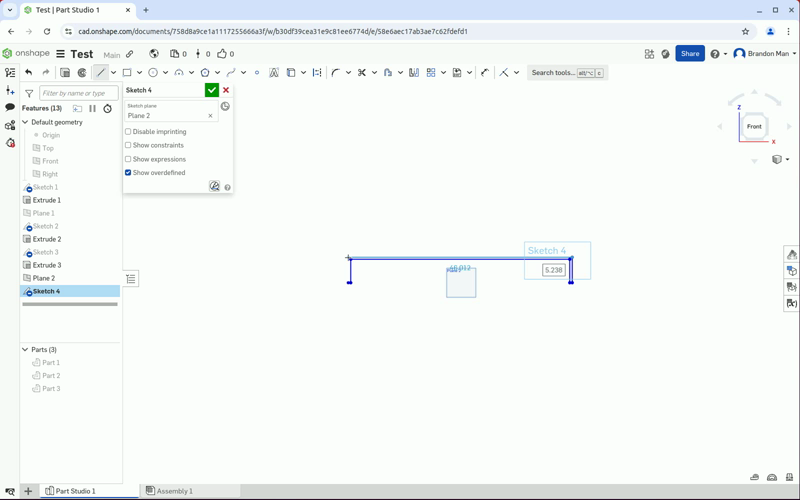
scroll(6)
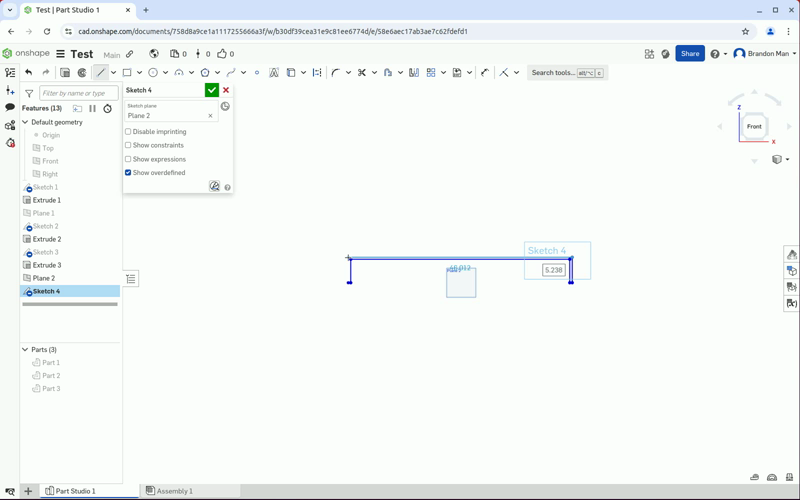
scroll(6)
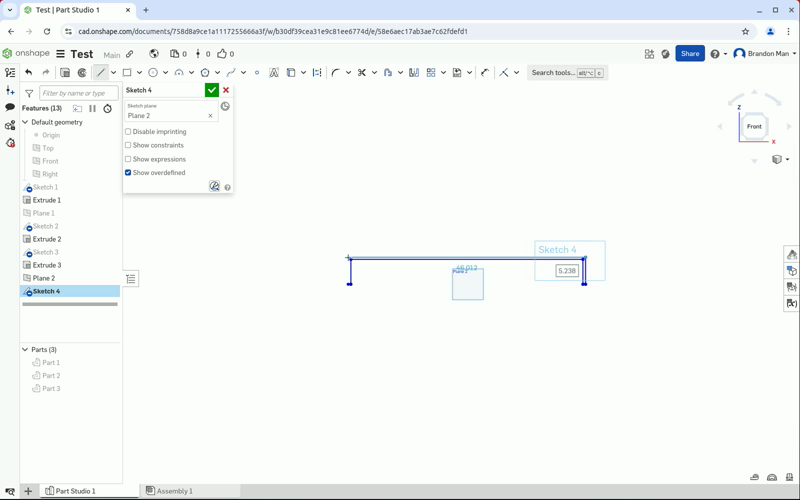
scroll(6)
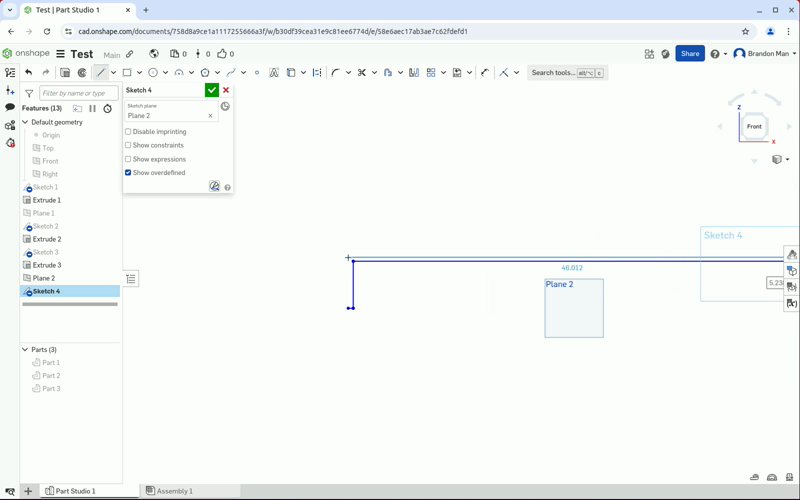
scroll(6)
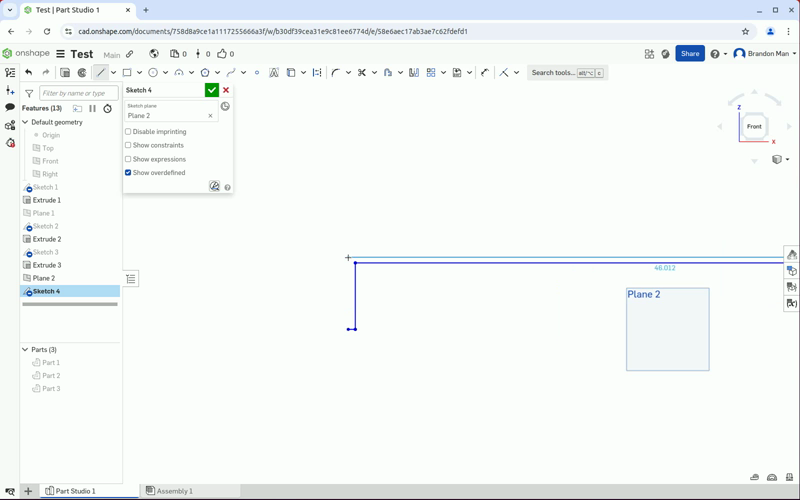
scroll(6)
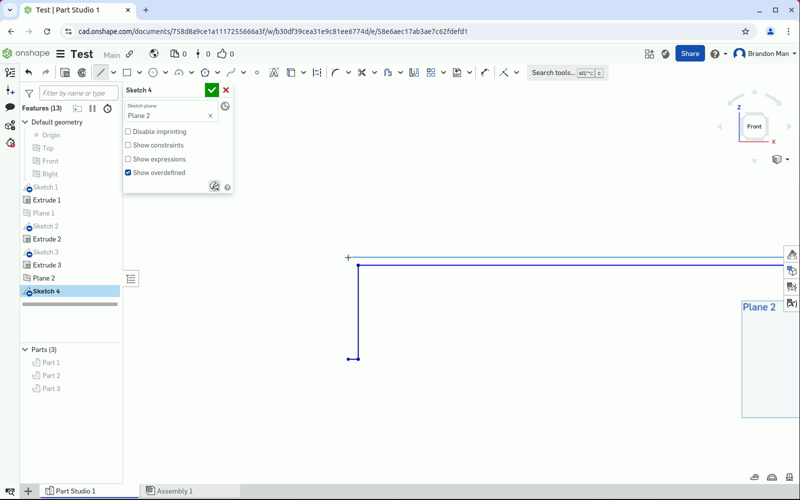
scroll(6)
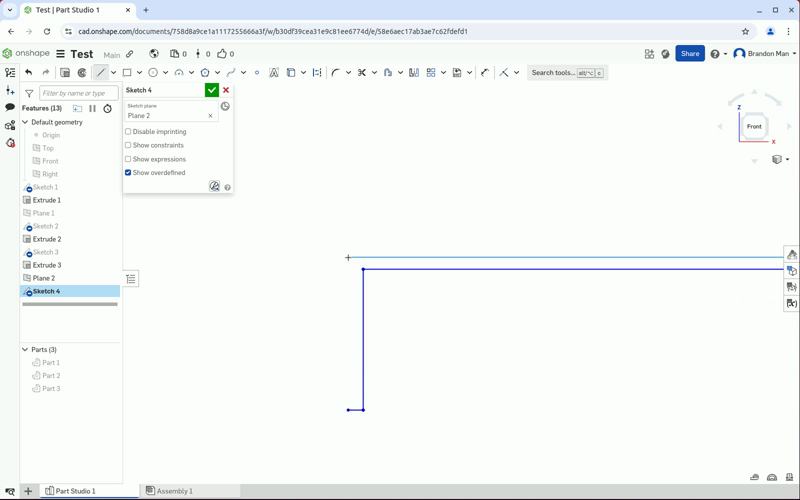
scroll(6)
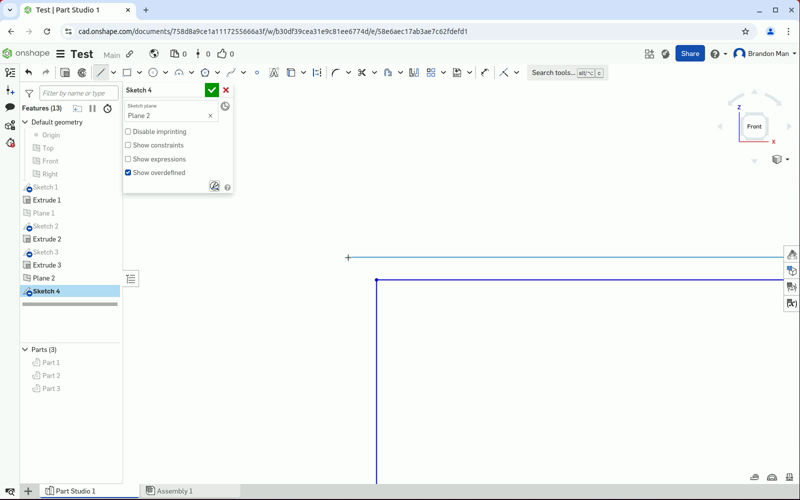
click(348, 257)
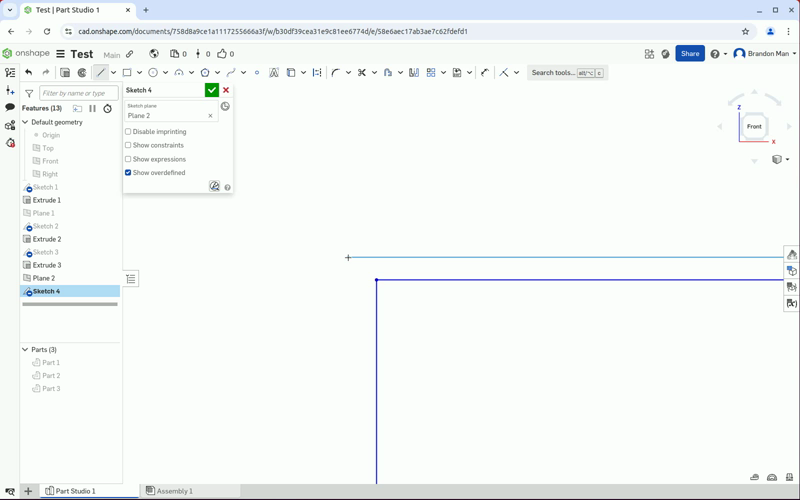
scroll(-6)
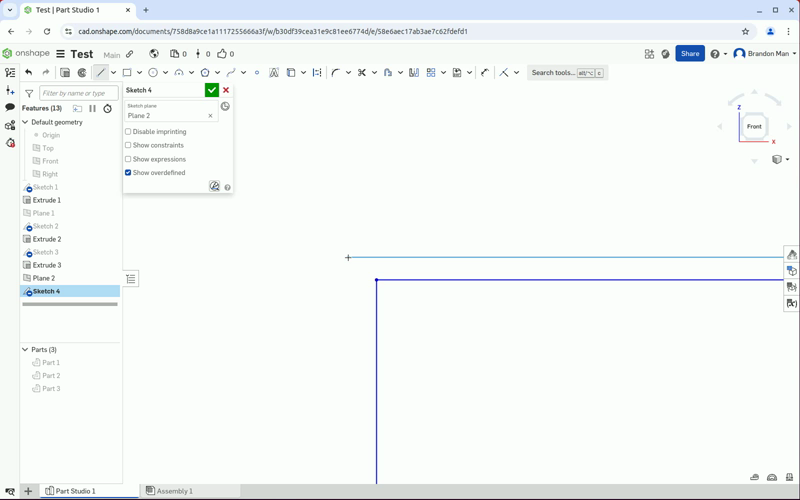
scroll(-6)
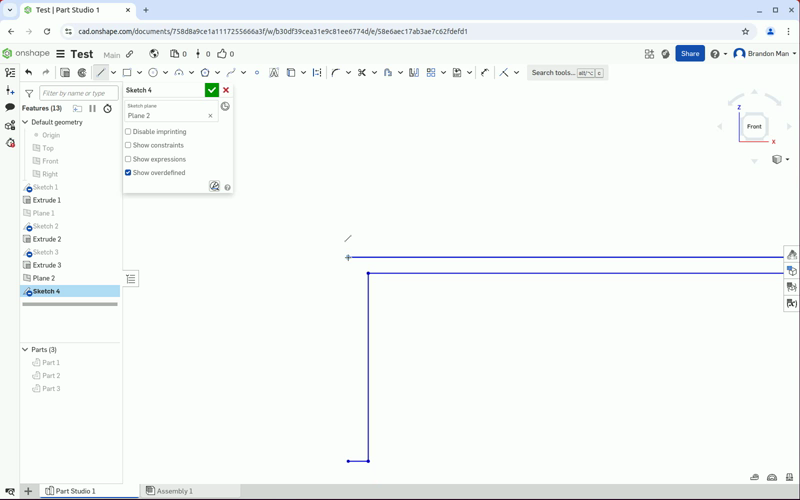
scroll(-6)
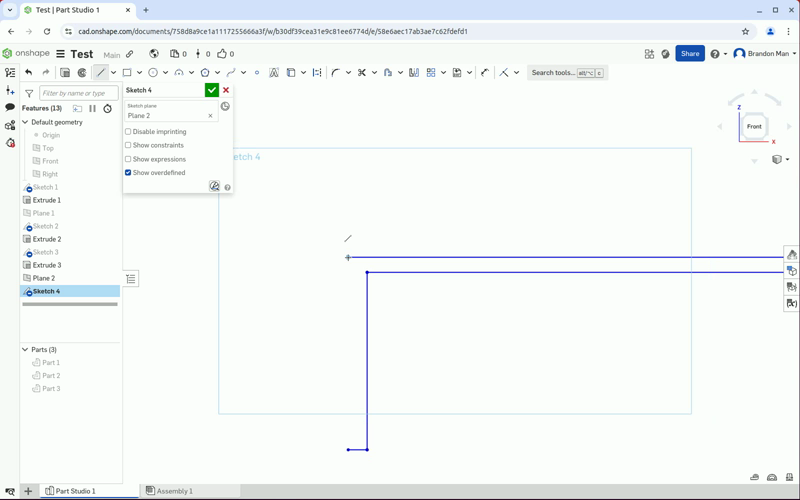
scroll(-6)
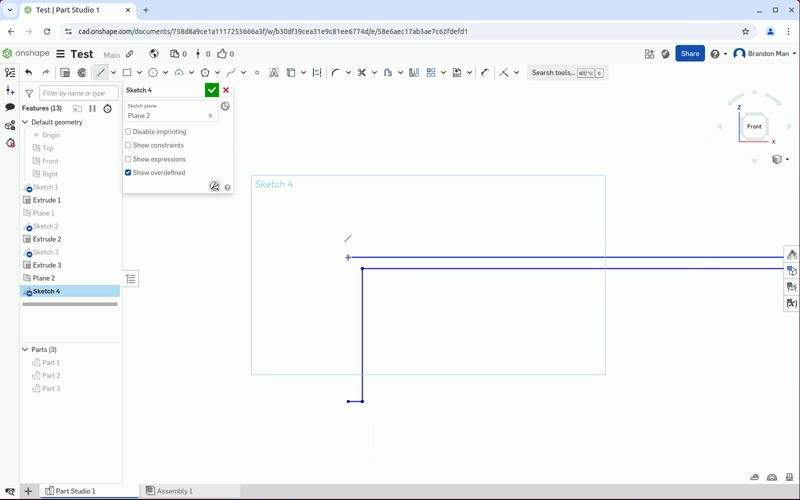
scroll(-6)
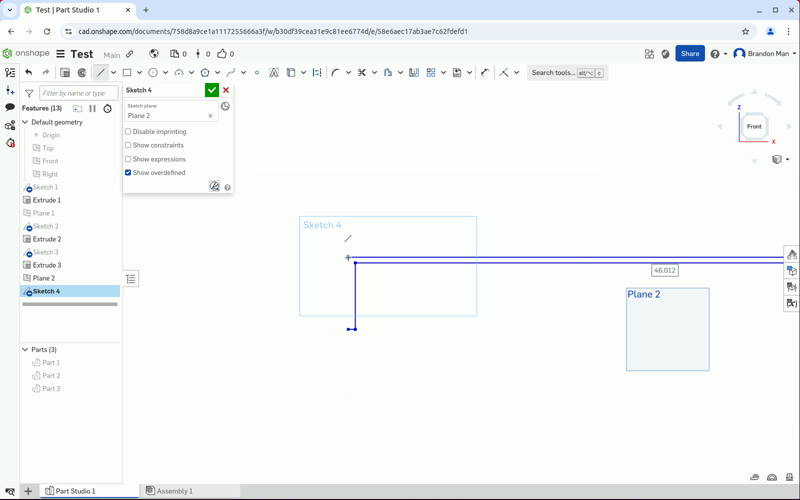
scroll(-6)
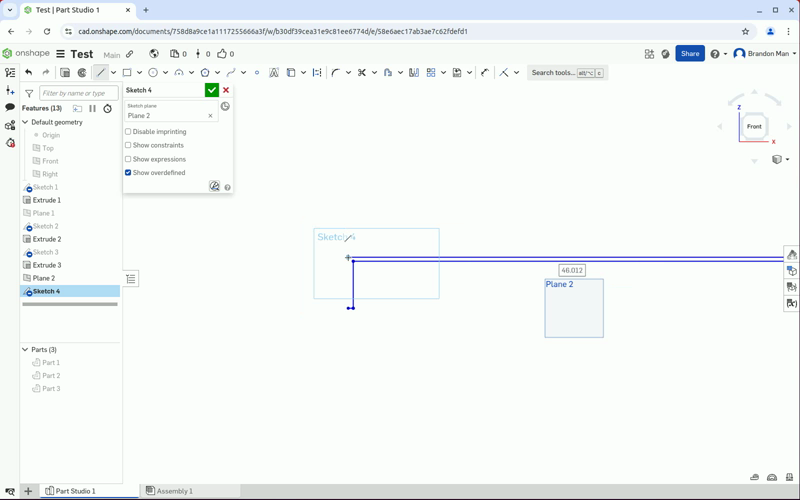
scroll(-6)
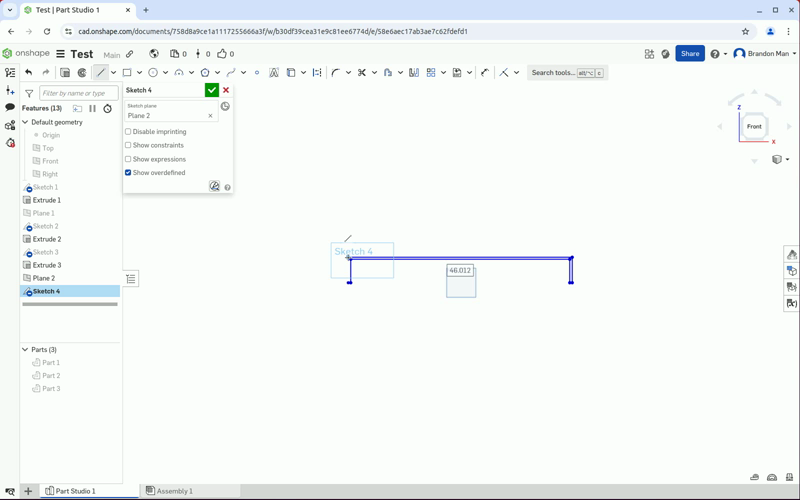
key_up(shift)
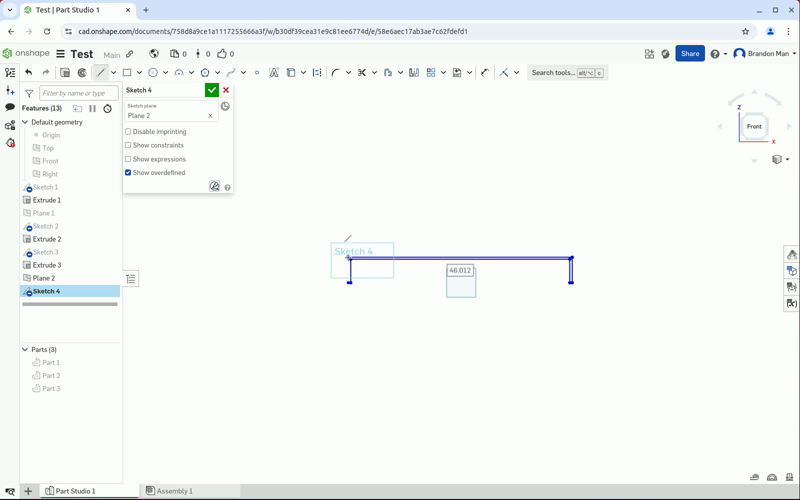
mouse_move(378, 257)
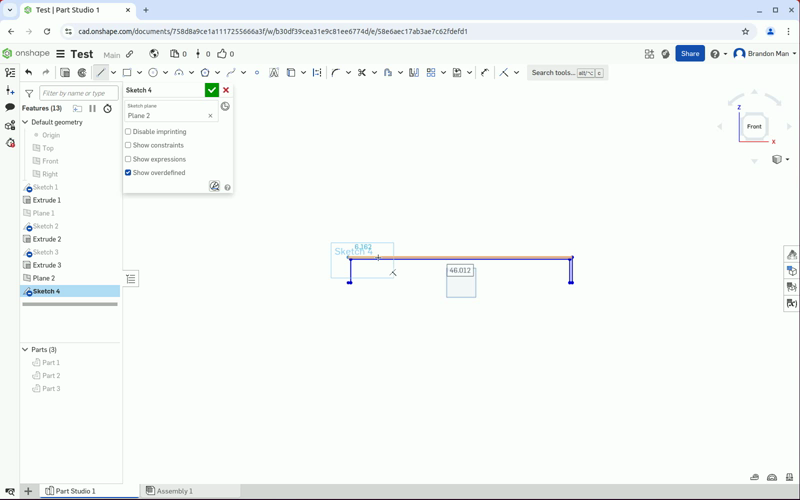
key_down(shift)
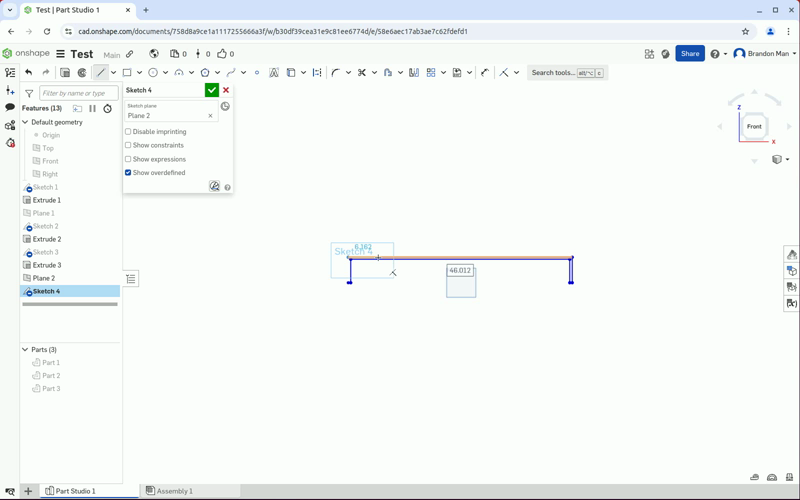
mouse_move(348, 282)
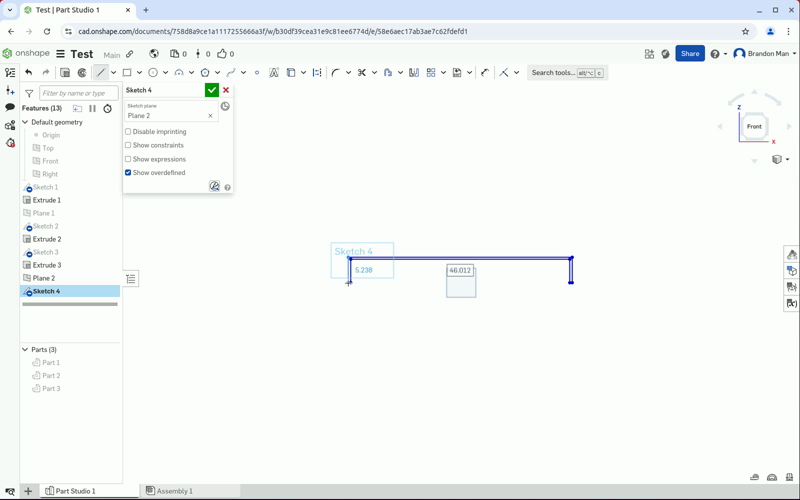
scroll(6)
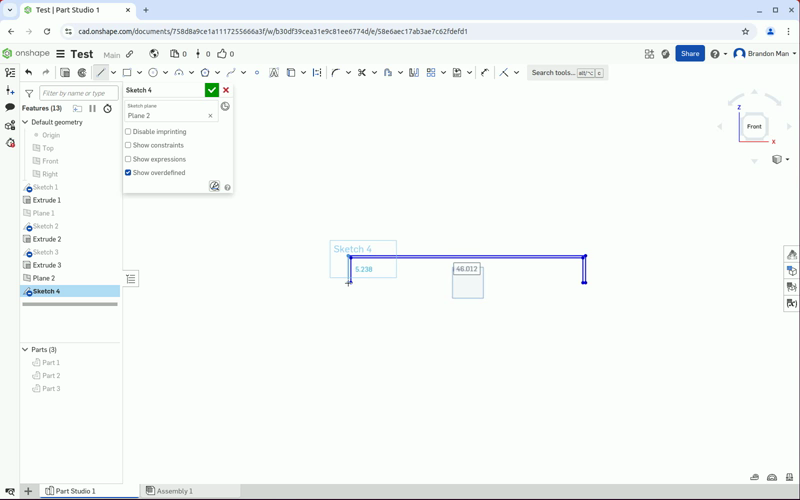
scroll(6)
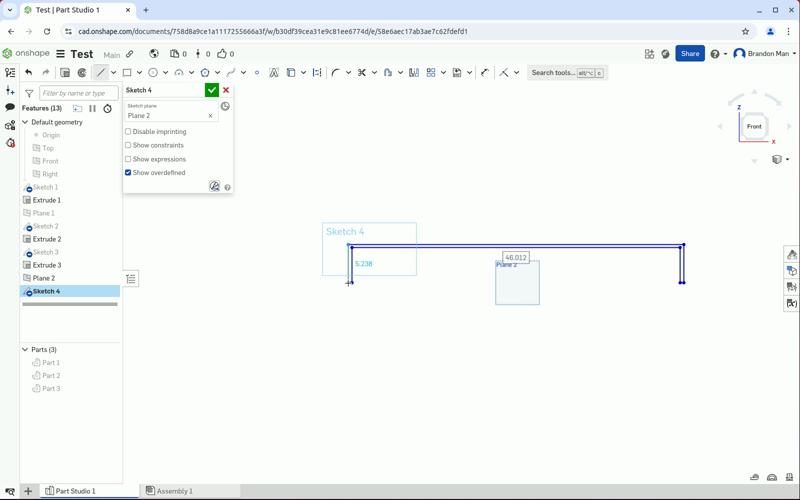
scroll(6)
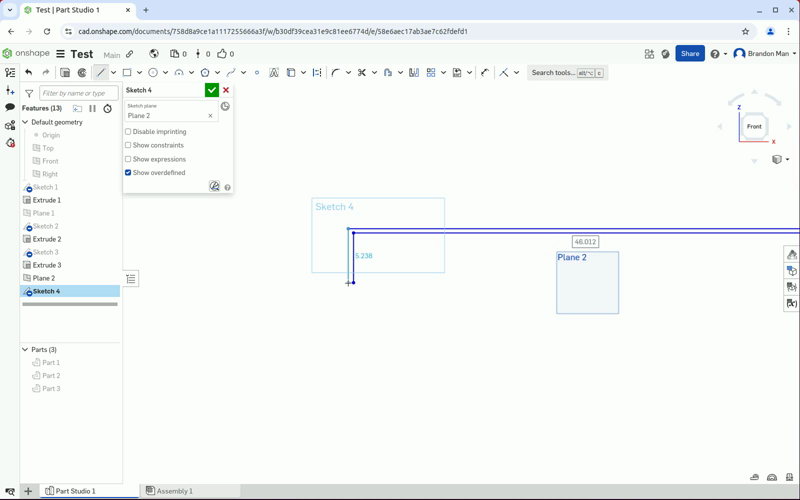
scroll(6)
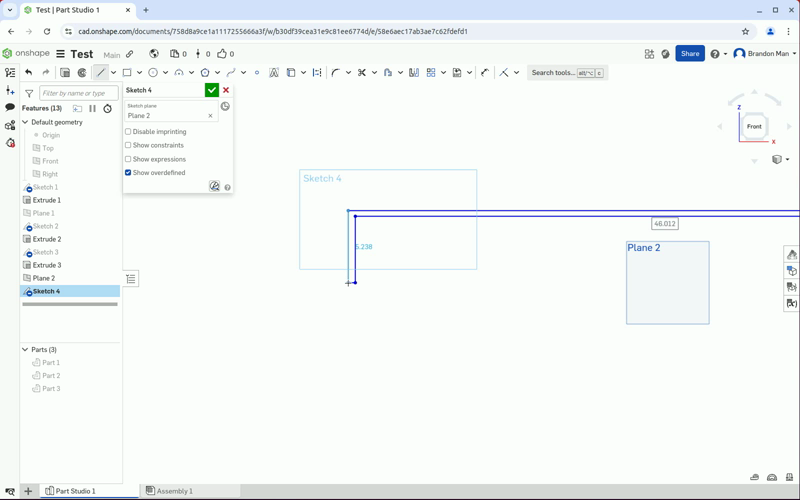
scroll(6)
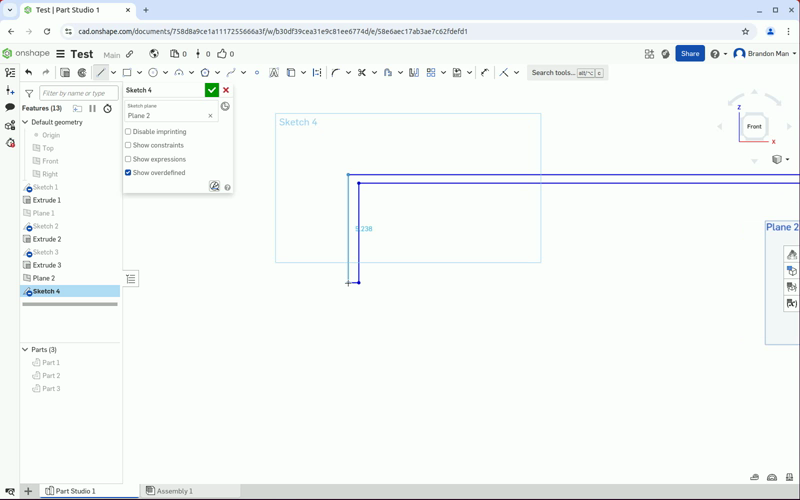
scroll(6)
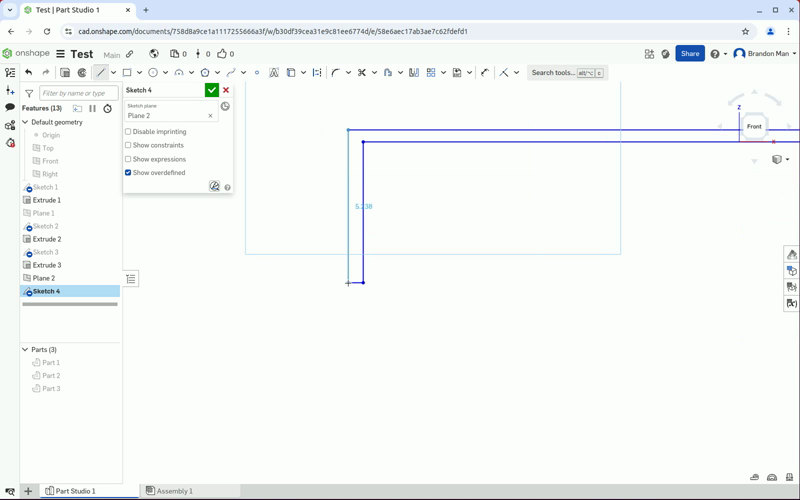
scroll(6)
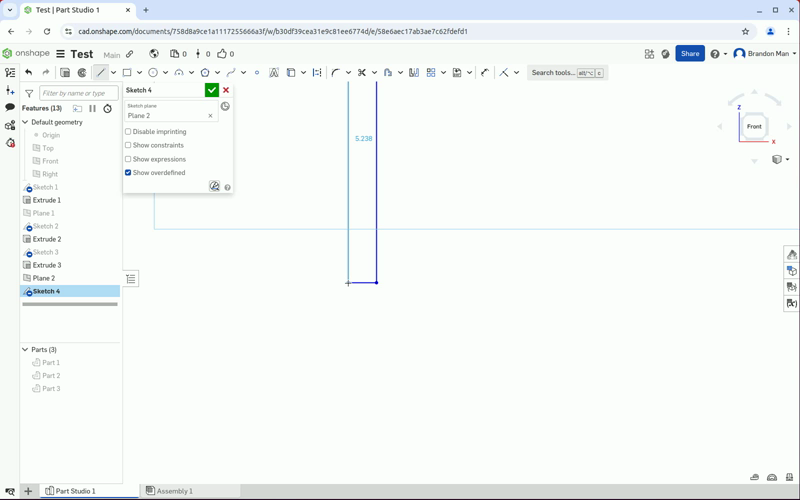
key_up(shift)
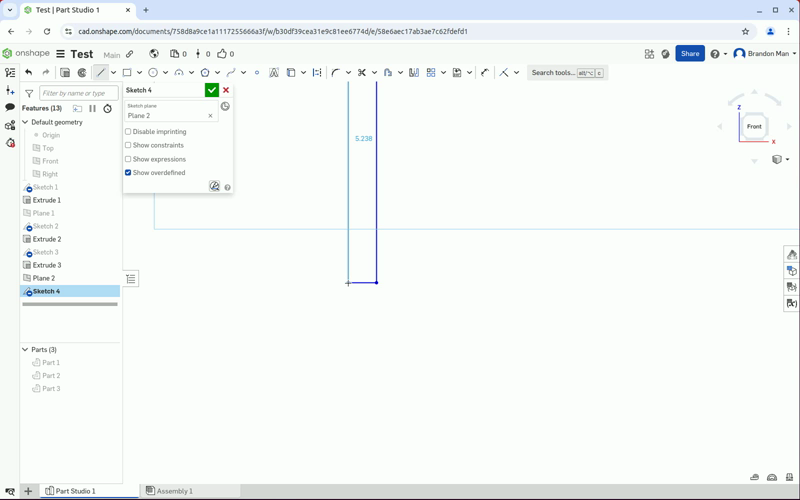
click(348, 282)
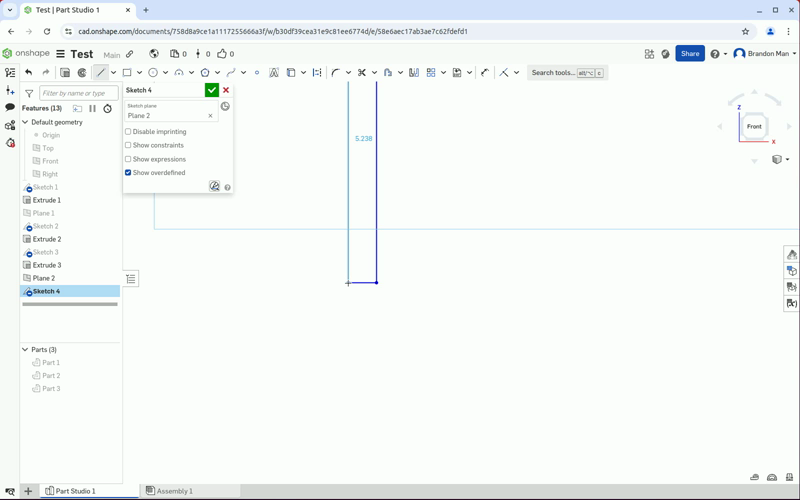
scroll(-6)
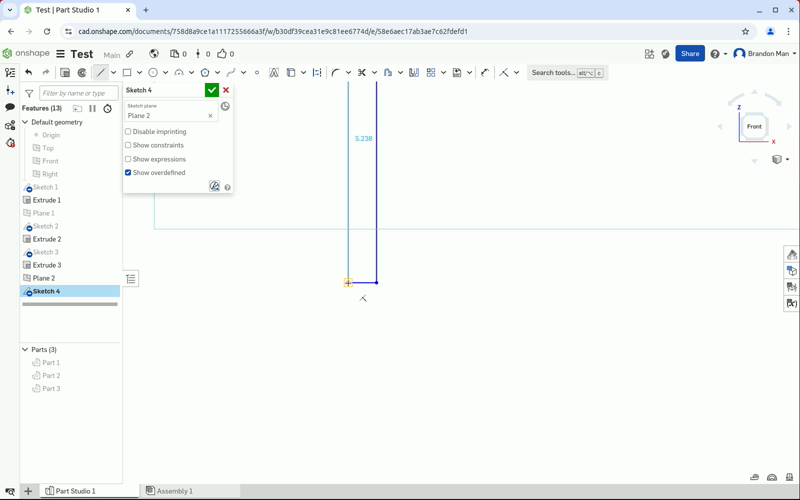
scroll(-6)
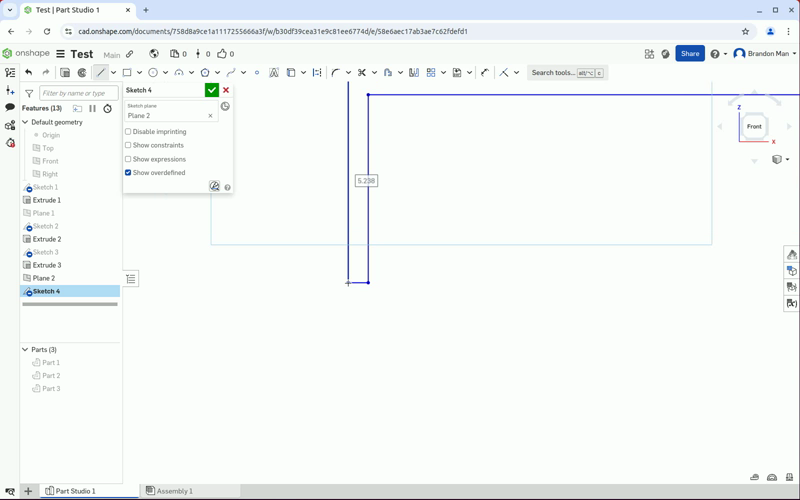
scroll(-6)
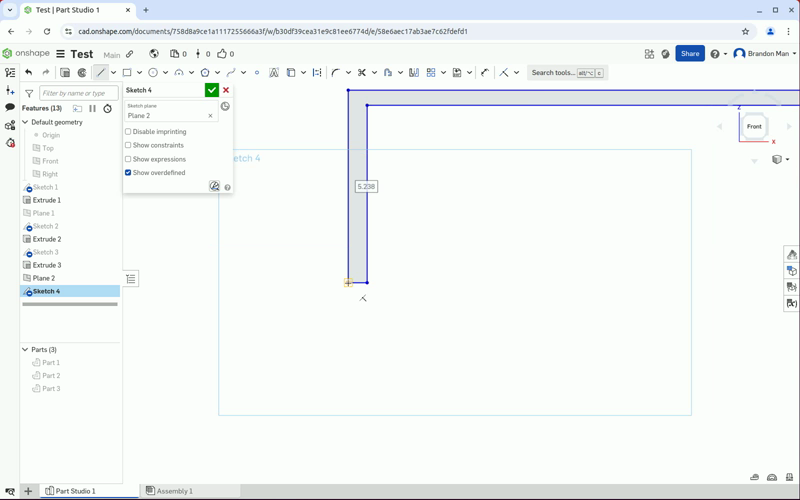
scroll(-6)
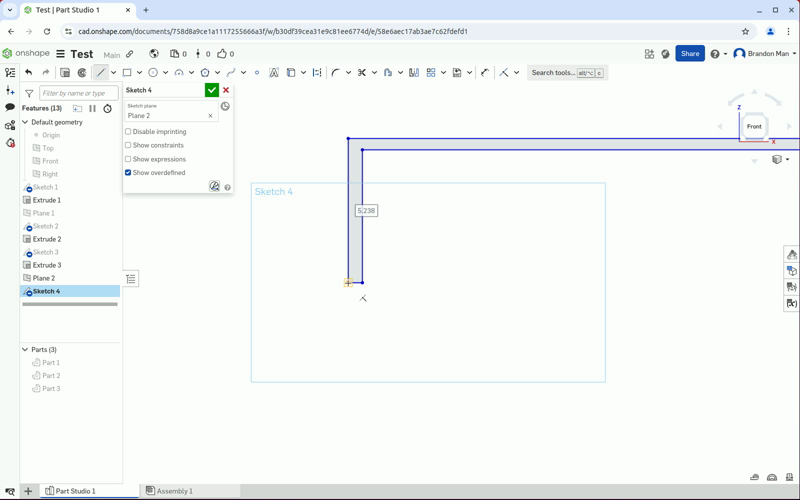
scroll(-6)
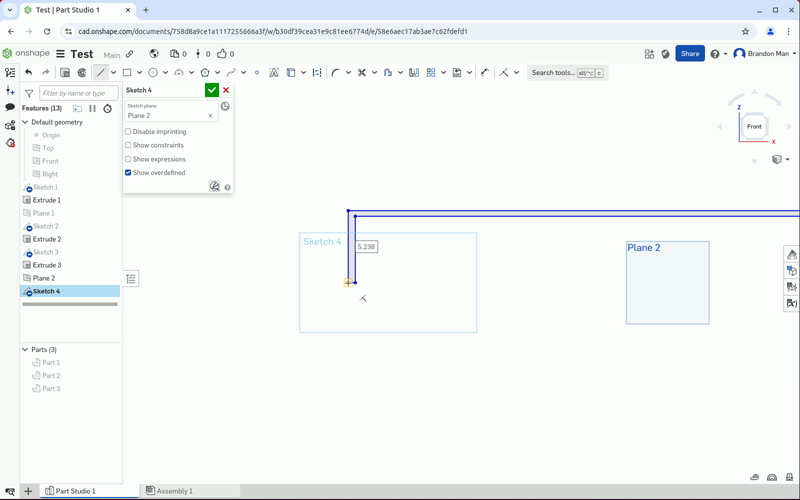
scroll(-6)
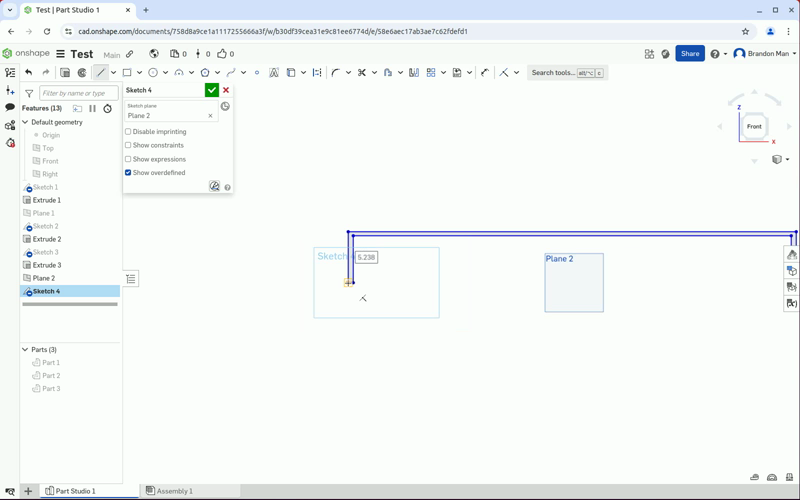
scroll(-6)
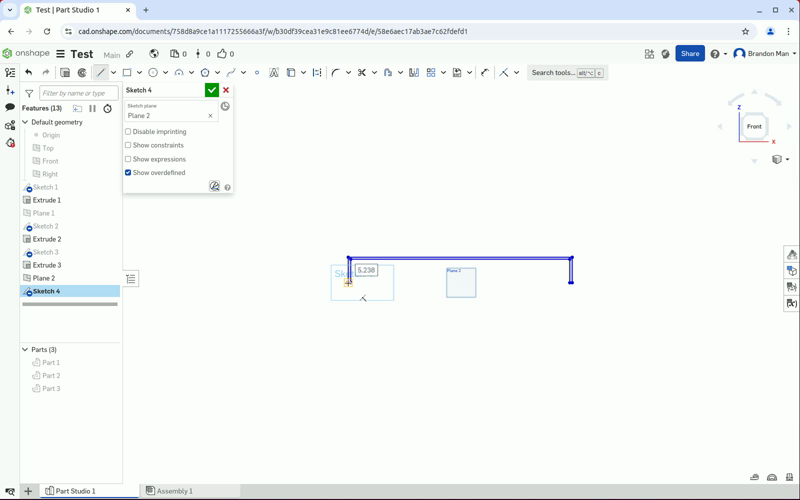
key(esc)
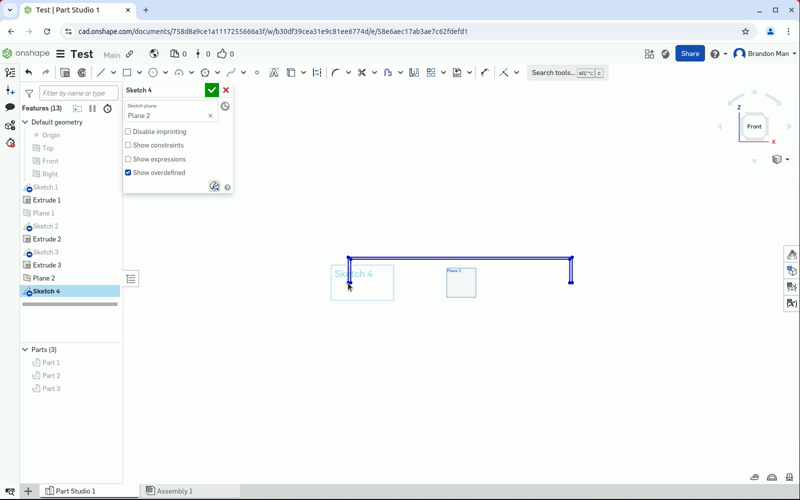
mouse_move(533, 258)
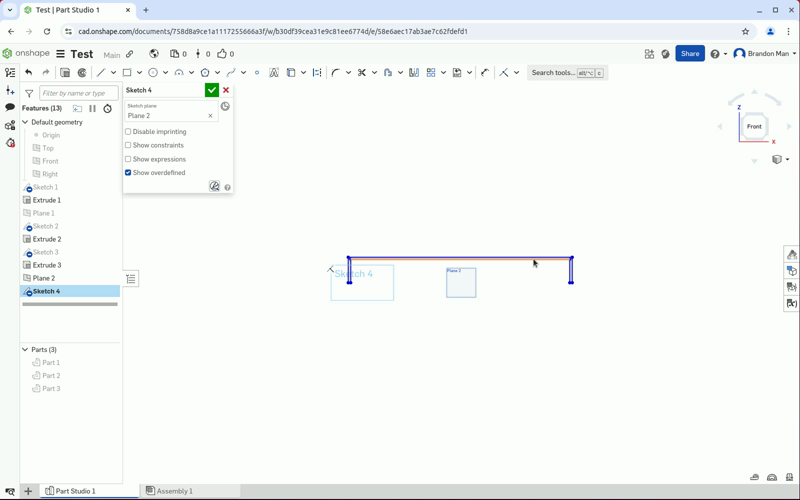
scroll(6)
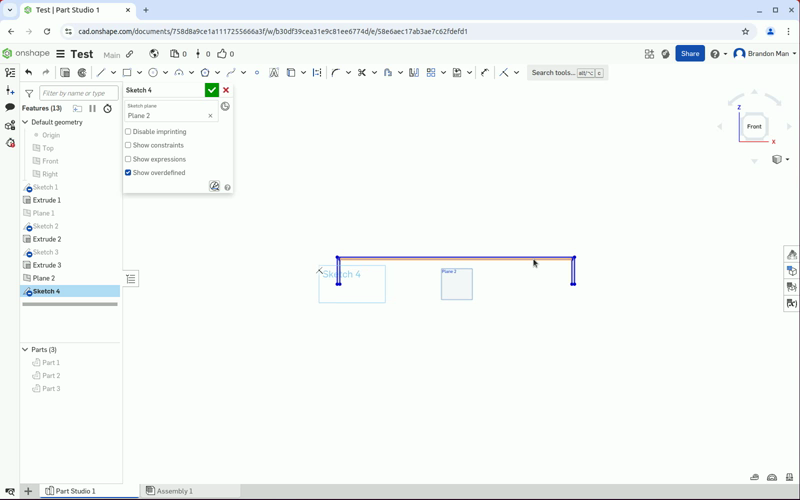
scroll(6)
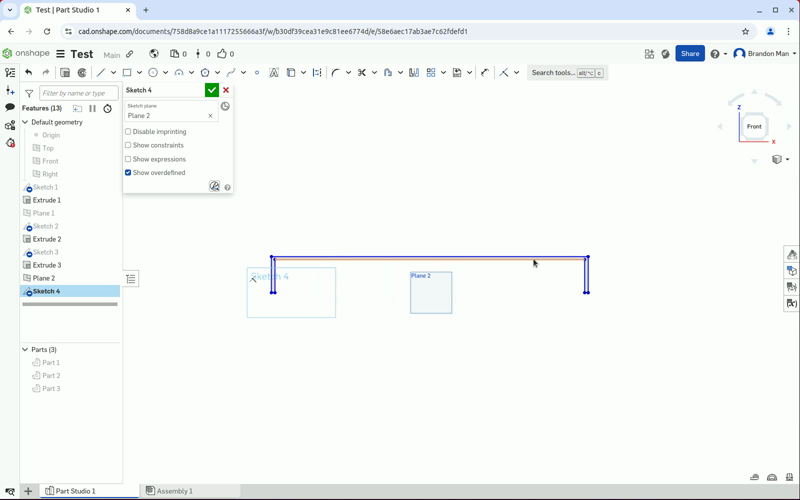
scroll(6)
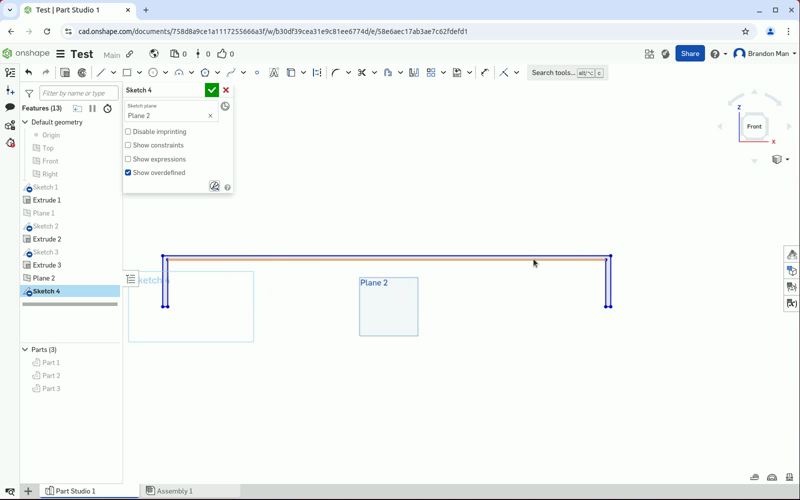
scroll(6)
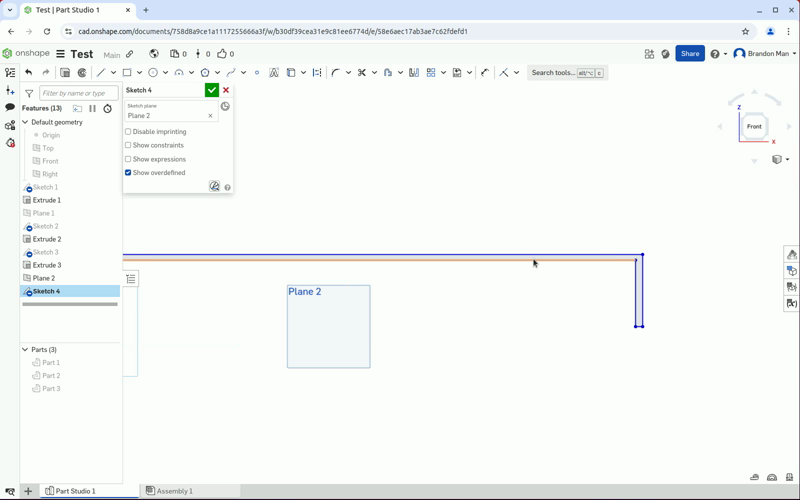
scroll(6)
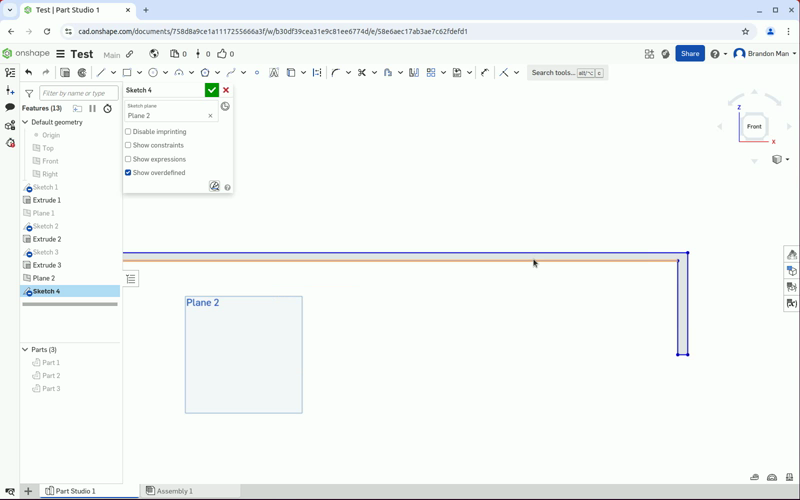
scroll(6)
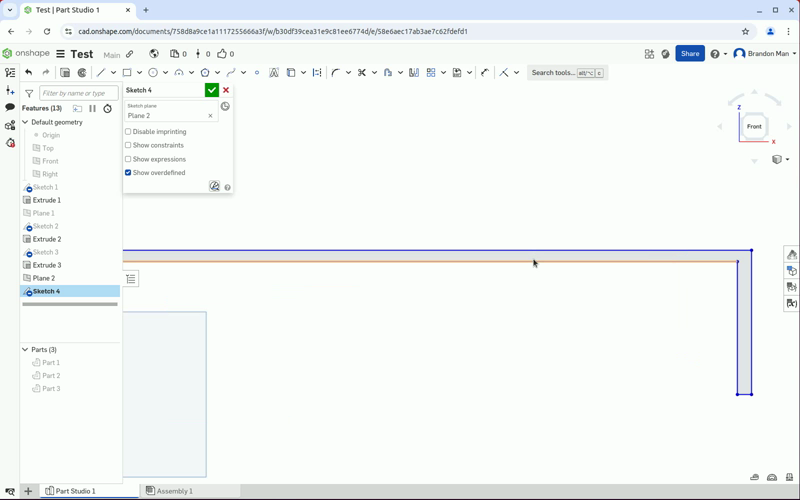
scroll(6)
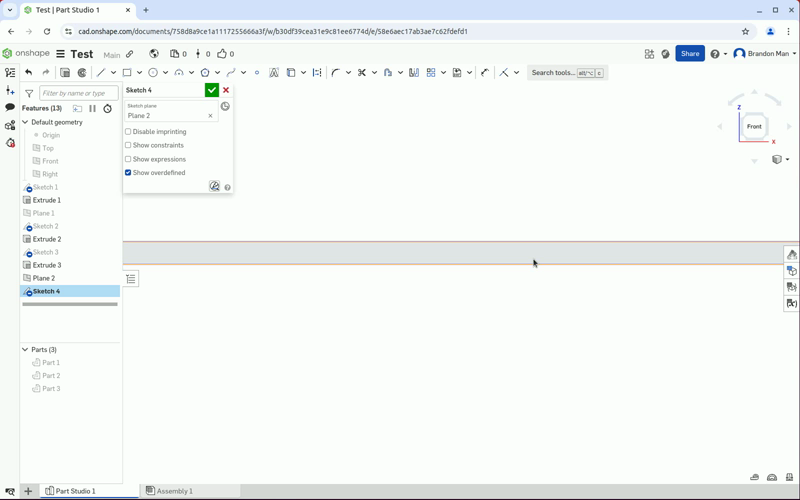
click(533, 258)
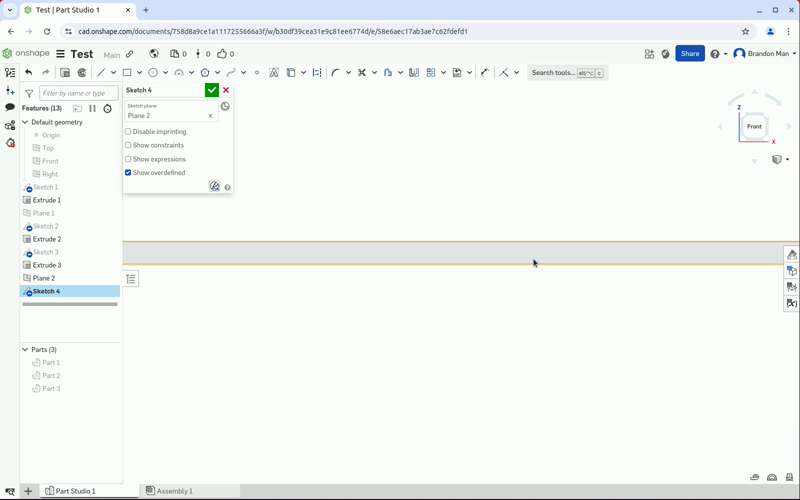
scroll(-6)
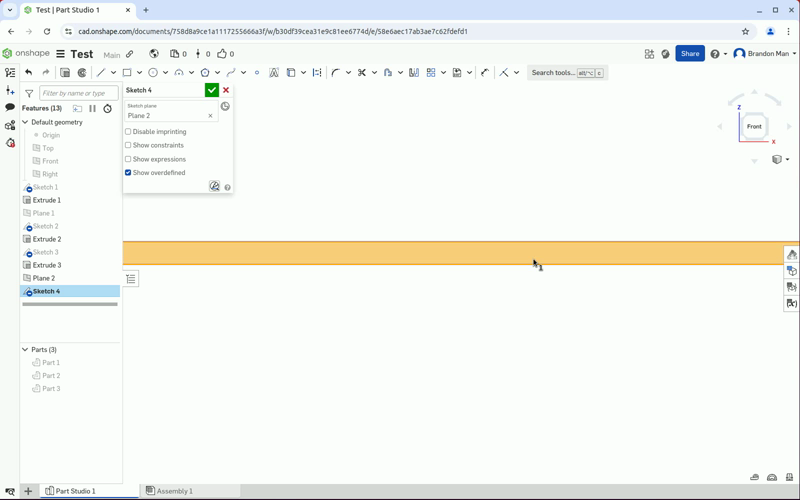
scroll(-6)
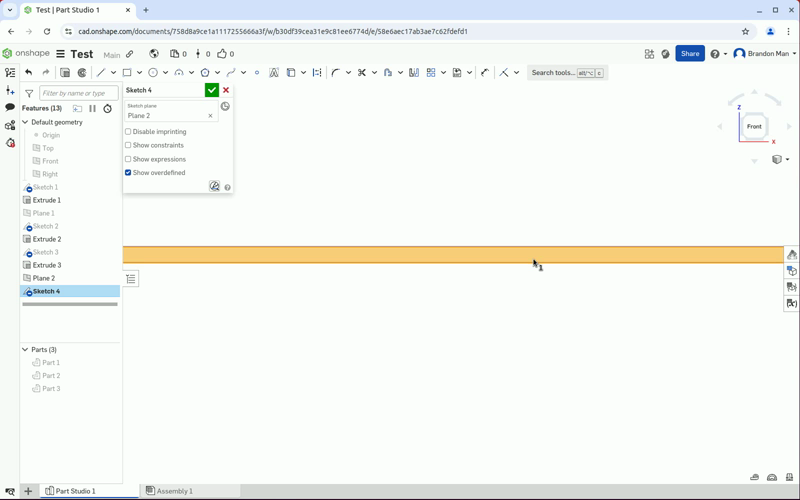
scroll(-6)
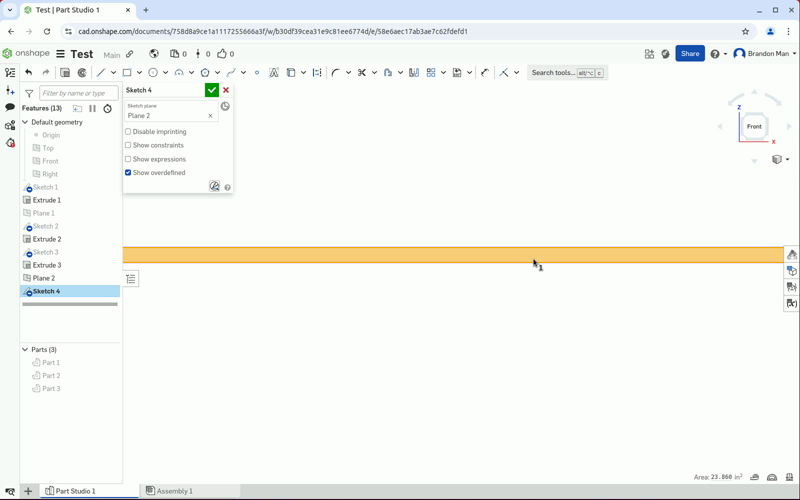
scroll(-6)
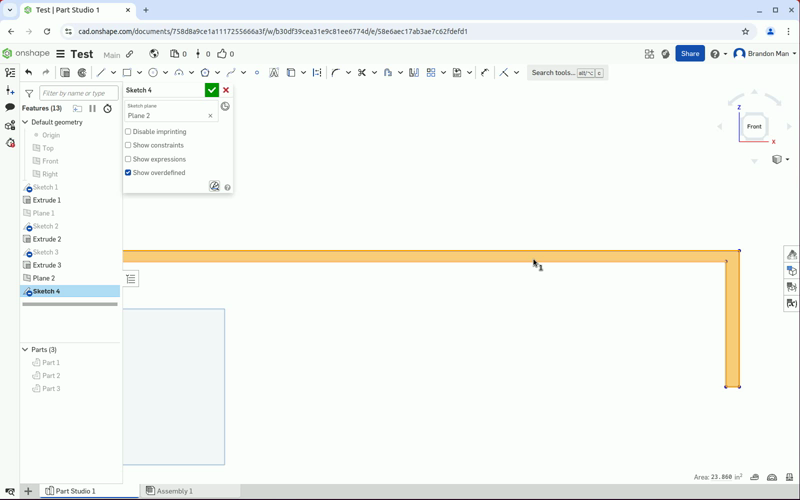
scroll(-6)
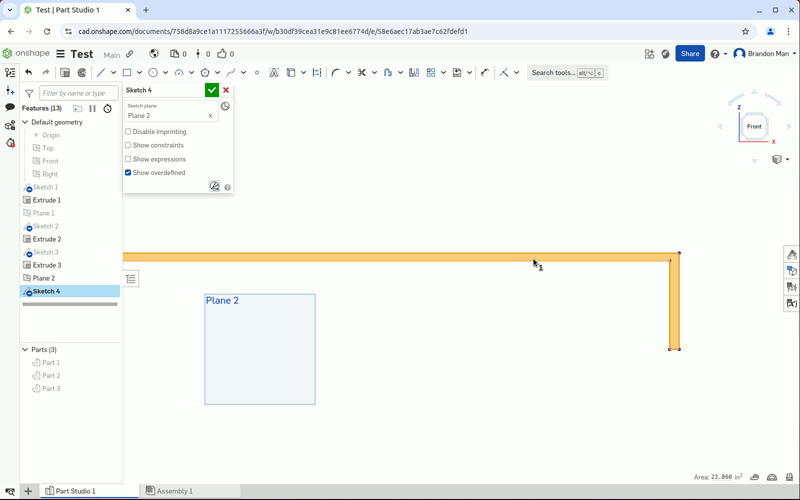
scroll(-6)
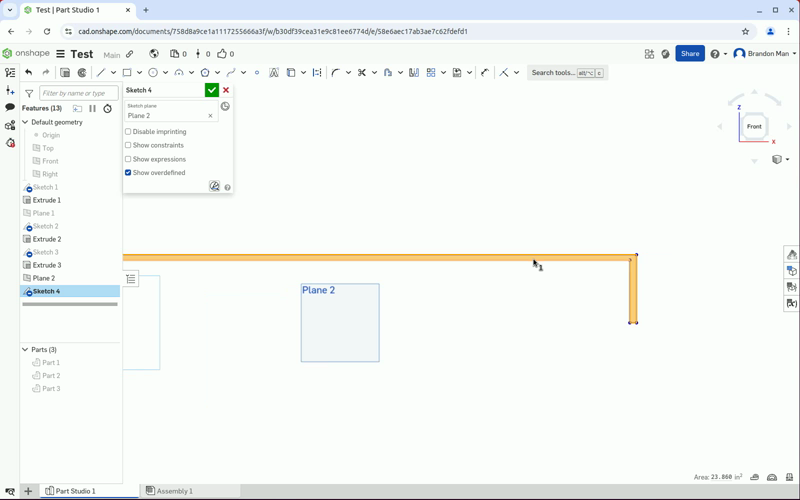
scroll(-6)
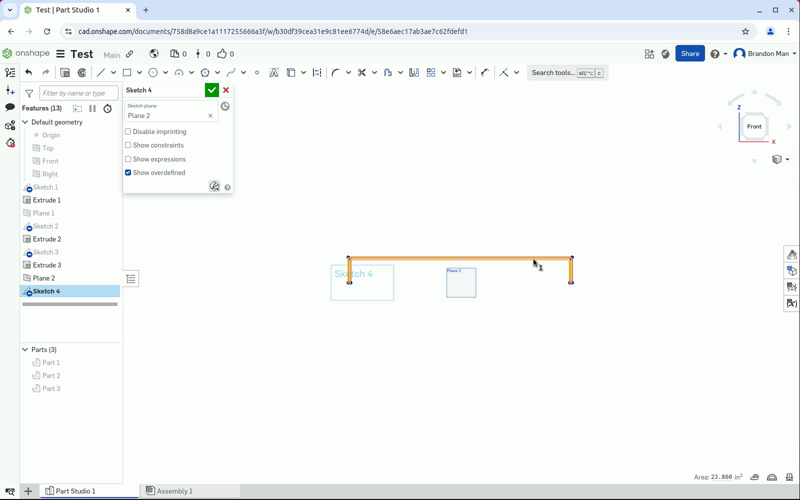
mouse_move(73, 352)
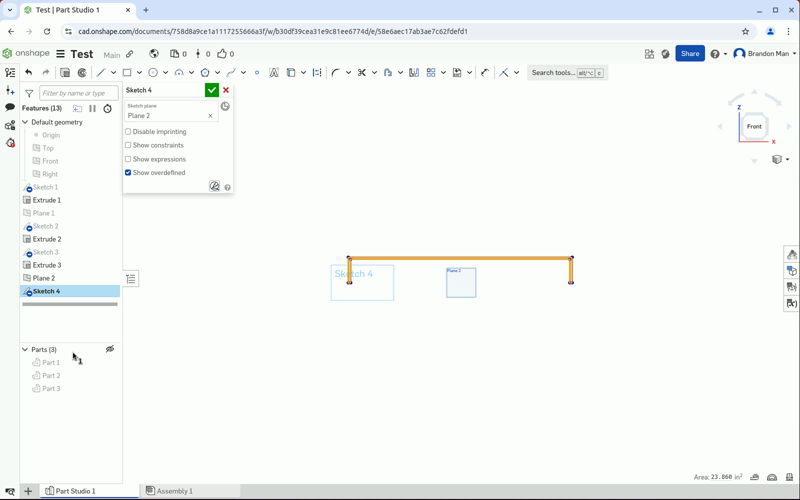
key(shift+y)
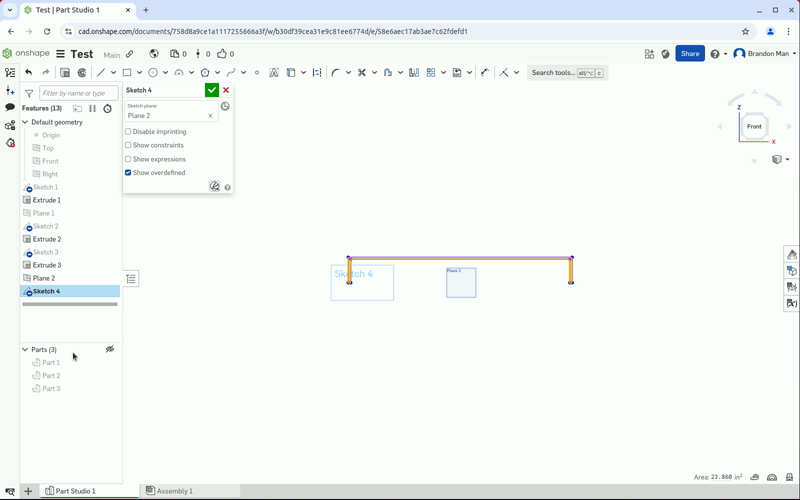
key(shift+e)
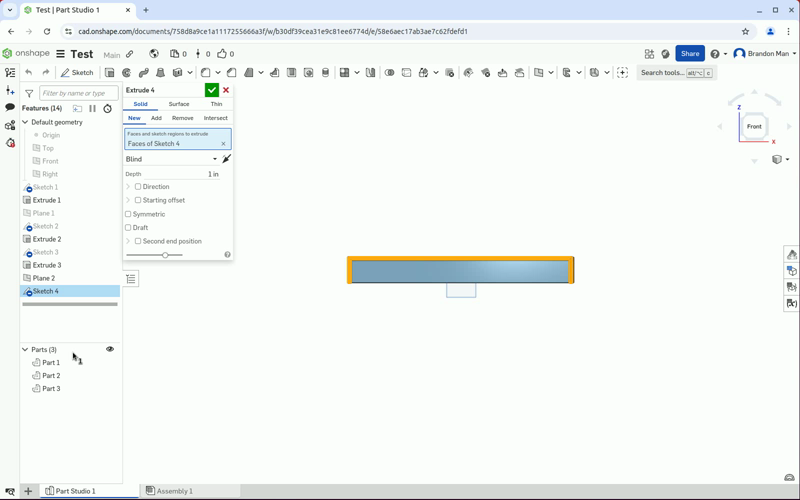
mouse_move(143, 106)
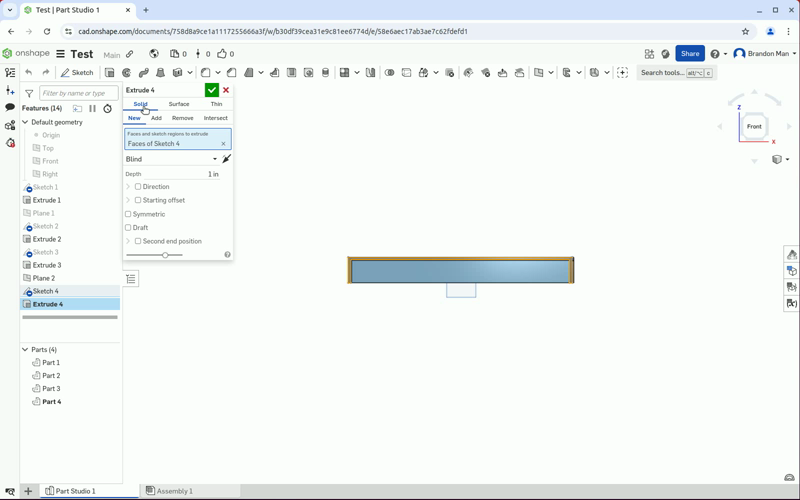
click(143, 106)
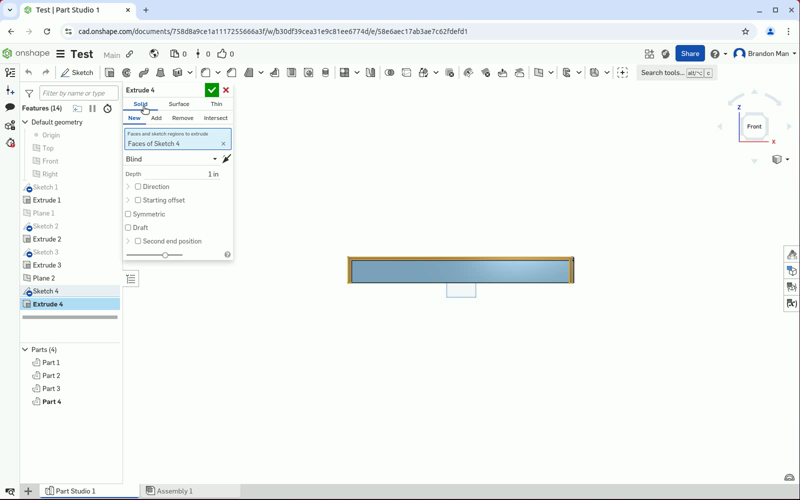
mouse_move(137, 120)
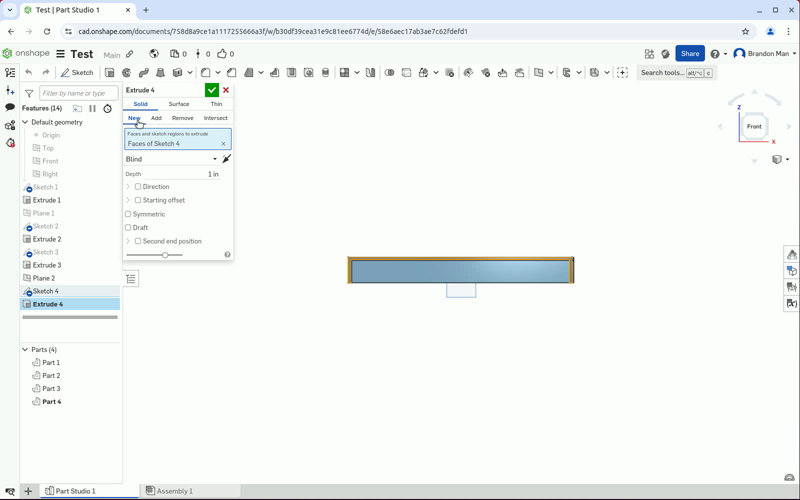
click(137, 120)
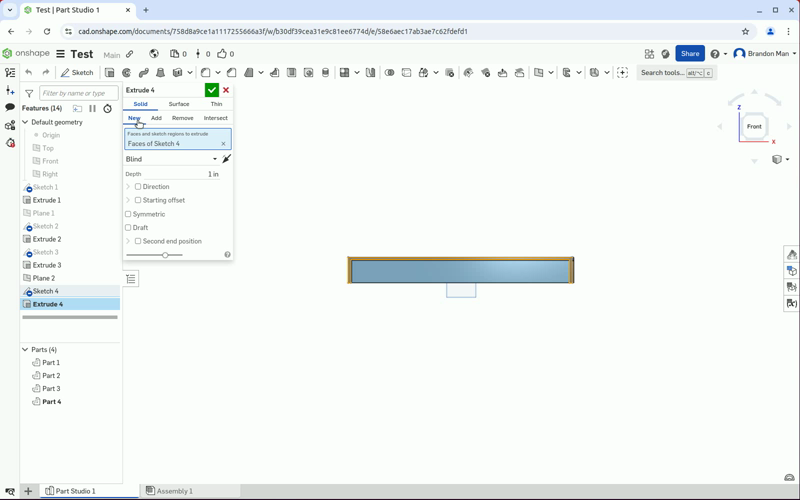
key(tab, 4)
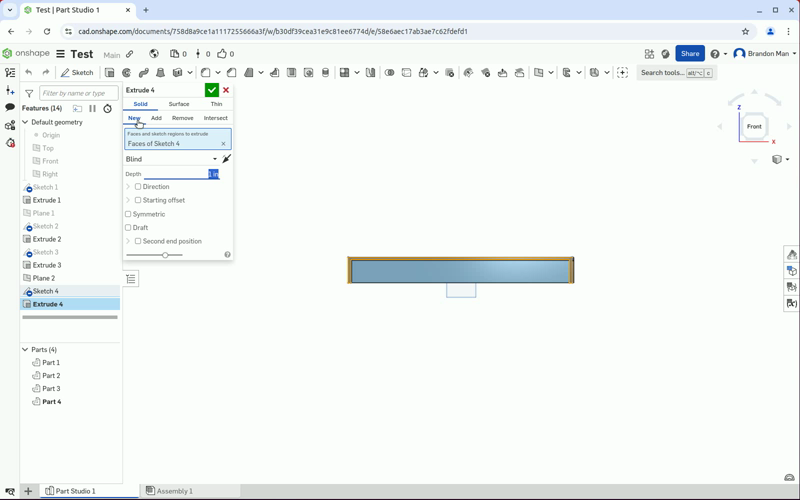
text(0.722)
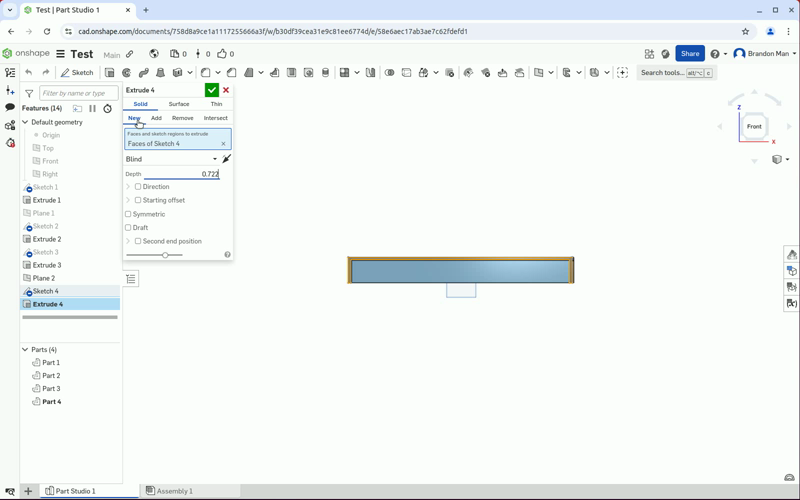
key(enter)
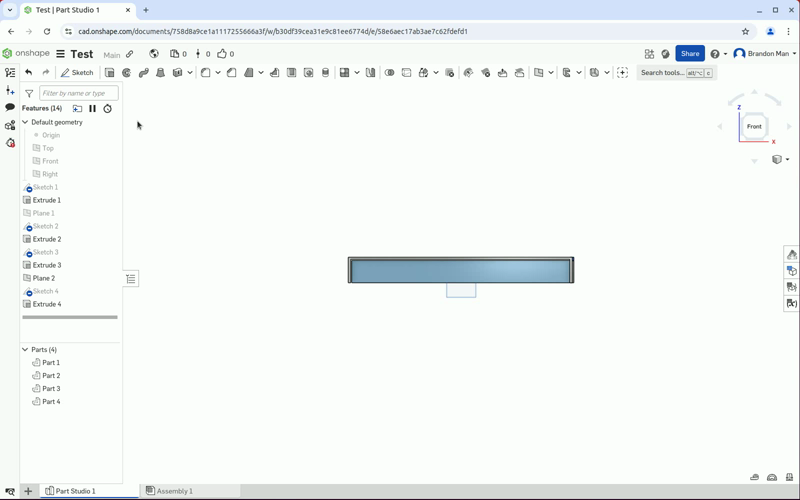
key(shift+h)
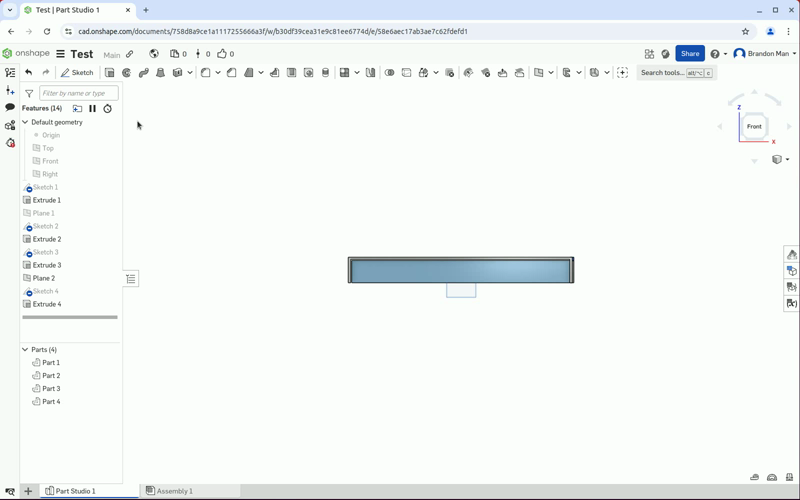
key(shift+h)
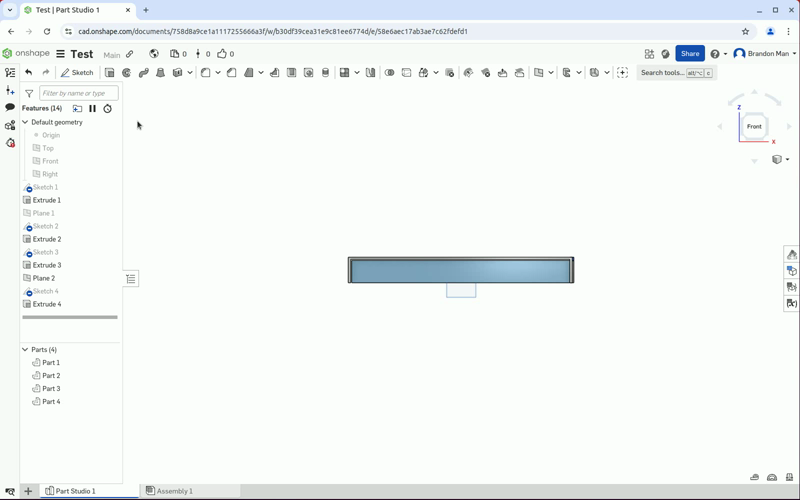
mouse_move(73, 189)
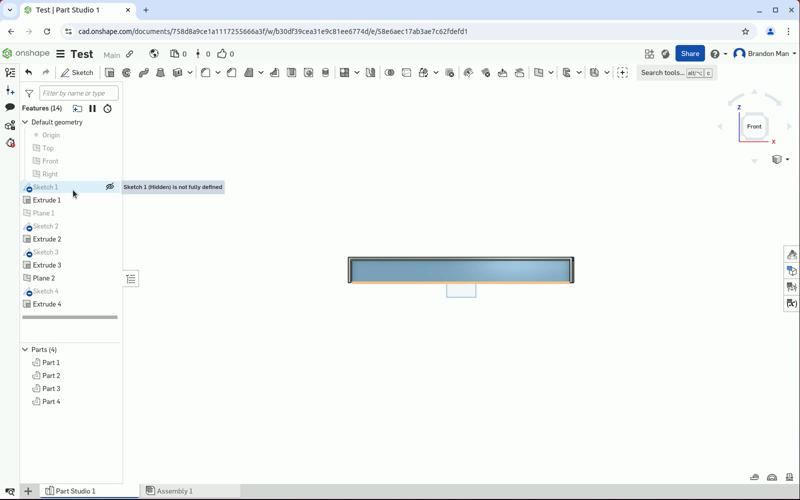
click(73, 189)
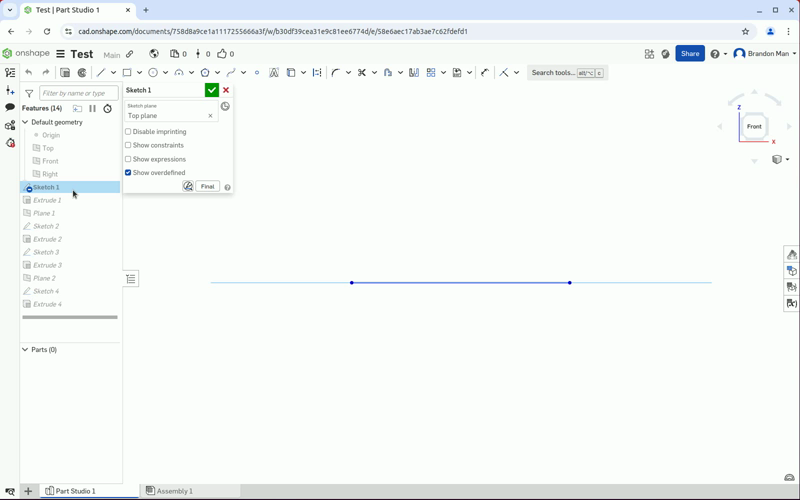
mouse_move(229, 92)
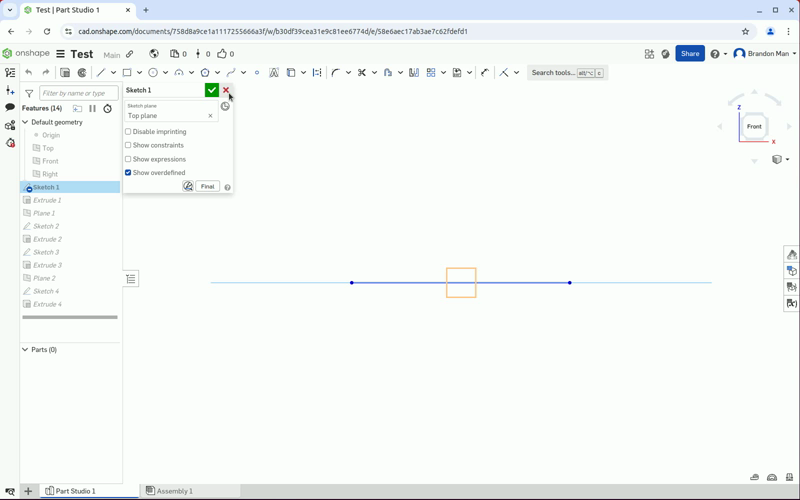
click(229, 92)
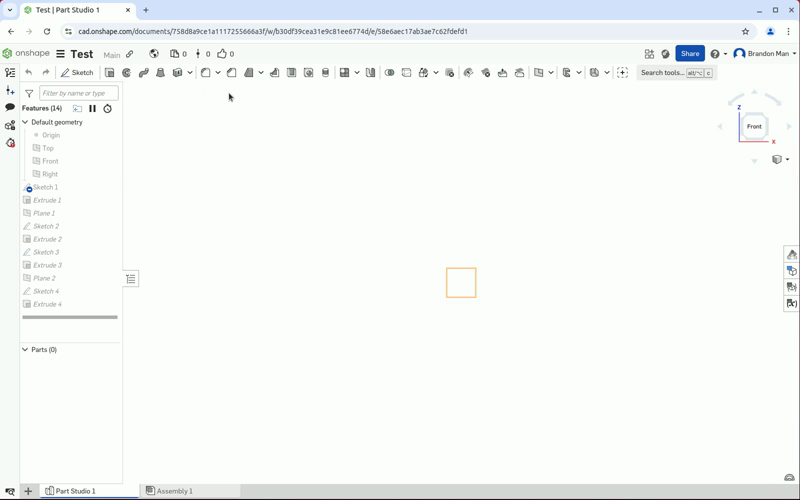
key(shift+s)
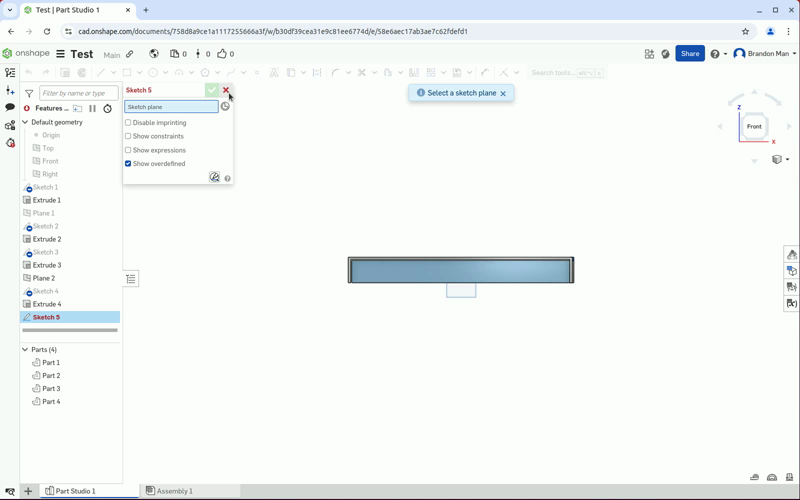
mouse_move(73, 280)
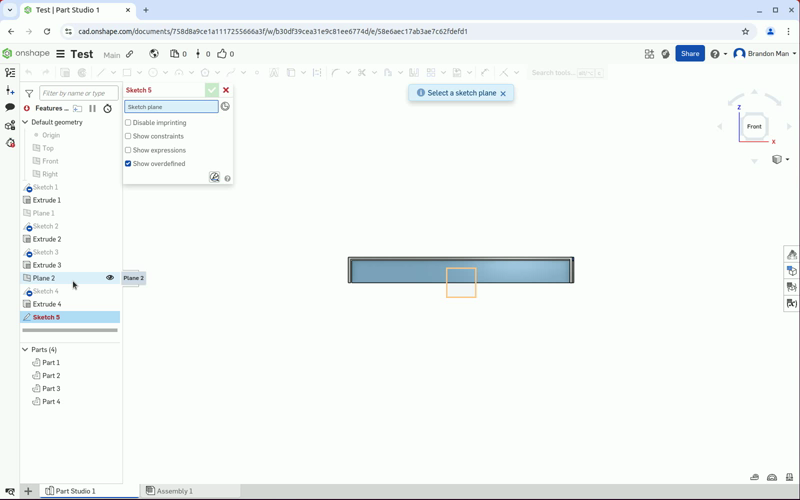
click(73, 280)
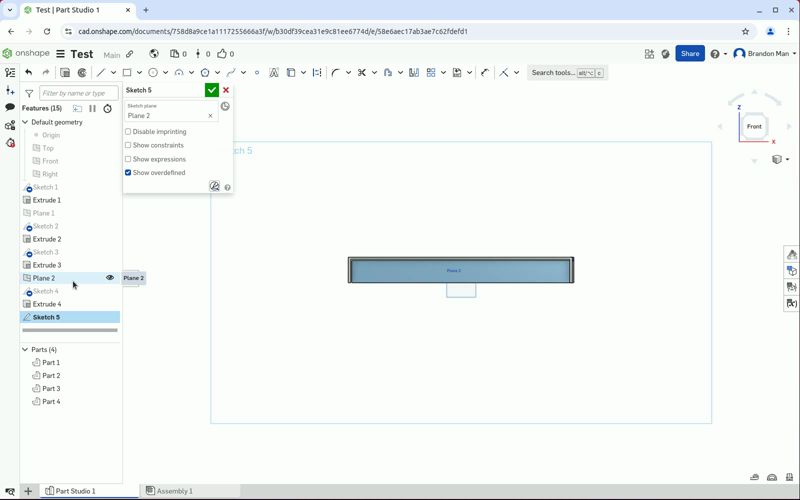
mouse_move(73, 352)
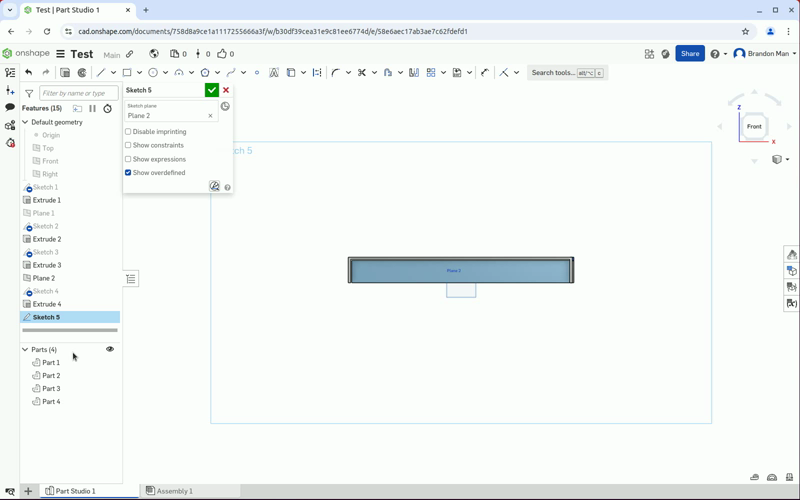
key(y)
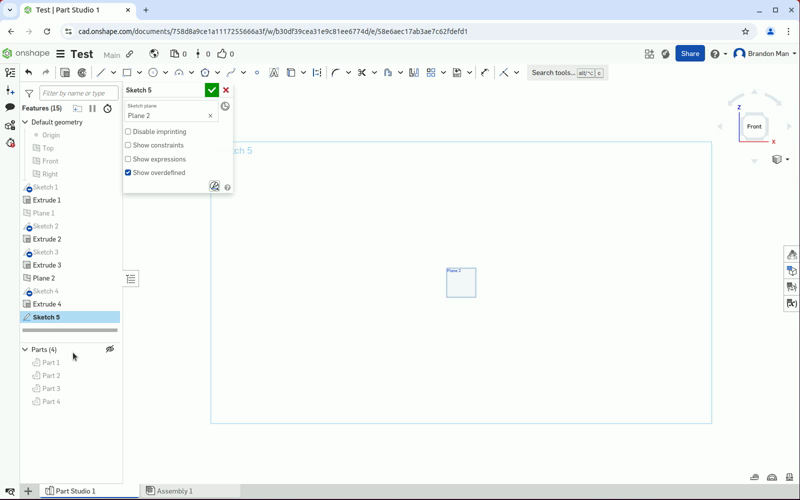
key(l)
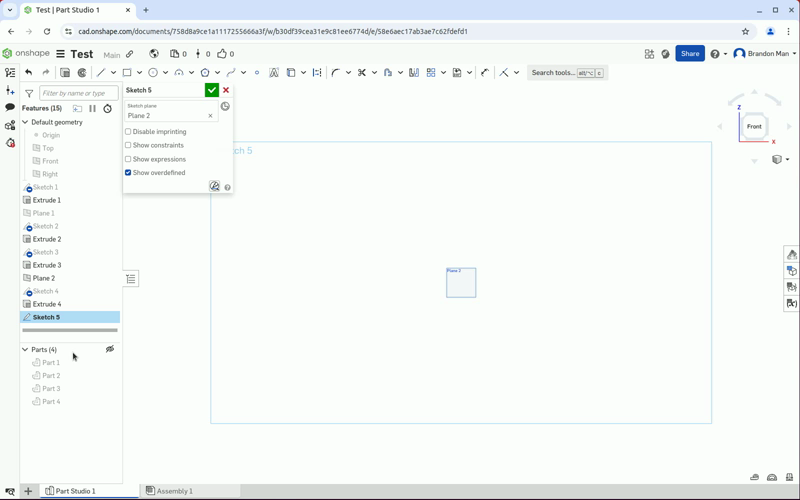
key_down(shift)
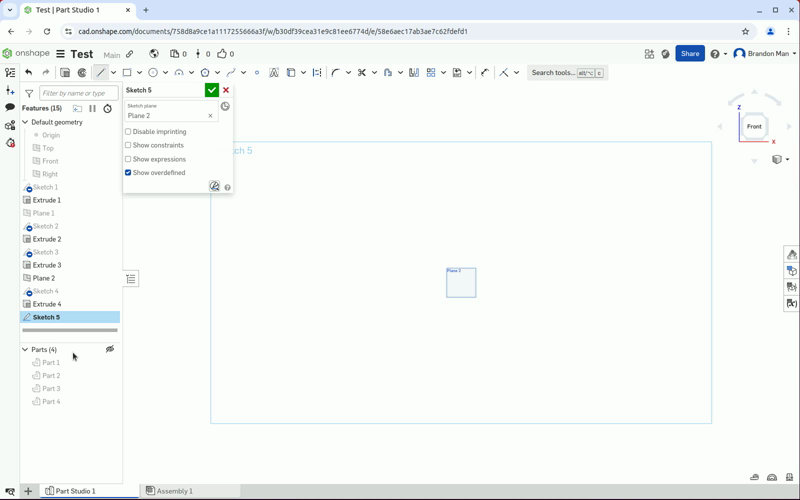
mouse_move(351, 282)
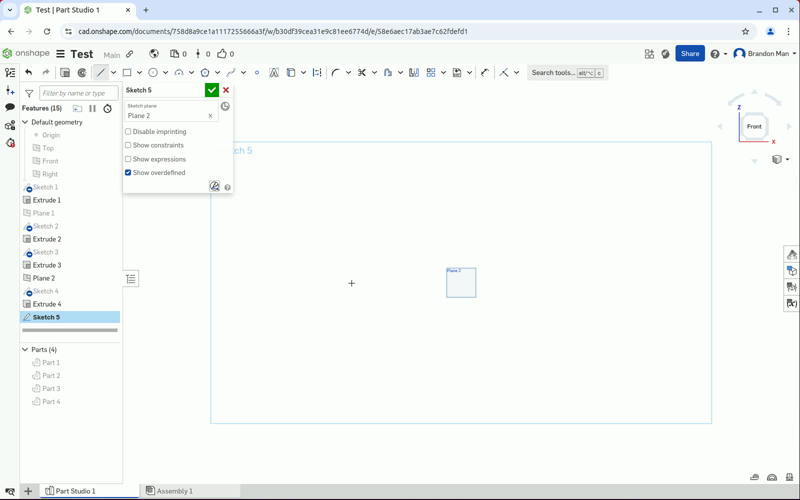
click(351, 282)
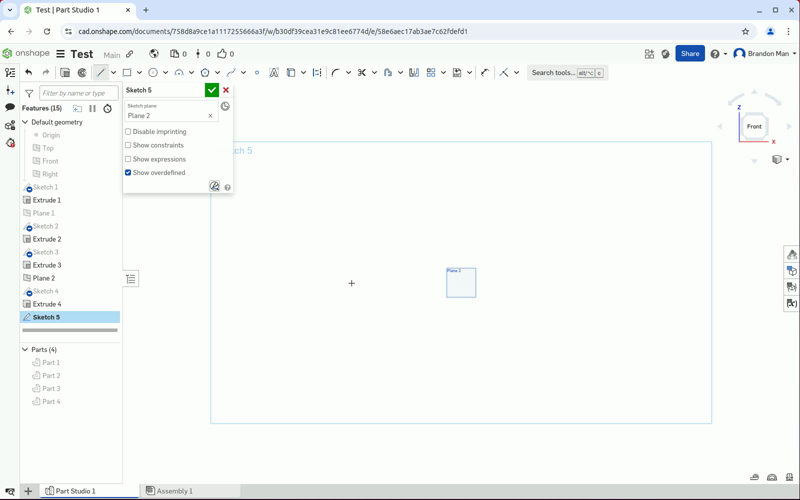
key_up(shift)
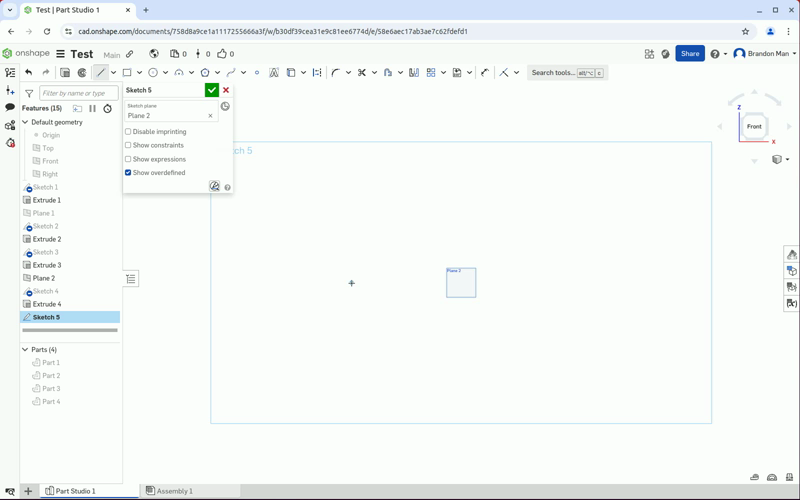
key_down(shift)
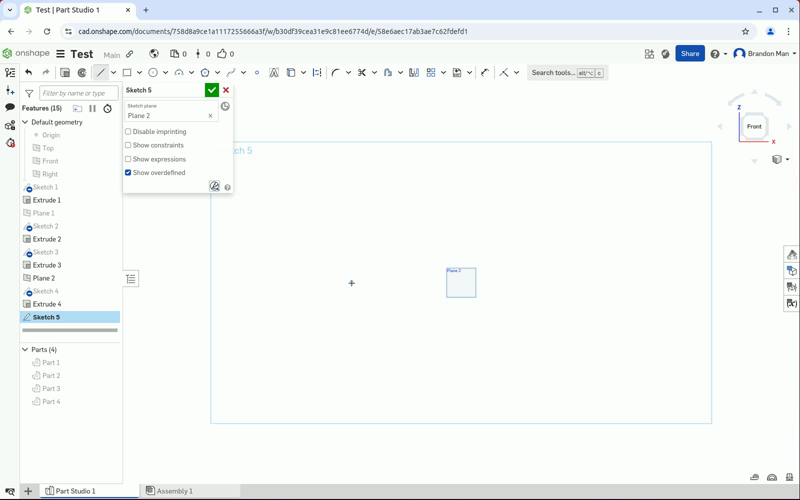
mouse_move(569, 282)
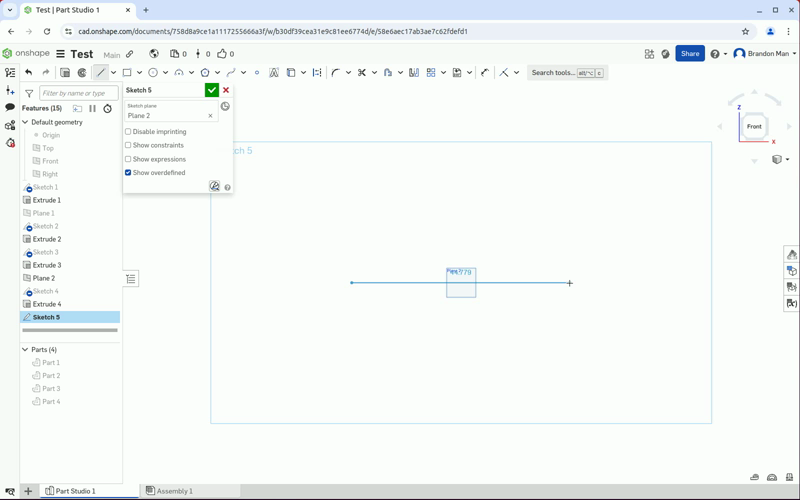
click(569, 282)
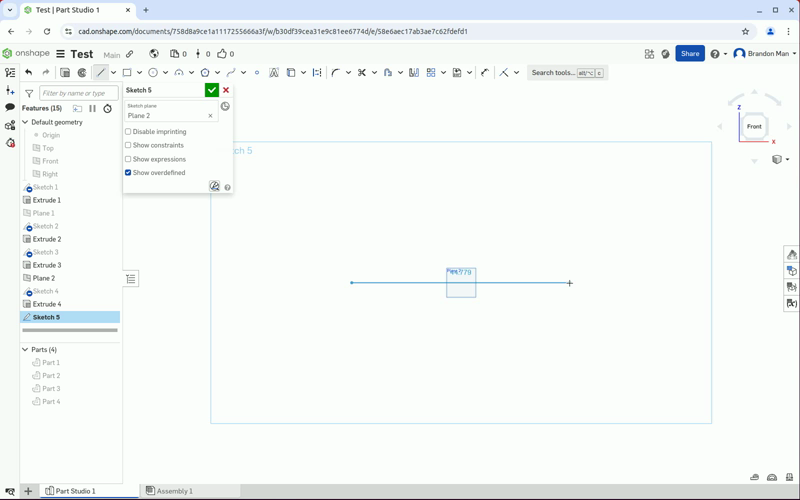
key_up(shift)
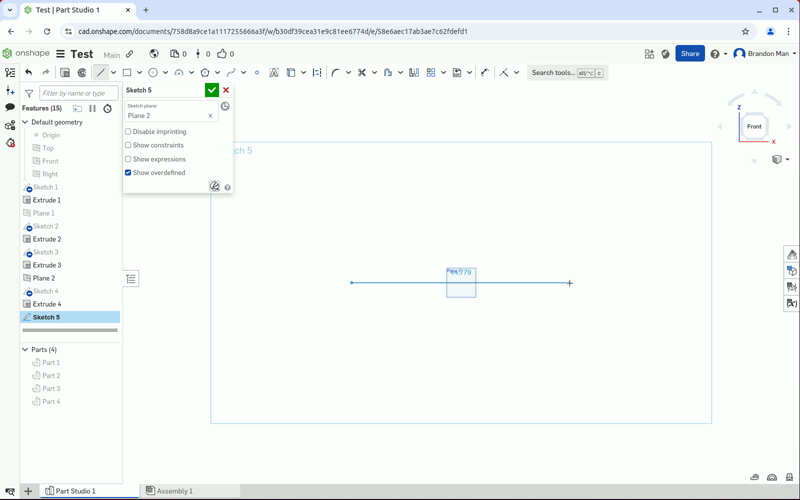
key_down(shift)
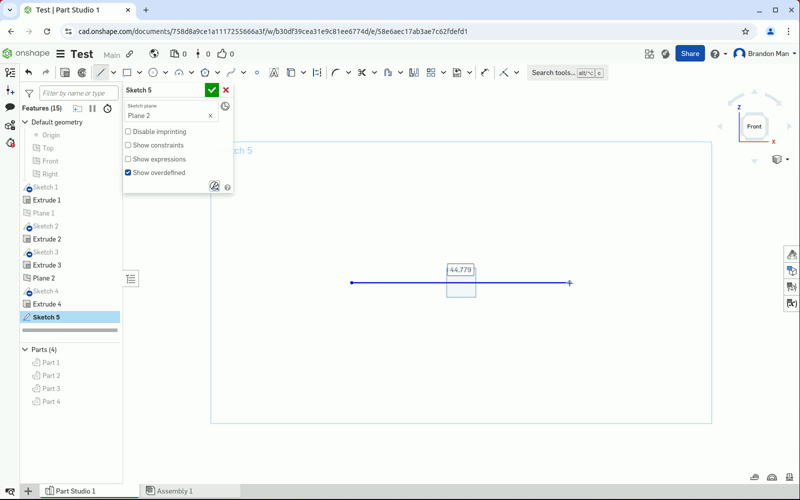
mouse_move(589, 282)
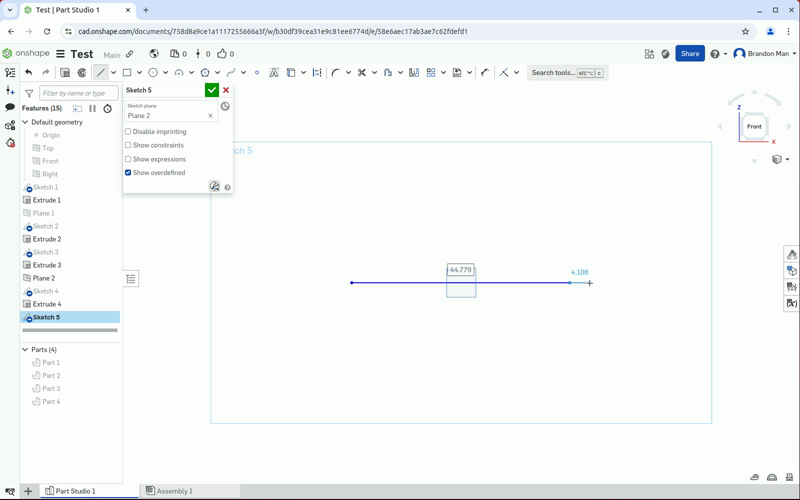
mouse_move(569, 260)
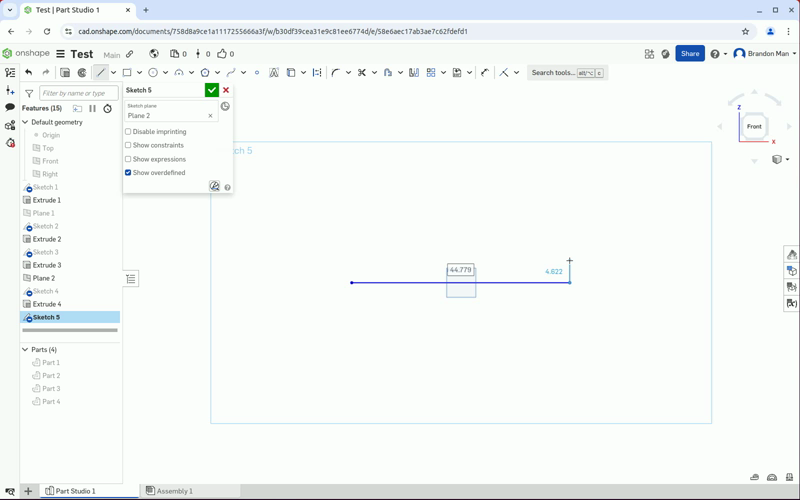
click(569, 260)
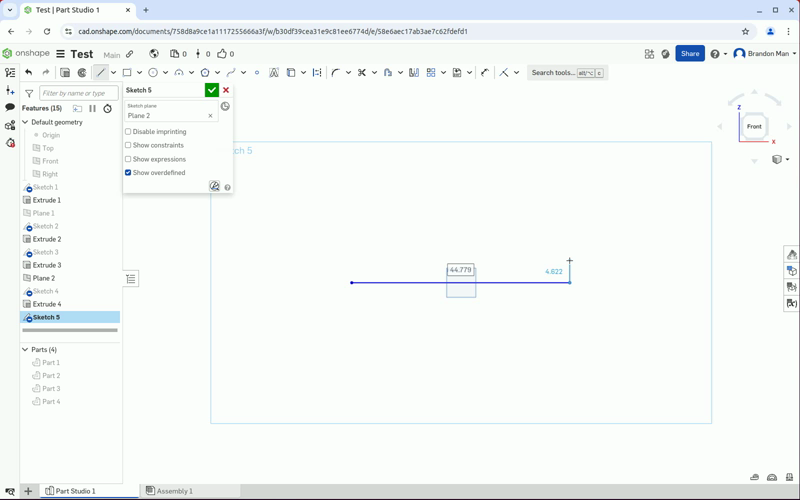
key_up(shift)
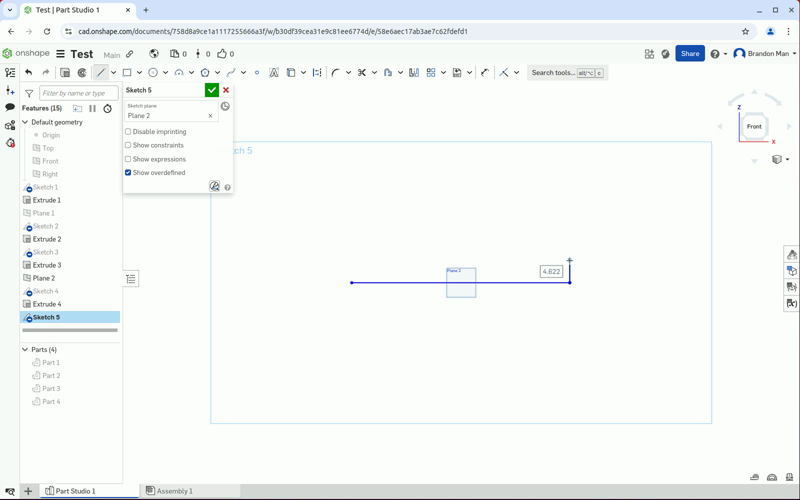
key_down(shift)
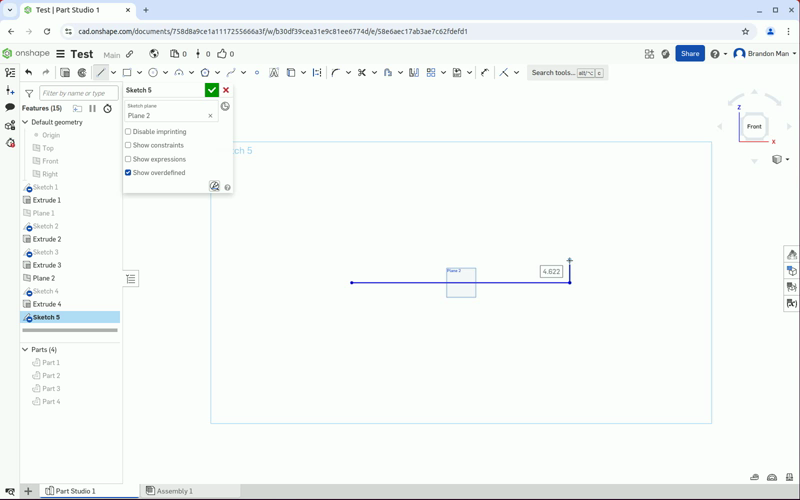
mouse_move(351, 260)
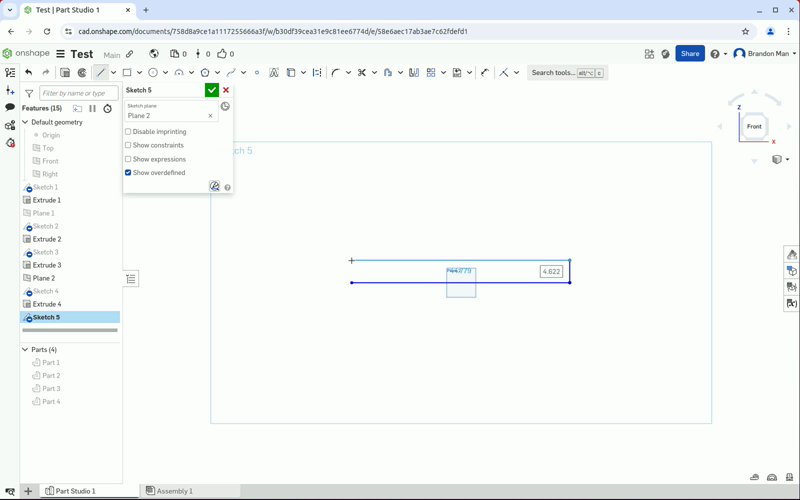
click(351, 260)
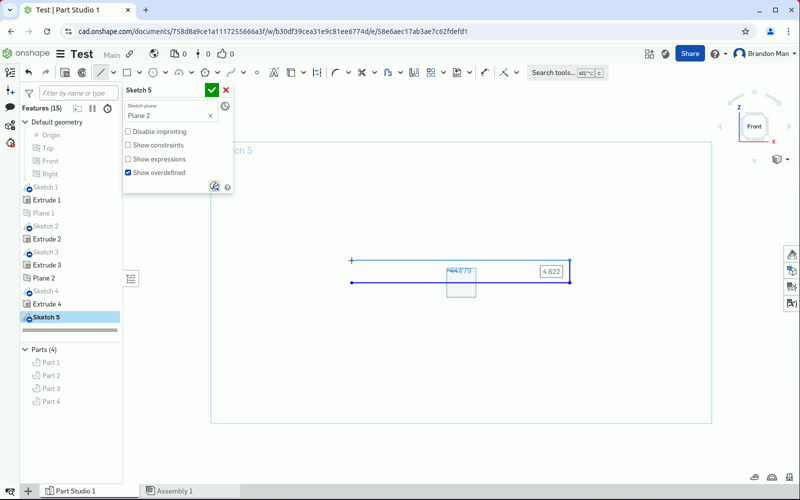
key_up(shift)
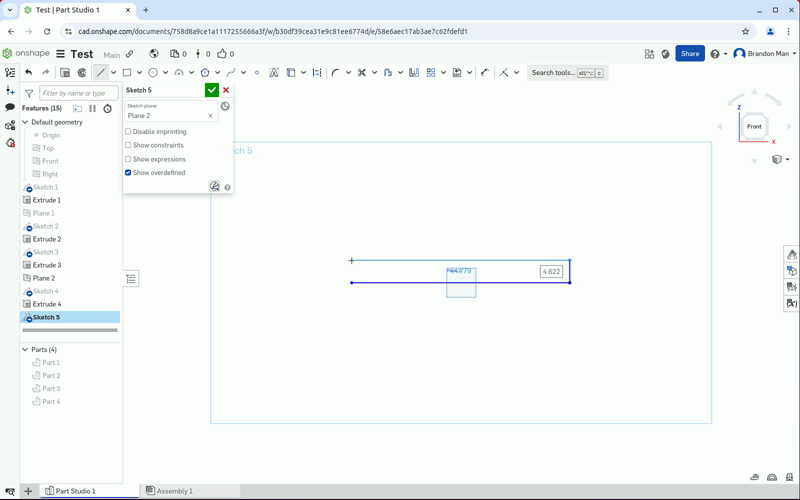
mouse_move(381, 260)
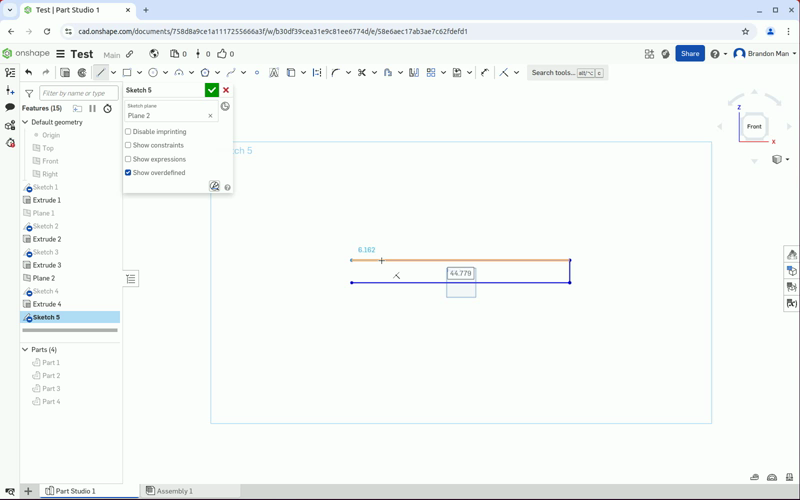
key_down(shift)
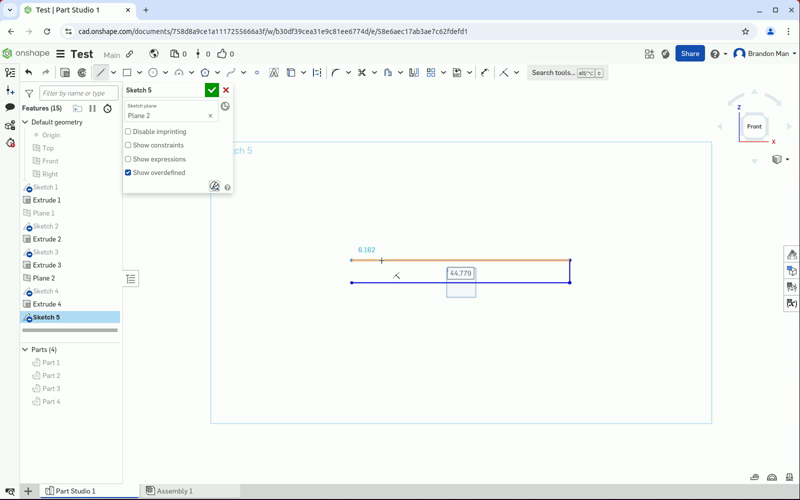
mouse_move(351, 282)
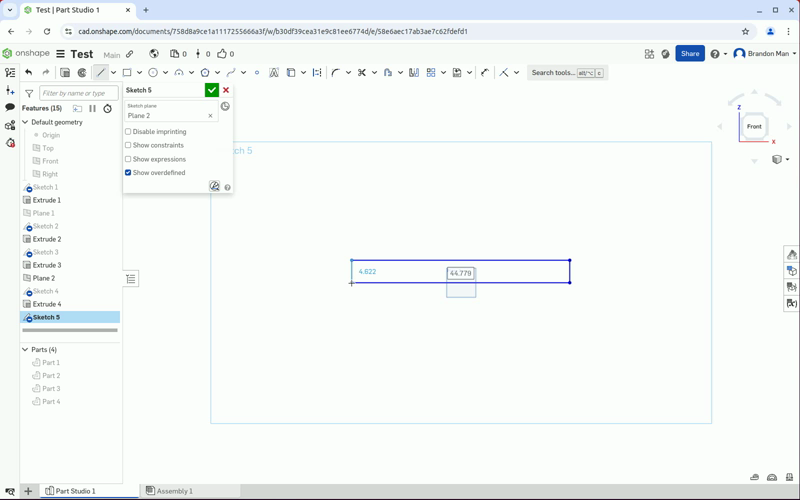
key_up(shift)
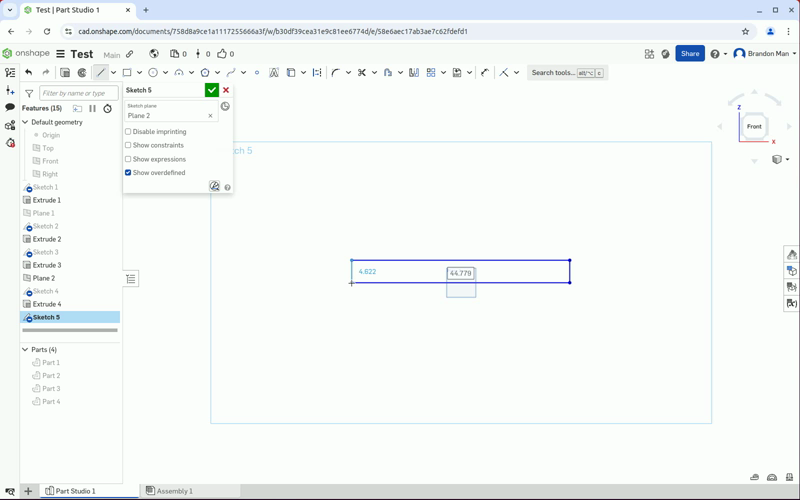
click(351, 282)
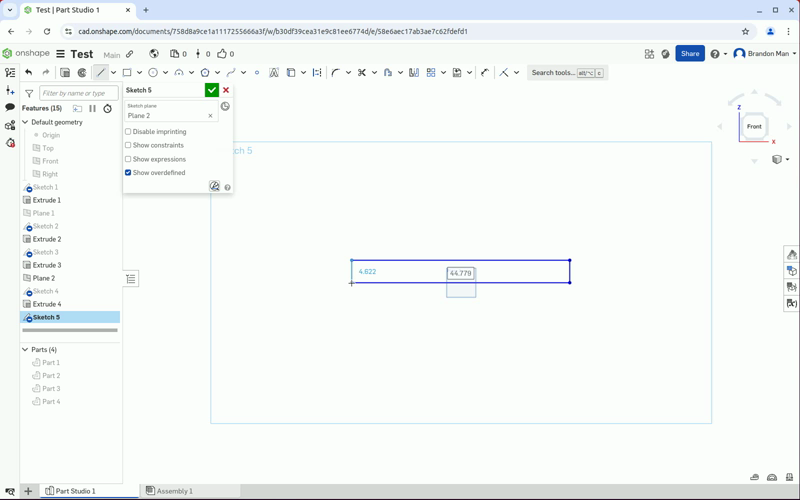
key(esc)
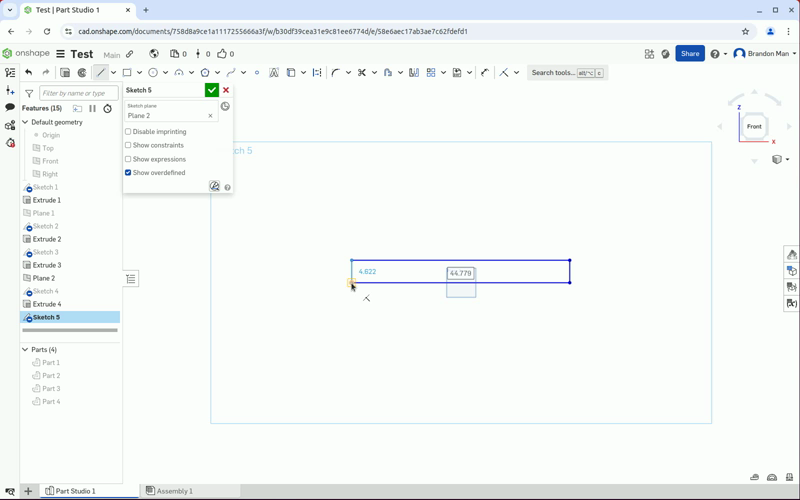
mouse_move(477, 274)
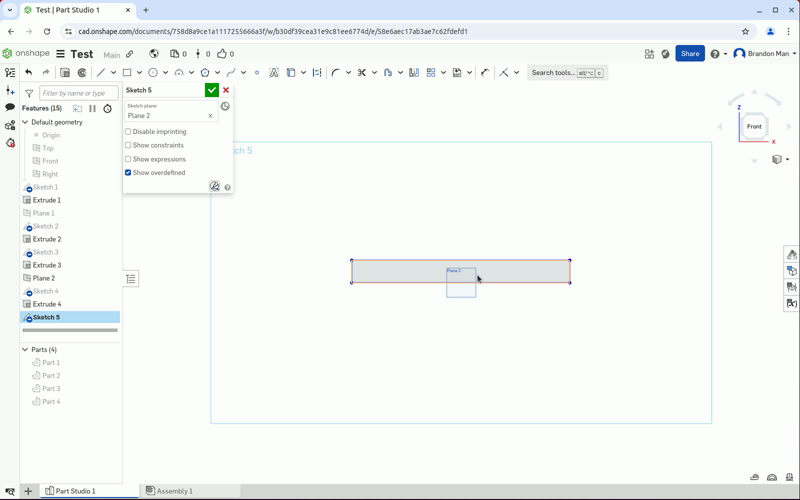
click(477, 274)
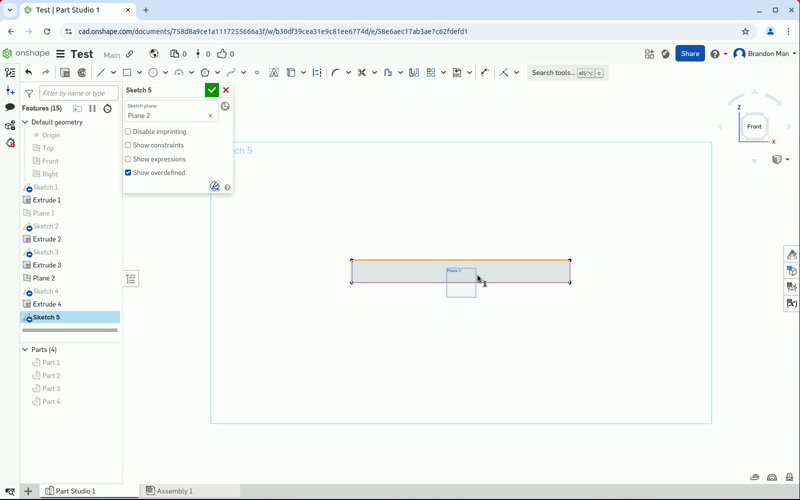
mouse_move(73, 352)
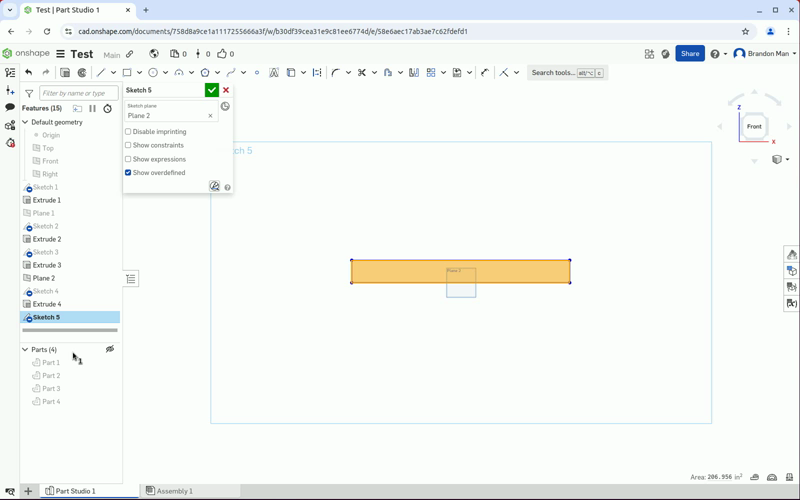
key(shift+y)
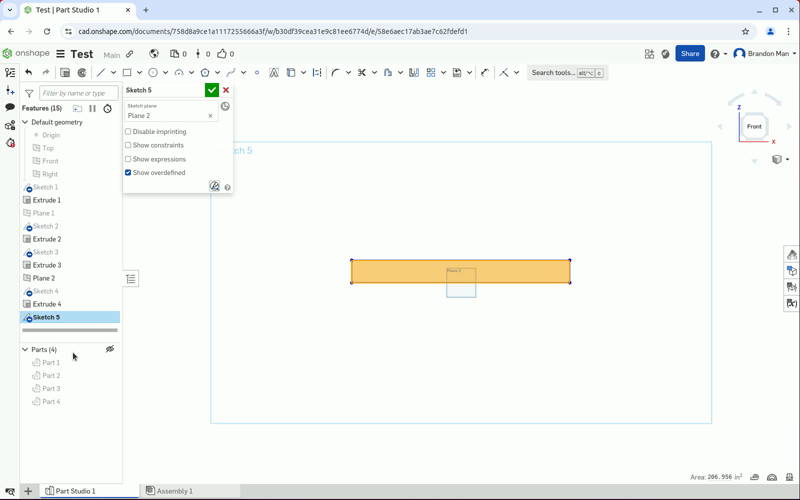
key(shift+e)
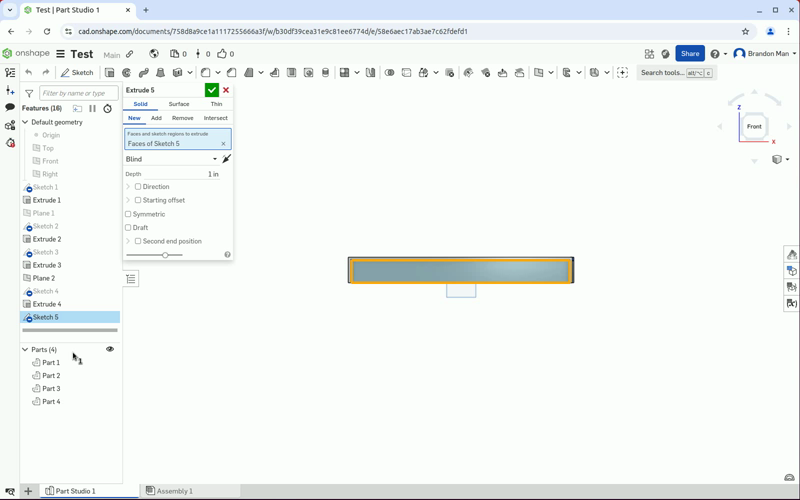
mouse_move(143, 106)
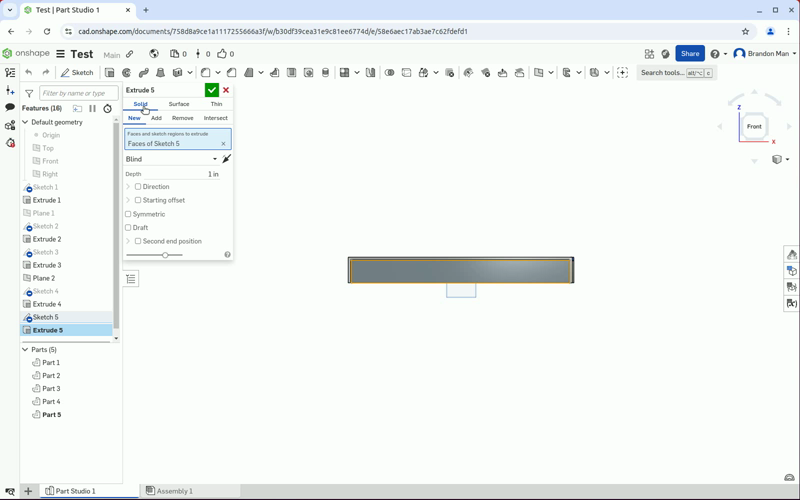
click(143, 106)
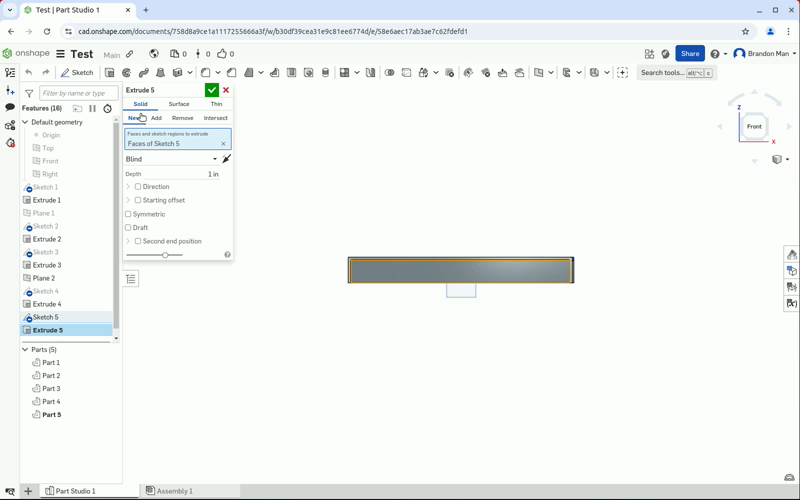
mouse_move(137, 120)
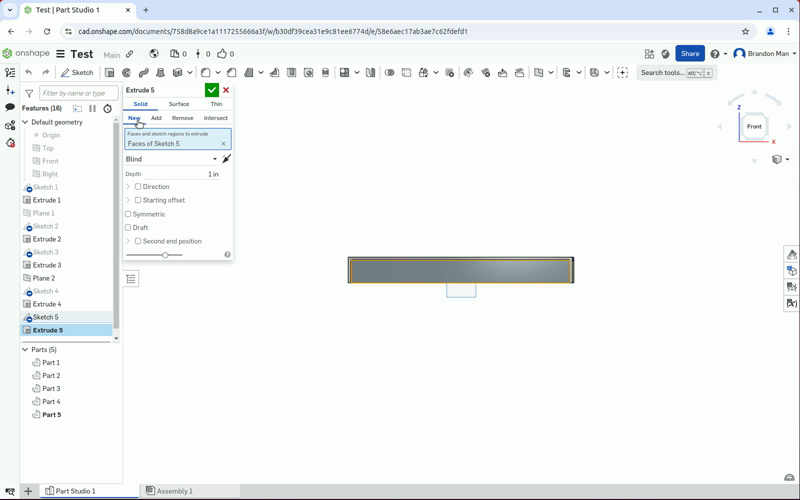
click(137, 120)
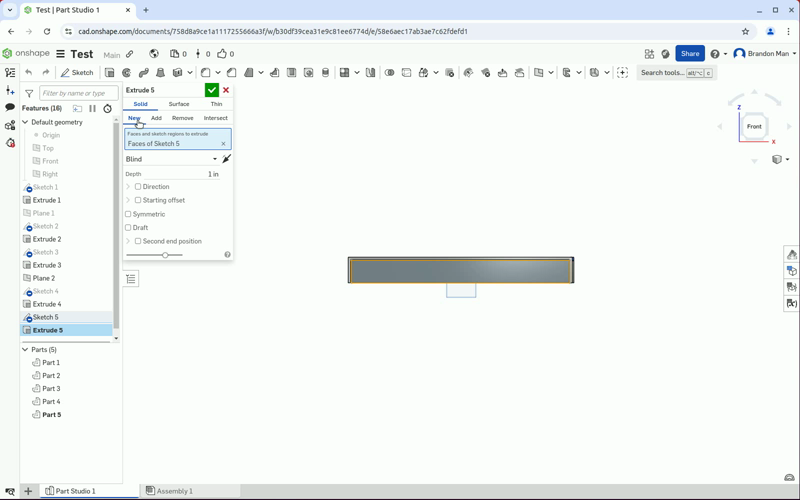
key(tab, 4)
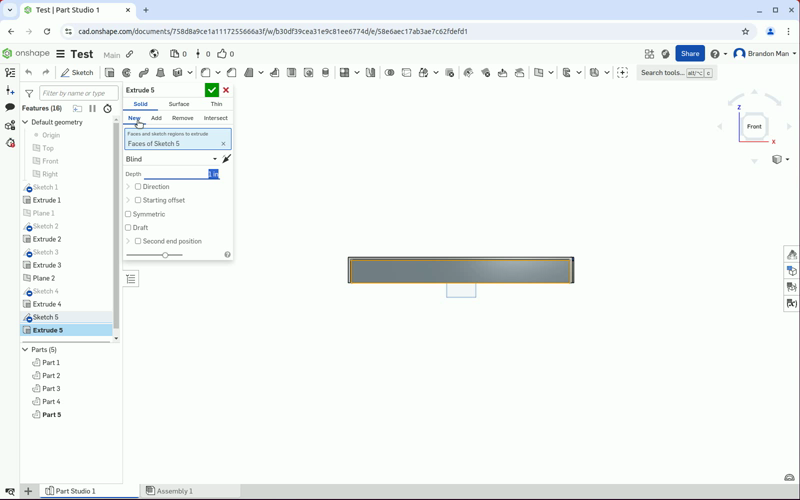
text(0.722)
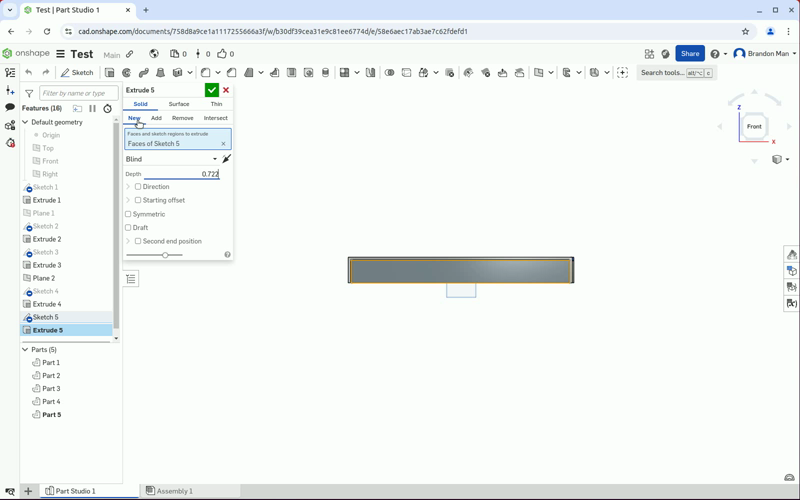
key(enter)
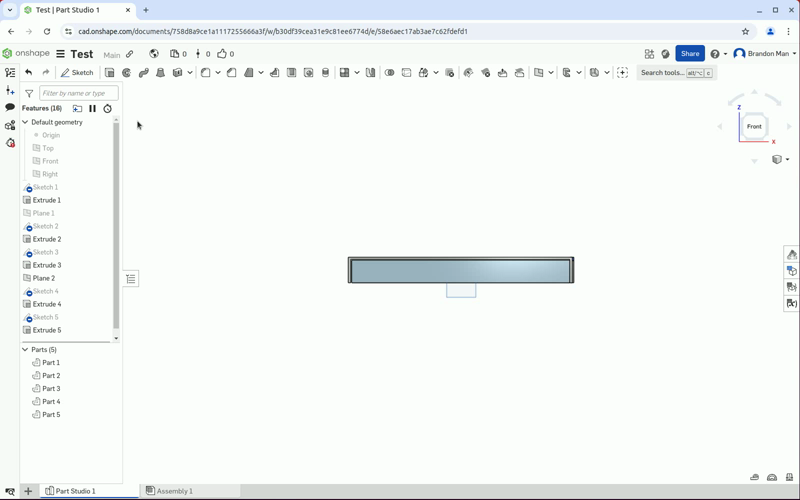
key(shift+h)
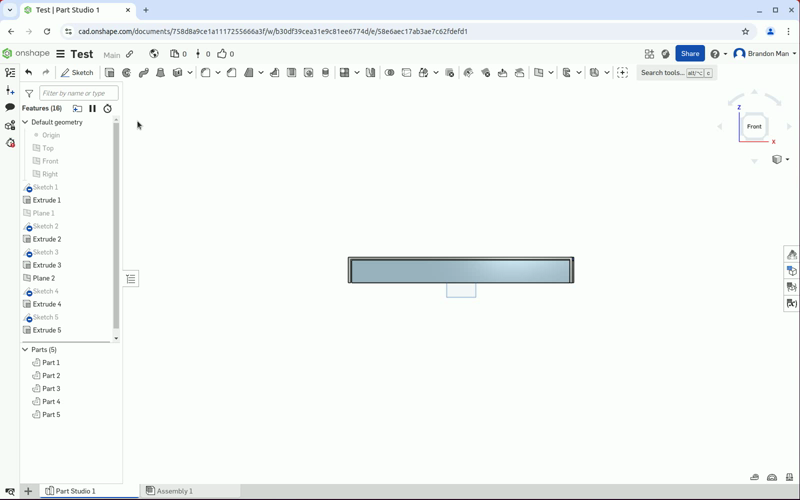
key(shift+h)
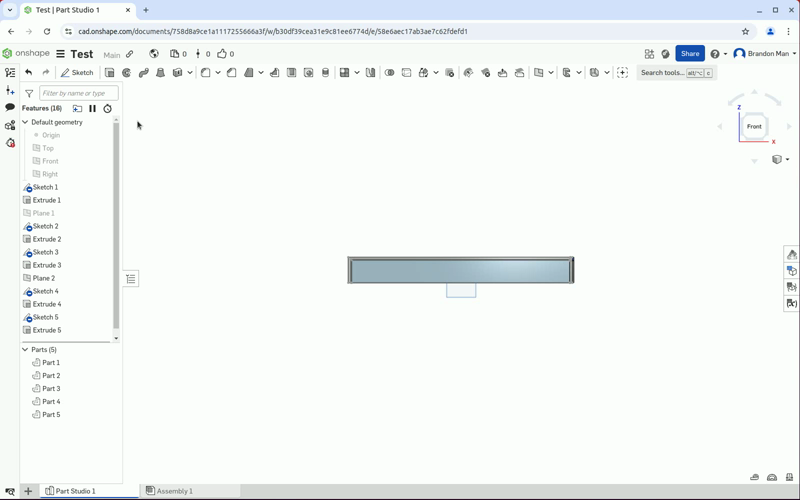
key(shift+7)
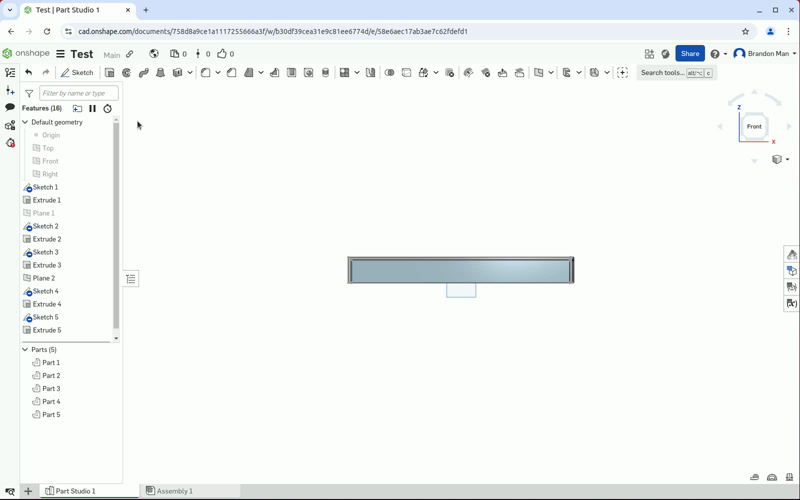
key(left, 2)
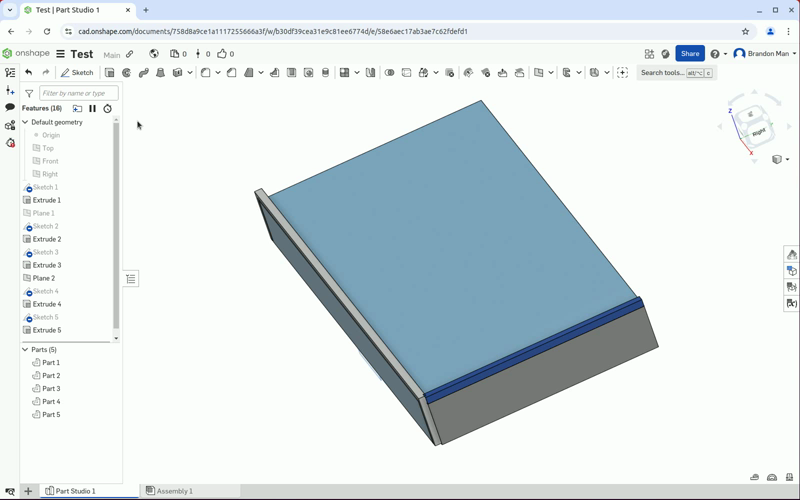
key(down, 2)
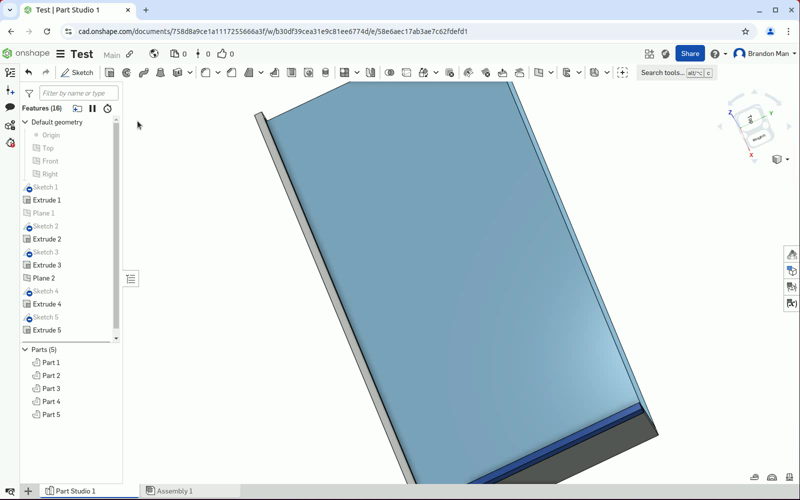
key(up, 2)
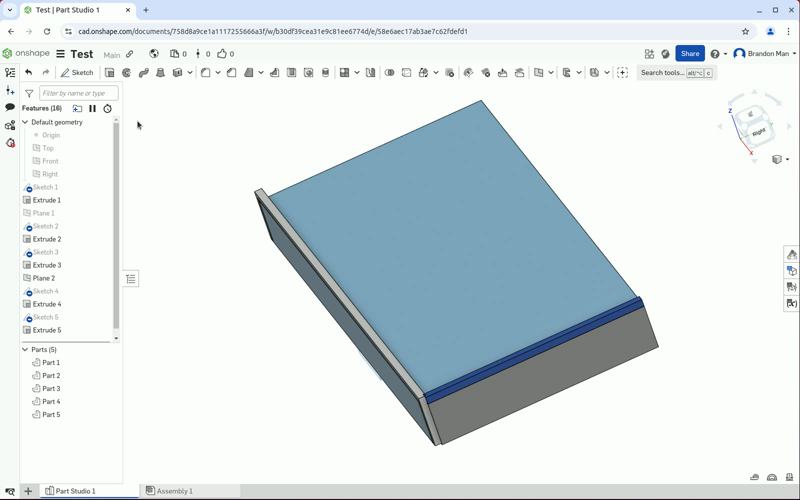
key(right, 2)
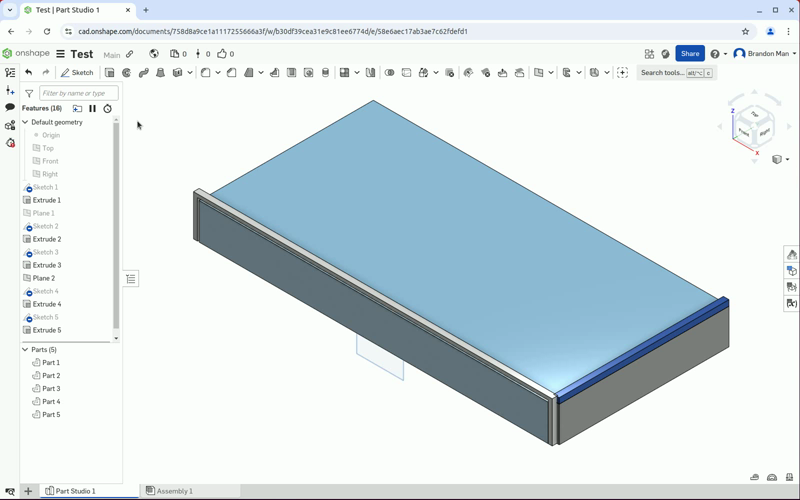
mouse_move(69, 189)
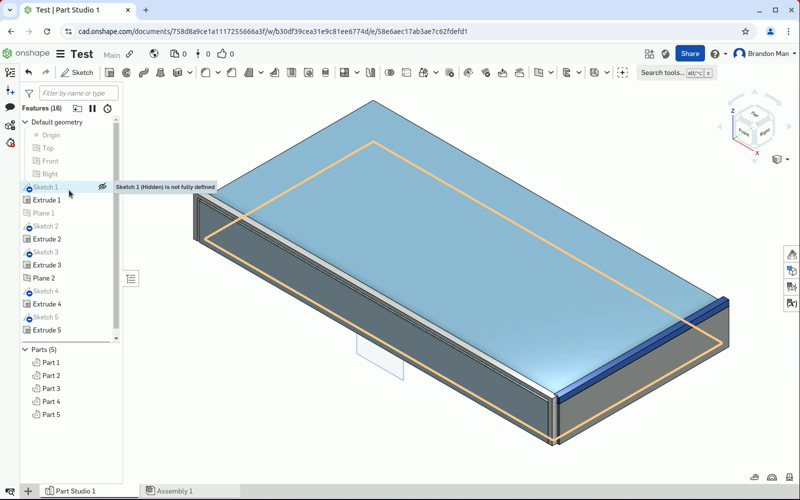
click(69, 189)